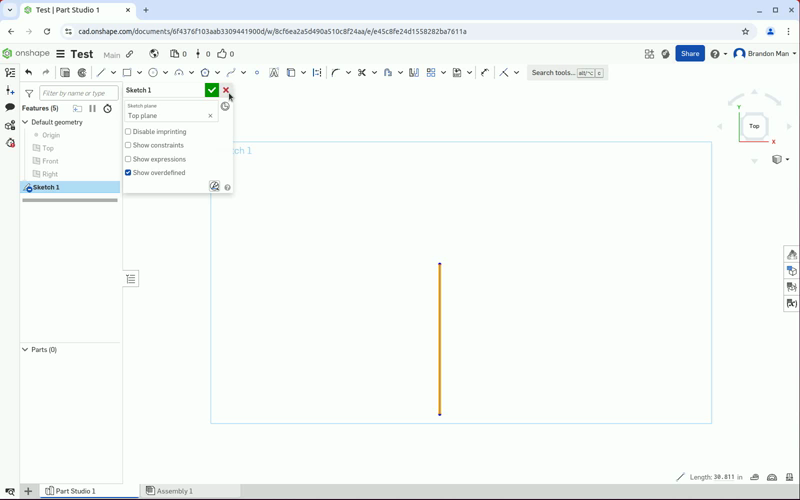
key(shift+h)
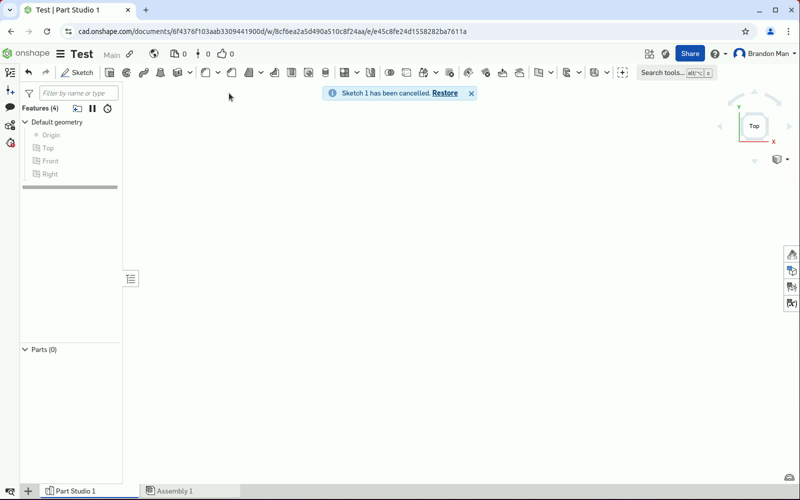
mouse_move(73, 352)
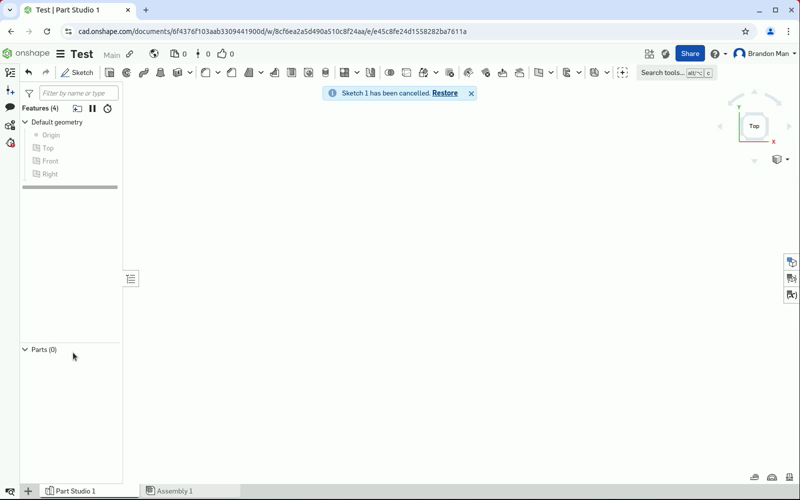
key(y)
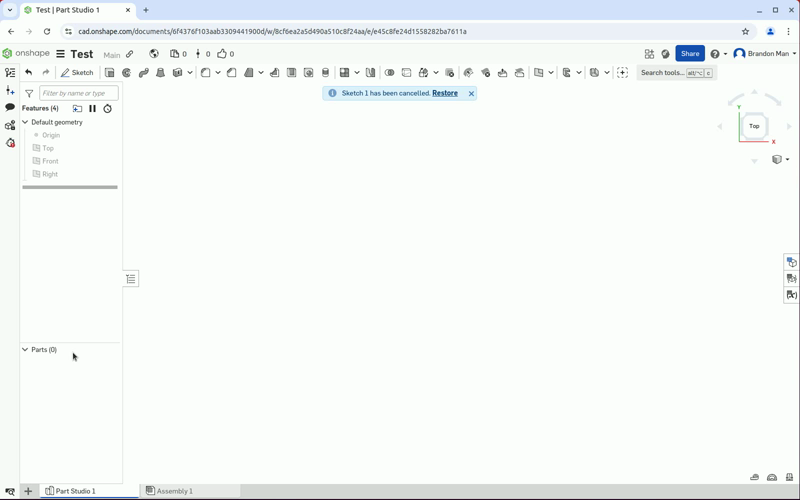
key(shift+p)
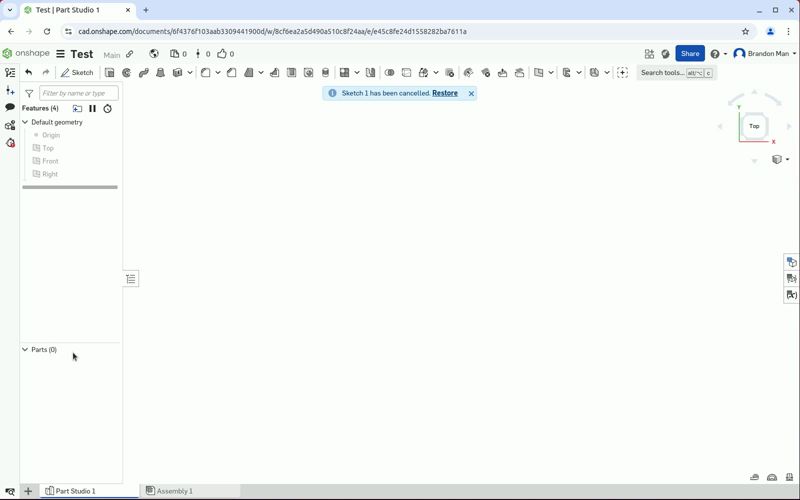
key(space)
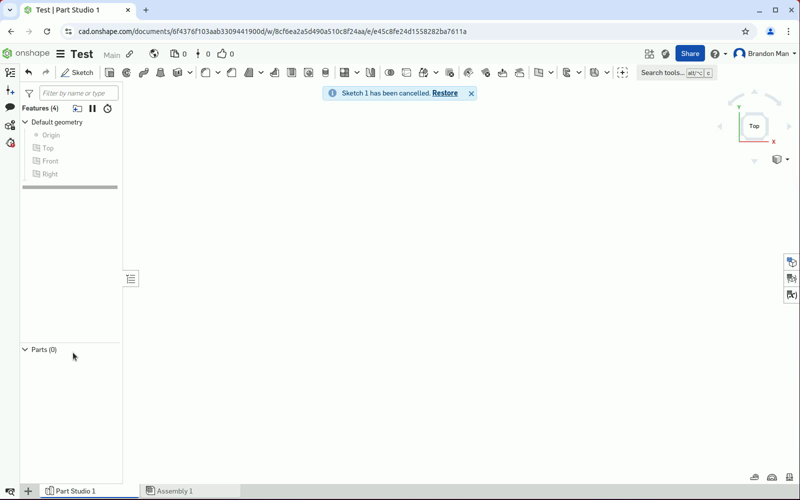
key_down(shift)
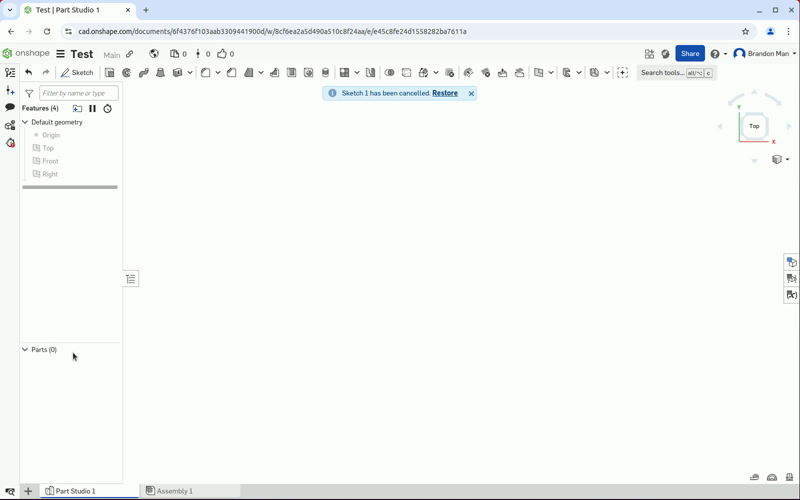
key(up)
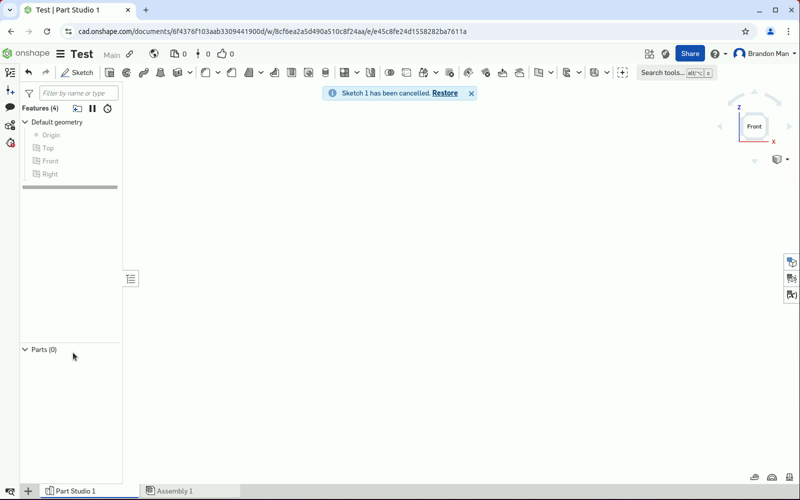
key_up(shift)
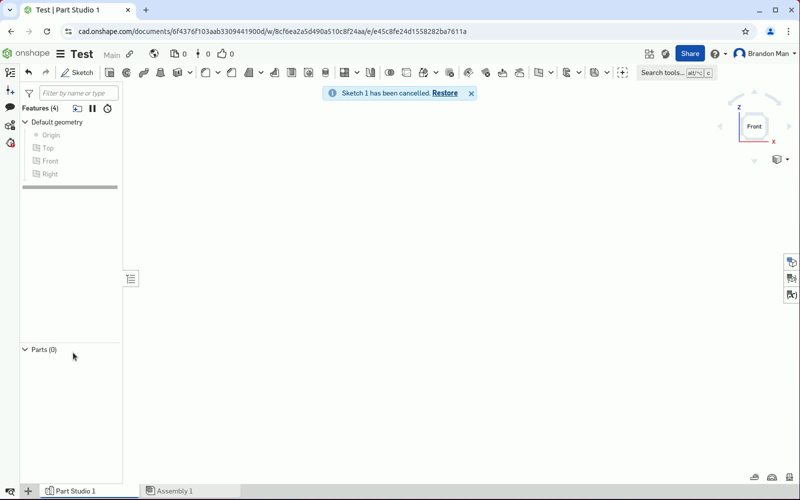
mouse_move(73, 352)
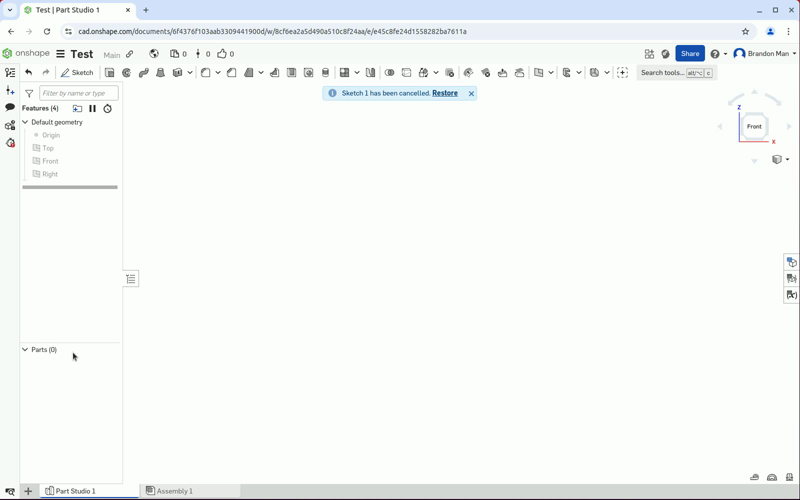
key(shift+y)
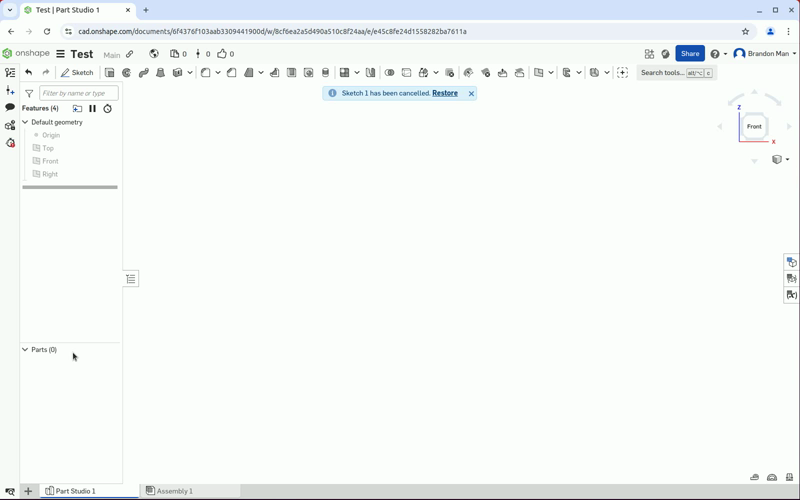
key(shift+s)
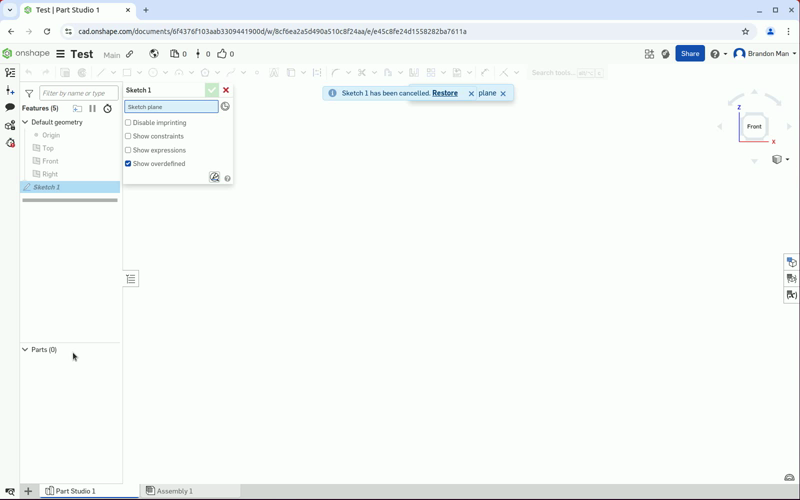
mouse_move(73, 163)
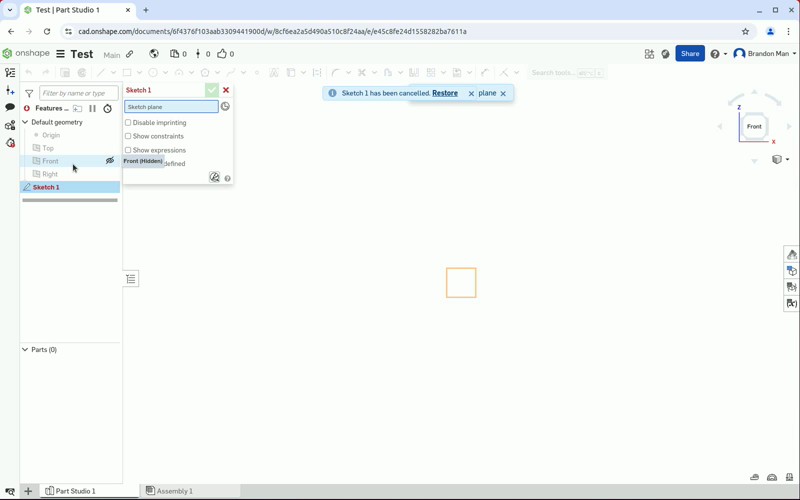
click(73, 163)
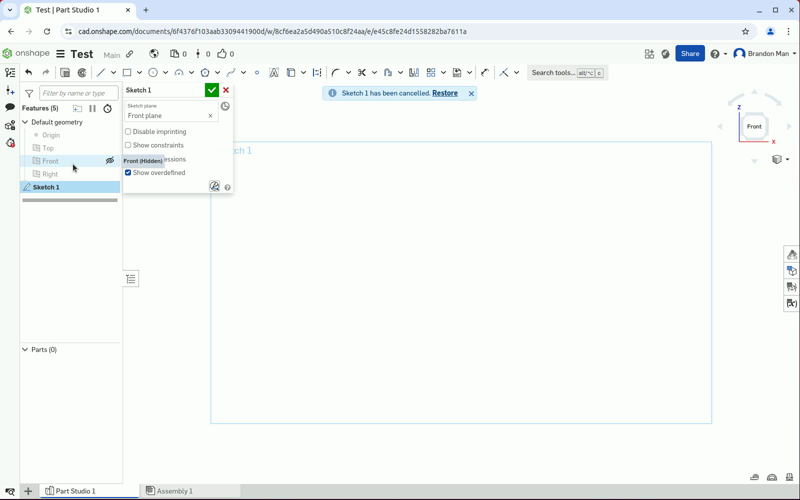
mouse_move(73, 352)
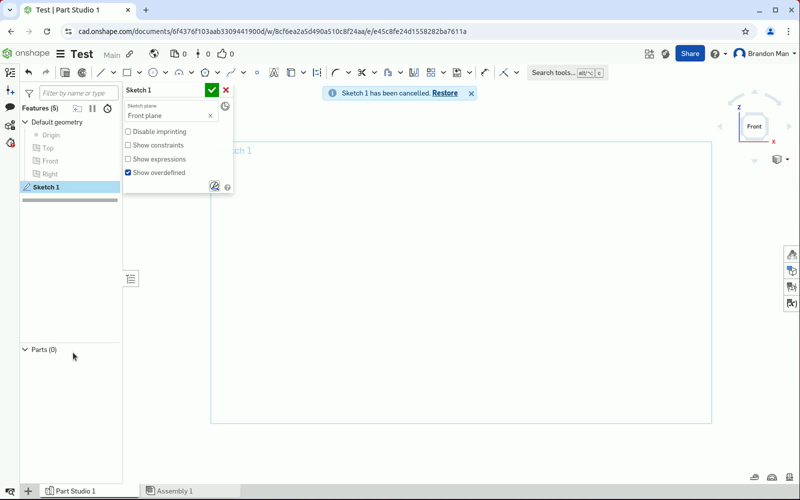
key(y)
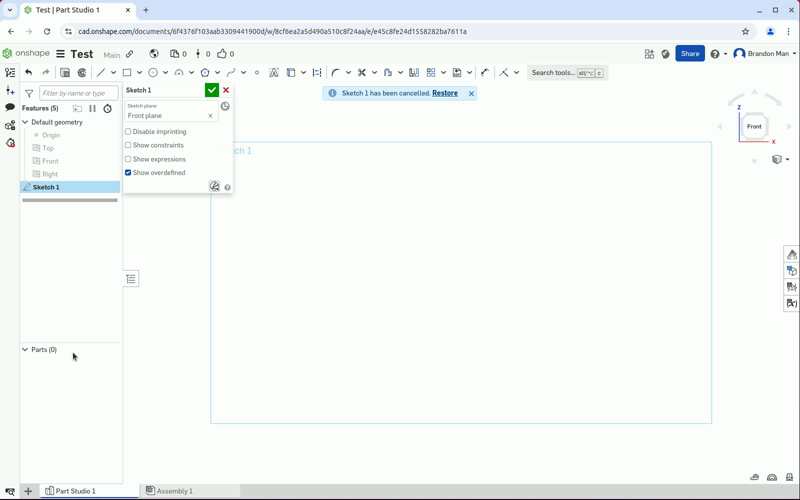
key(c)
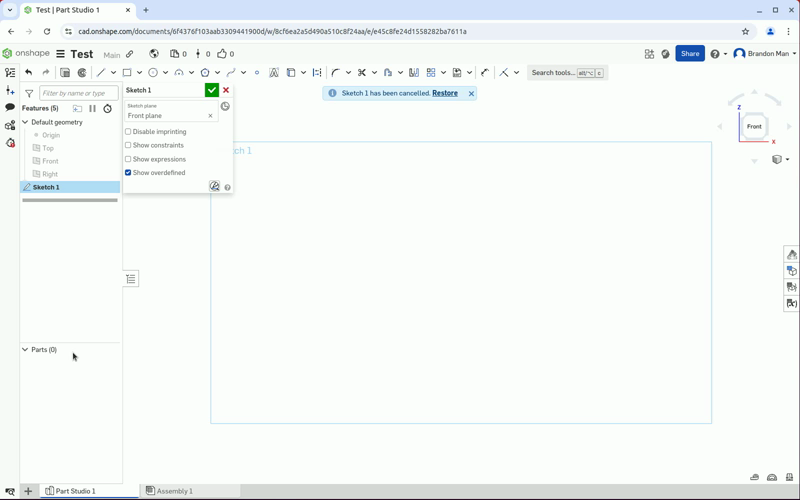
key_down(shift)
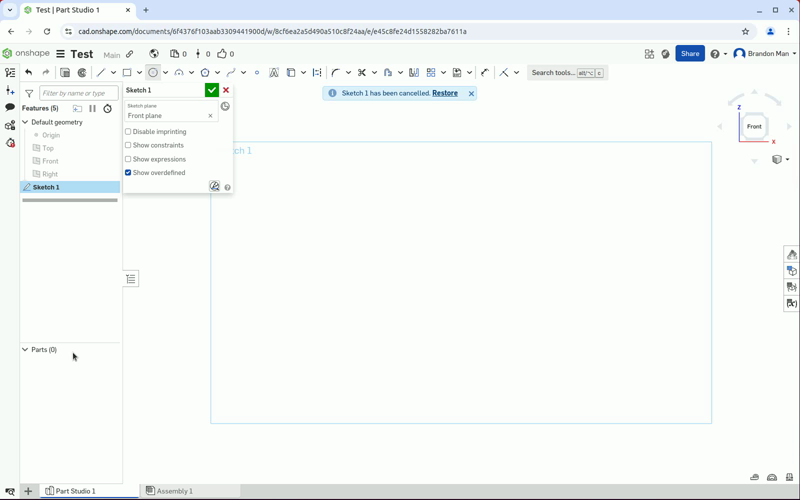
mouse_move(501, 282)
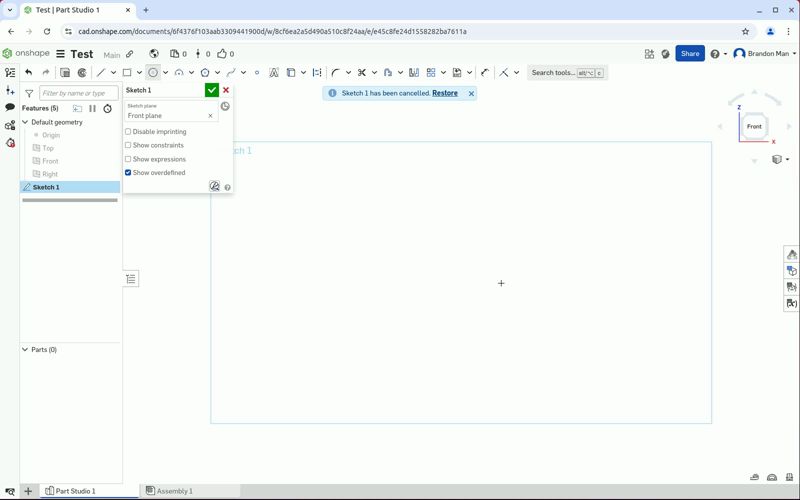
click(501, 282)
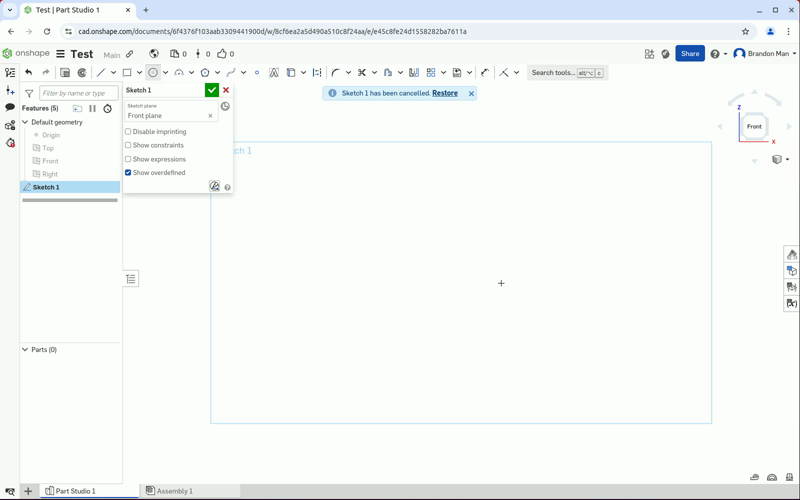
key_up(shift)
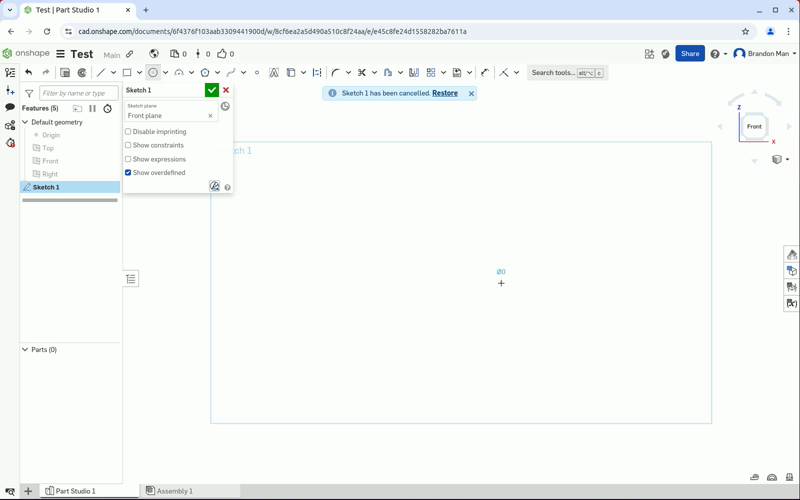
mouse_move(508, 282)
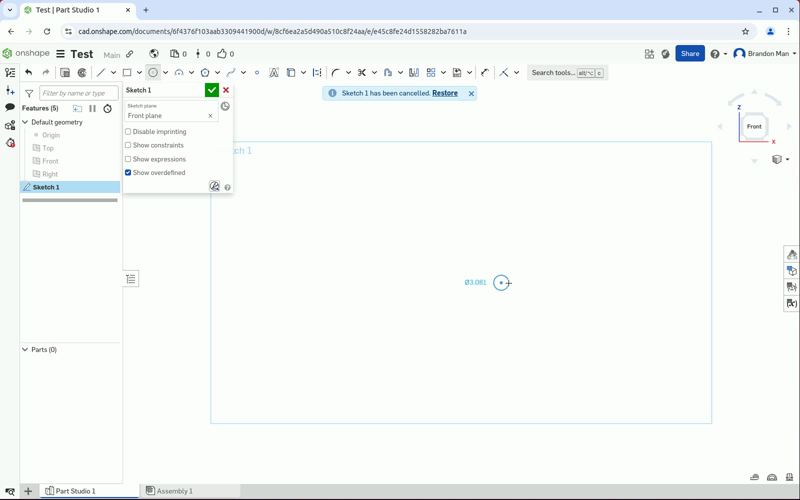
click(508, 282)
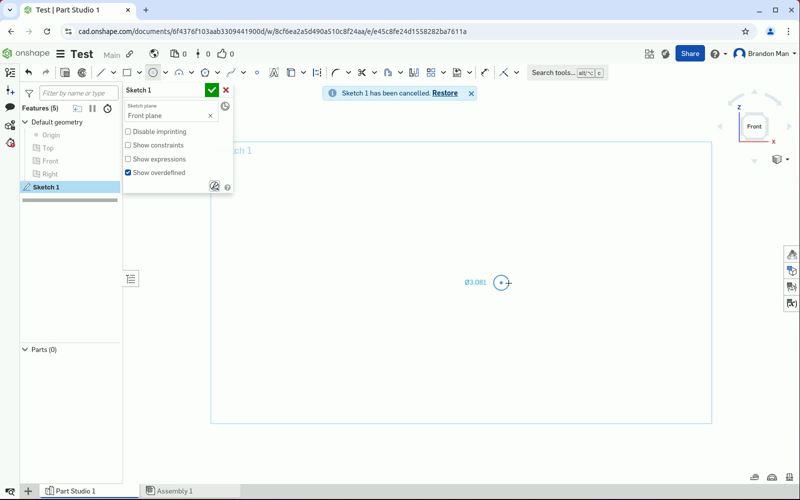
key(esc)
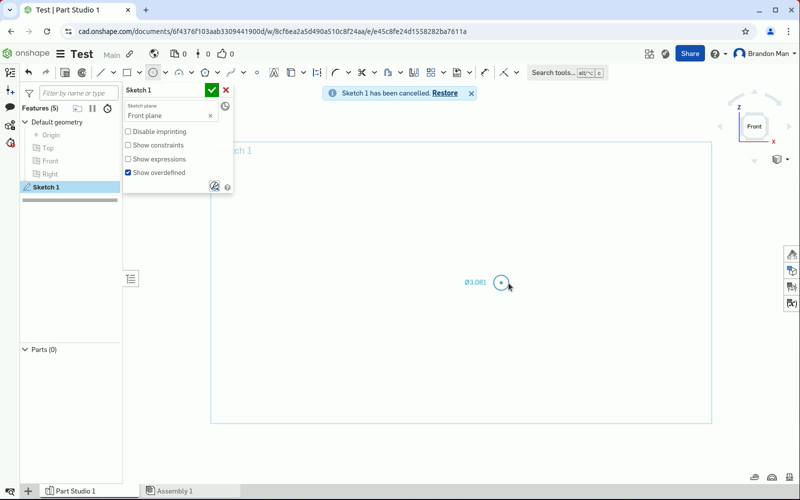
key(c)
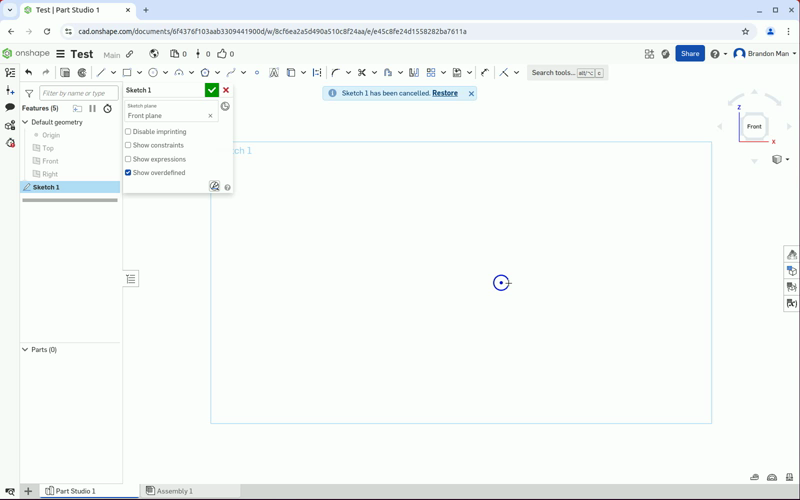
key_down(shift)
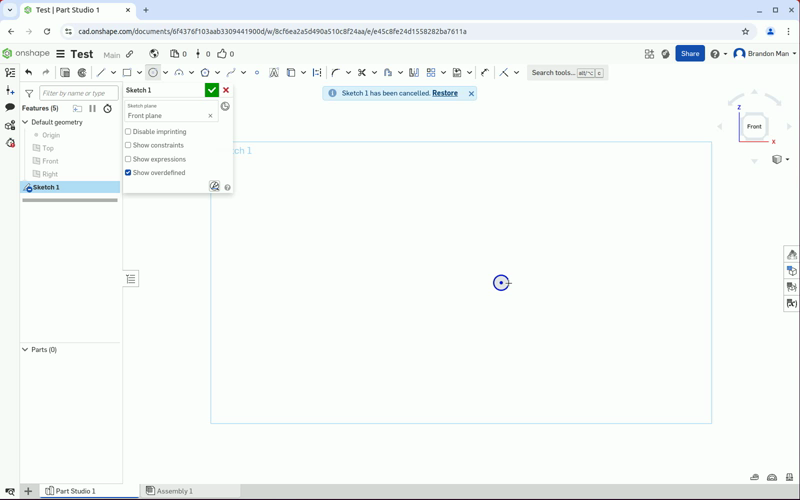
mouse_move(501, 282)
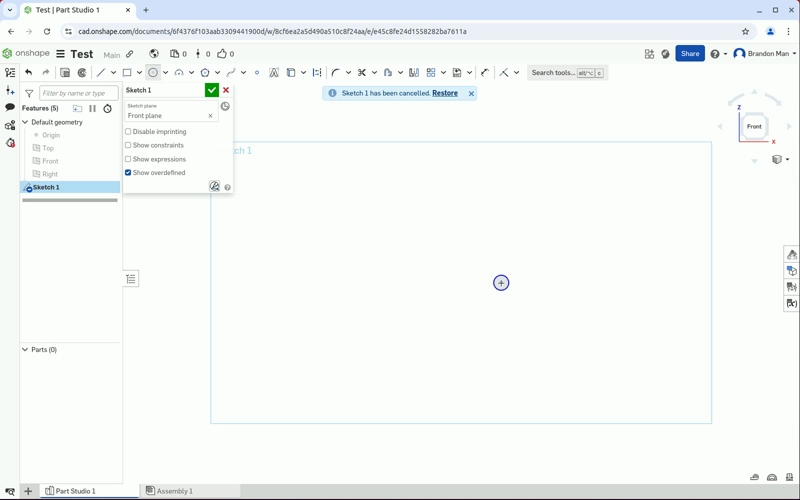
click(501, 282)
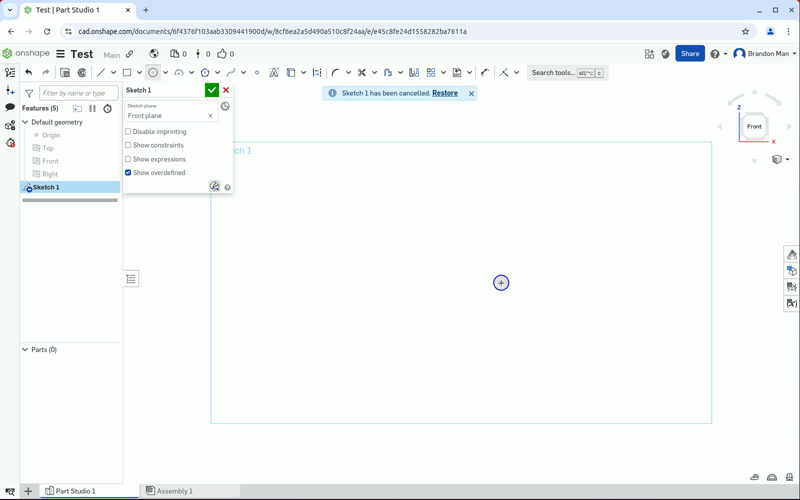
key_up(shift)
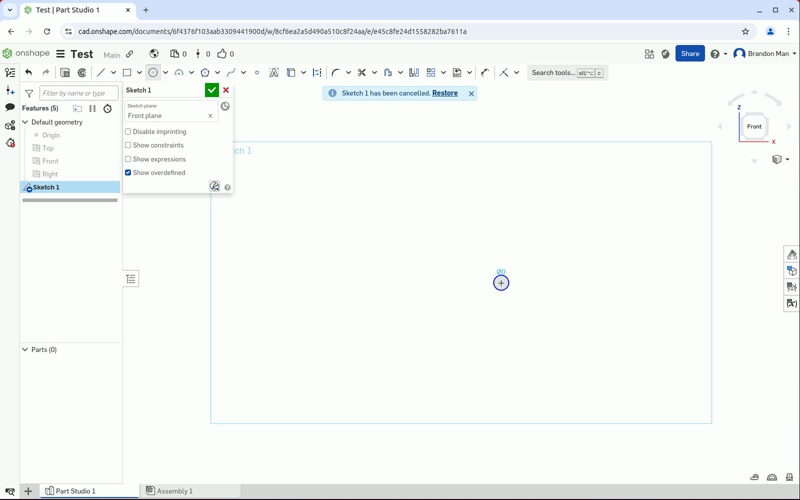
mouse_move(504, 282)
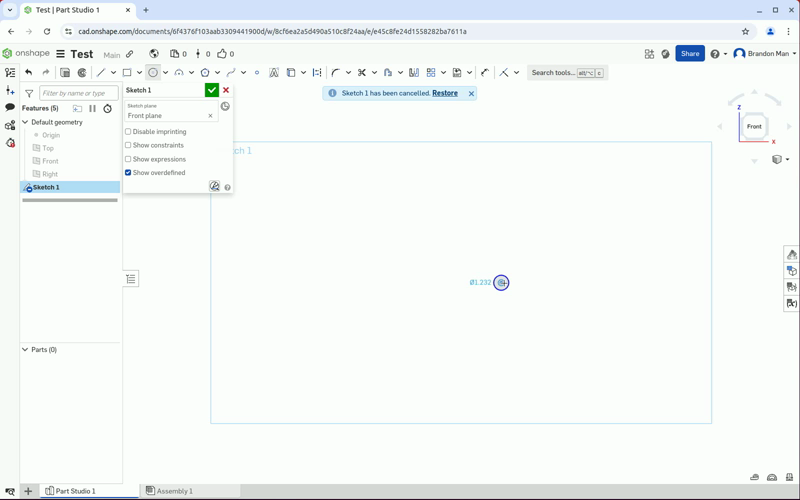
scroll(6)
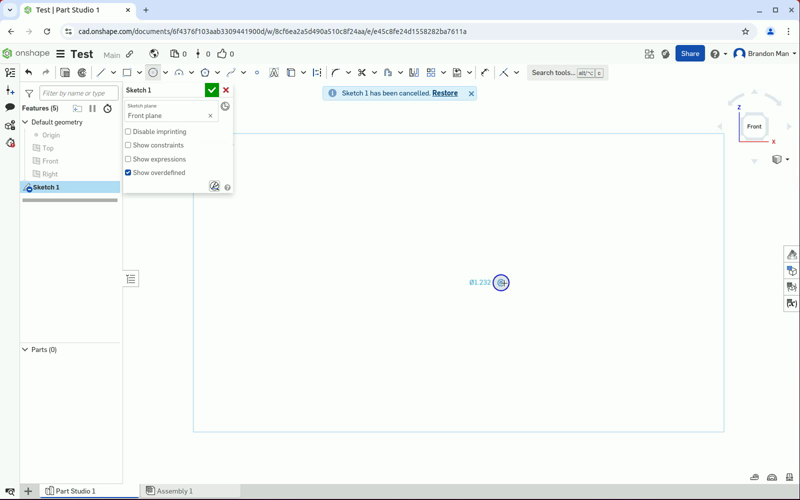
scroll(6)
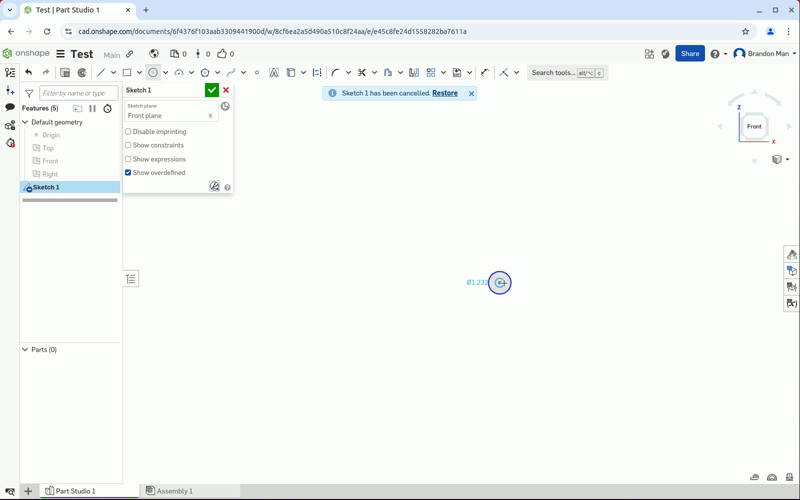
scroll(6)
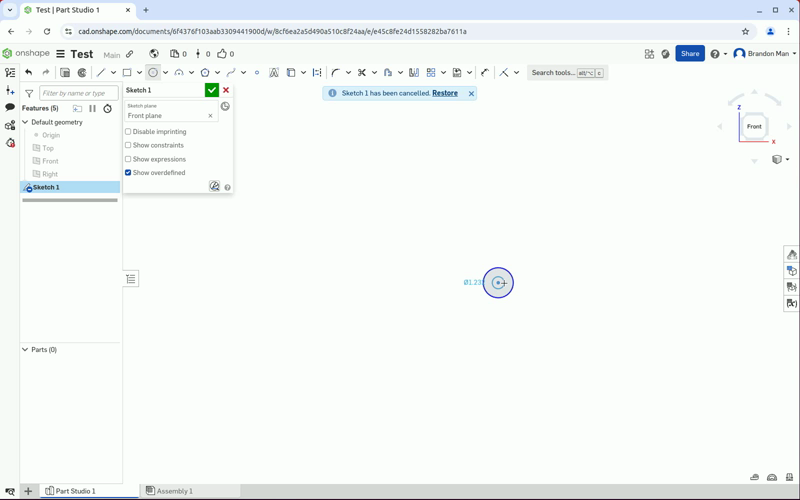
scroll(6)
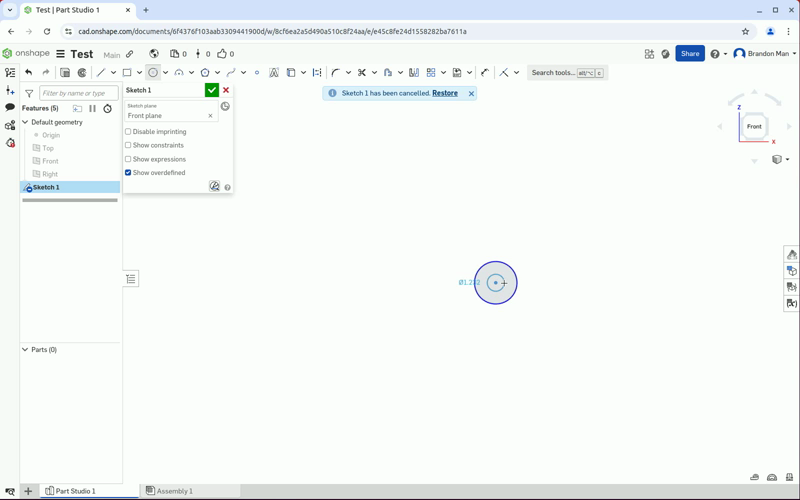
scroll(6)
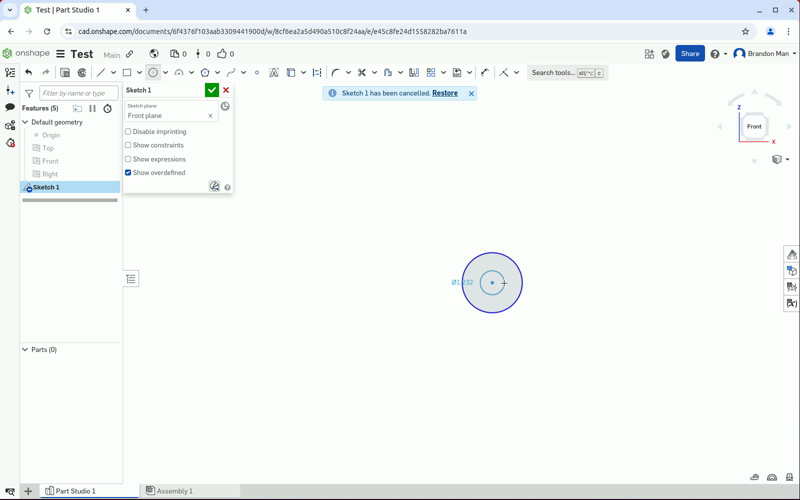
scroll(6)
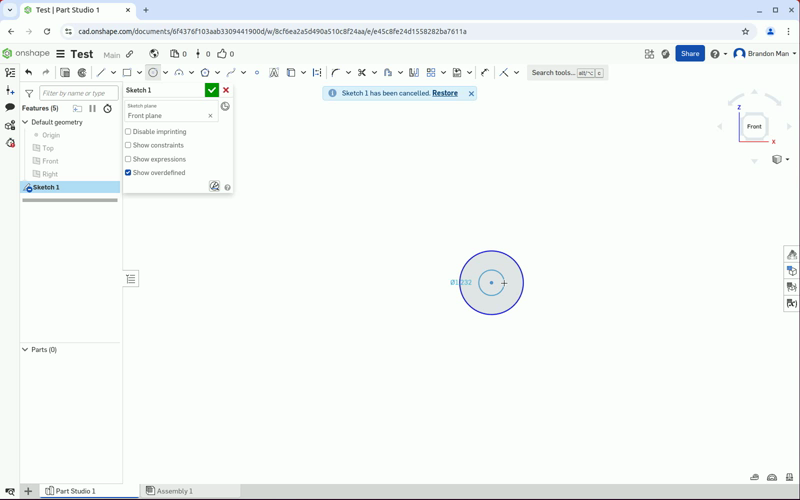
scroll(6)
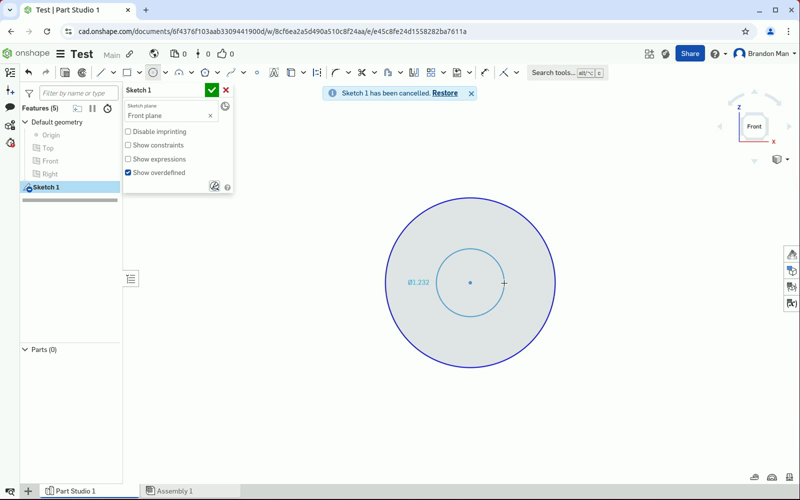
click(504, 282)
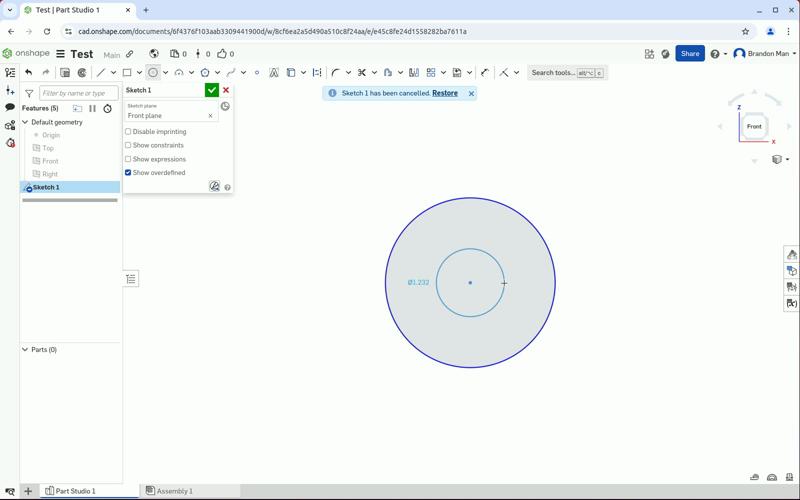
scroll(-6)
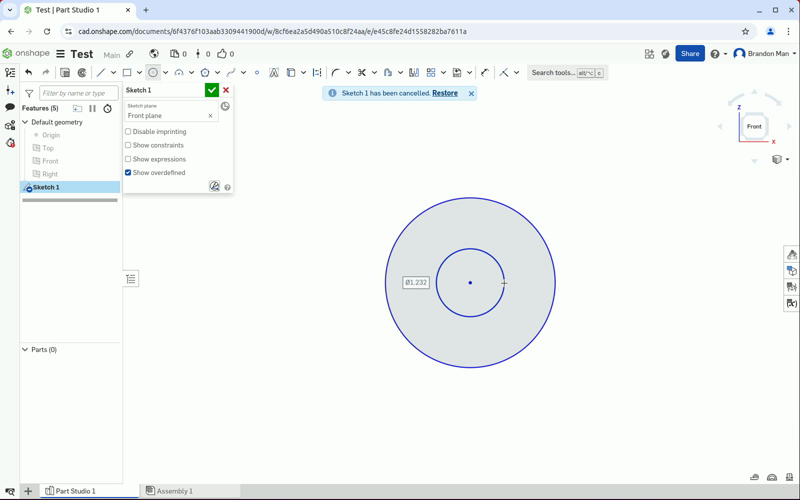
scroll(-6)
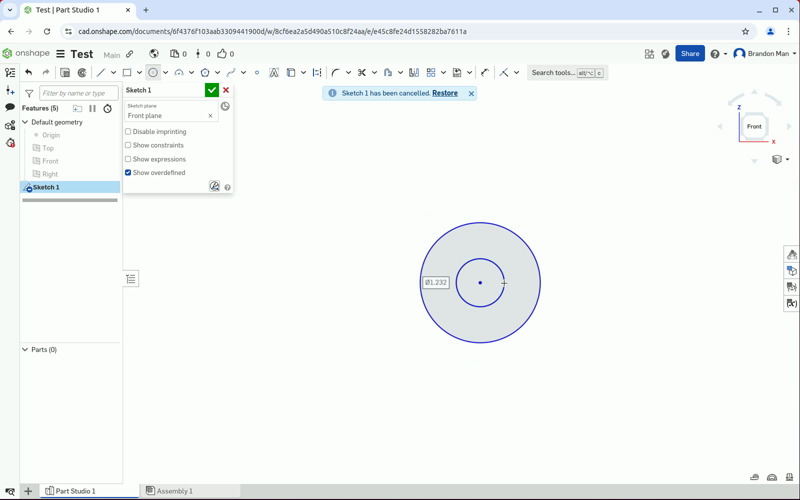
scroll(-6)
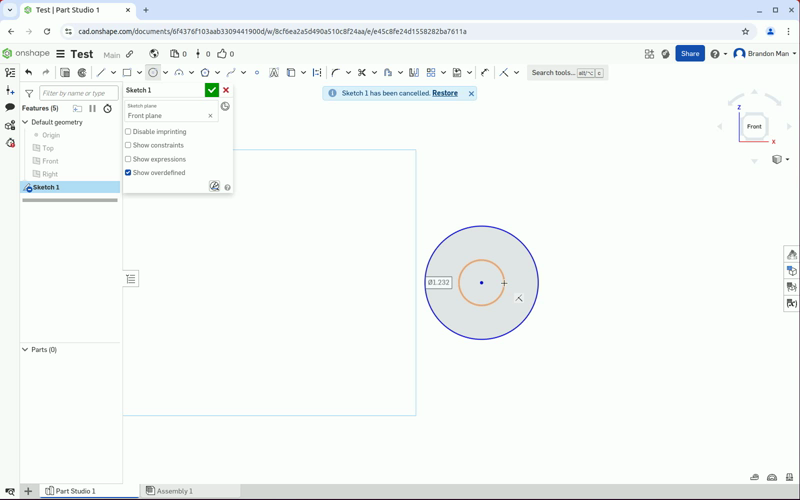
scroll(-6)
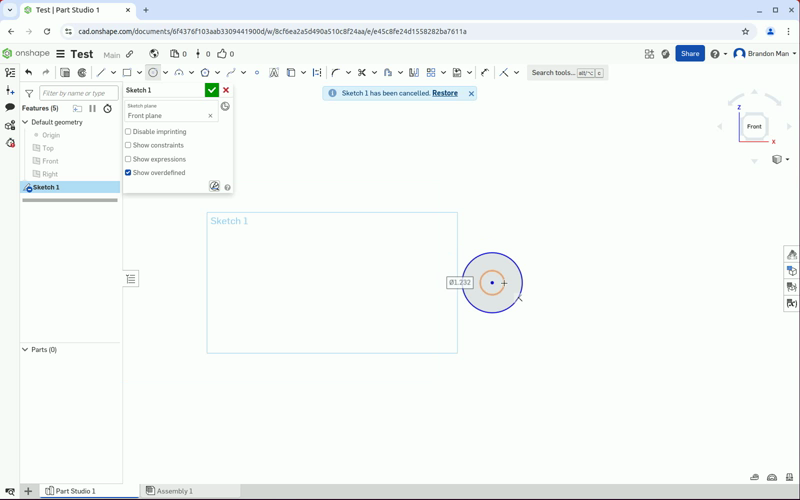
scroll(-6)
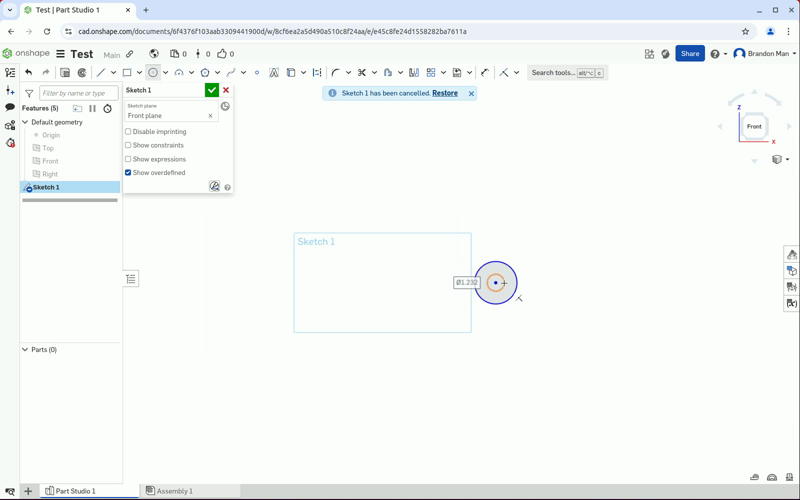
scroll(-6)
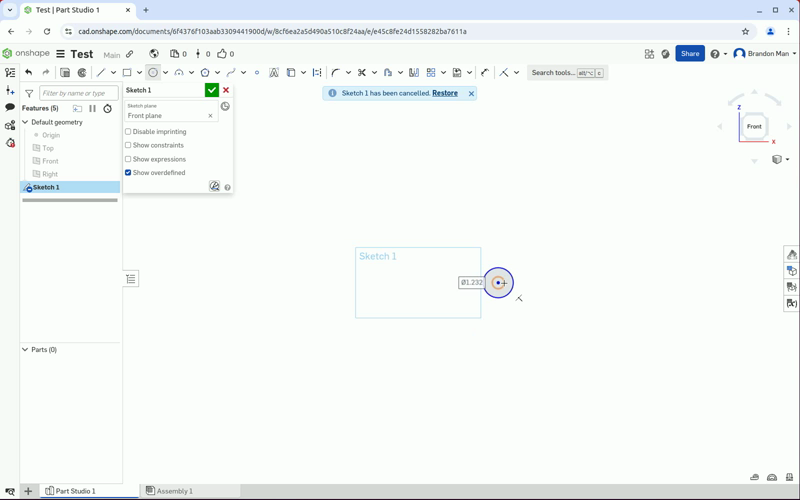
scroll(-6)
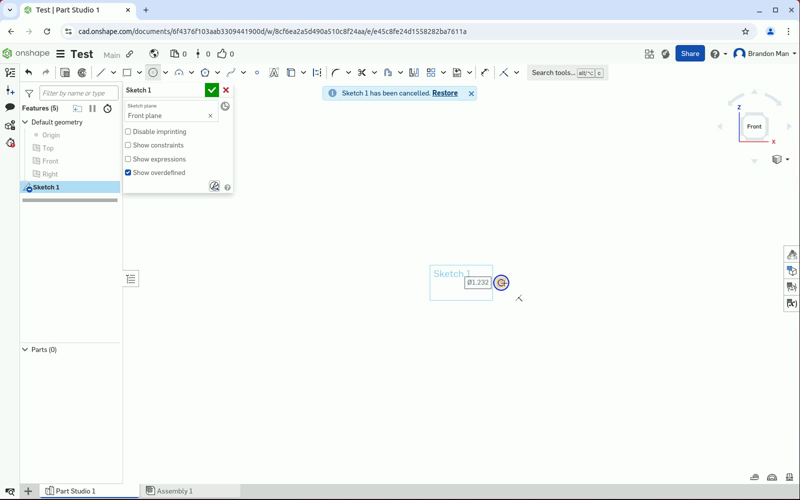
key(esc)
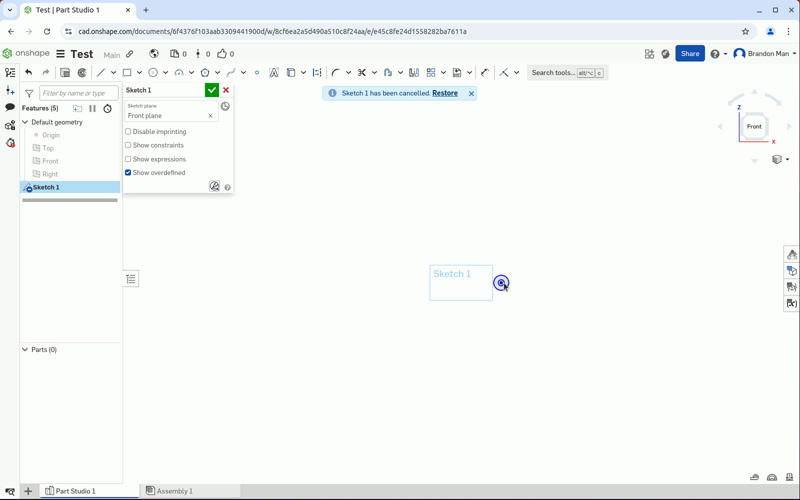
mouse_move(505, 277)
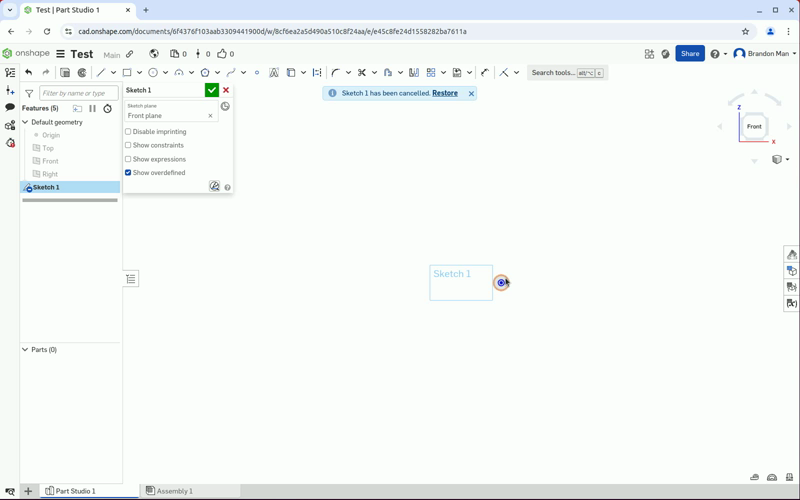
scroll(6)
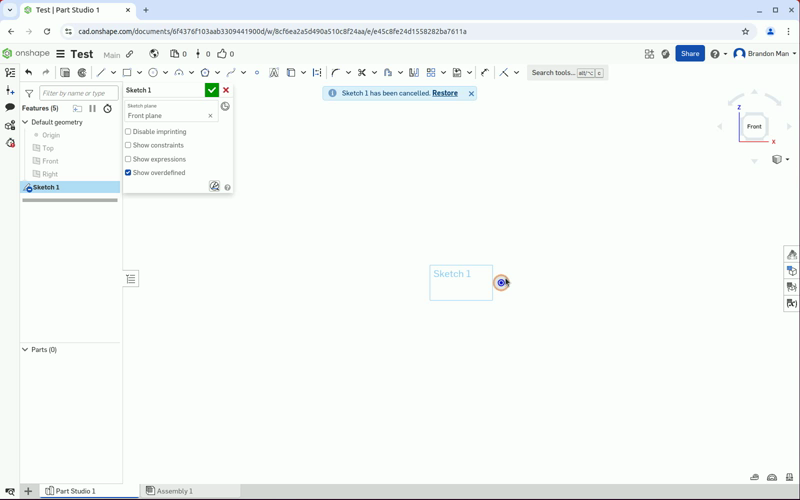
scroll(6)
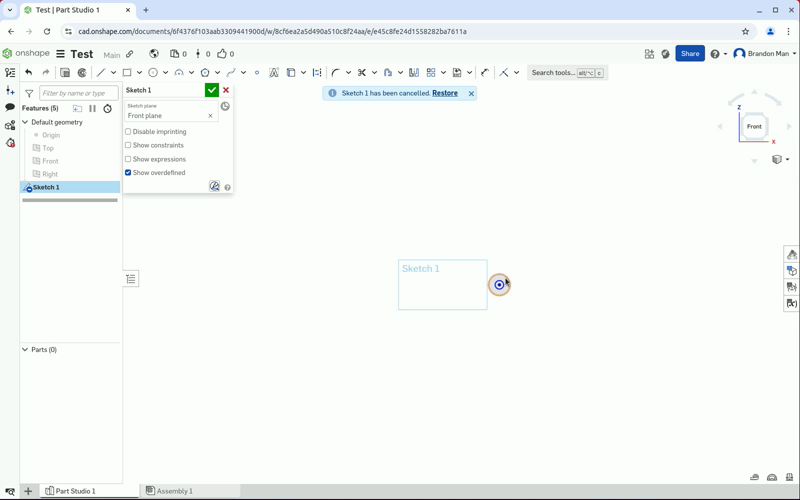
scroll(6)
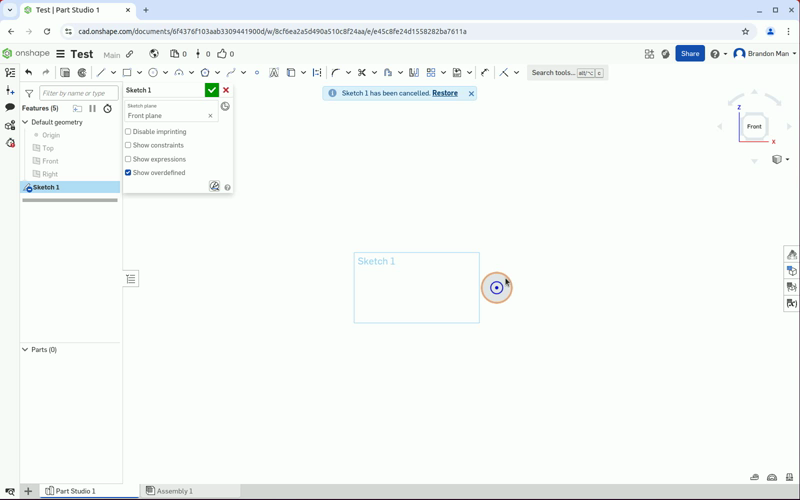
scroll(6)
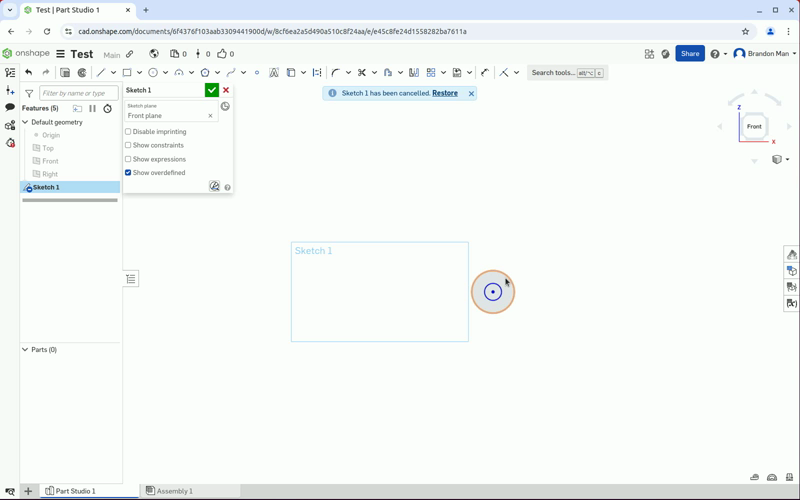
scroll(6)
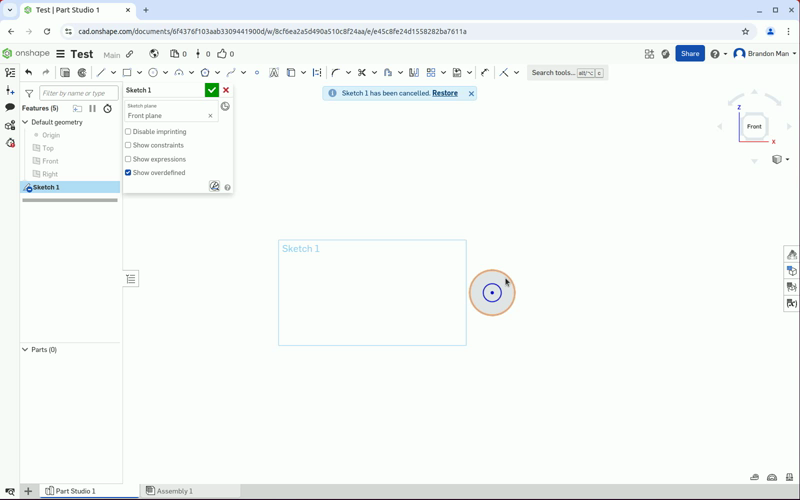
scroll(6)
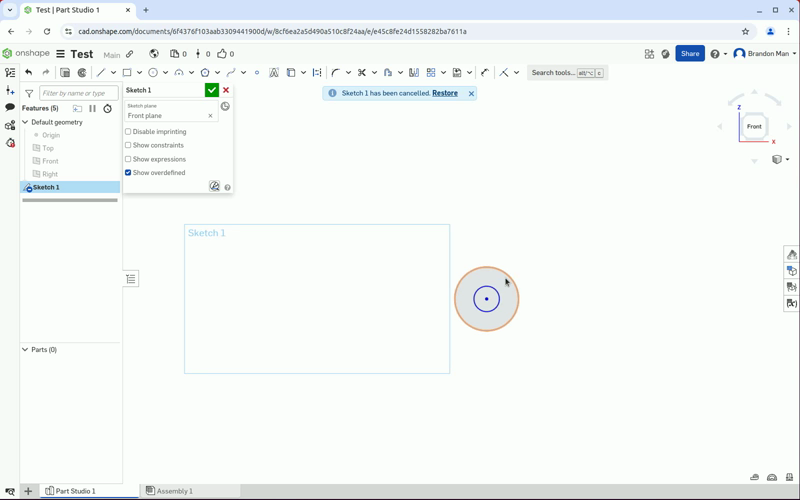
scroll(6)
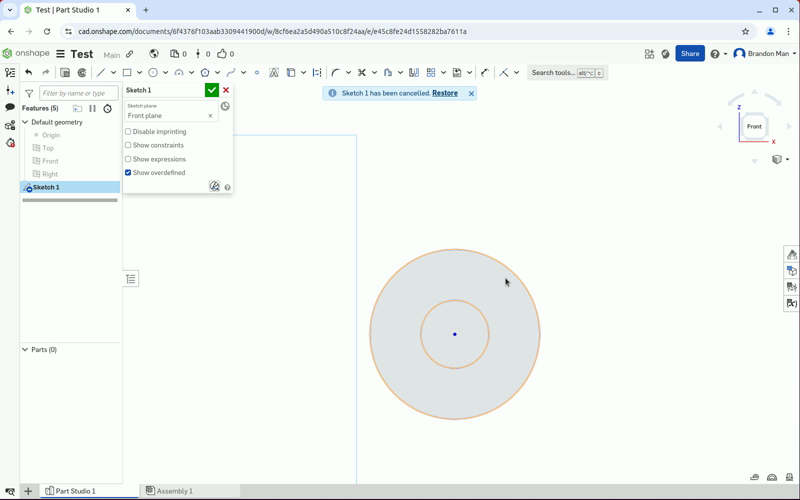
click(505, 277)
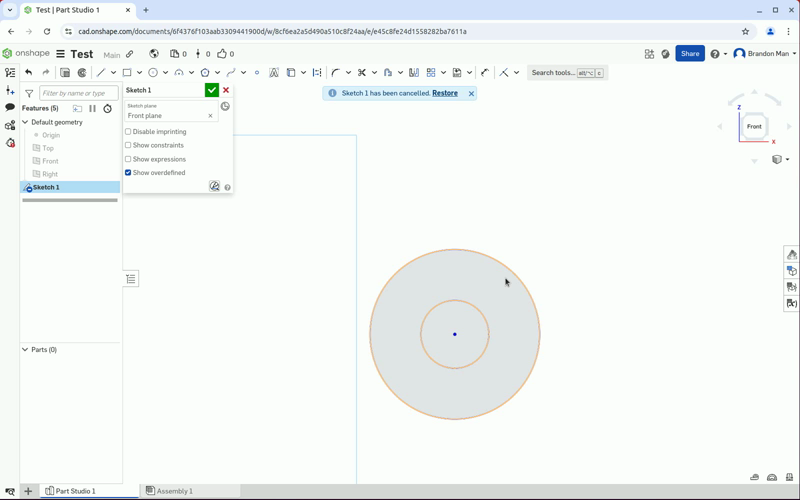
scroll(-6)
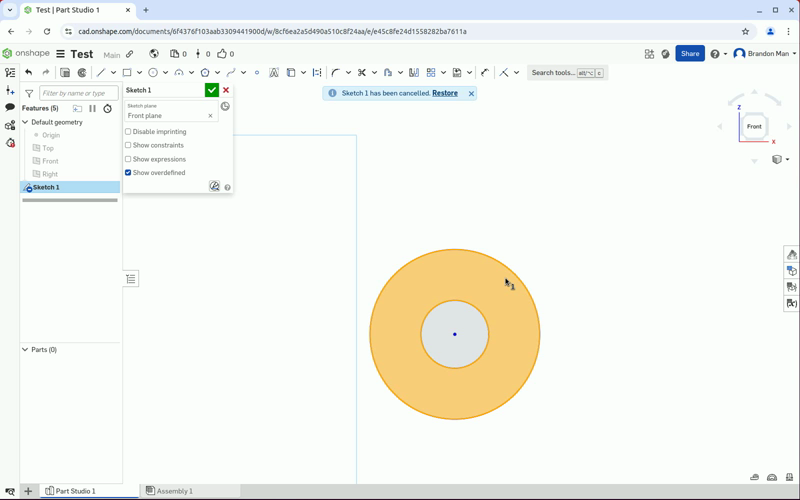
scroll(-6)
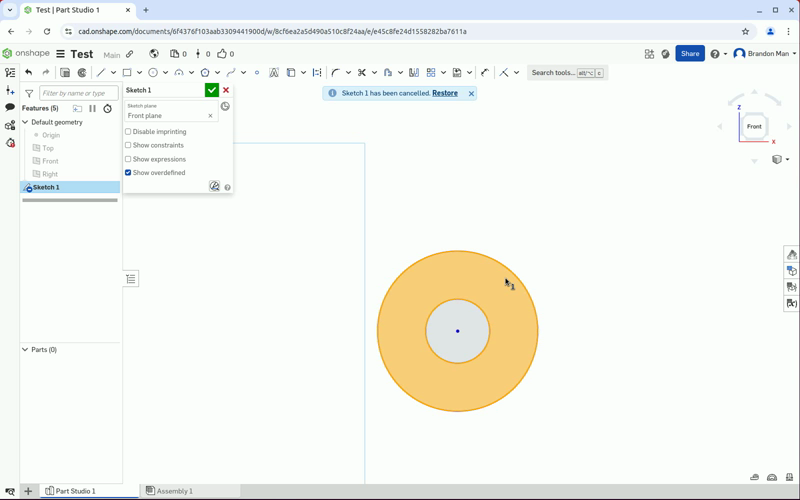
scroll(-6)
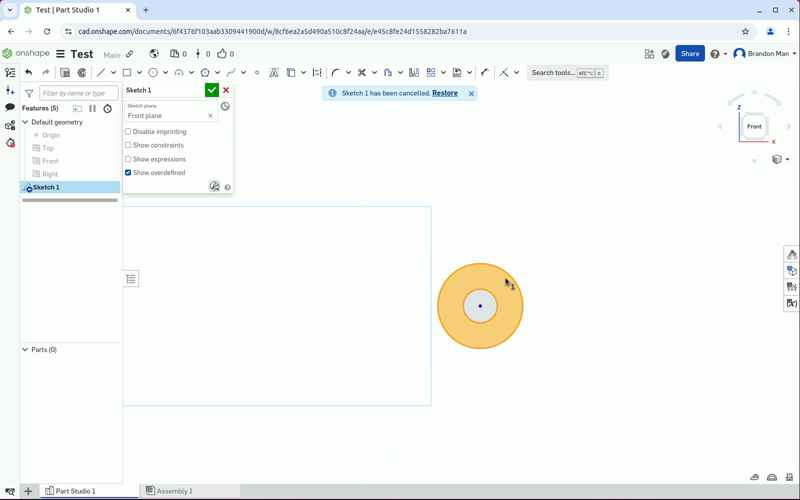
scroll(-6)
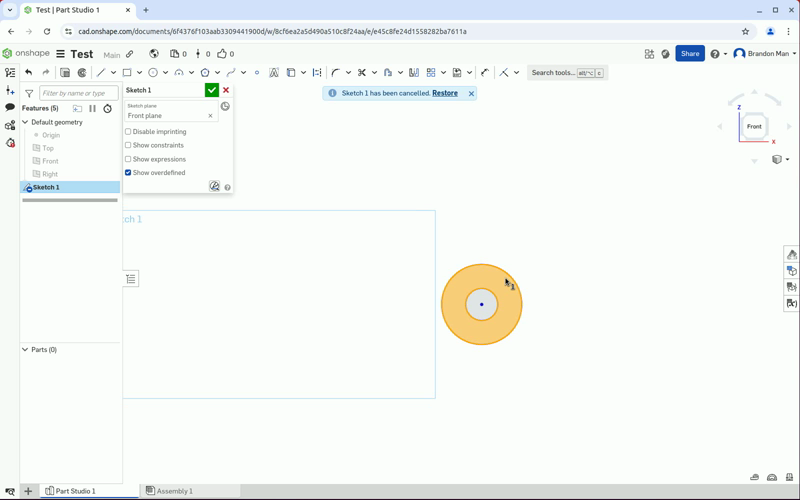
scroll(-6)
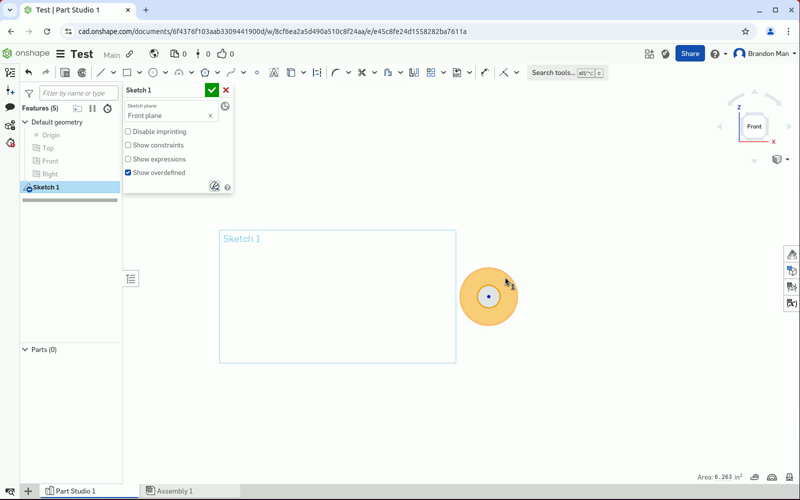
scroll(-6)
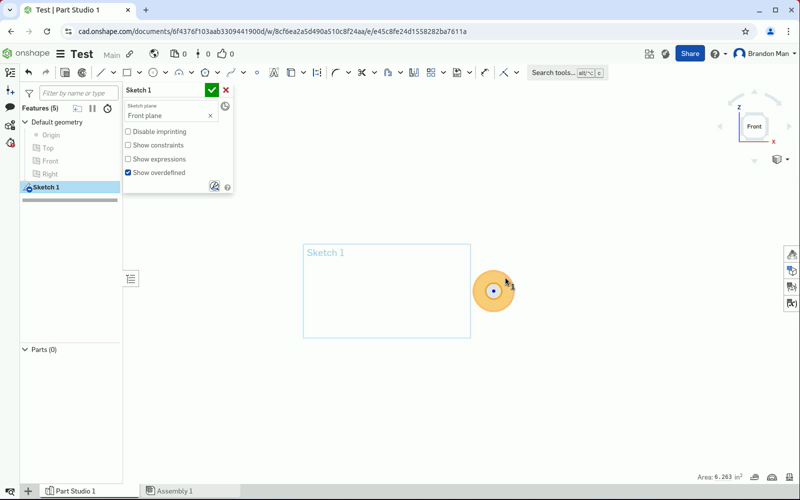
scroll(-6)
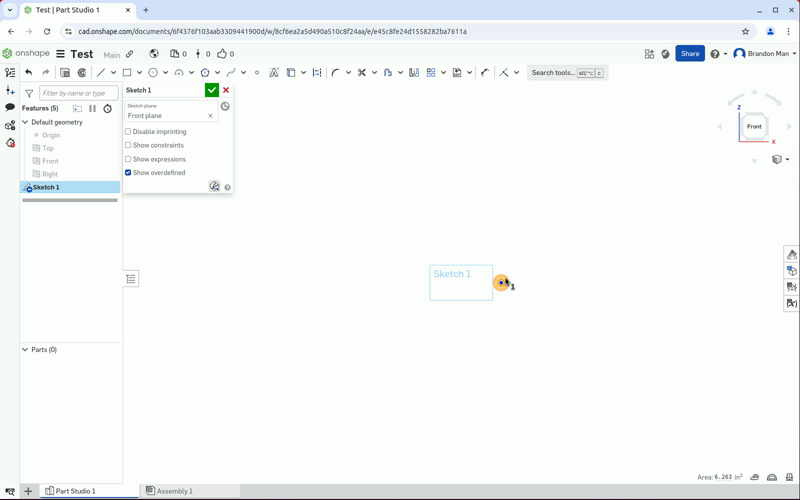
mouse_move(73, 352)
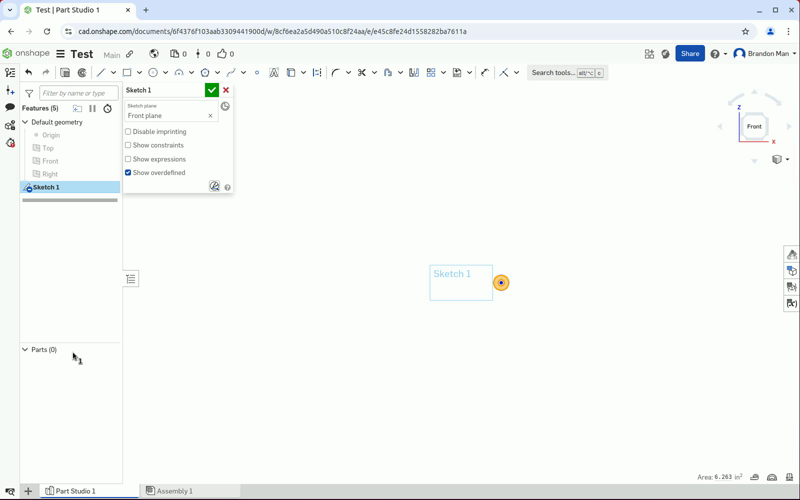
key(shift+y)
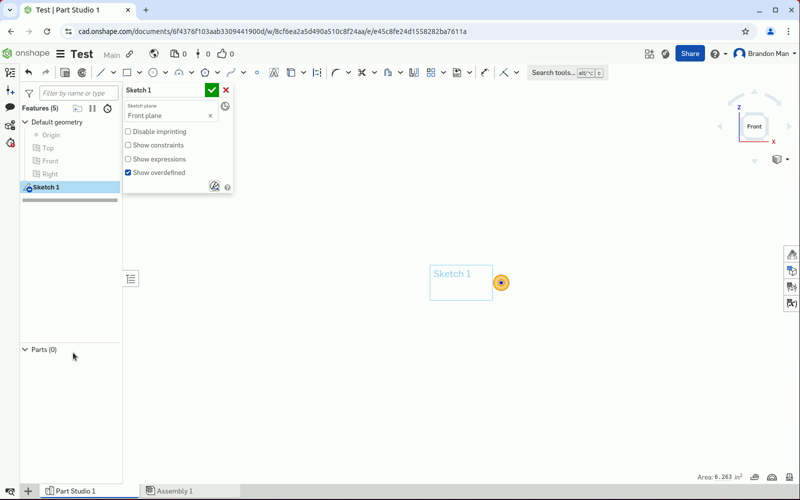
key(shift+e)
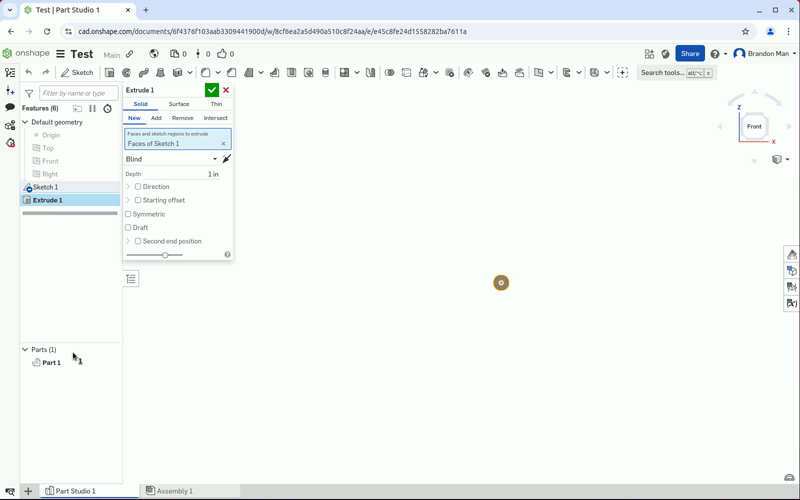
mouse_move(143, 106)
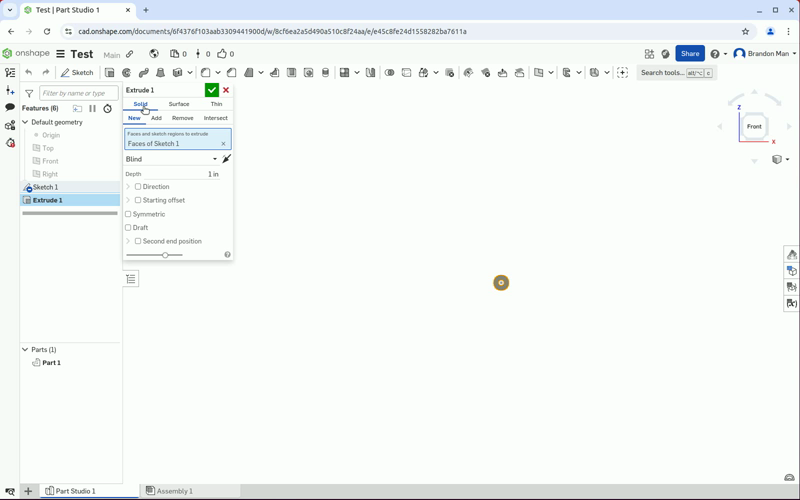
click(143, 106)
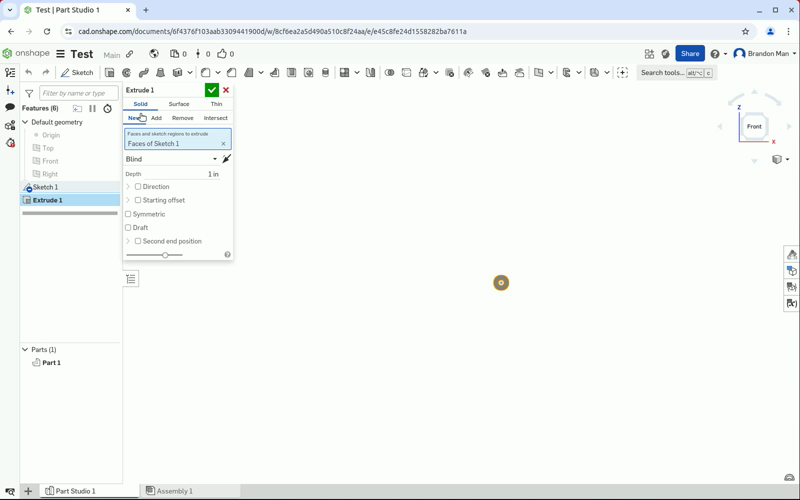
mouse_move(137, 120)
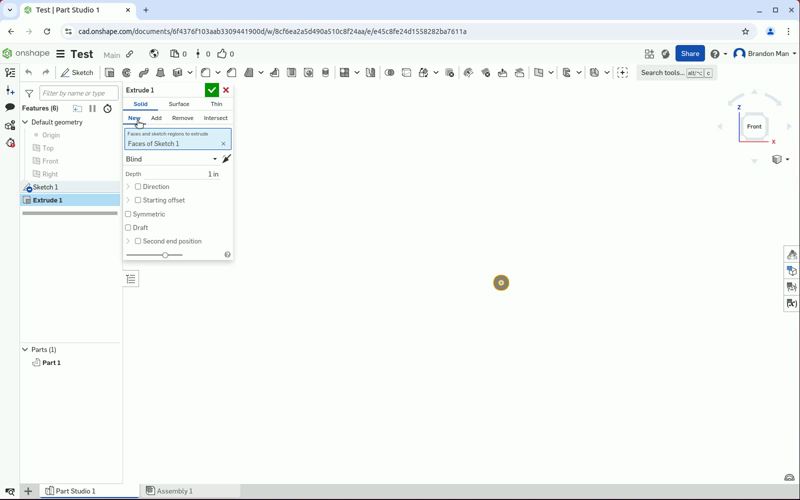
click(137, 120)
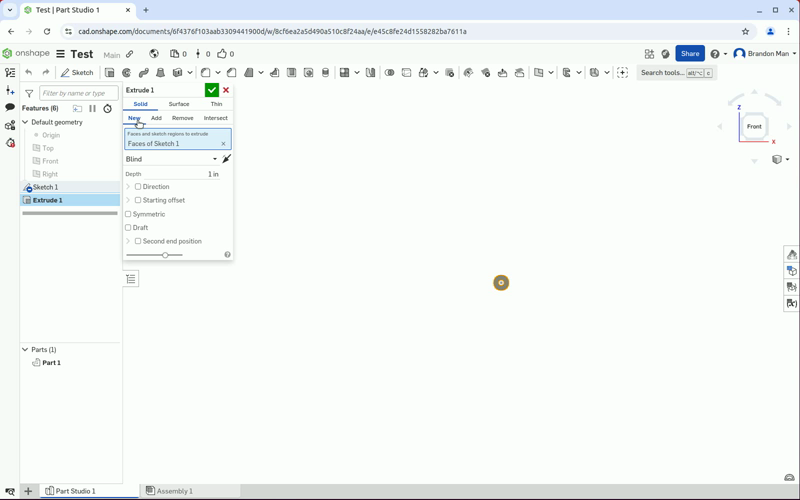
key(tab, 4)
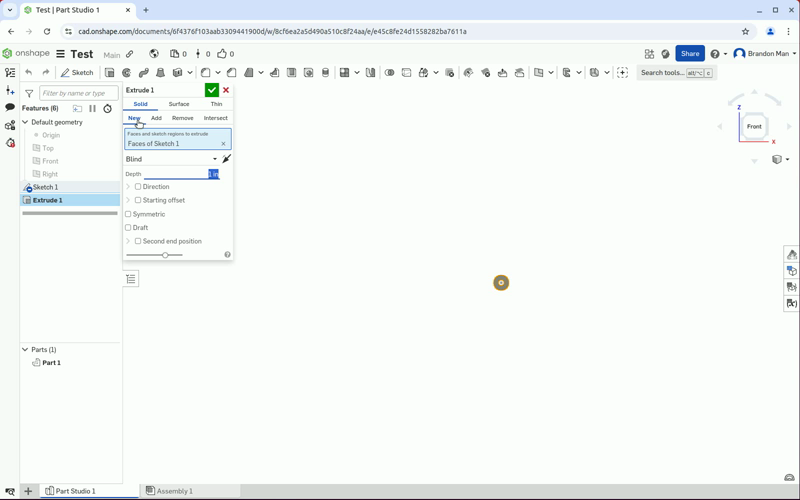
text(0.481)
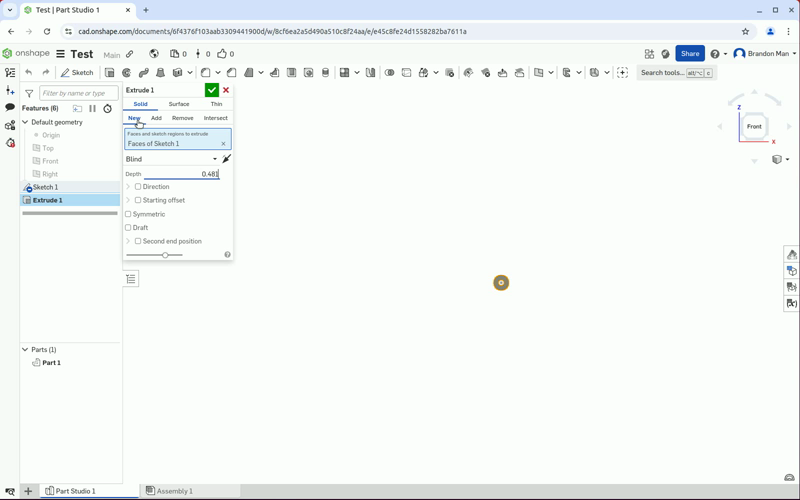
key(enter)
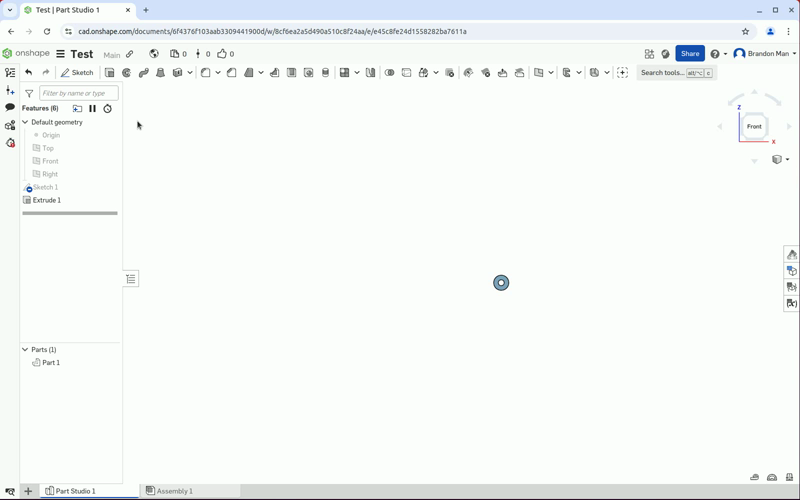
key(shift+h)
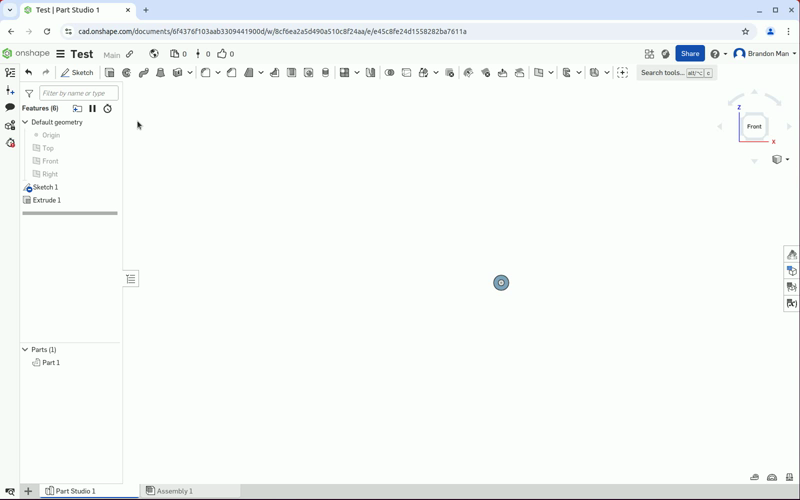
key(shift+h)
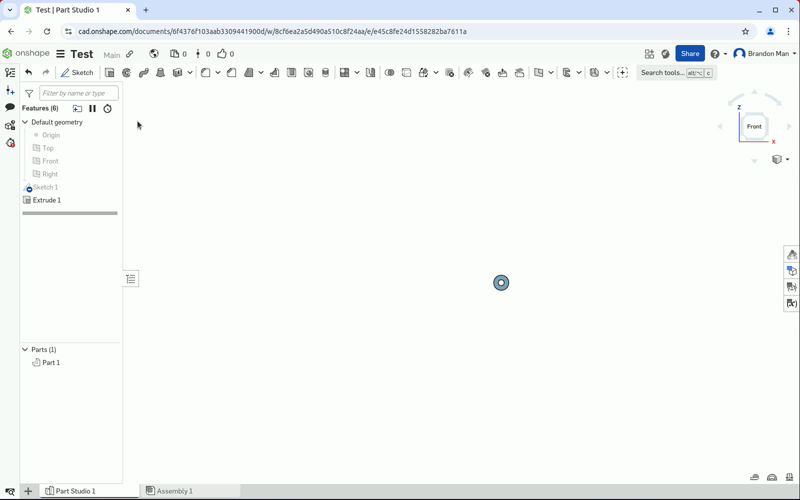
mouse_move(73, 189)
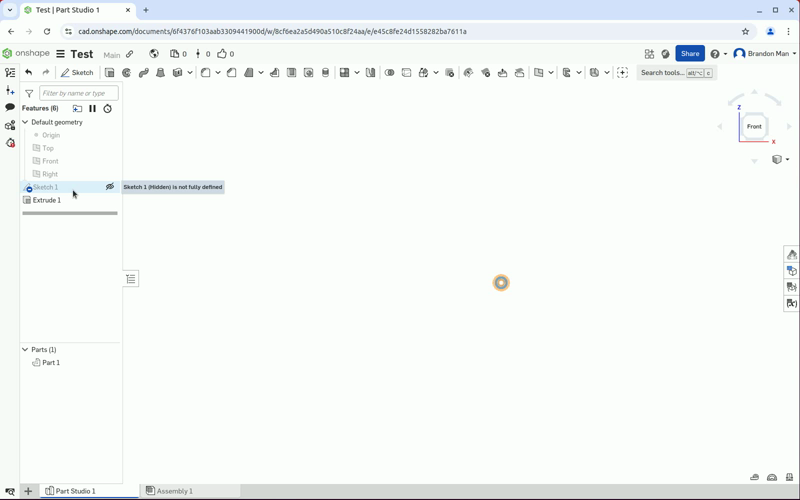
click(73, 189)
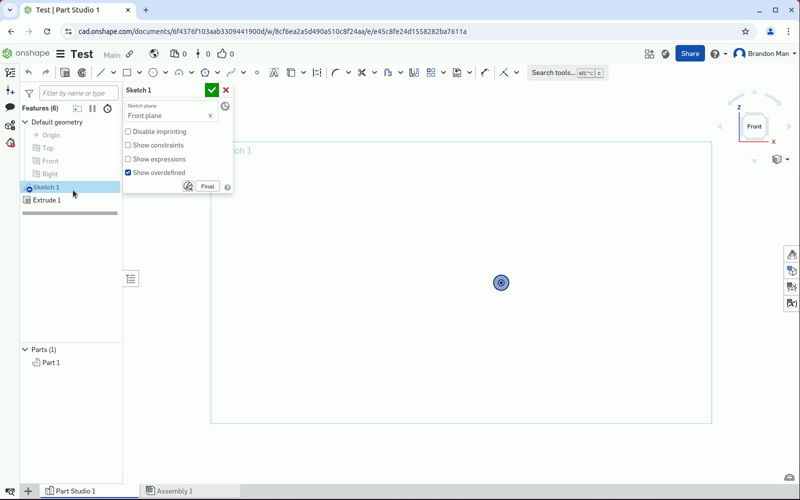
mouse_move(229, 92)
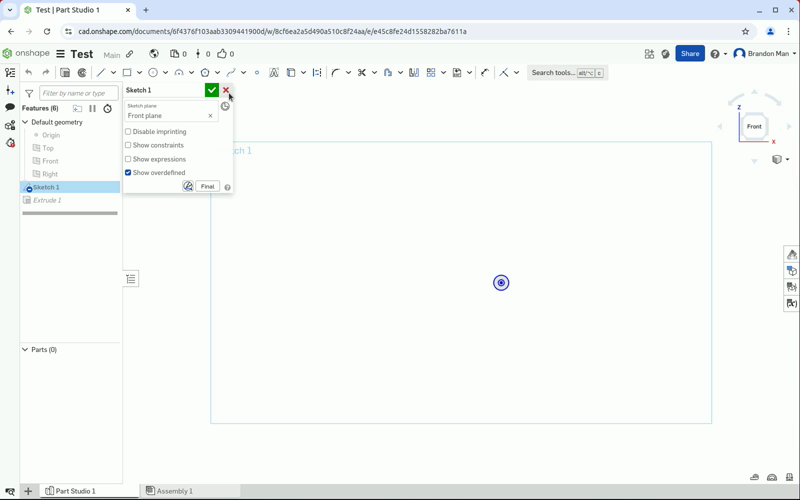
click(229, 92)
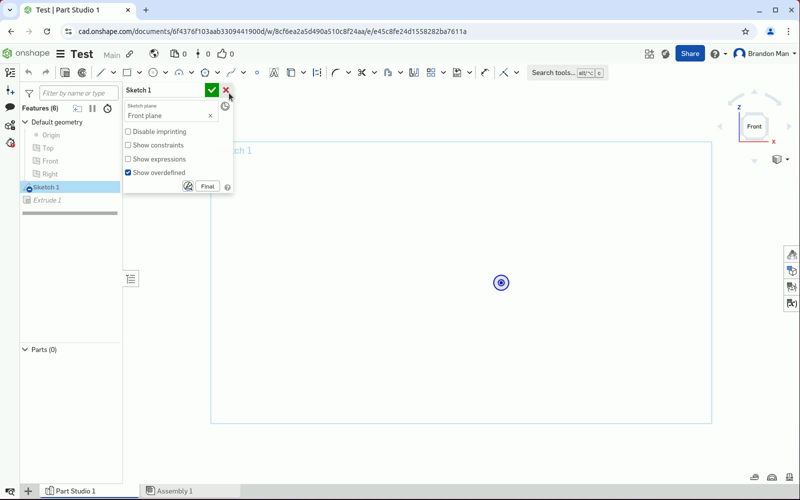
key(shift+s)
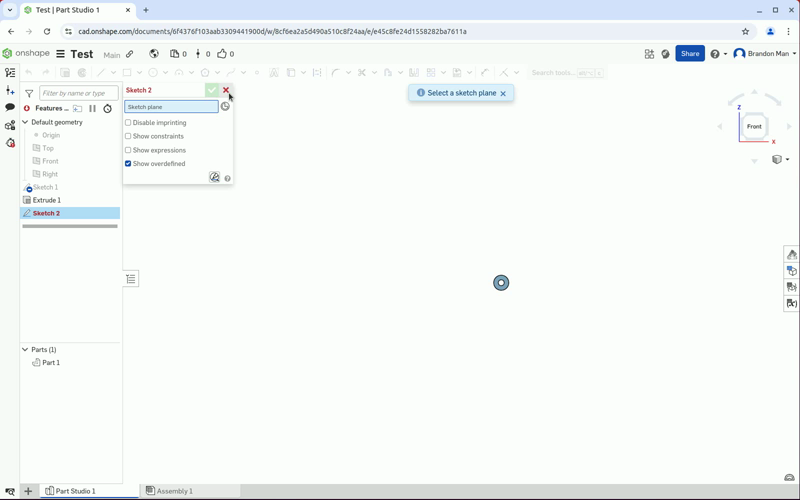
mouse_move(73, 163)
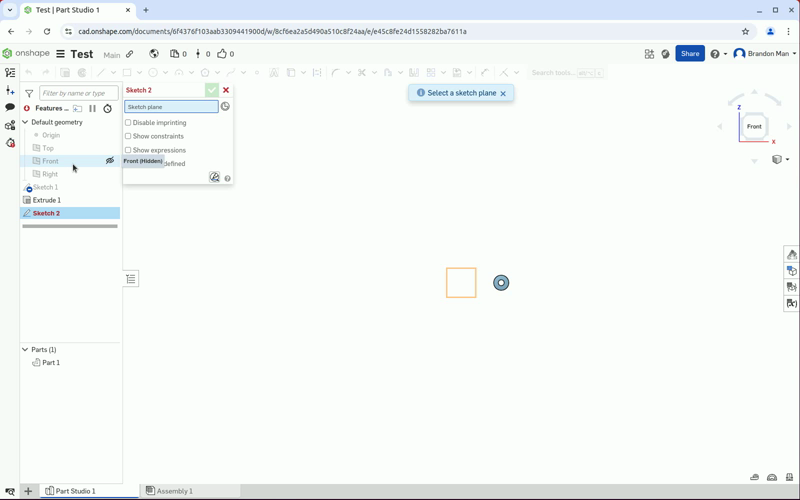
click(73, 163)
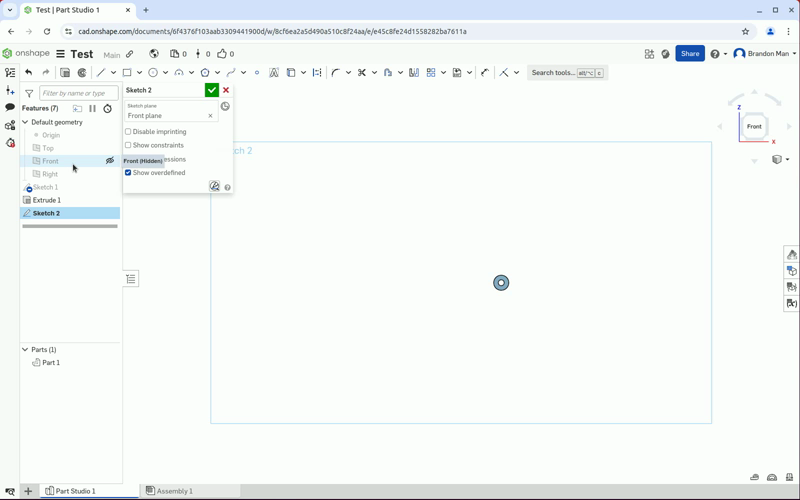
mouse_move(73, 352)
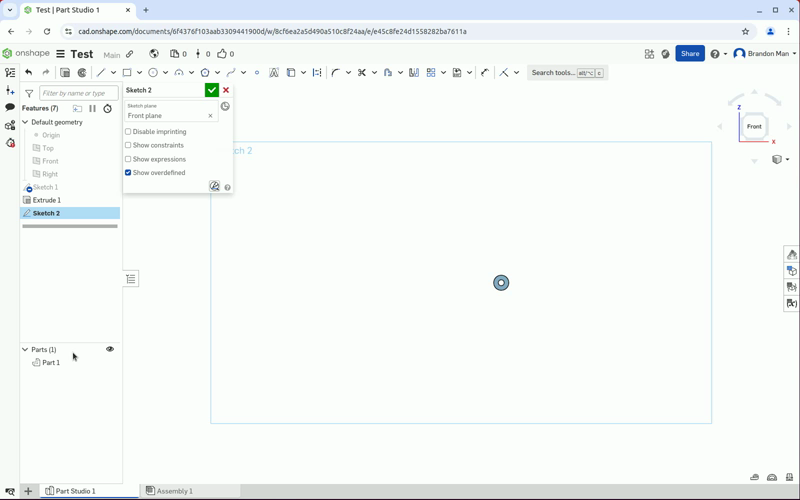
key(y)
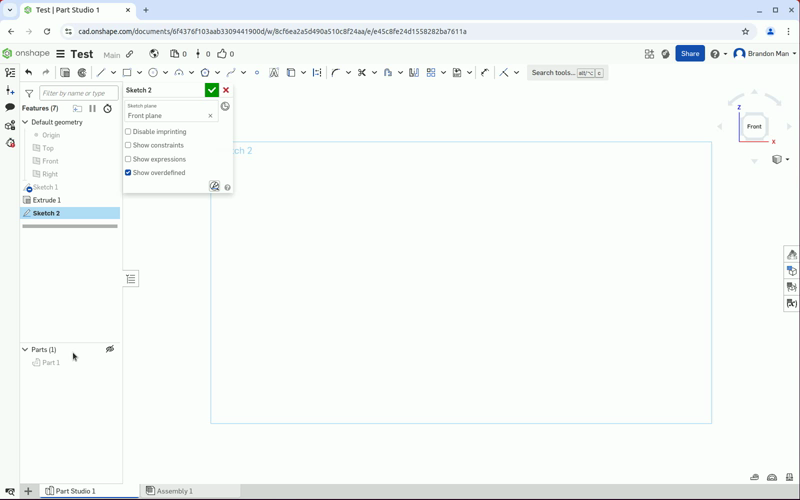
key(c)
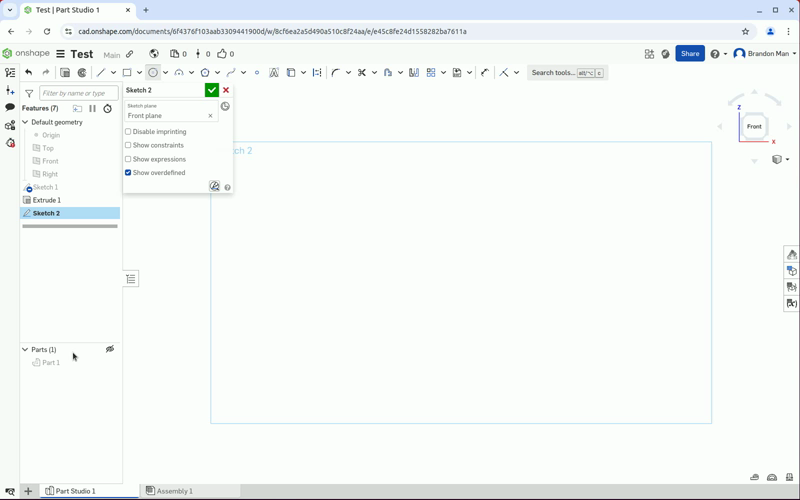
key_down(shift)
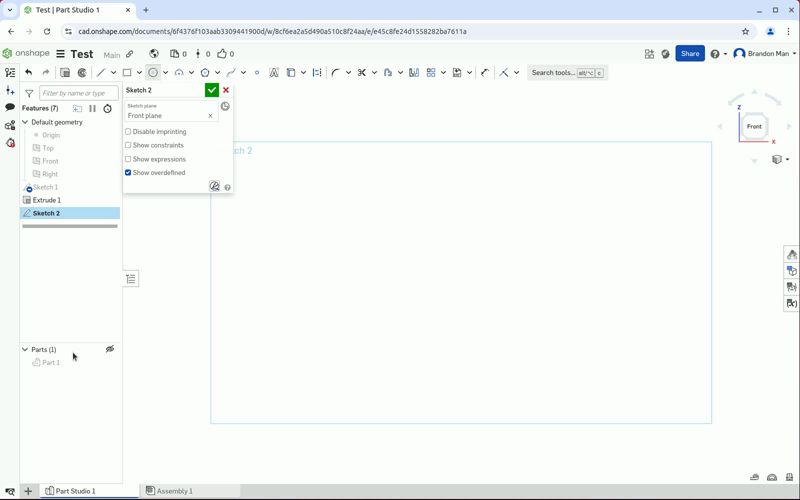
mouse_move(461, 282)
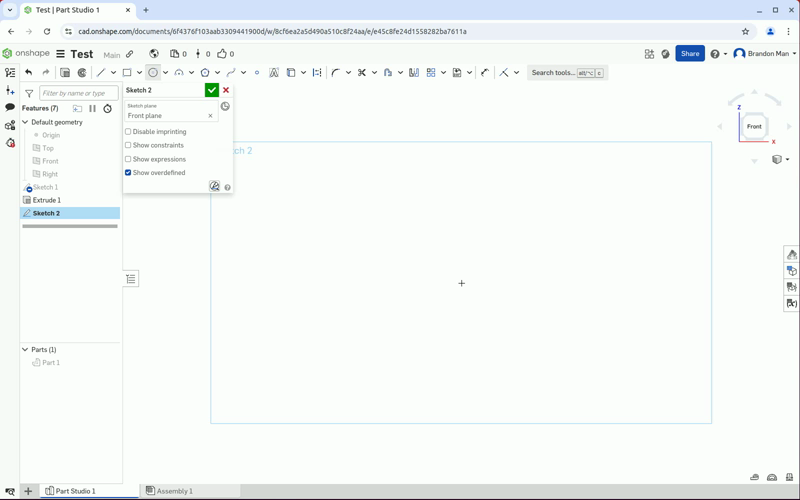
click(461, 282)
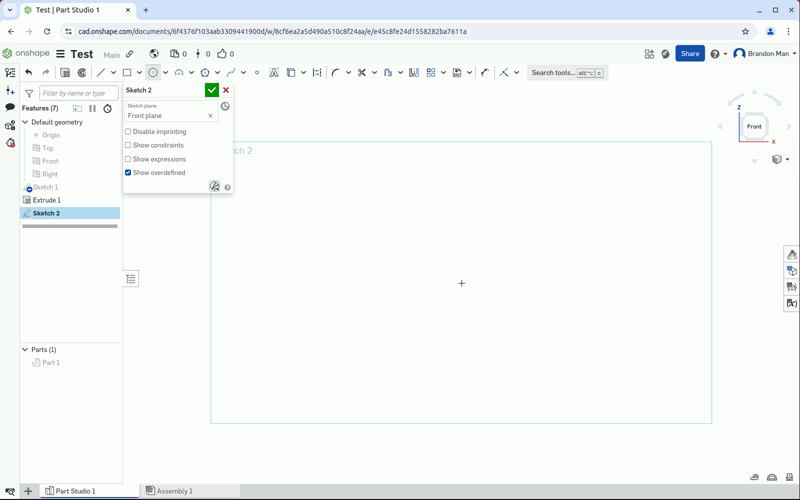
key_up(shift)
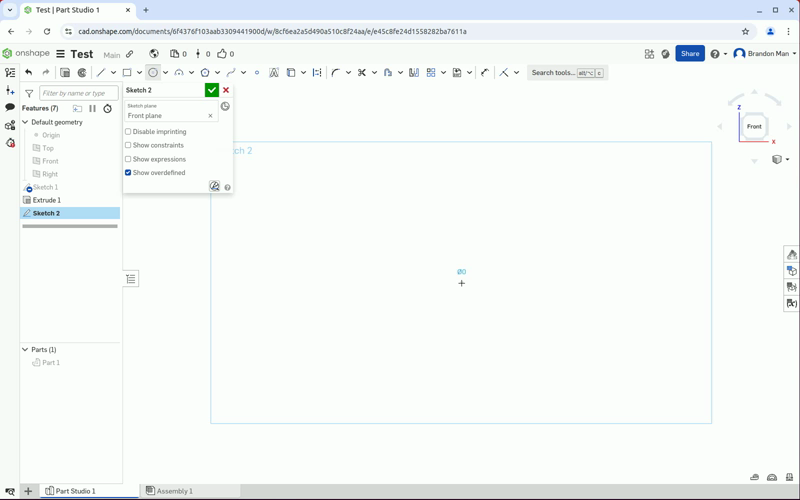
mouse_move(471, 282)
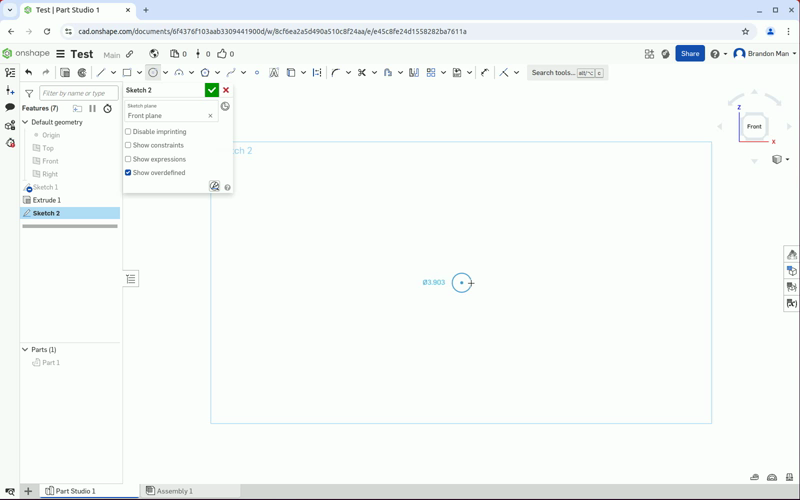
click(471, 282)
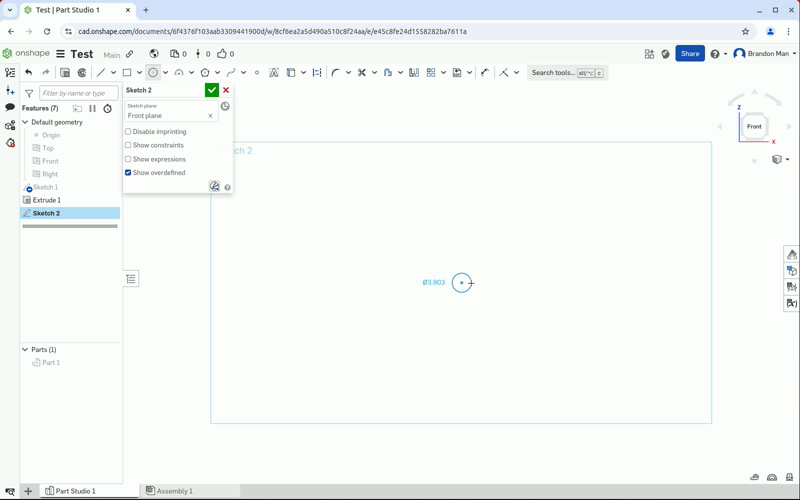
key(esc)
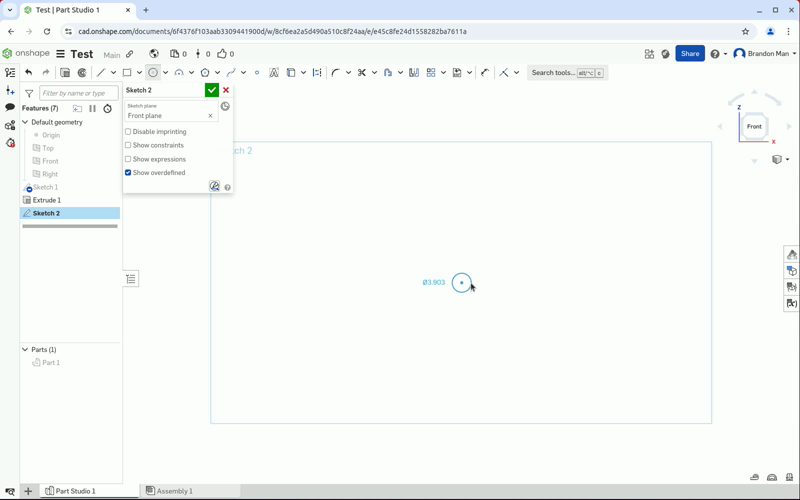
key(c)
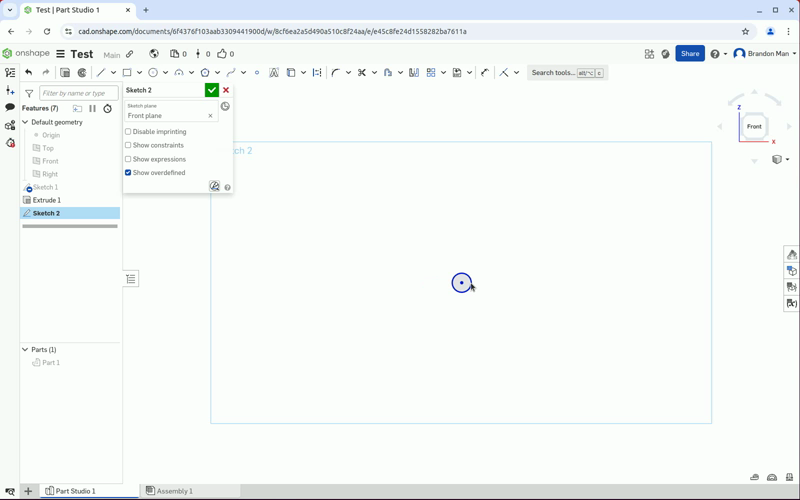
key_down(shift)
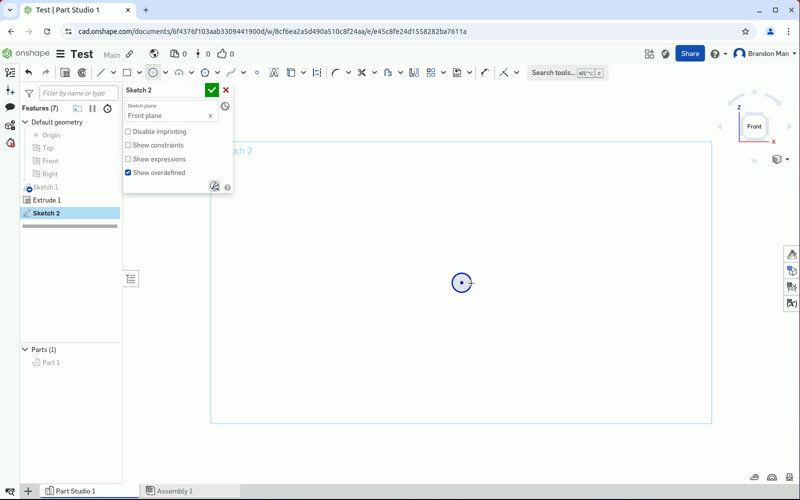
mouse_move(461, 282)
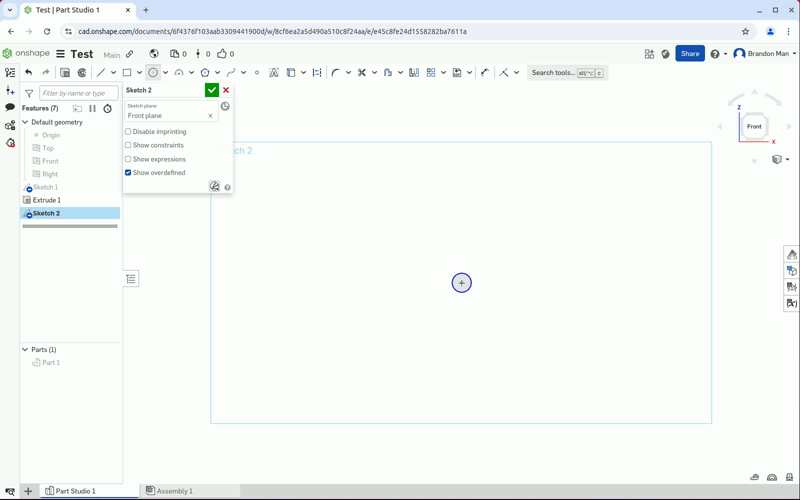
click(461, 282)
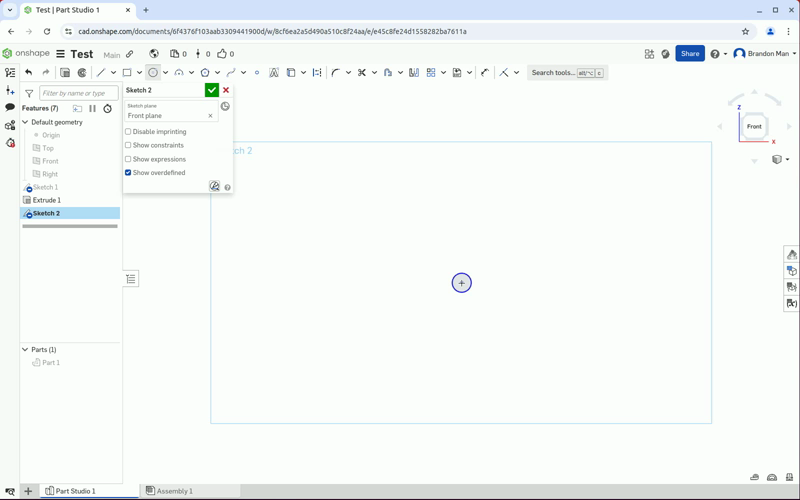
key_up(shift)
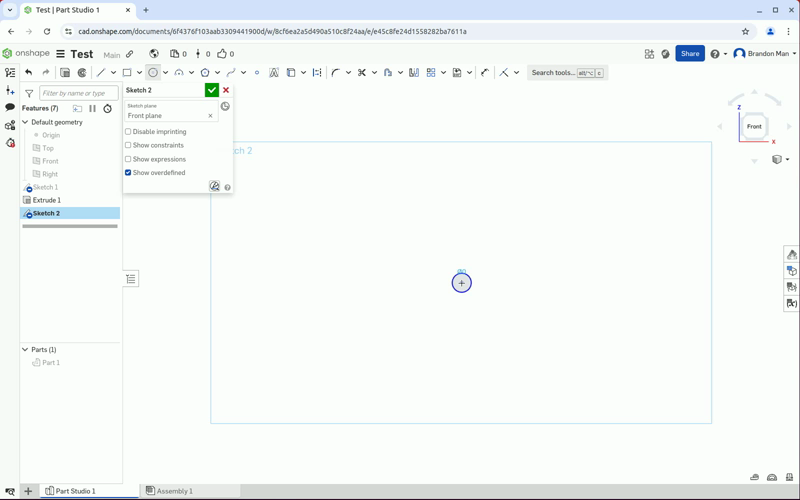
mouse_move(464, 282)
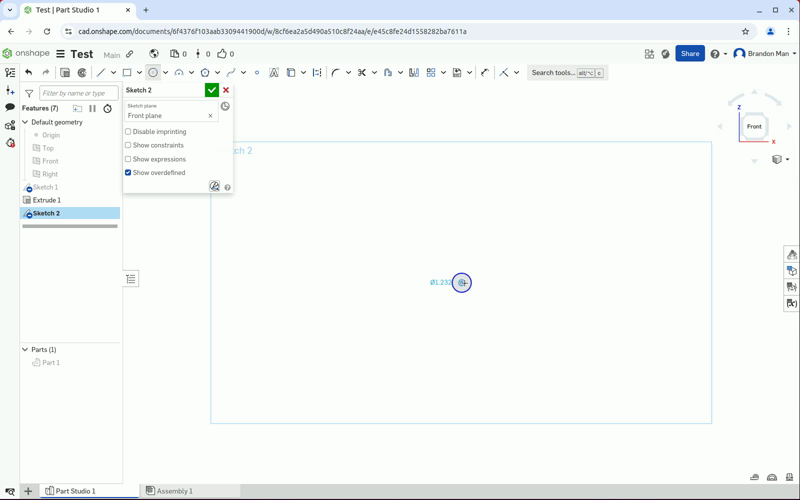
scroll(6)
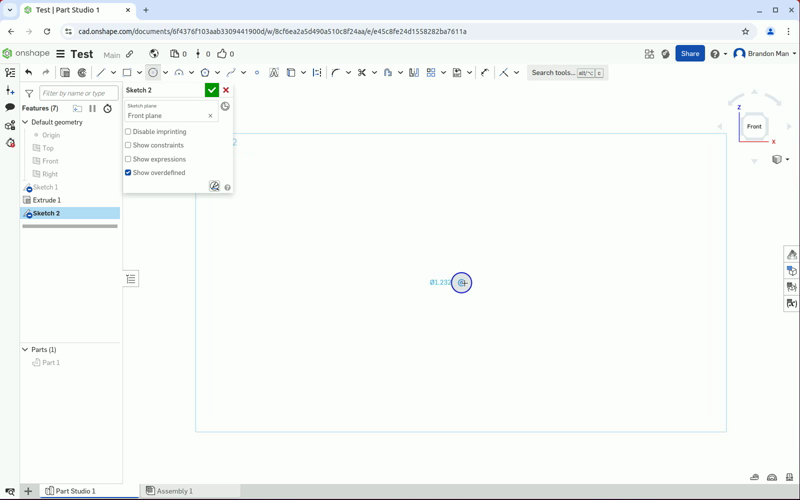
scroll(6)
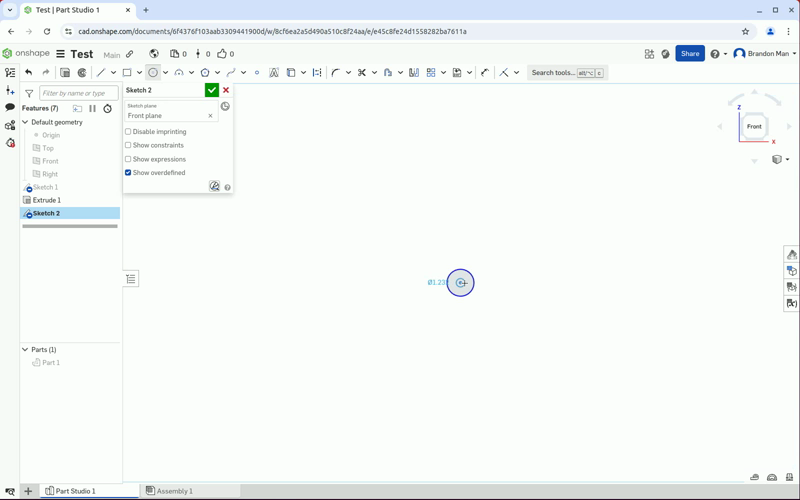
scroll(6)
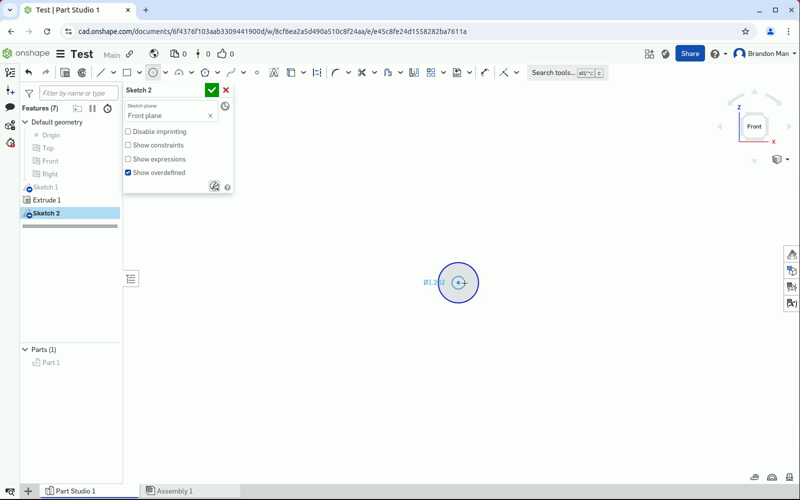
scroll(6)
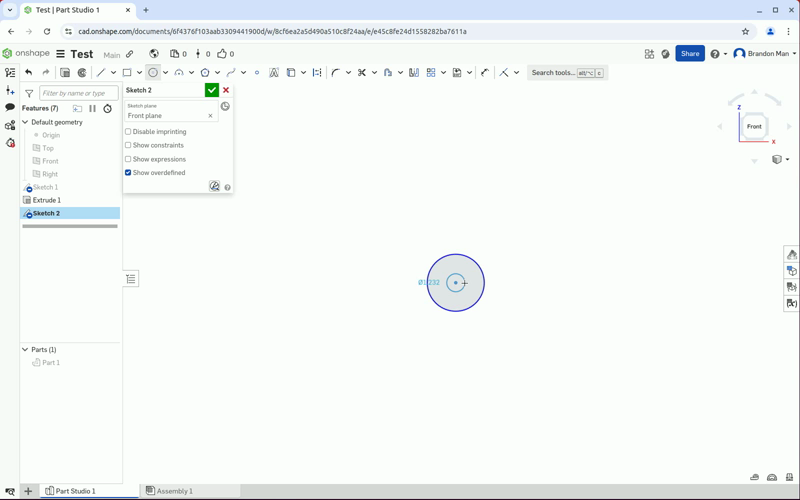
scroll(6)
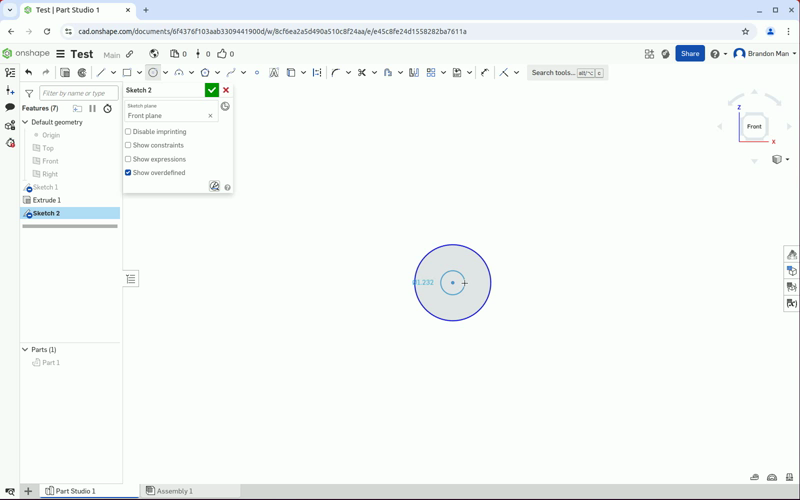
scroll(6)
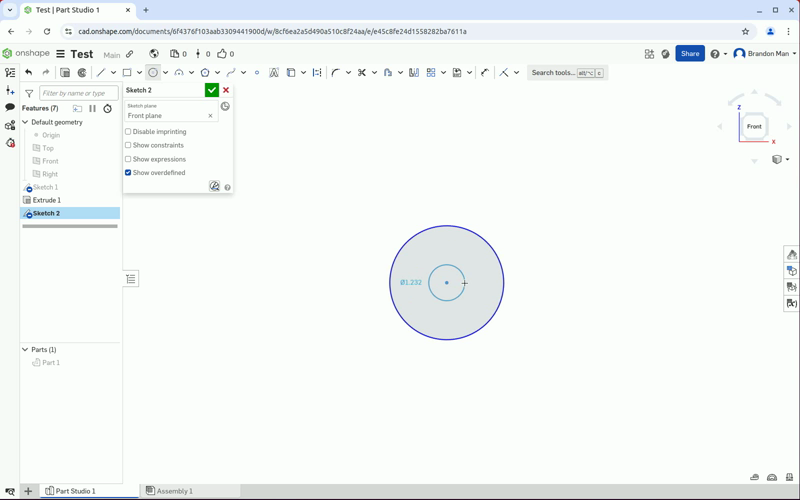
scroll(6)
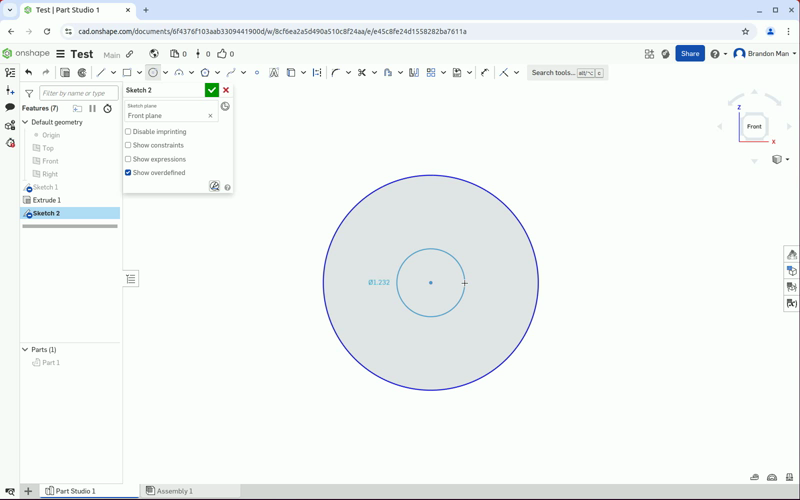
click(464, 282)
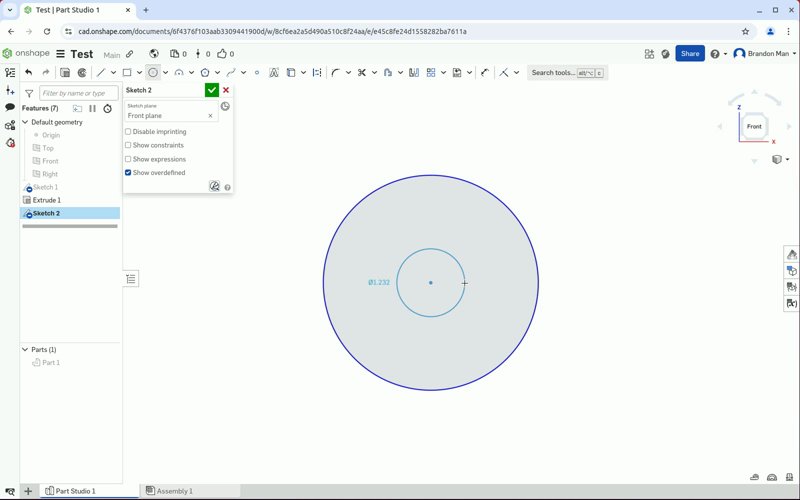
scroll(-6)
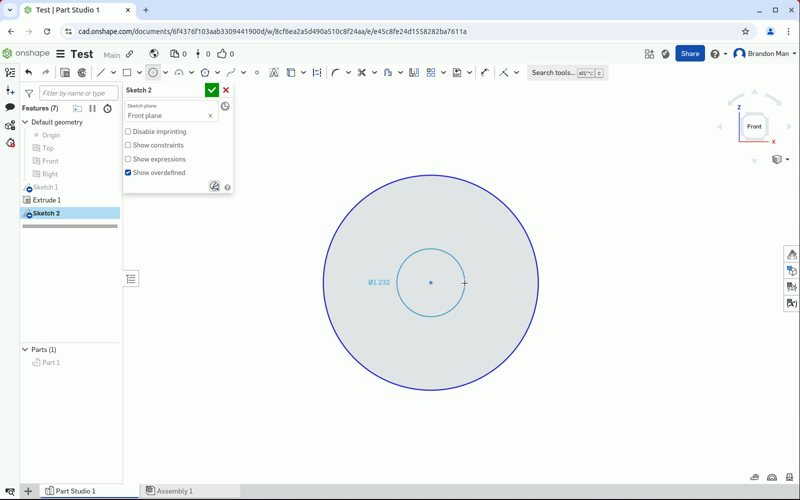
scroll(-6)
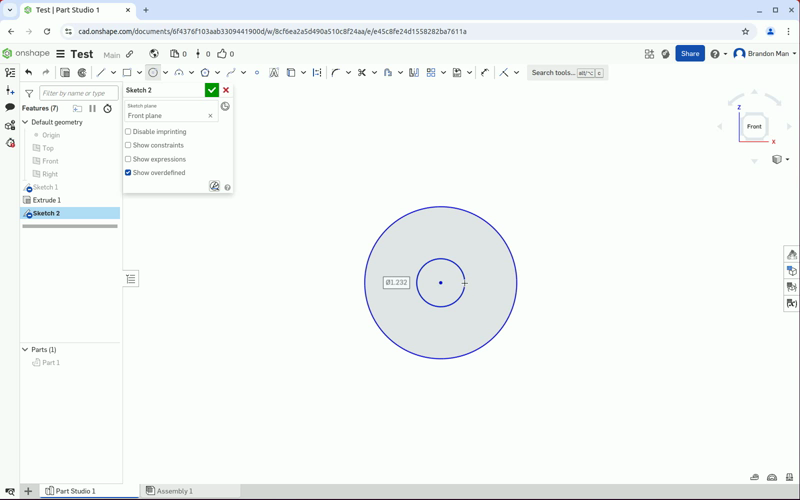
scroll(-6)
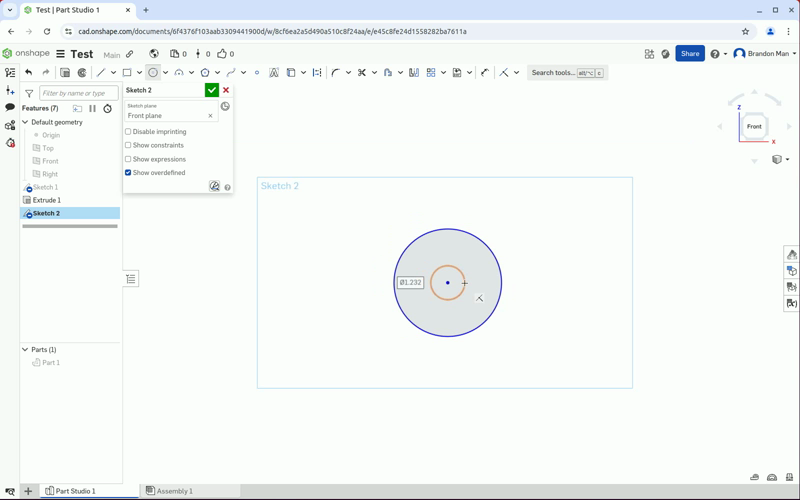
scroll(-6)
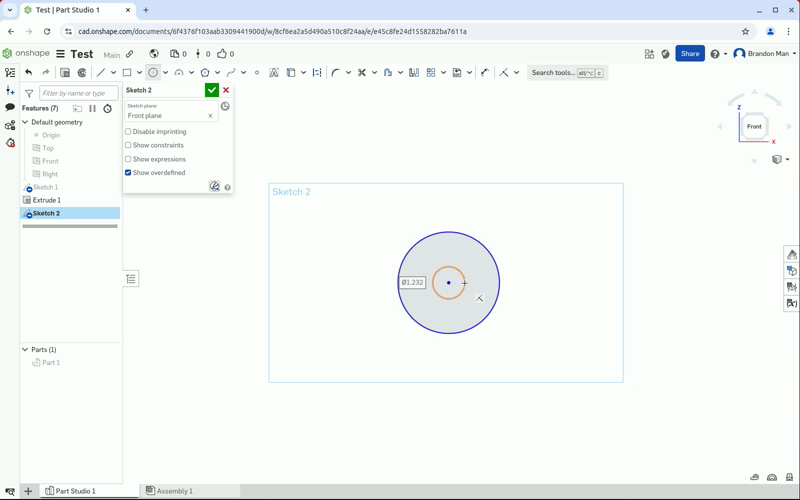
scroll(-6)
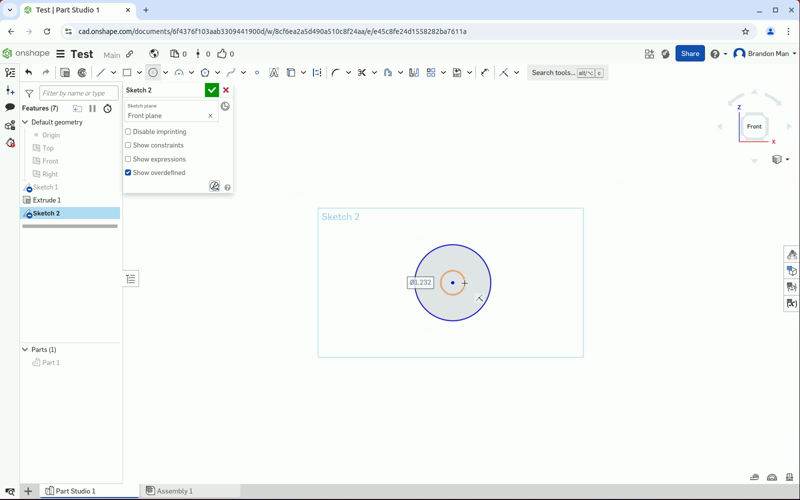
scroll(-6)
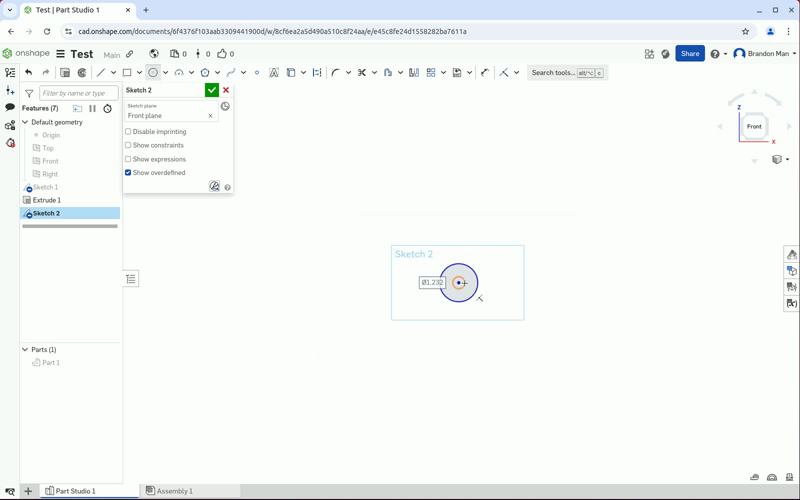
scroll(-6)
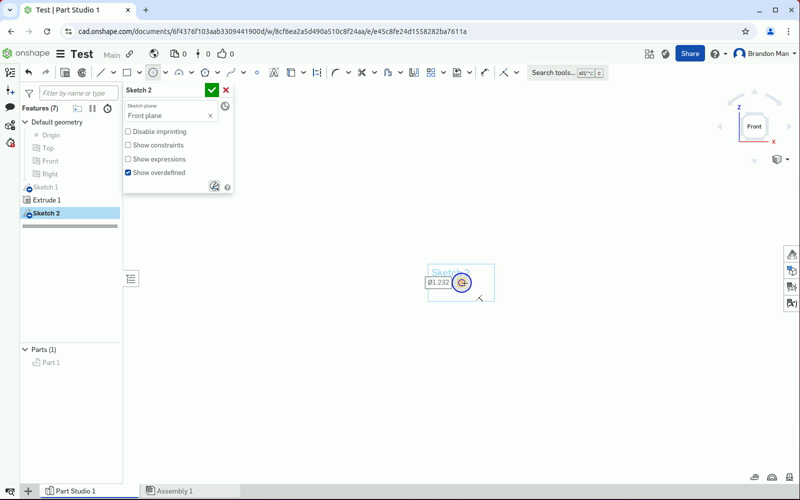
key(esc)
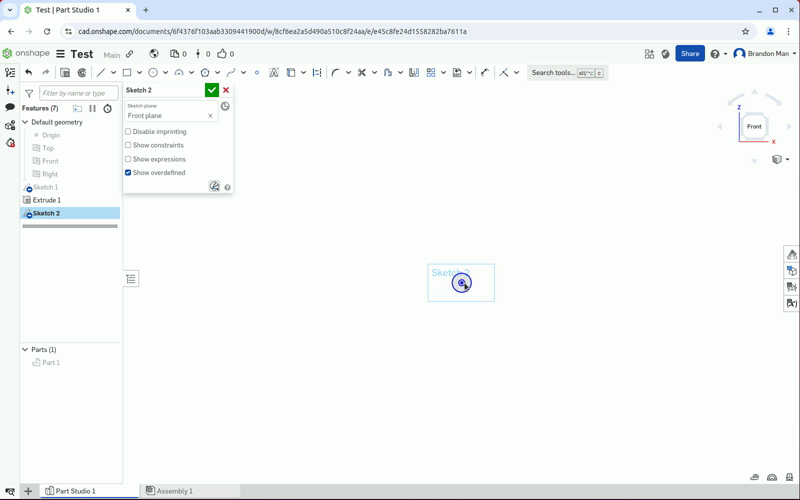
mouse_move(457, 290)
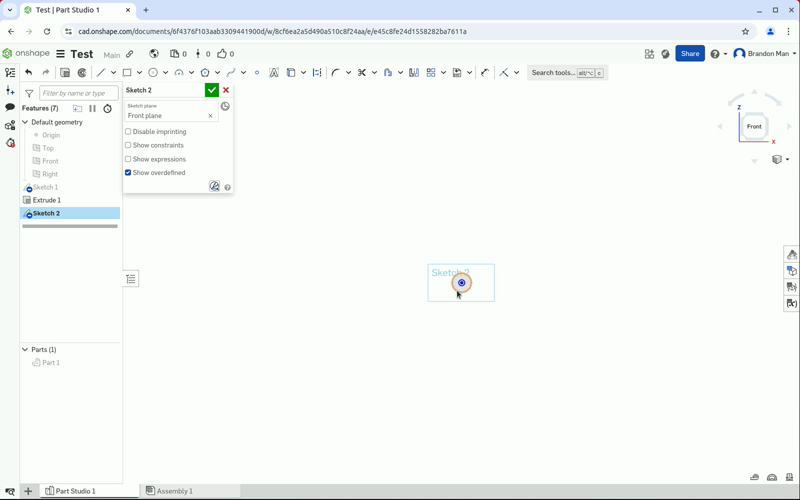
scroll(6)
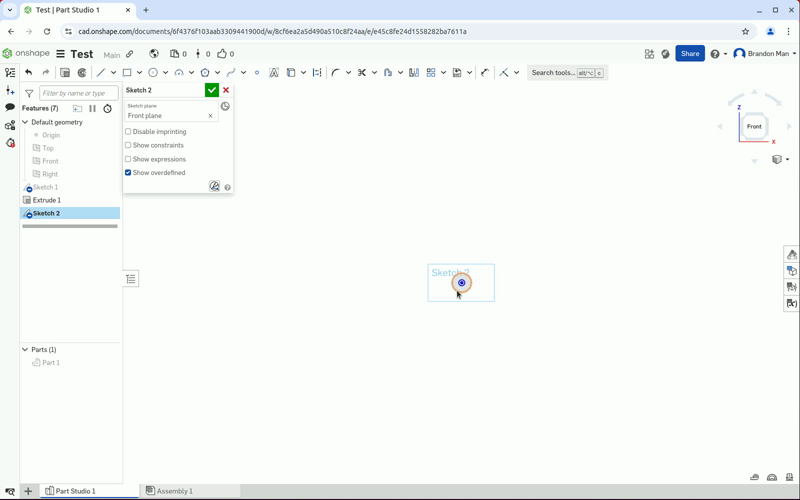
scroll(6)
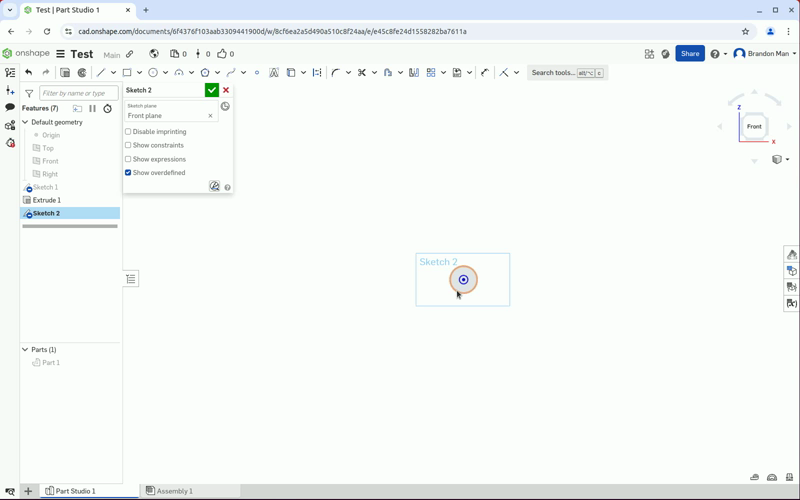
scroll(6)
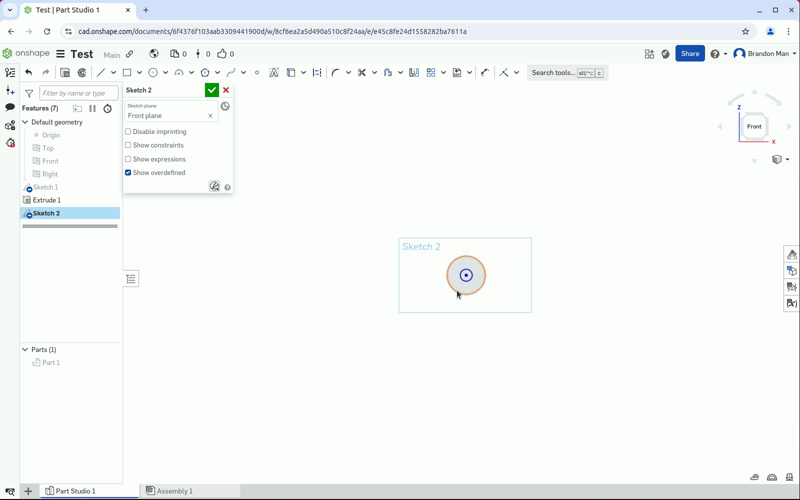
scroll(6)
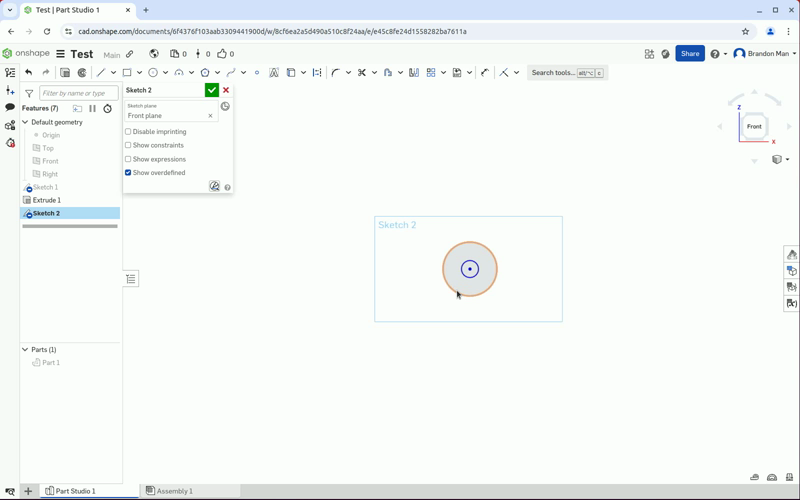
scroll(6)
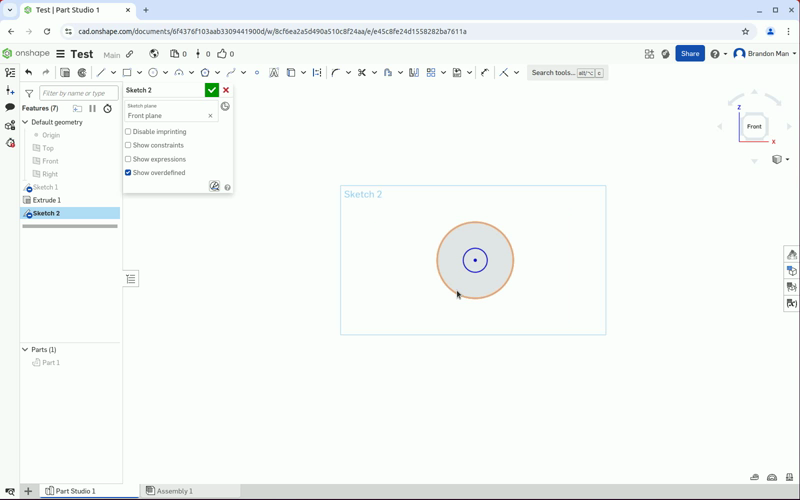
scroll(6)
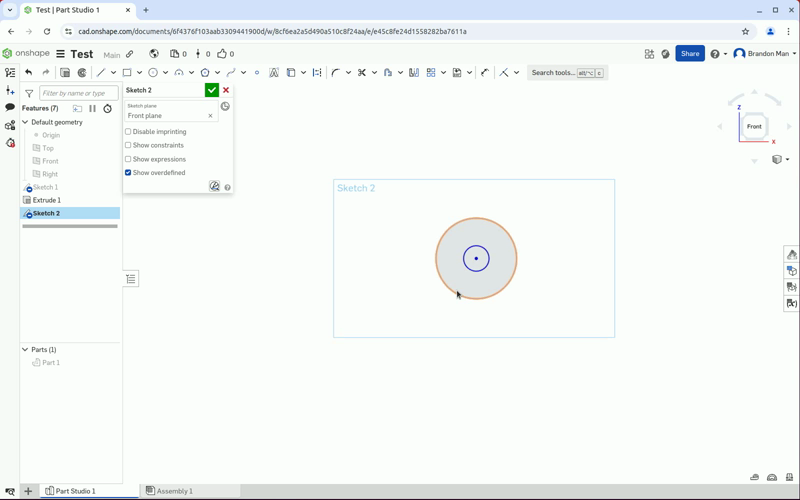
scroll(6)
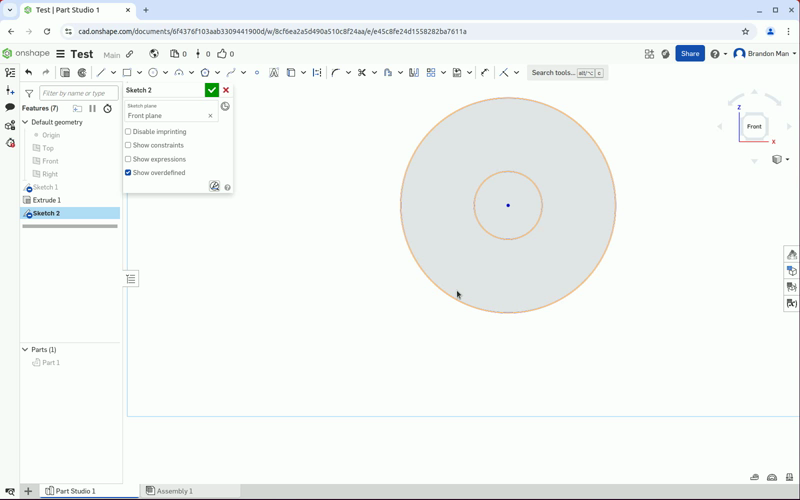
click(457, 290)
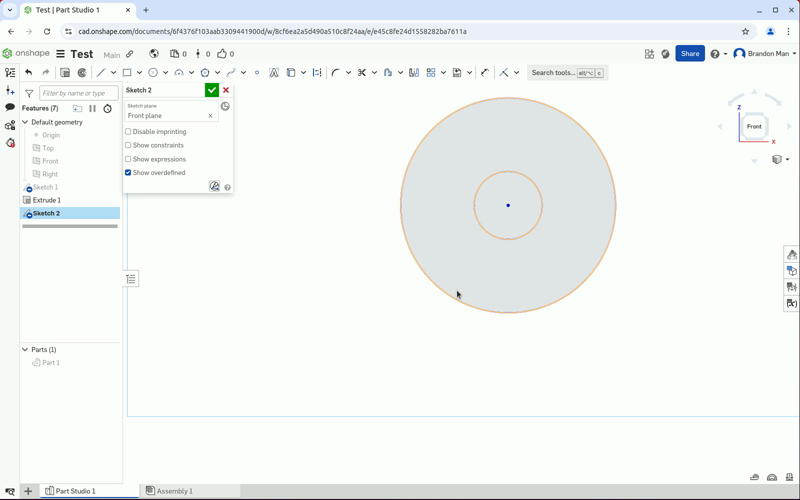
scroll(-6)
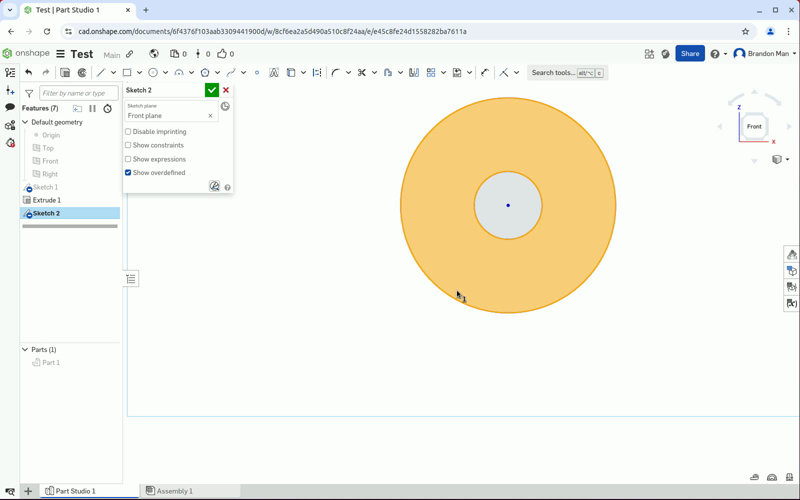
scroll(-6)
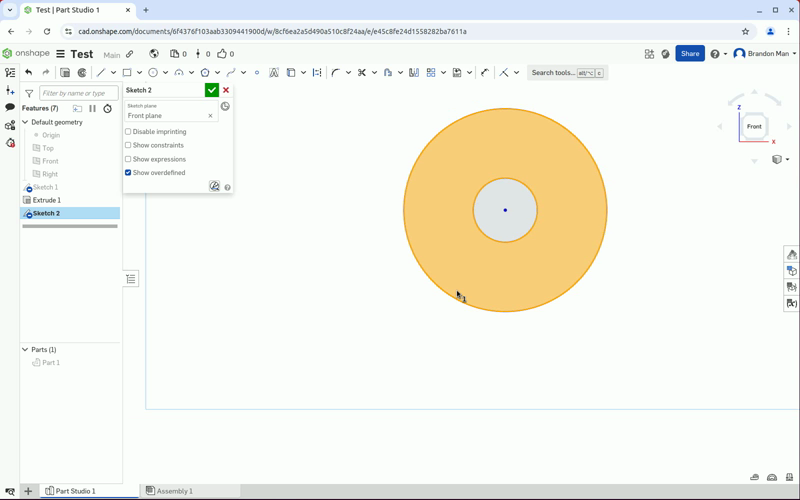
scroll(-6)
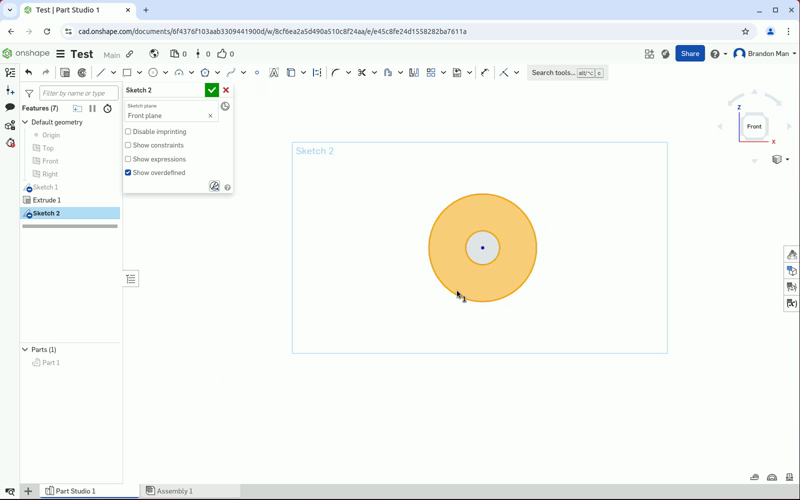
scroll(-6)
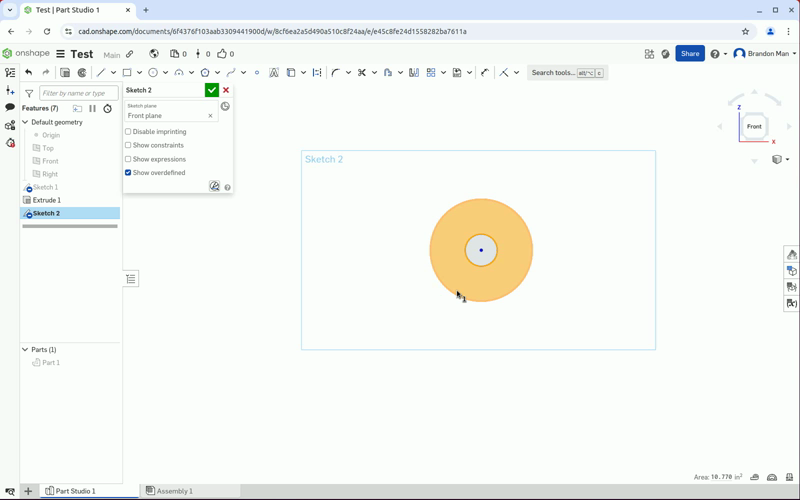
scroll(-6)
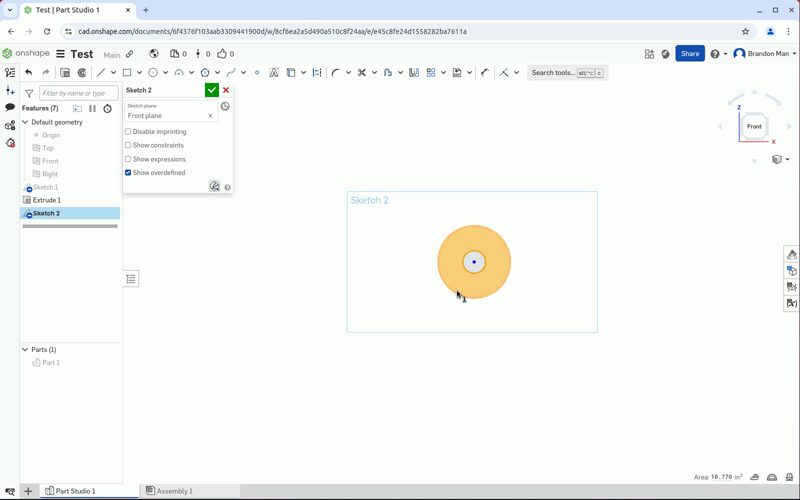
scroll(-6)
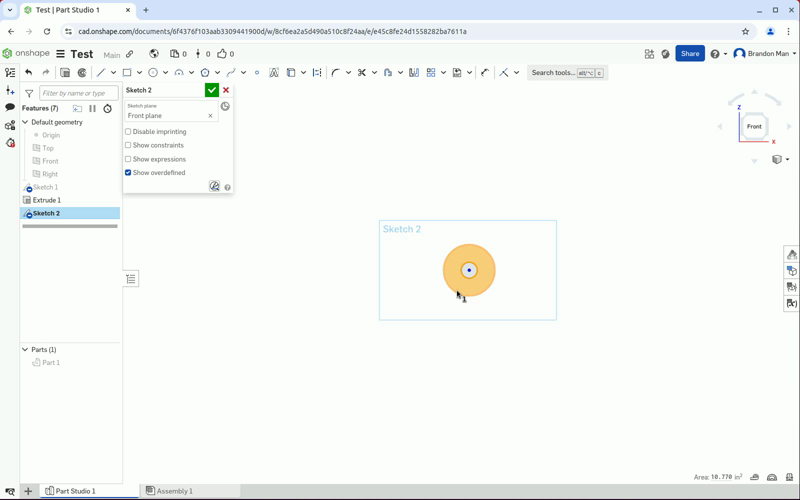
scroll(-6)
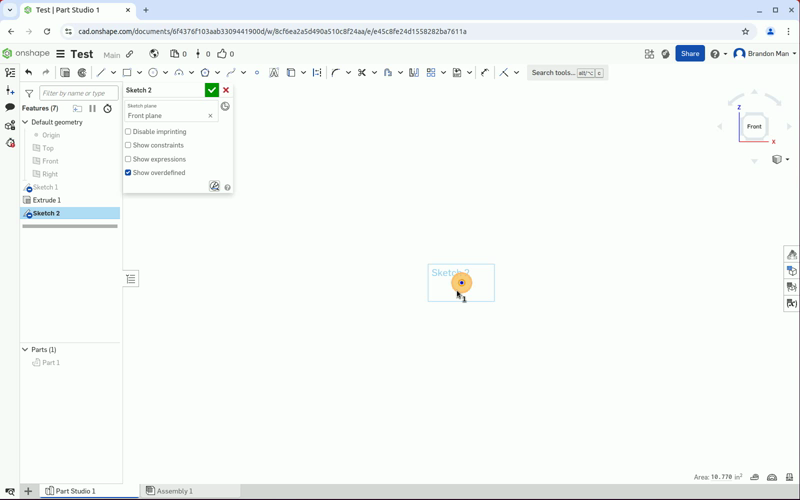
mouse_move(73, 352)
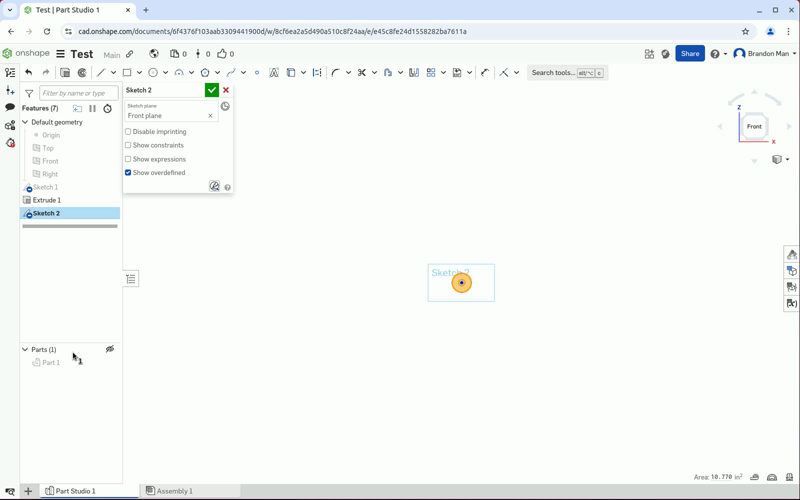
key(shift+y)
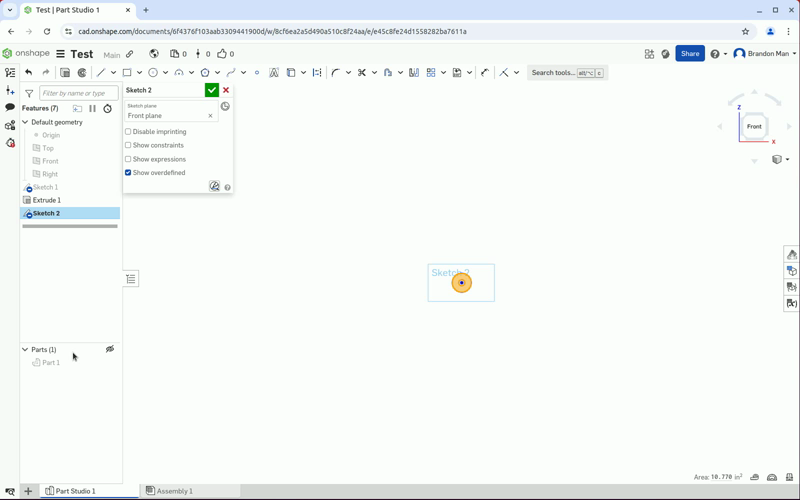
key(shift+e)
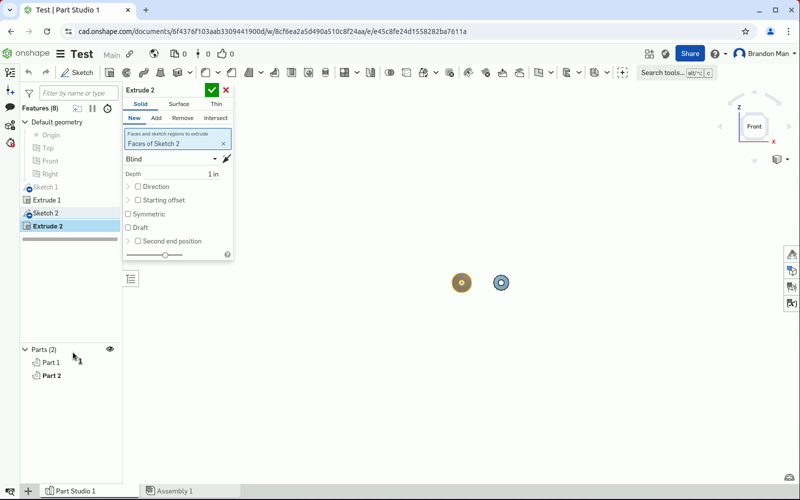
mouse_move(143, 106)
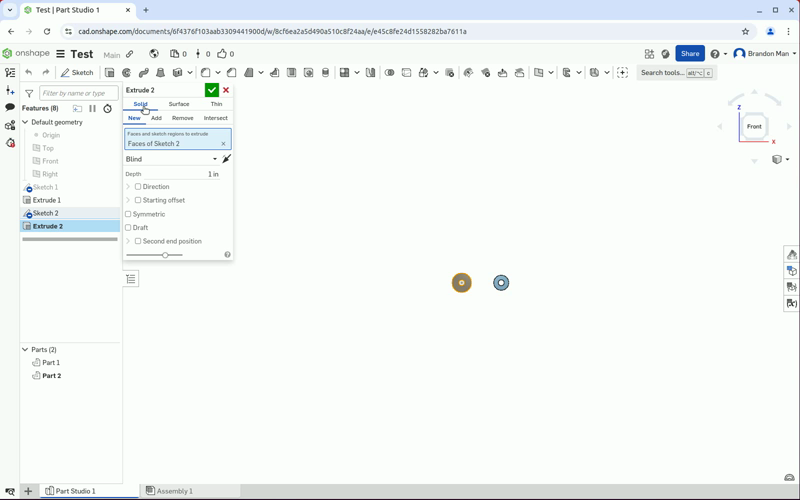
click(143, 106)
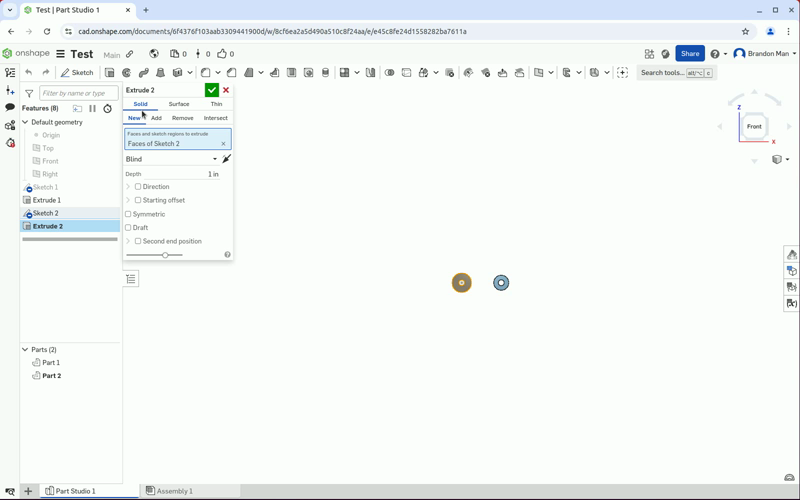
mouse_move(137, 120)
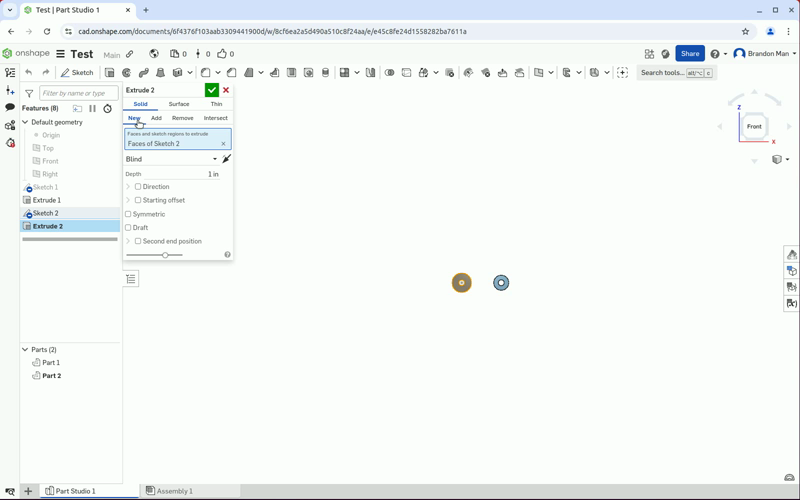
click(137, 120)
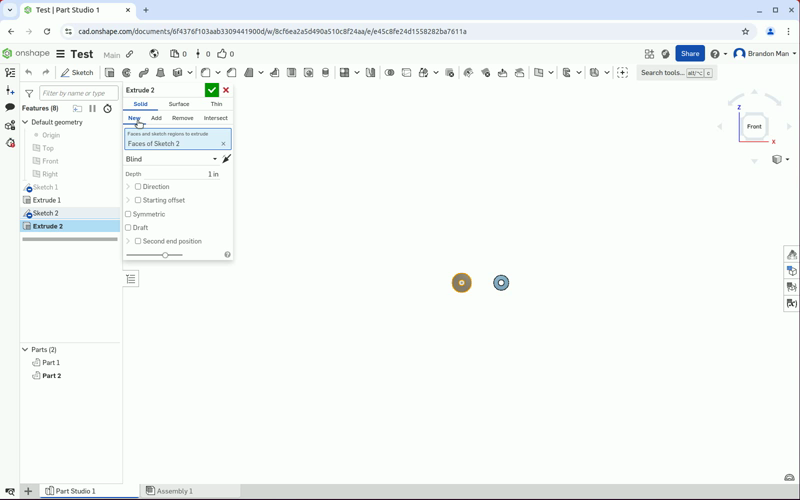
key(tab, 4)
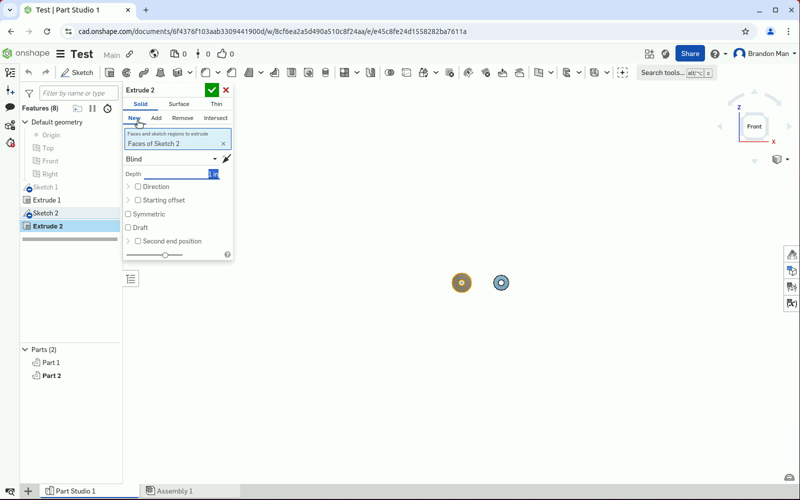
text(0.481)
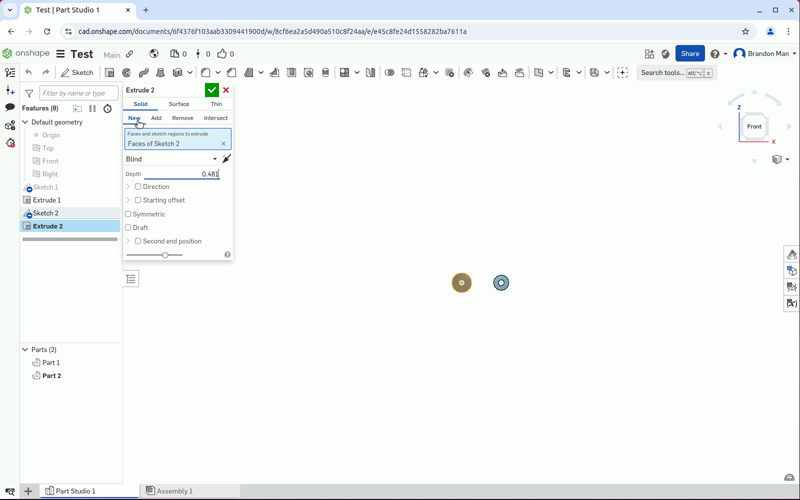
key(enter)
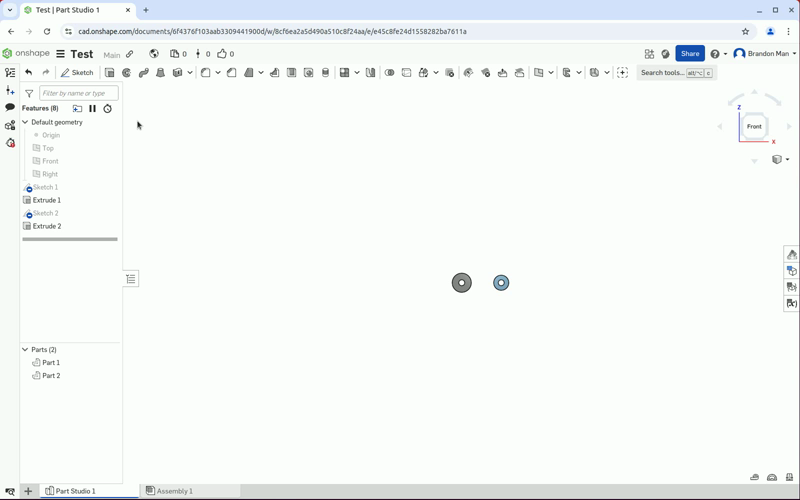
key(shift+h)
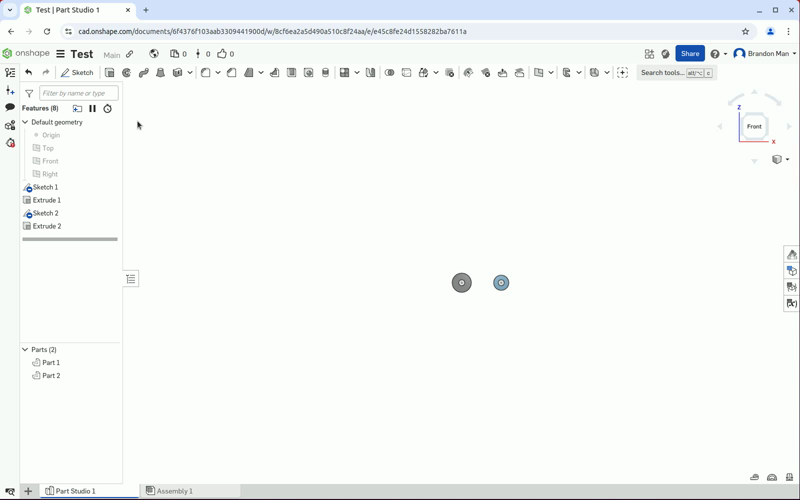
key(shift+h)
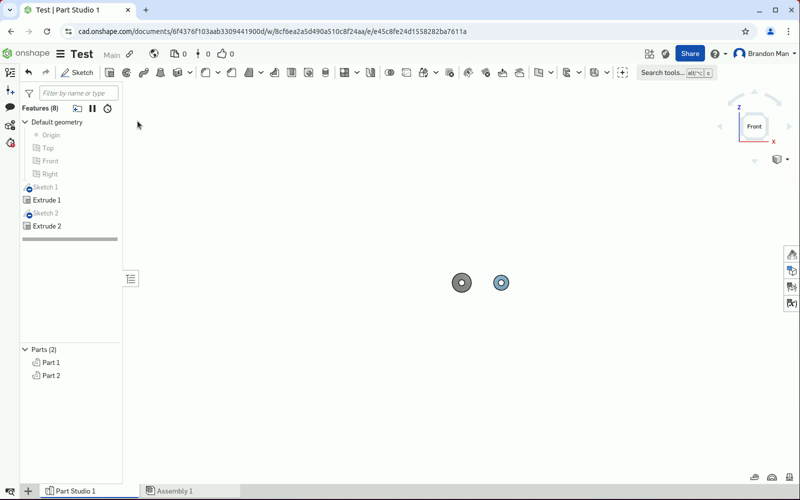
mouse_move(73, 189)
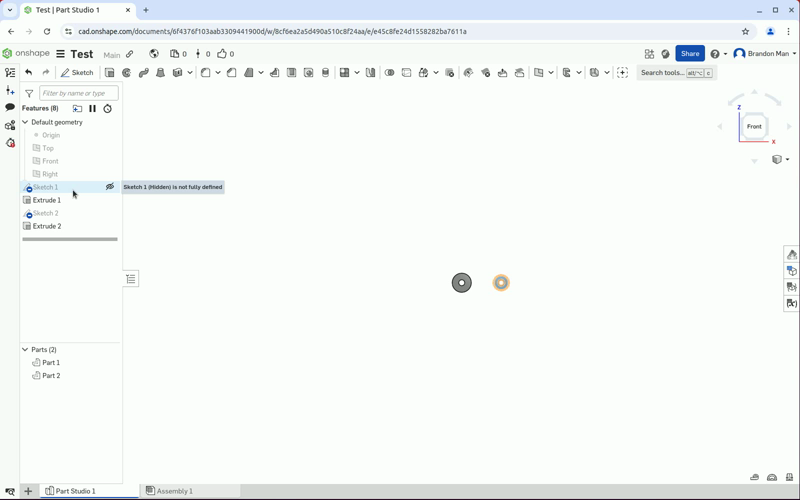
click(73, 189)
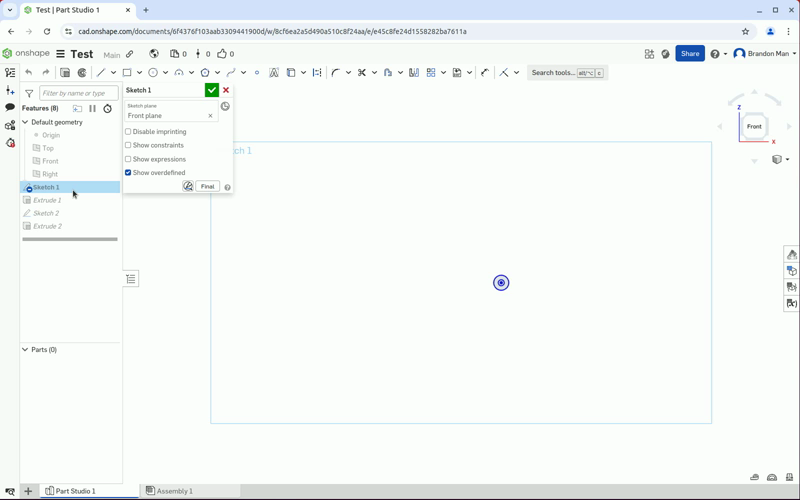
mouse_move(229, 92)
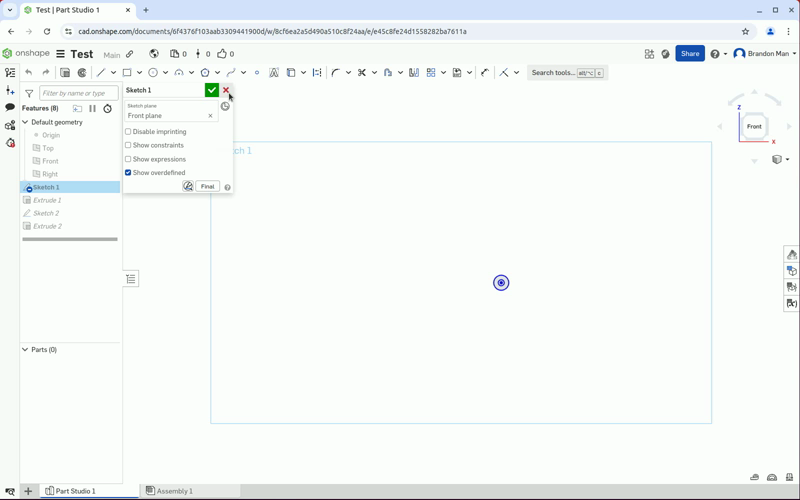
click(229, 92)
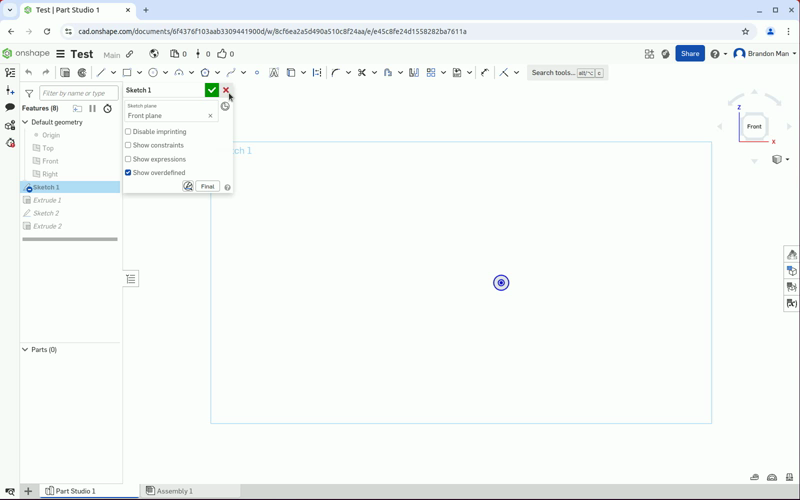
key(shift+s)
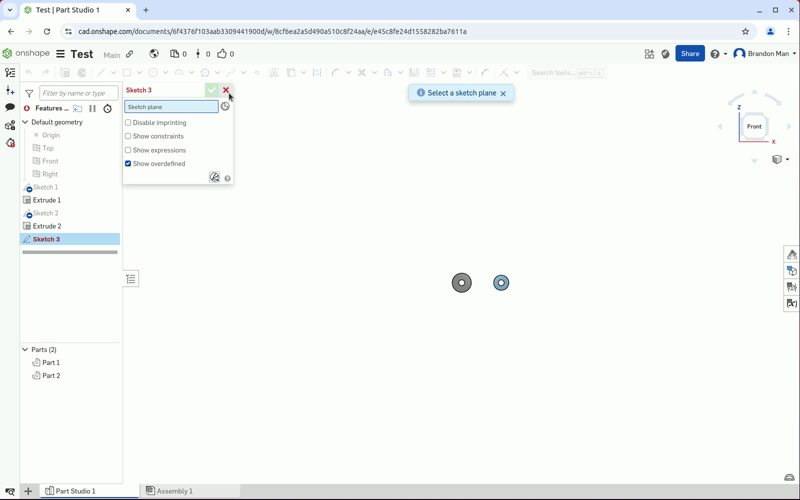
mouse_move(73, 163)
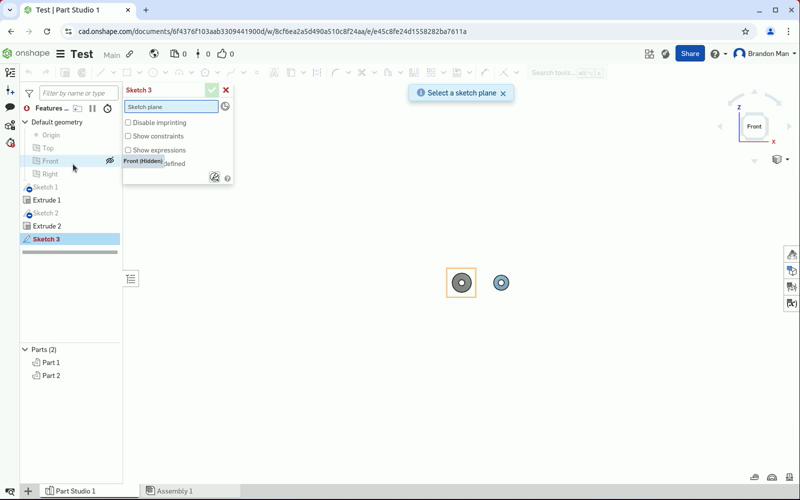
click(73, 163)
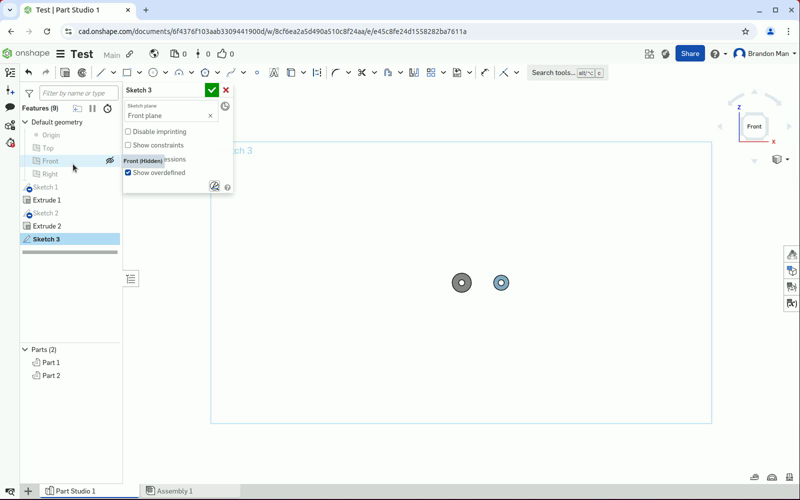
mouse_move(73, 352)
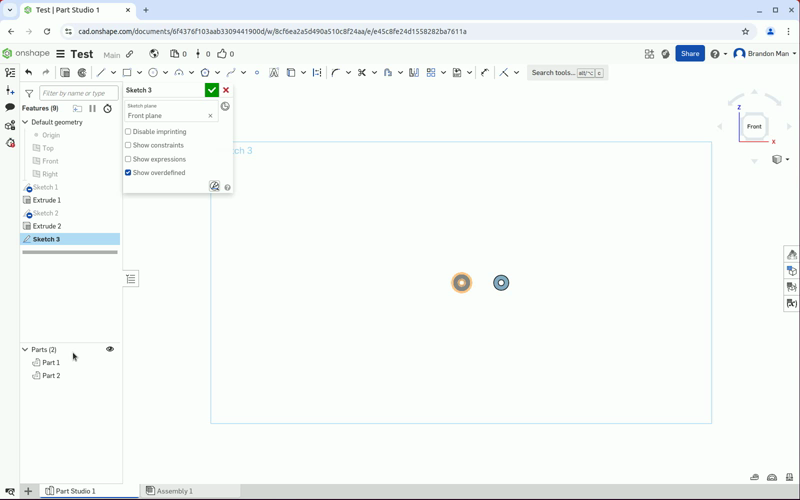
key(y)
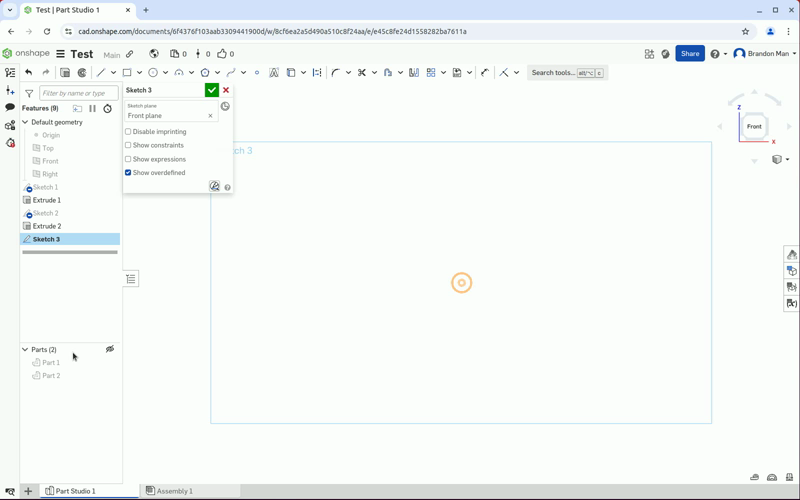
key(c)
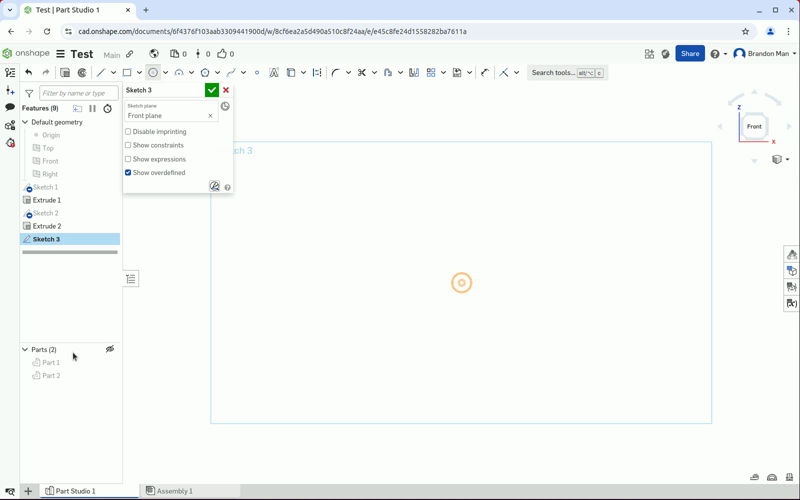
key_down(shift)
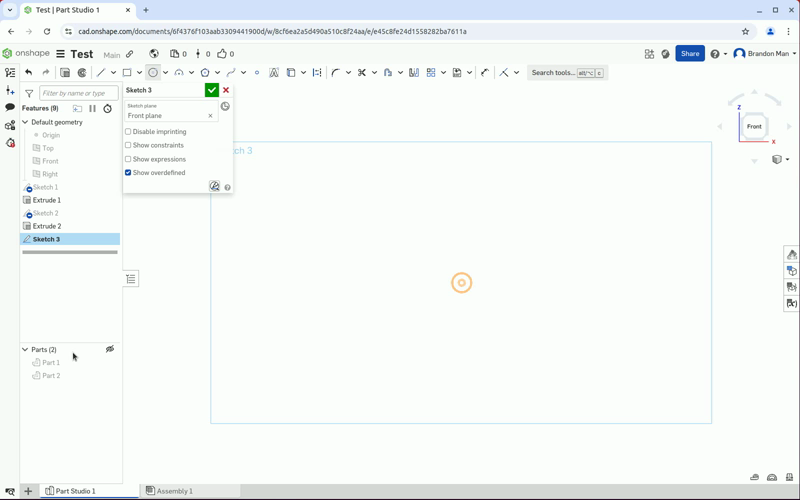
mouse_move(461, 178)
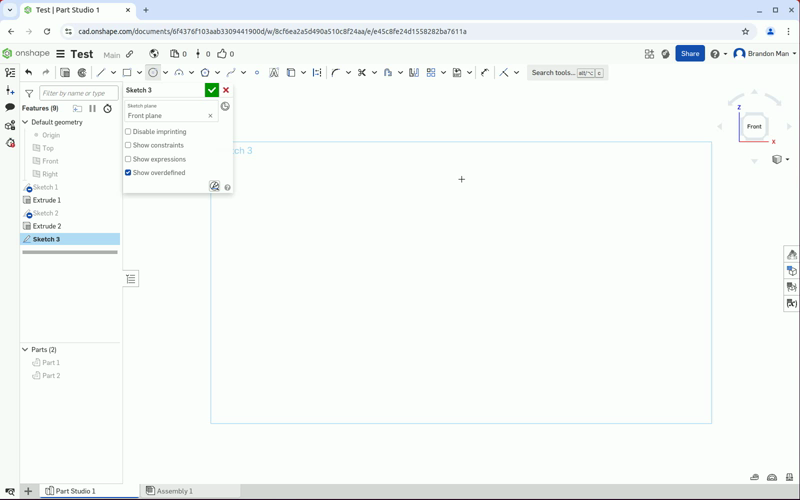
click(461, 178)
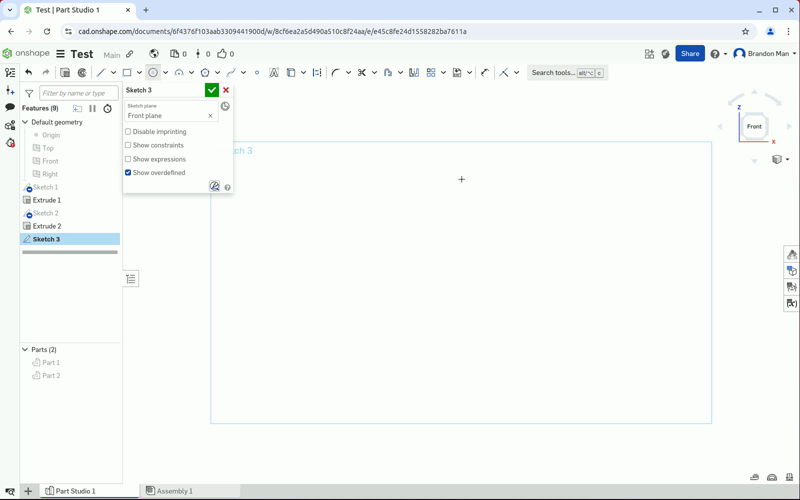
key_up(shift)
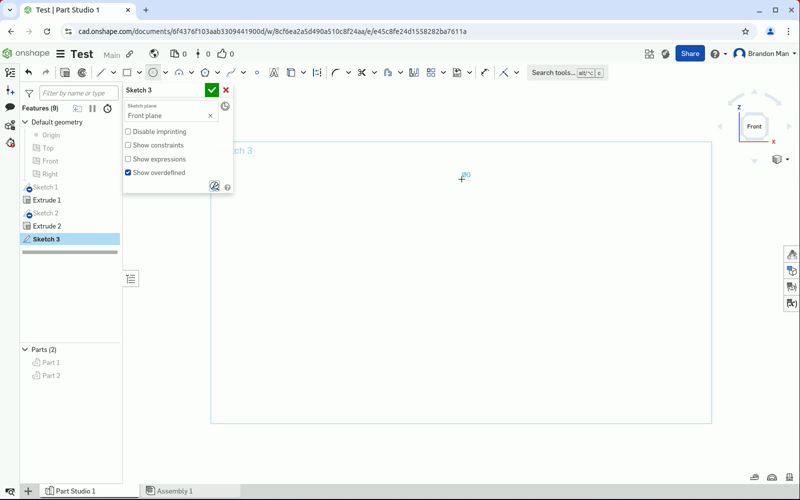
mouse_move(471, 178)
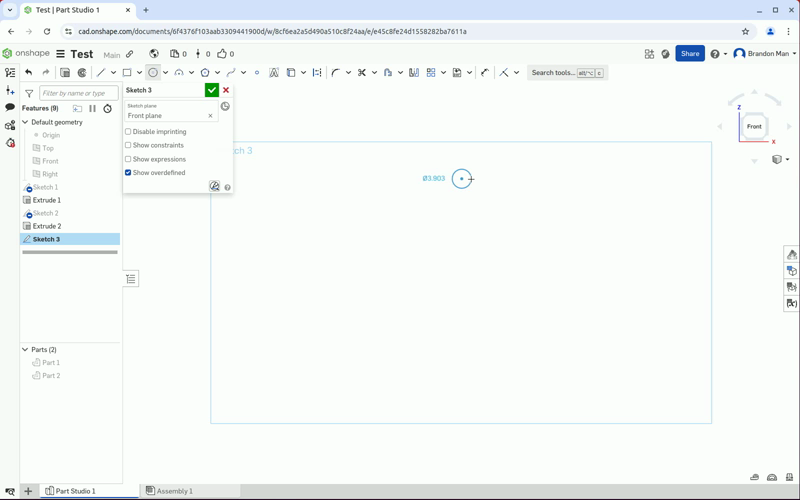
click(471, 178)
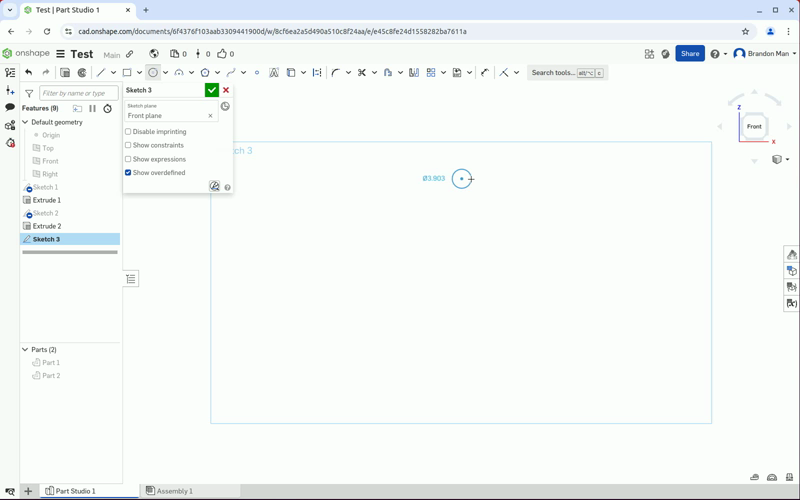
key(esc)
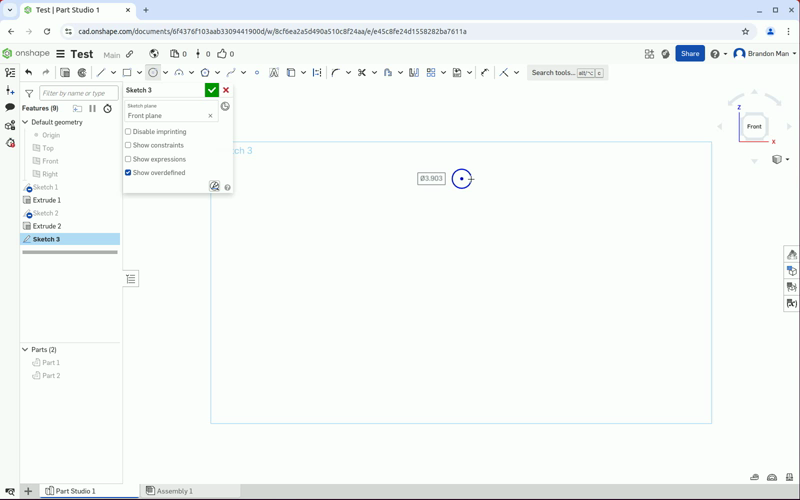
key(c)
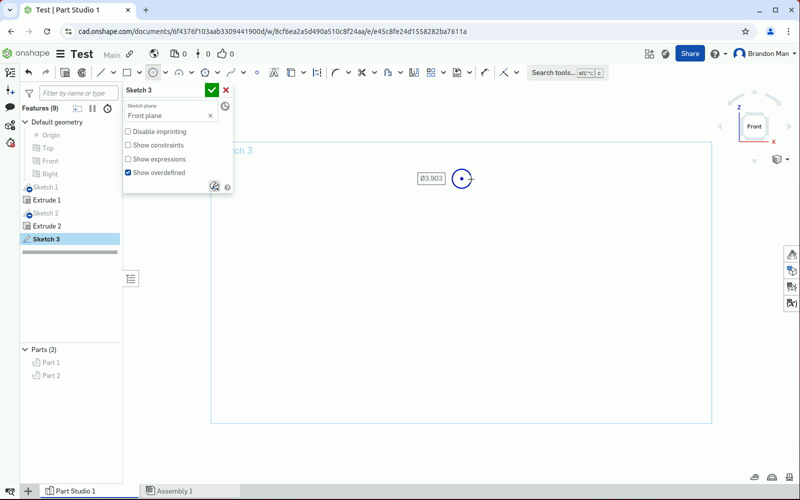
key_down(shift)
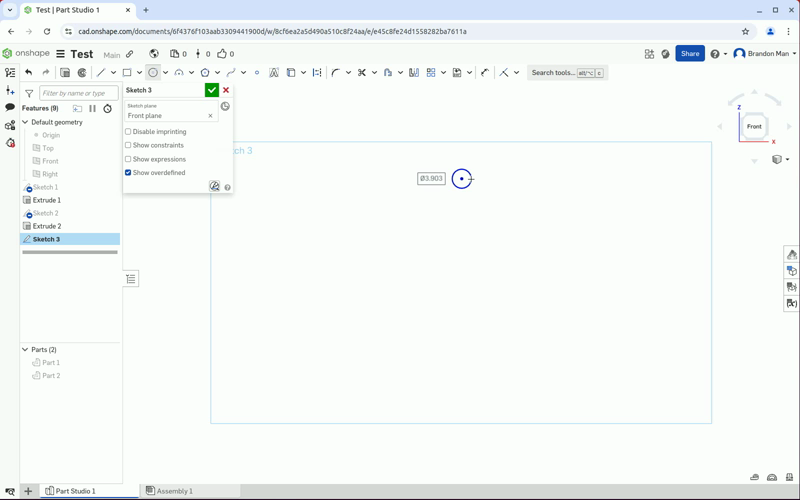
mouse_move(461, 178)
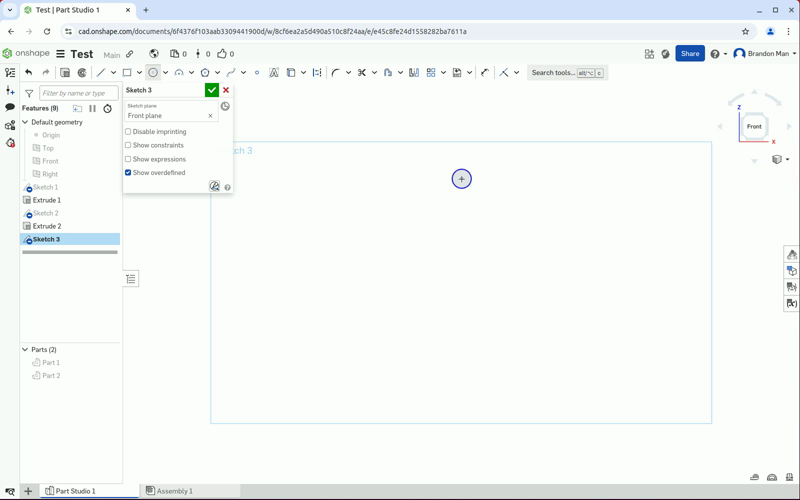
click(461, 178)
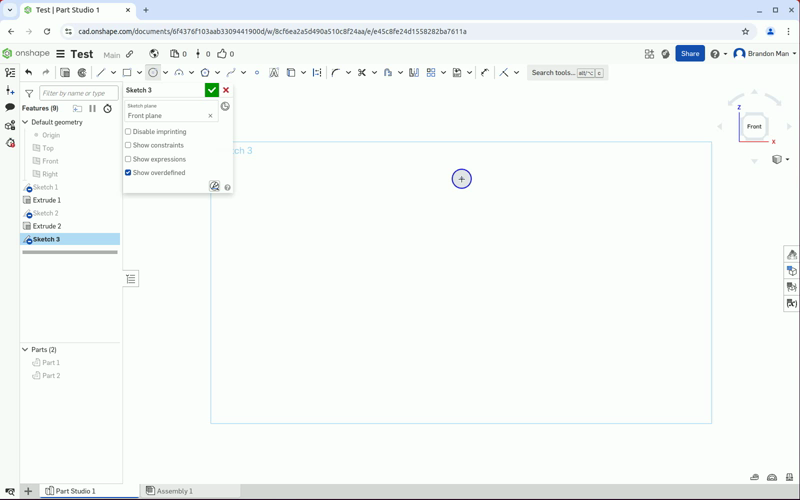
key_up(shift)
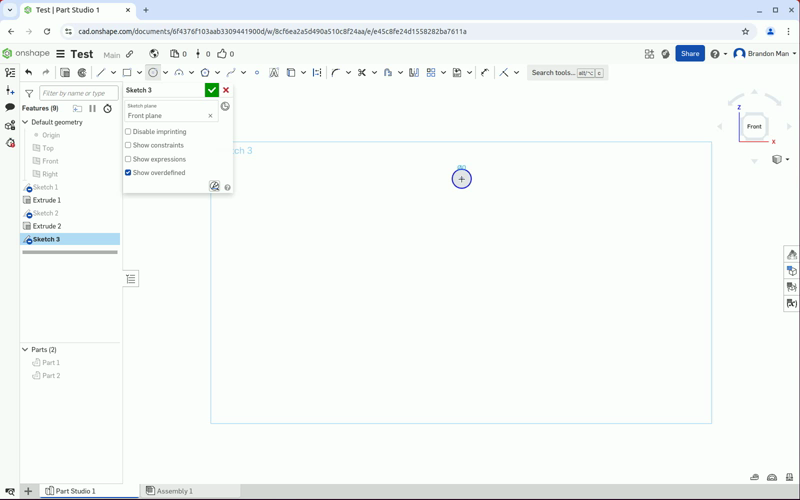
mouse_move(464, 178)
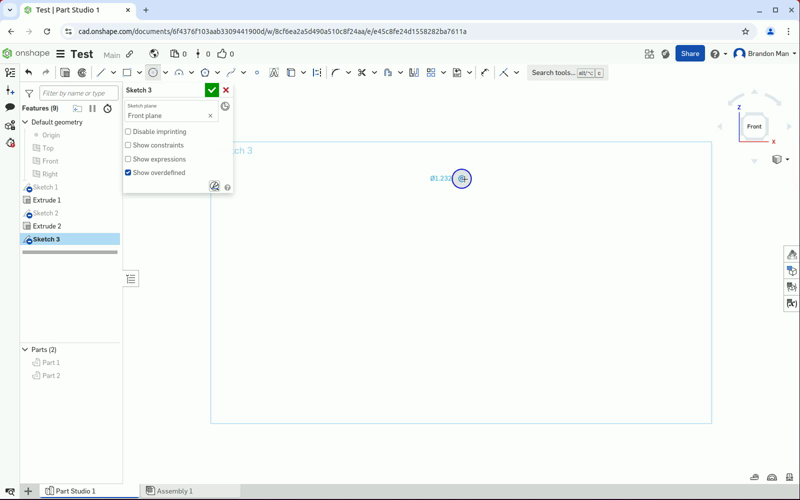
scroll(6)
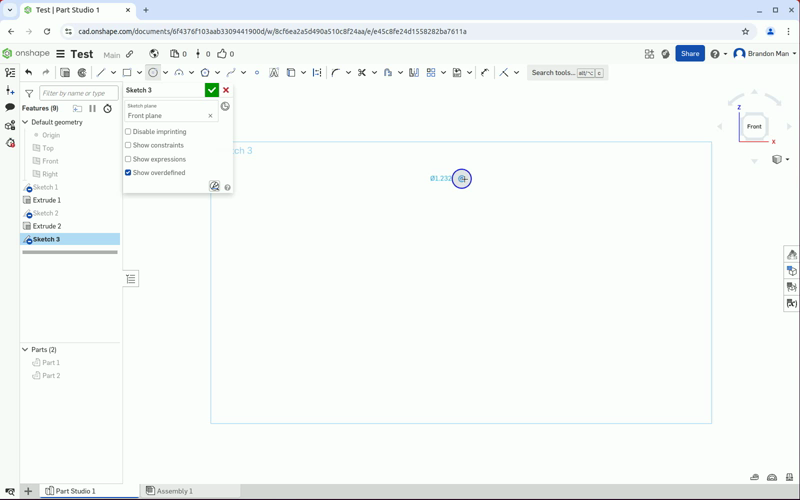
scroll(6)
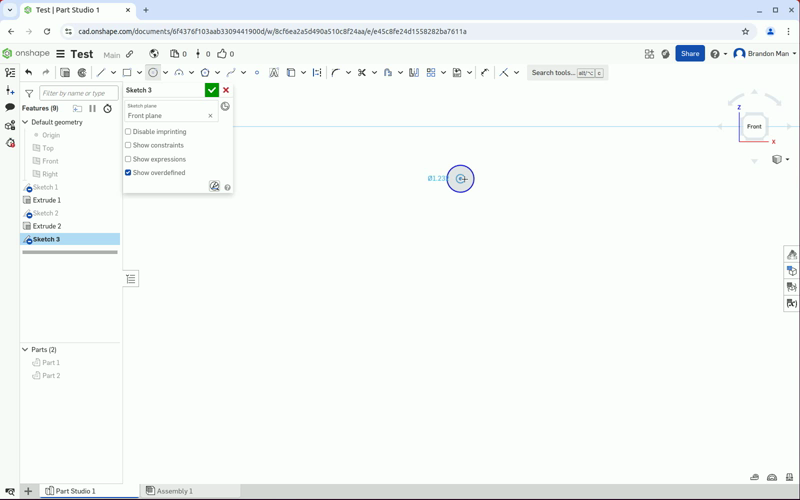
scroll(6)
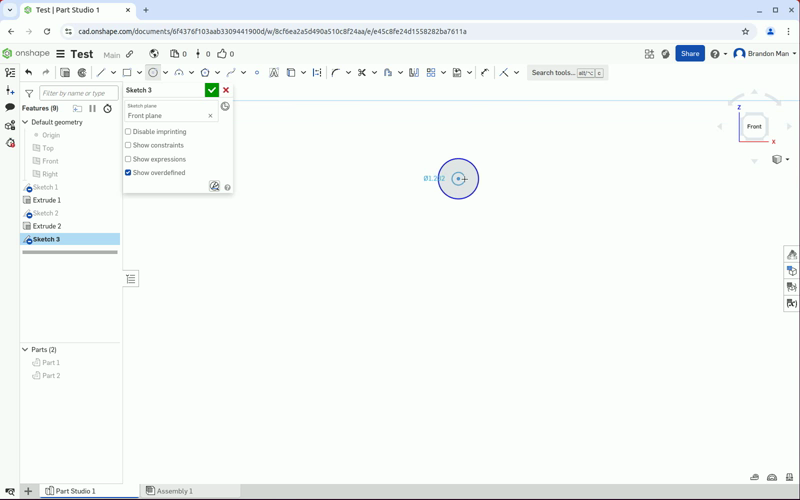
scroll(6)
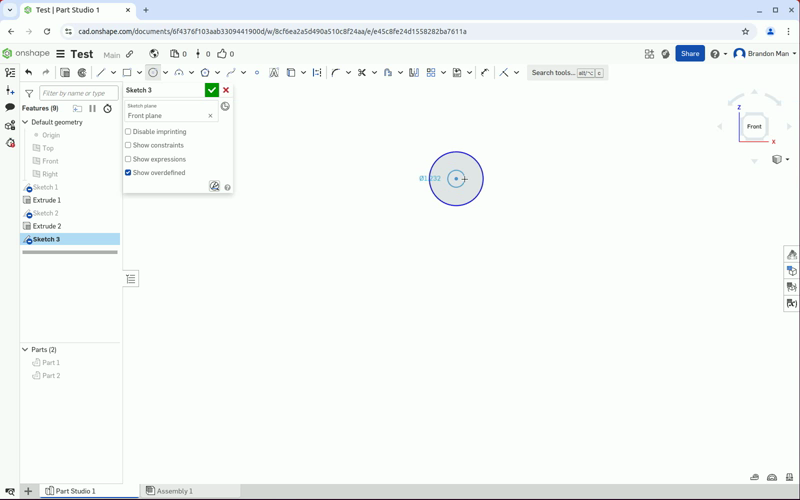
scroll(6)
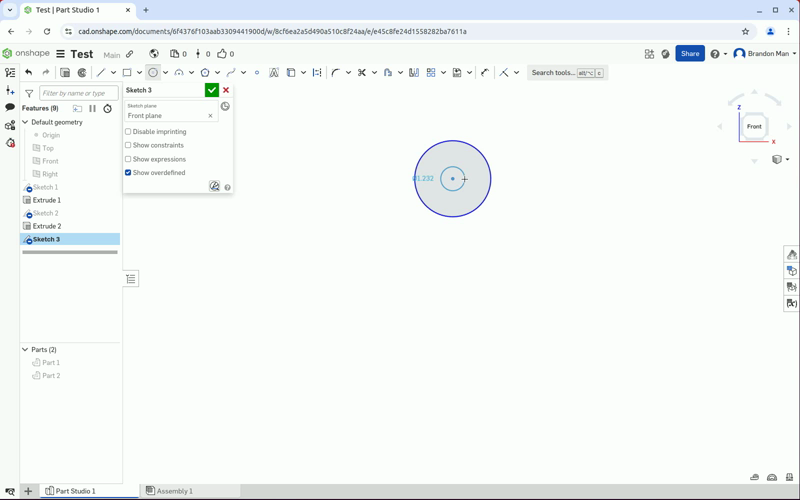
scroll(6)
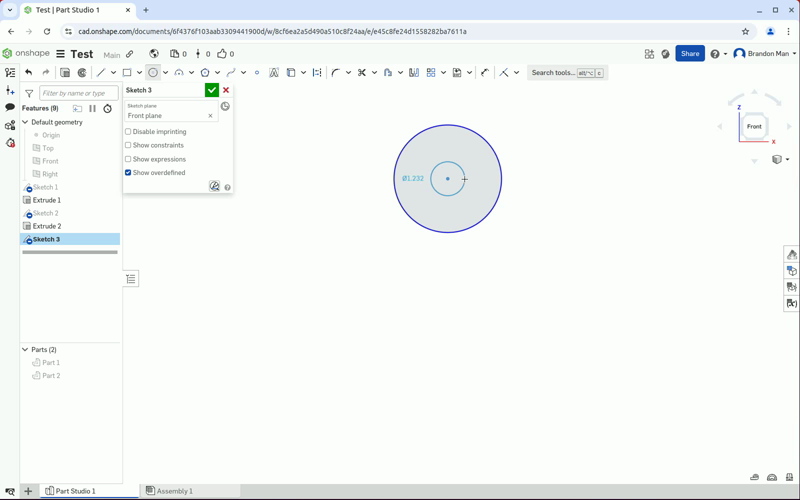
scroll(6)
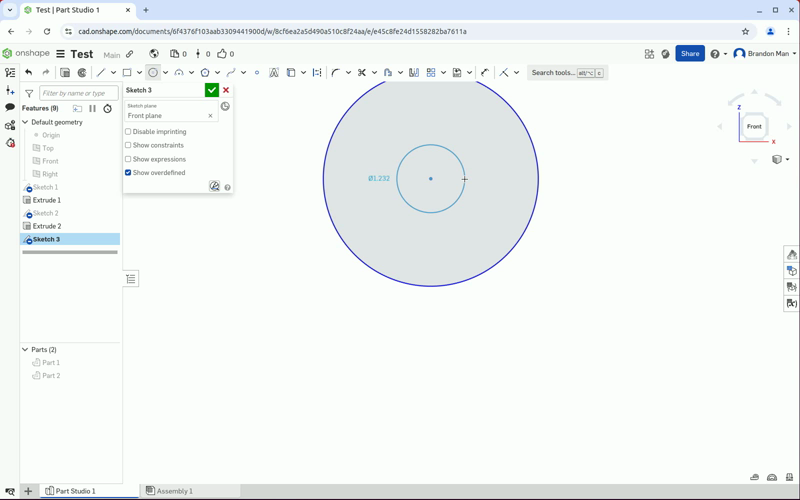
click(464, 178)
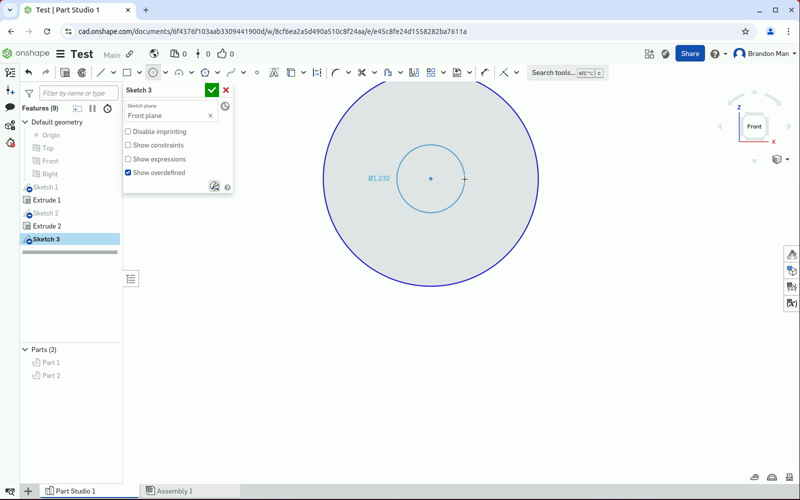
scroll(-6)
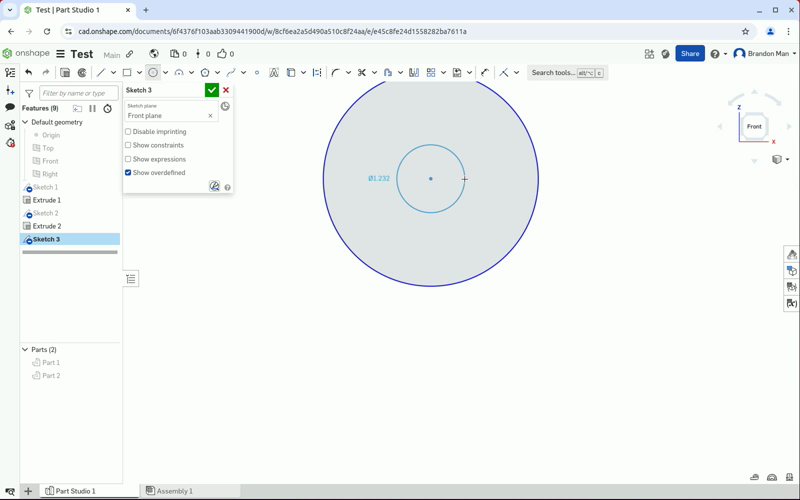
scroll(-6)
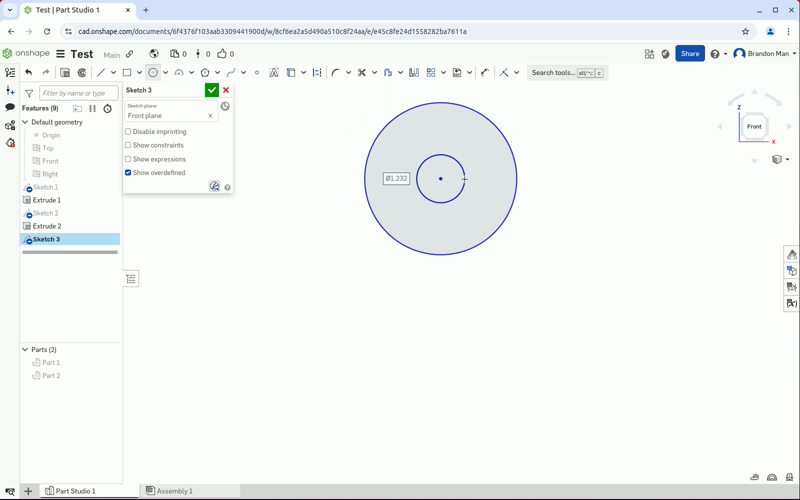
scroll(-6)
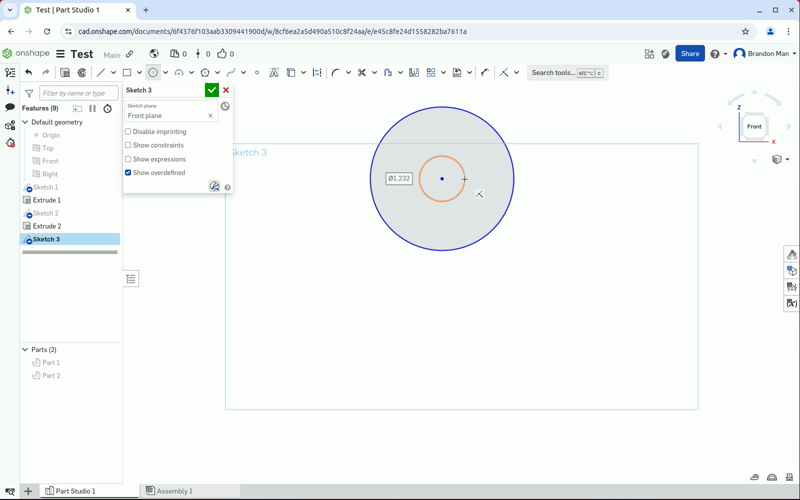
scroll(-6)
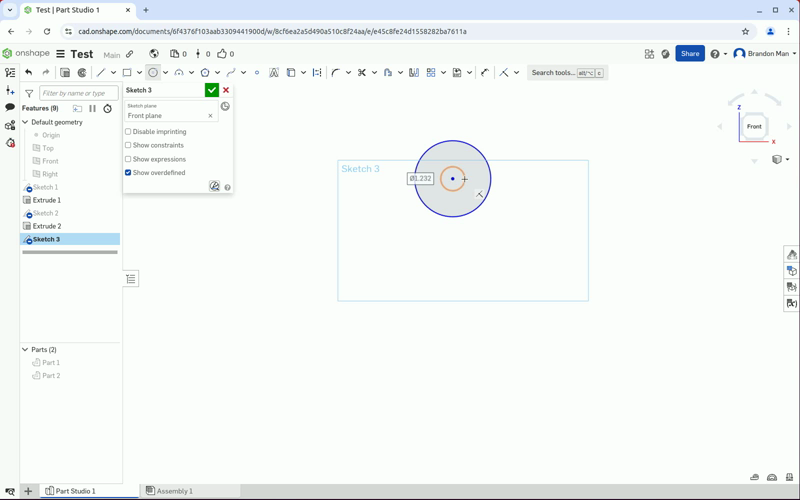
scroll(-6)
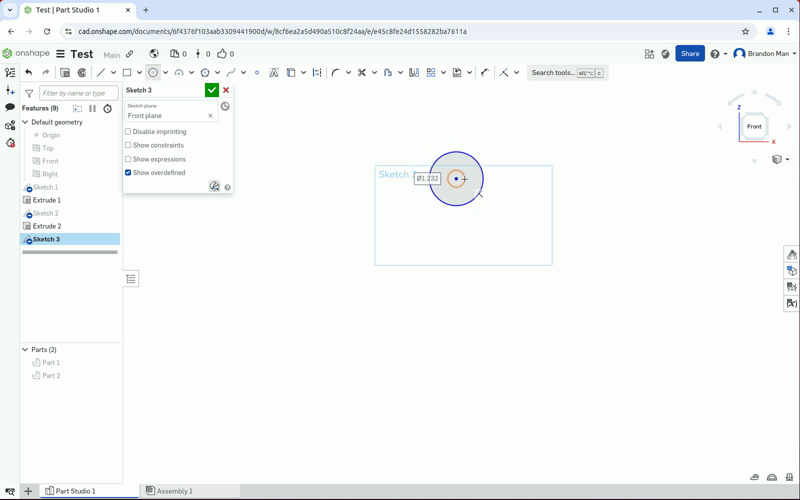
scroll(-6)
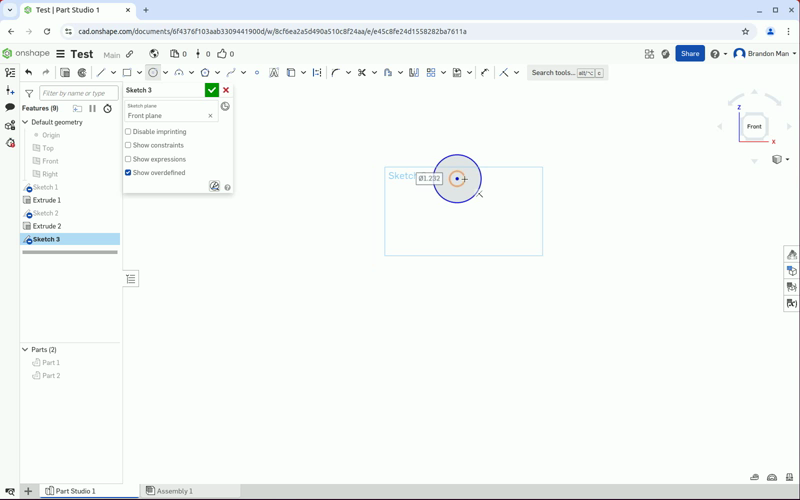
scroll(-6)
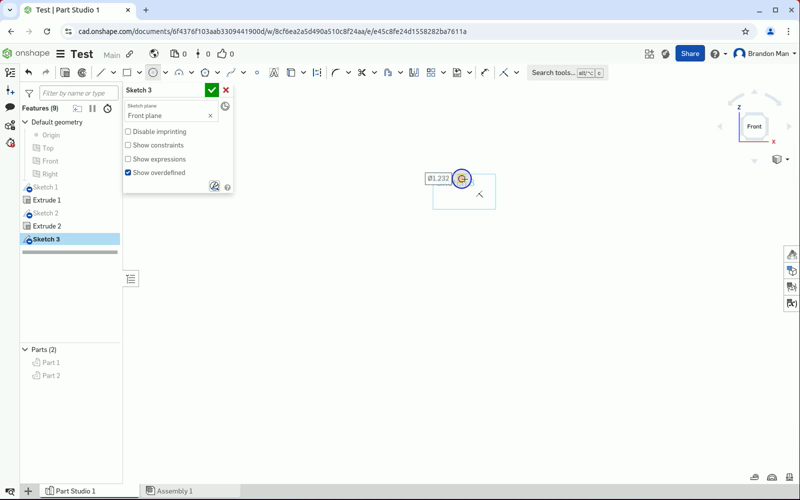
key(esc)
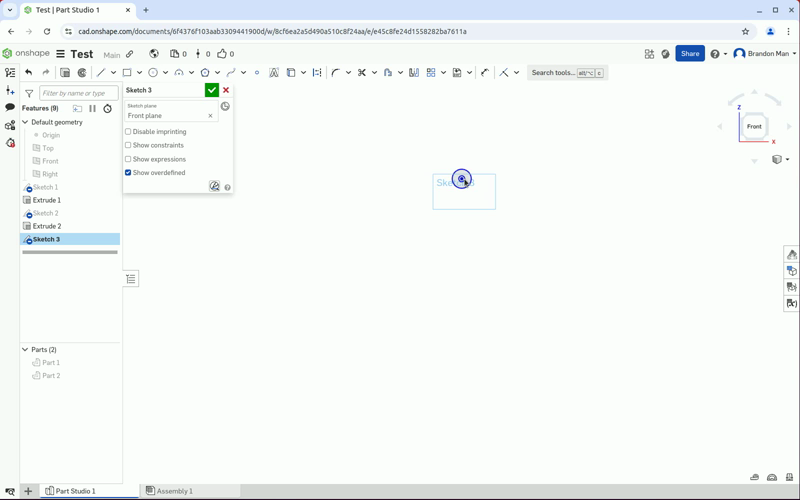
mouse_move(455, 180)
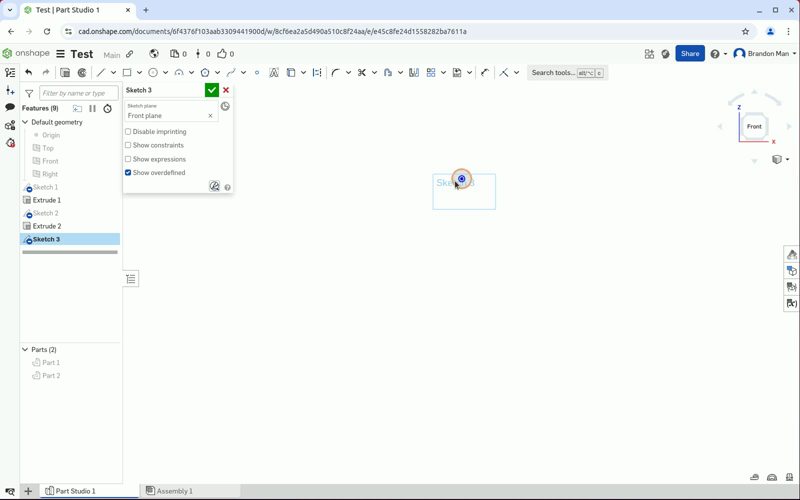
scroll(6)
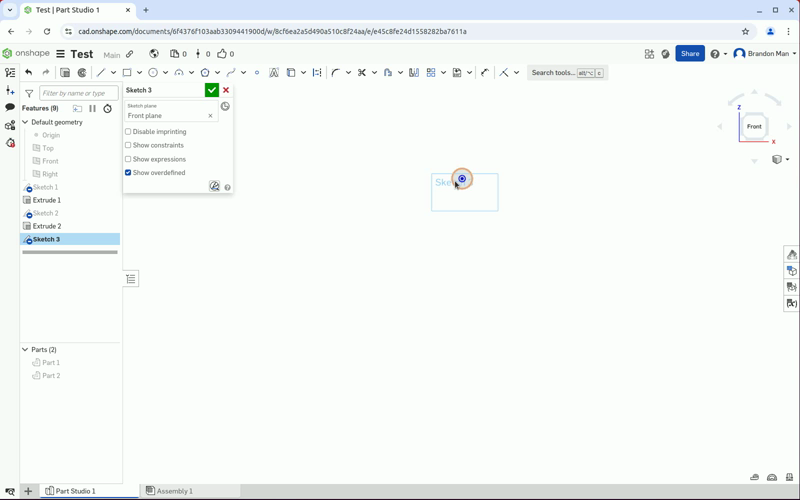
scroll(6)
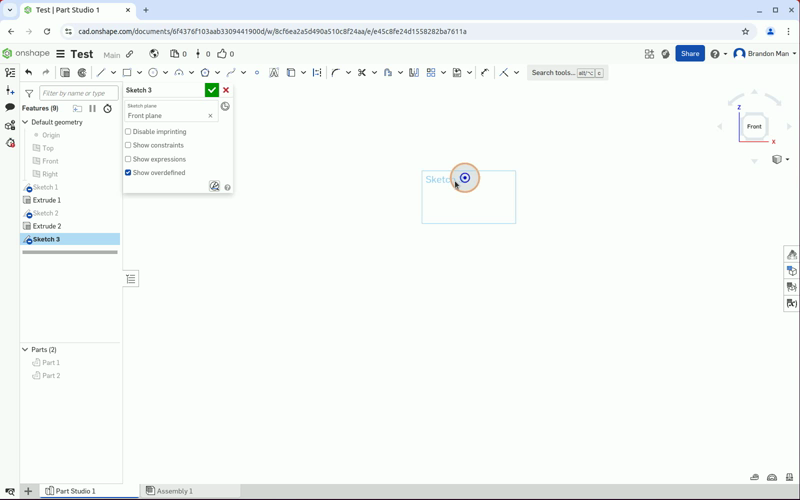
scroll(6)
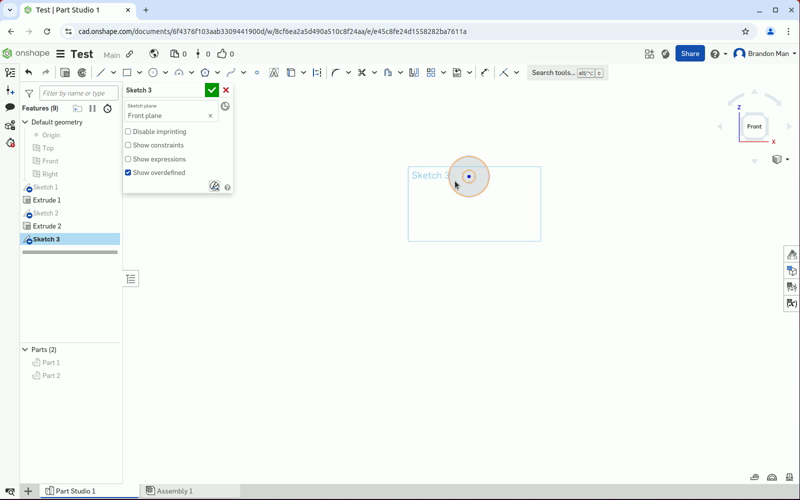
scroll(6)
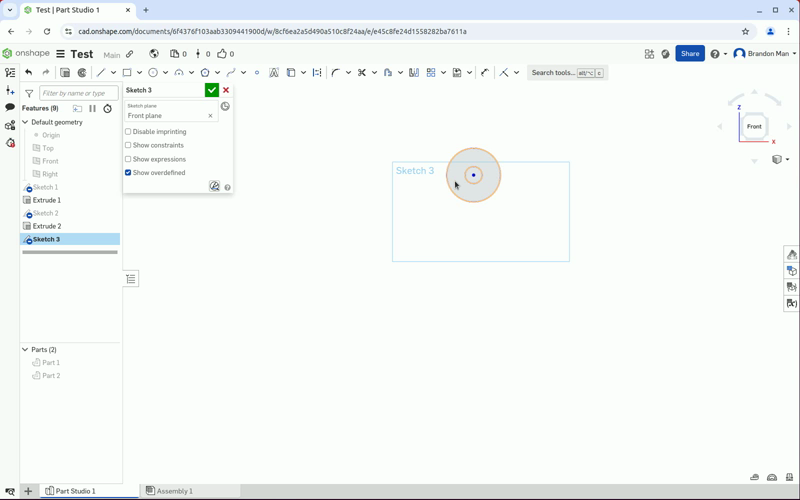
scroll(6)
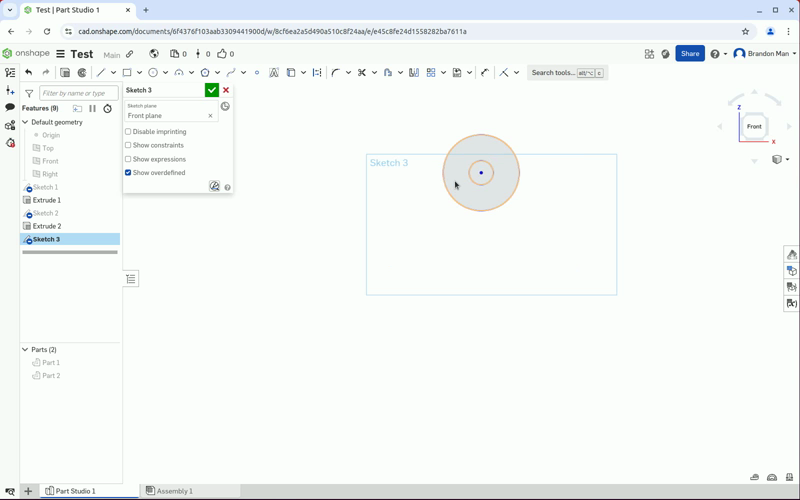
scroll(6)
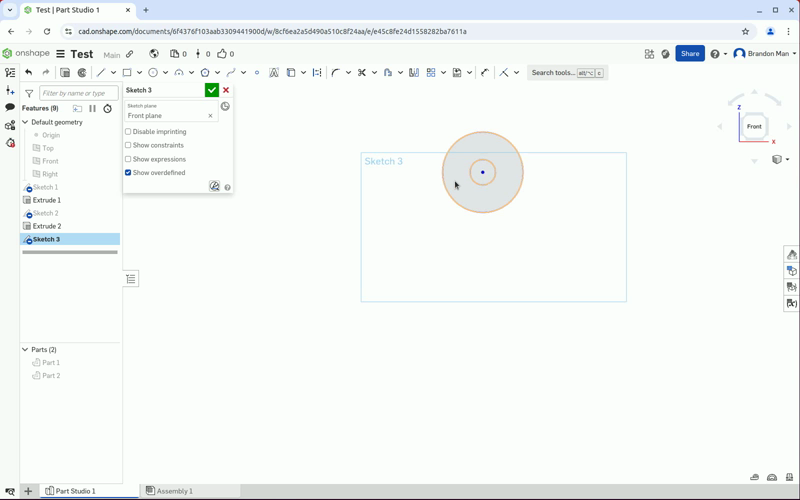
scroll(6)
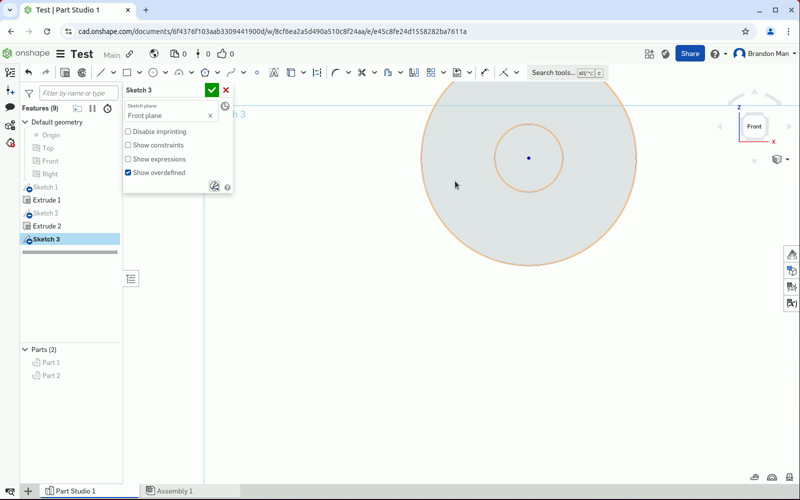
click(455, 180)
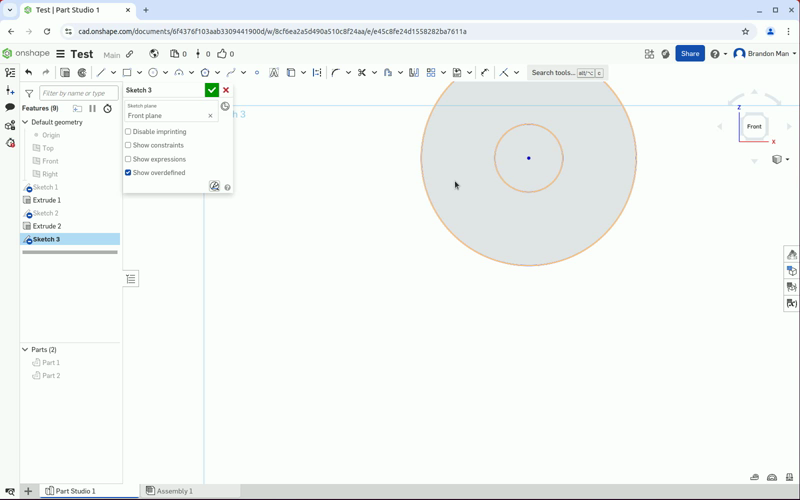
scroll(-6)
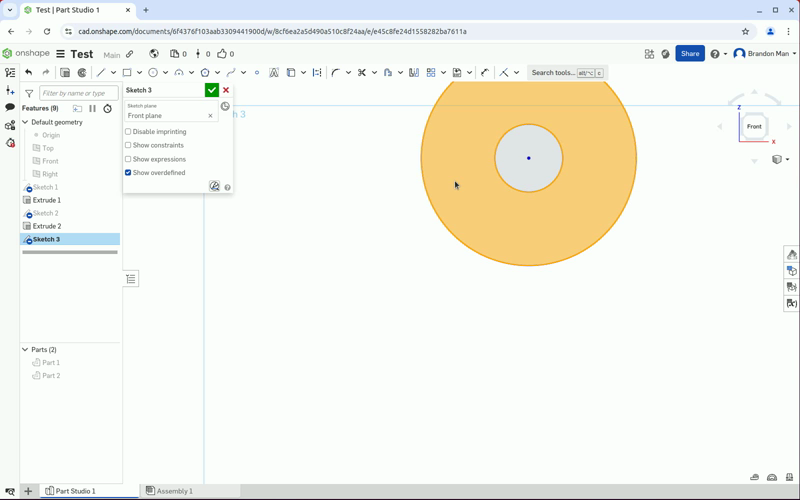
scroll(-6)
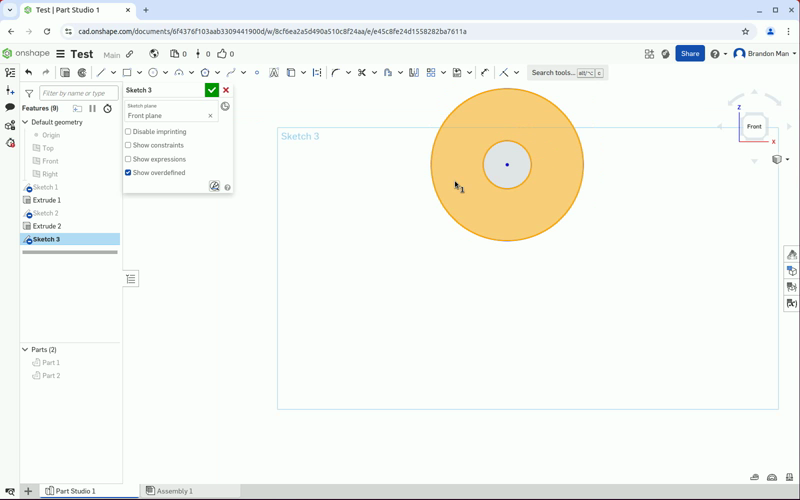
scroll(-6)
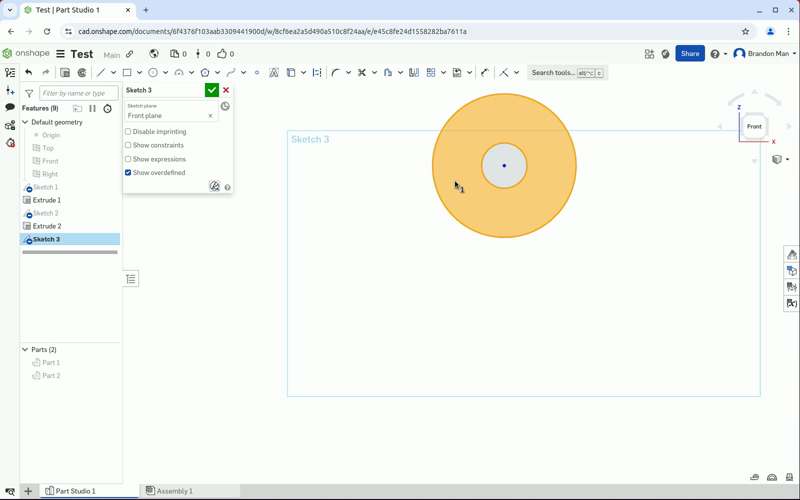
scroll(-6)
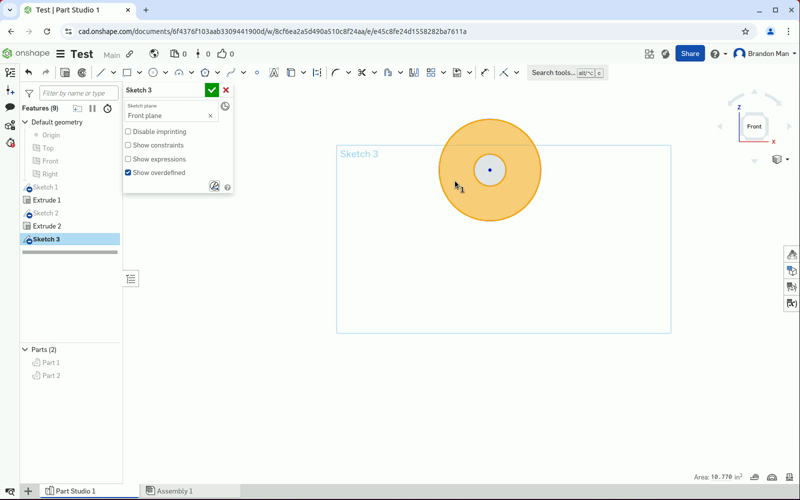
scroll(-6)
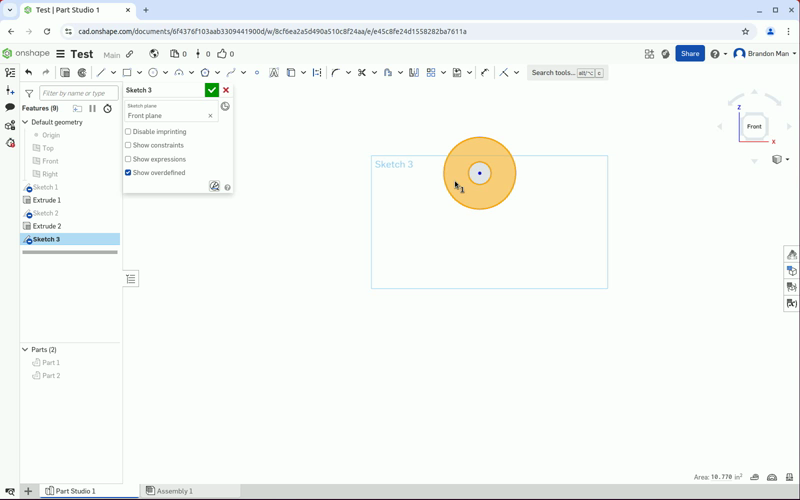
scroll(-6)
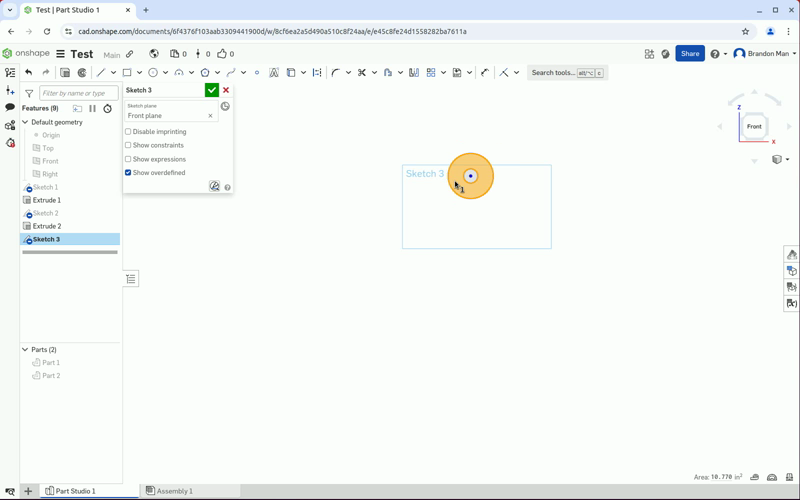
scroll(-6)
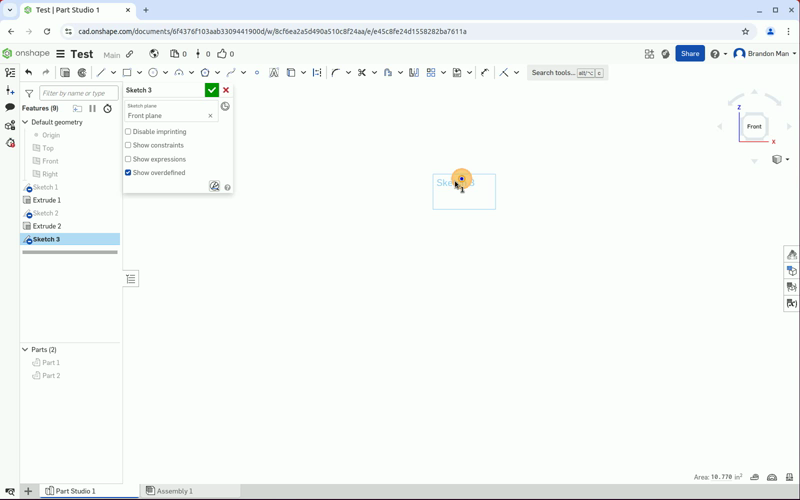
mouse_move(73, 352)
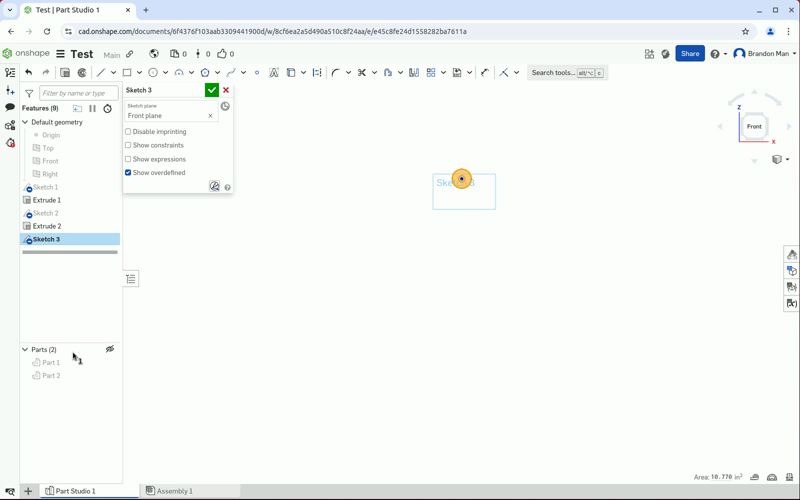
key(shift+y)
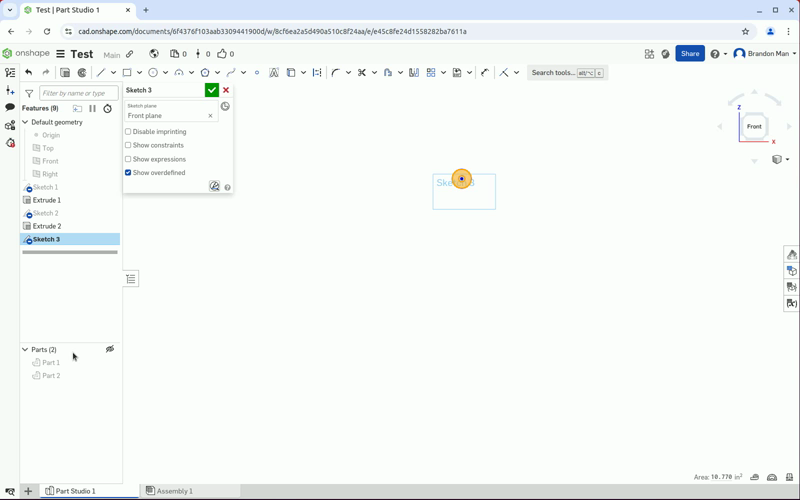
key(shift+e)
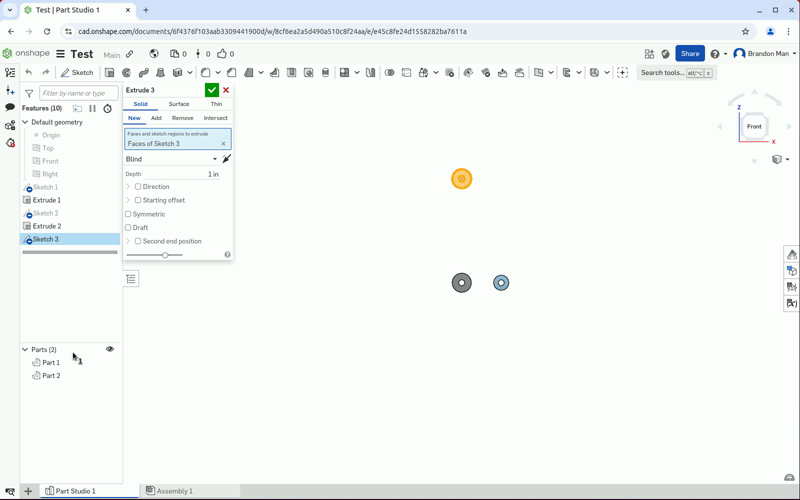
mouse_move(143, 106)
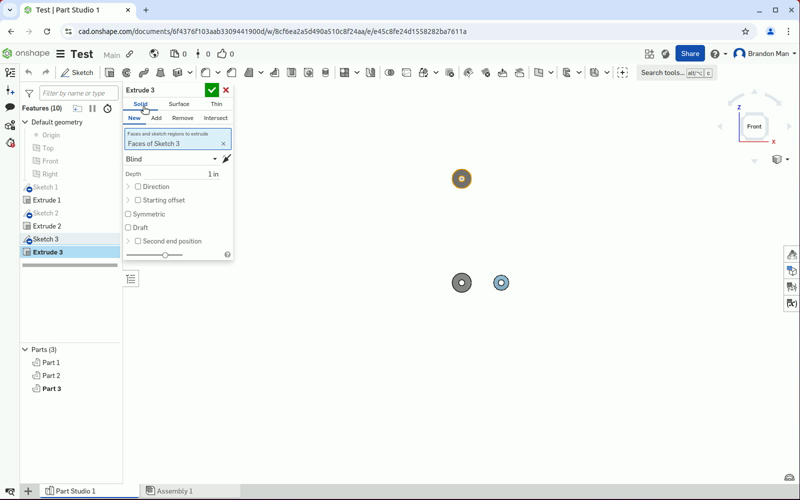
click(143, 106)
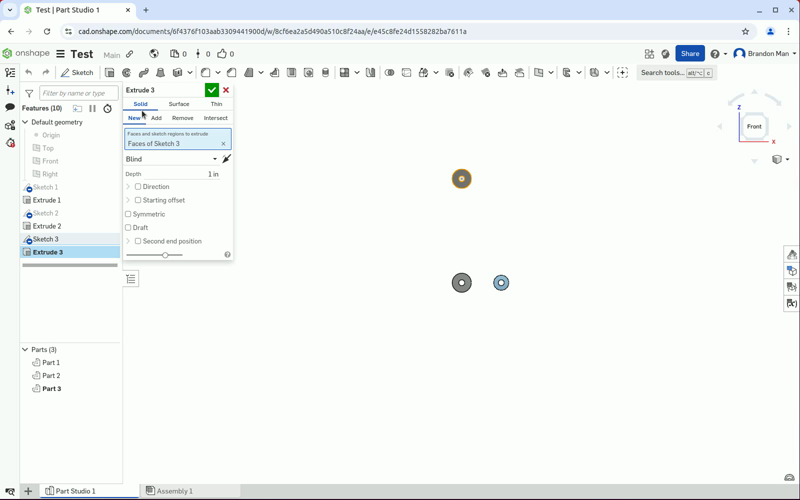
mouse_move(137, 120)
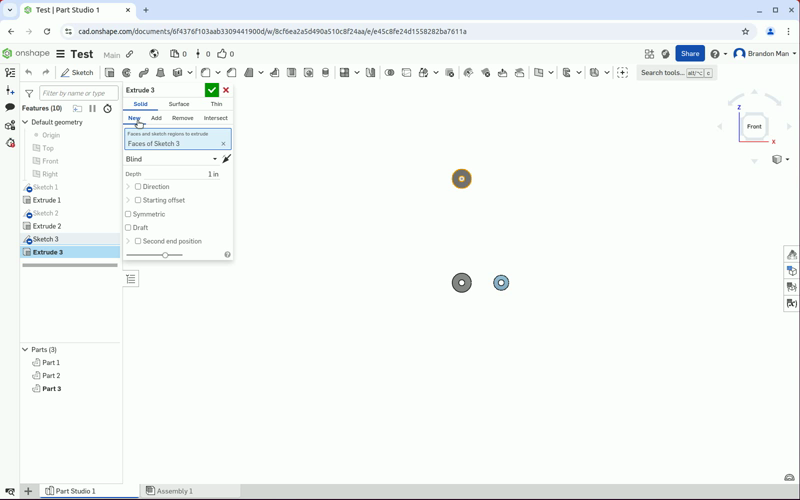
click(137, 120)
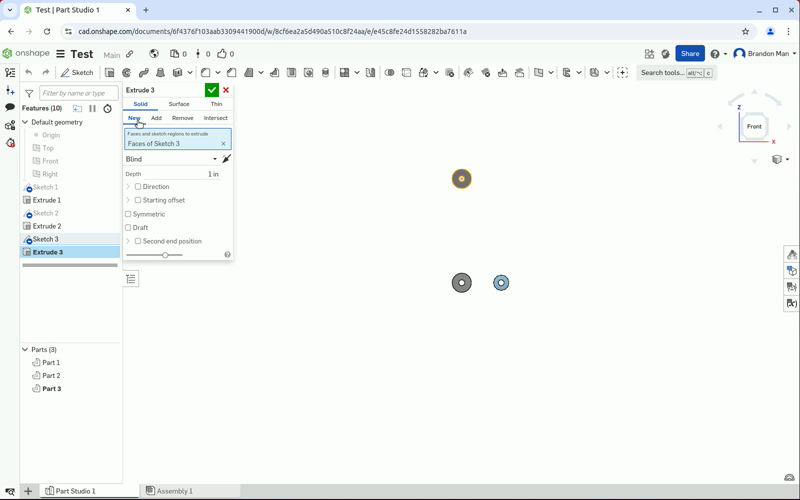
key(tab, 4)
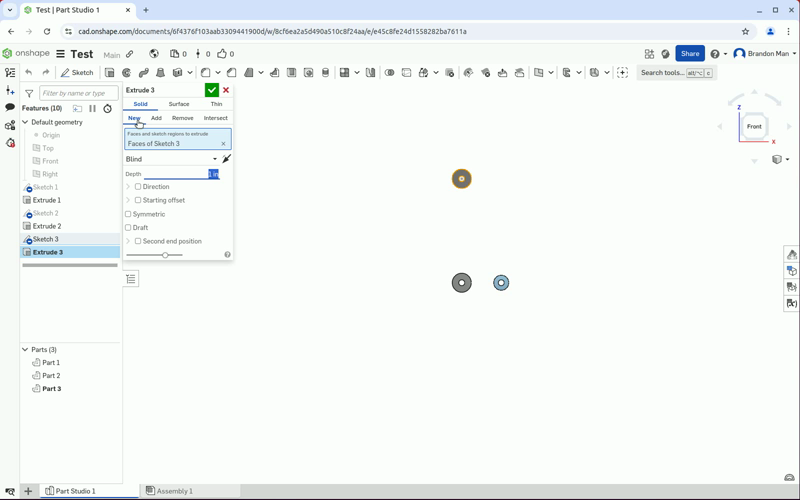
text(0.481)
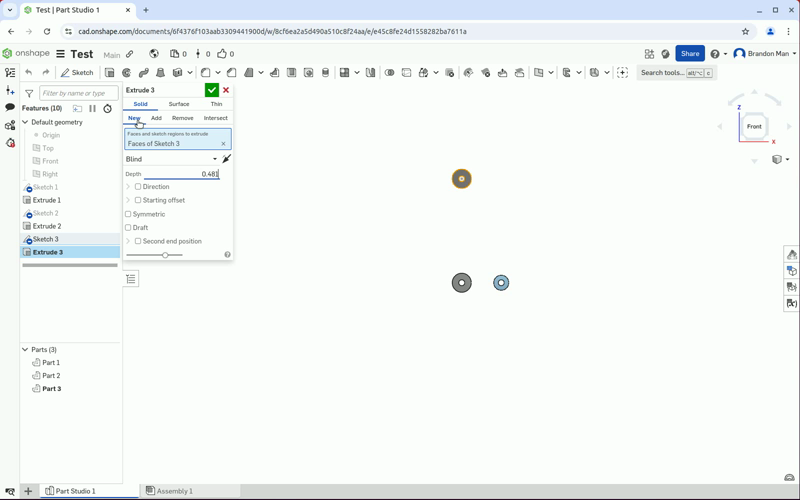
key(enter)
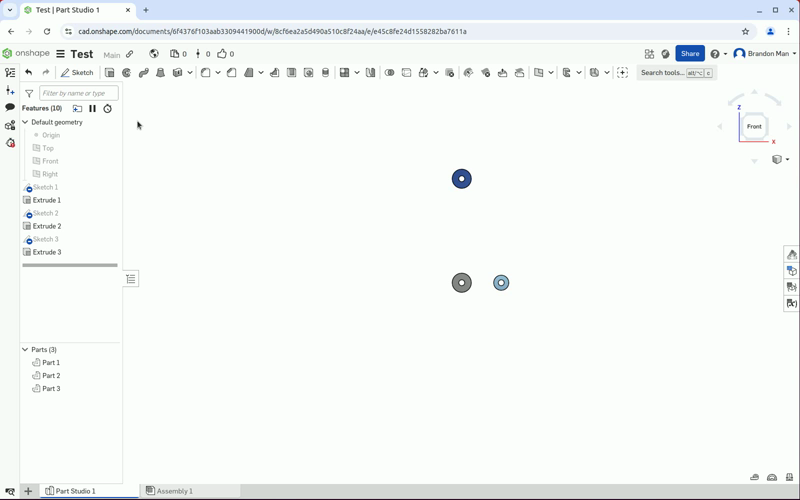
key(shift+h)
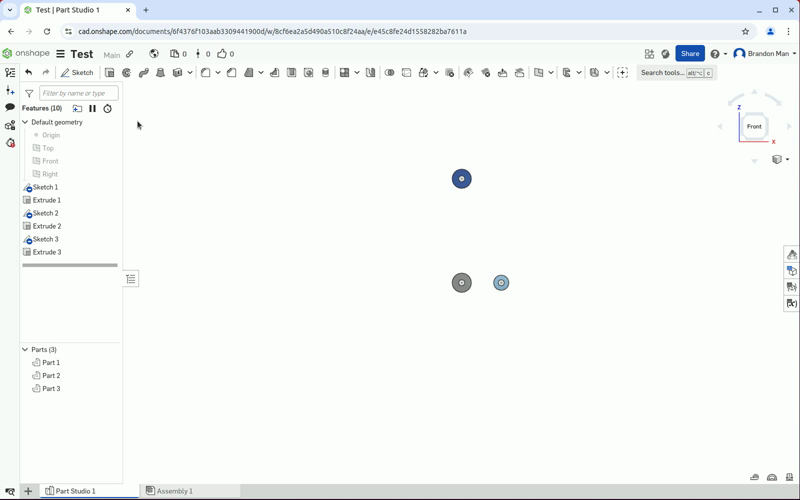
key(shift+h)
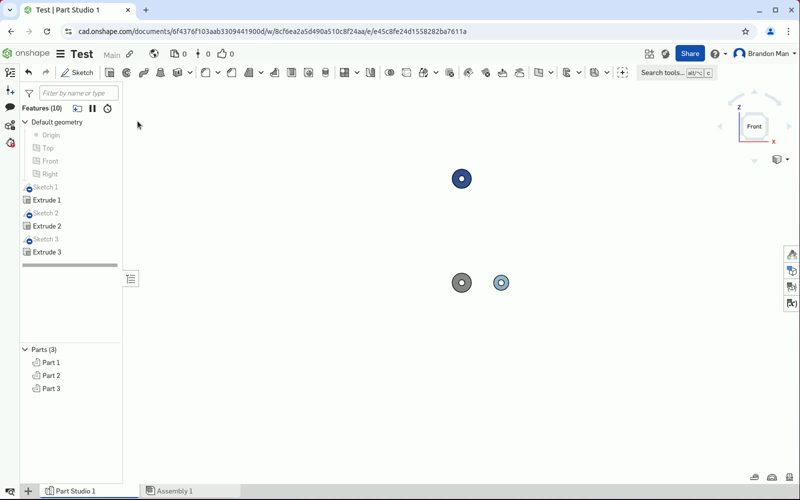
mouse_move(73, 189)
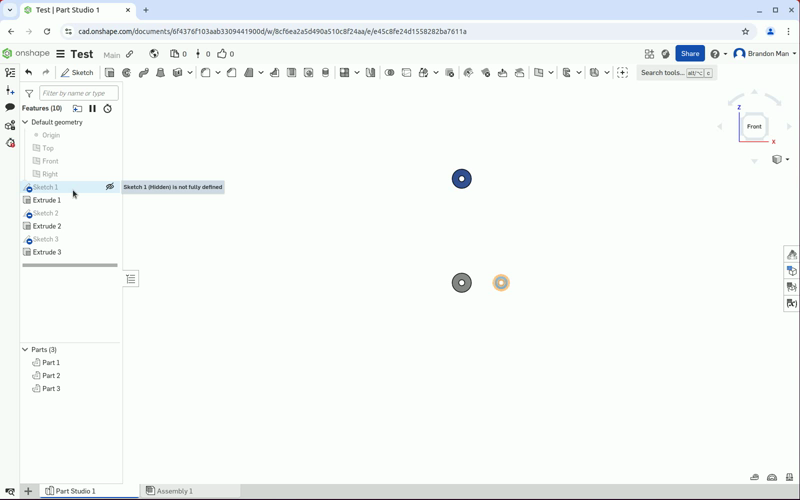
click(73, 189)
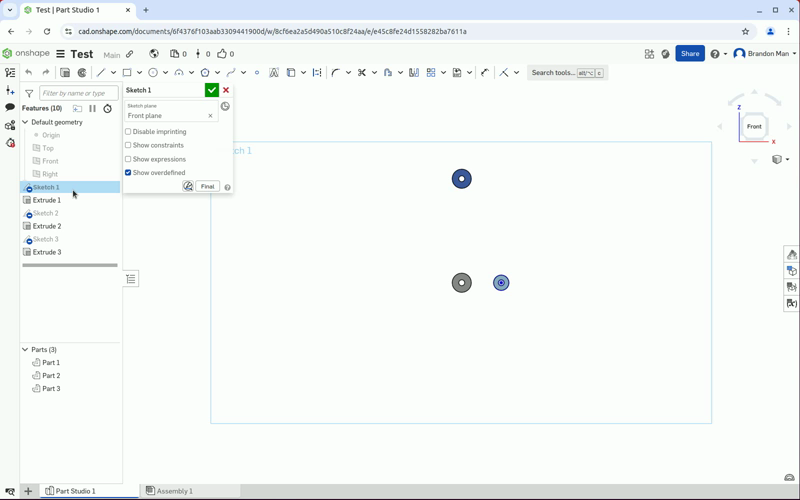
mouse_move(229, 92)
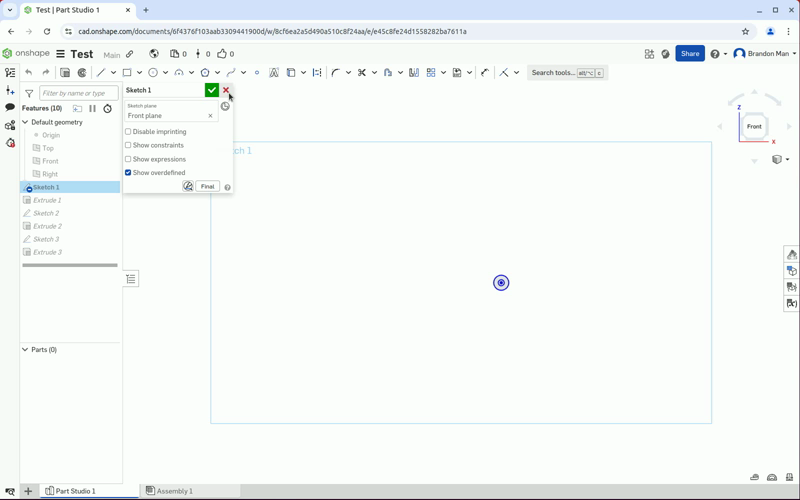
click(229, 92)
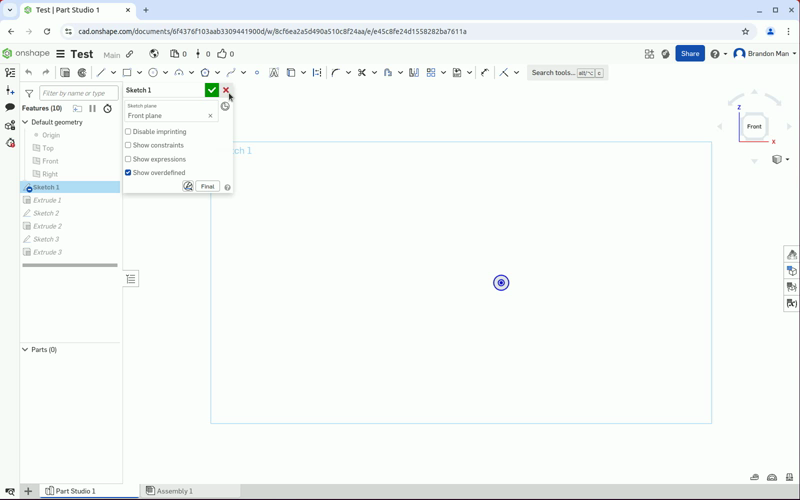
key(shift+s)
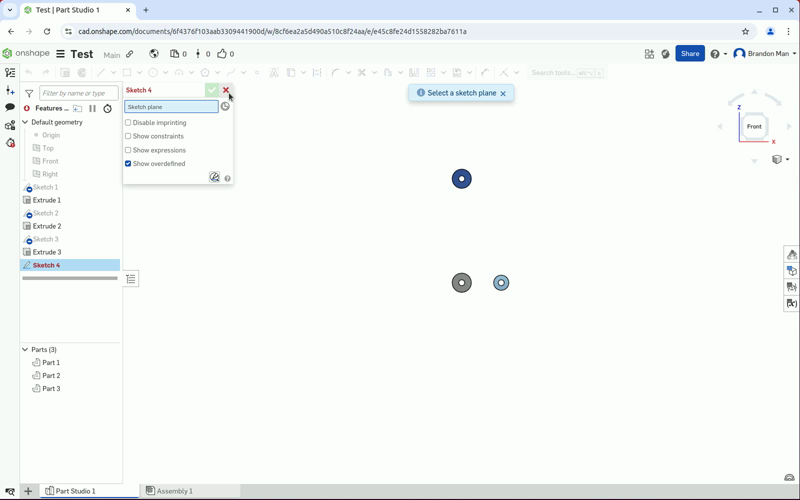
mouse_move(73, 163)
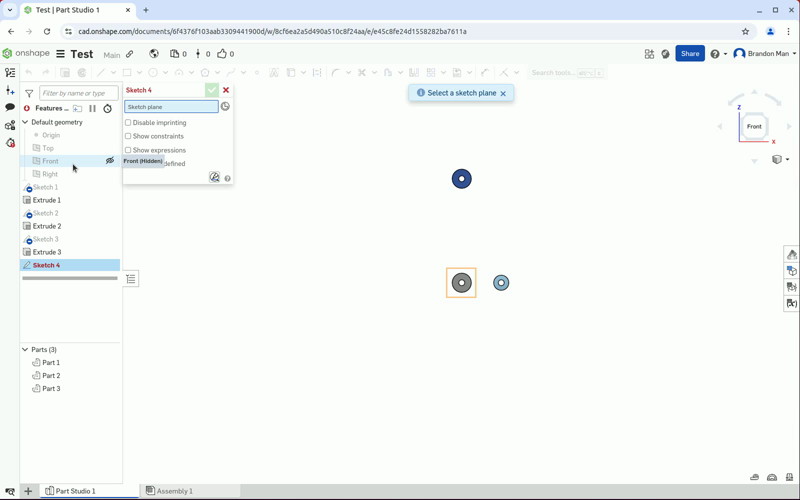
click(73, 163)
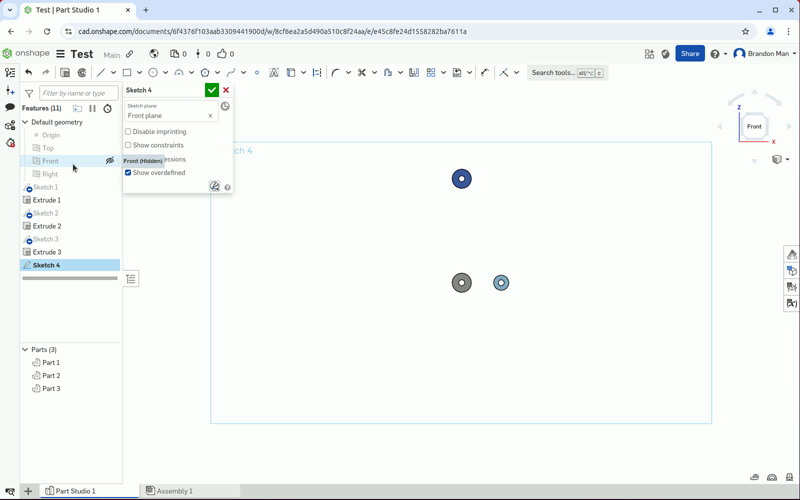
mouse_move(73, 352)
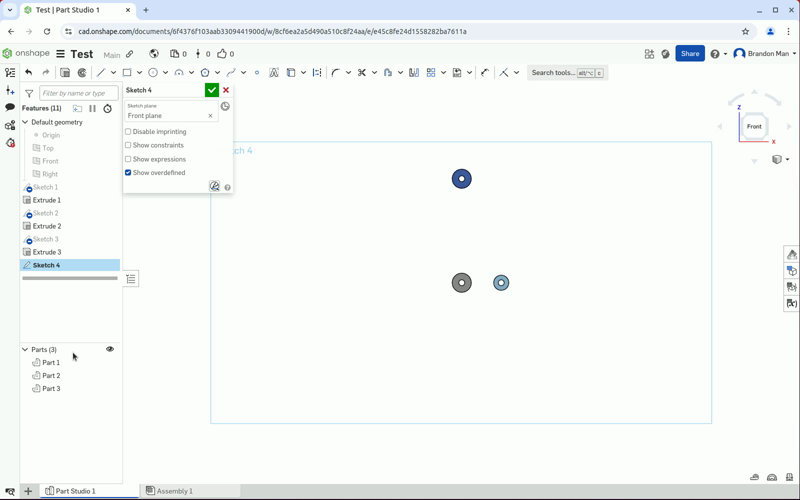
key(y)
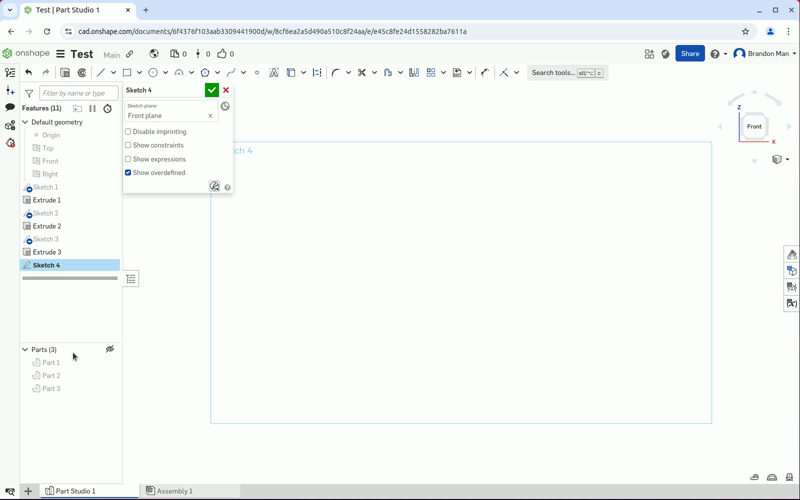
key(l)
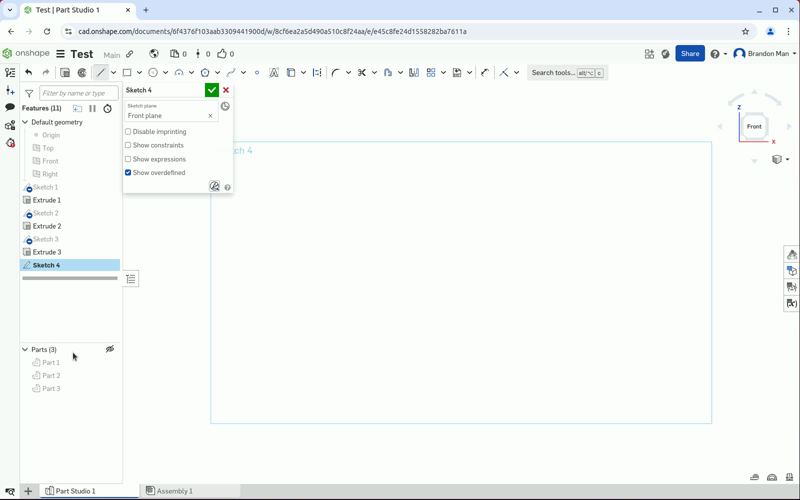
key_down(shift)
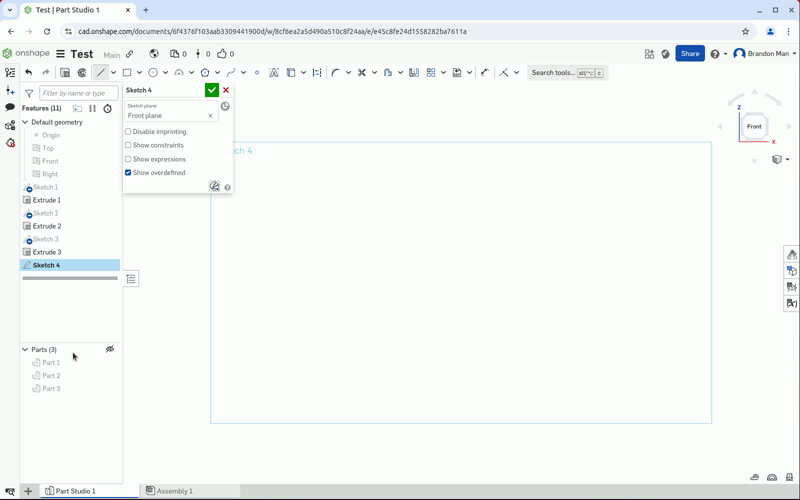
mouse_move(446, 226)
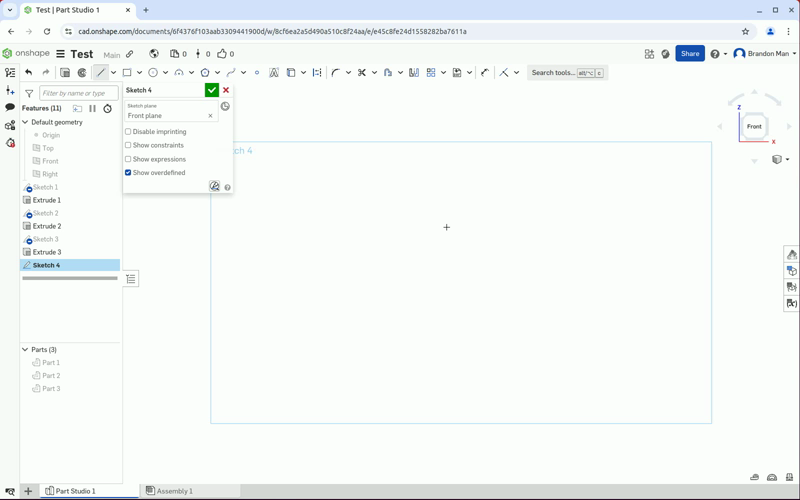
click(446, 226)
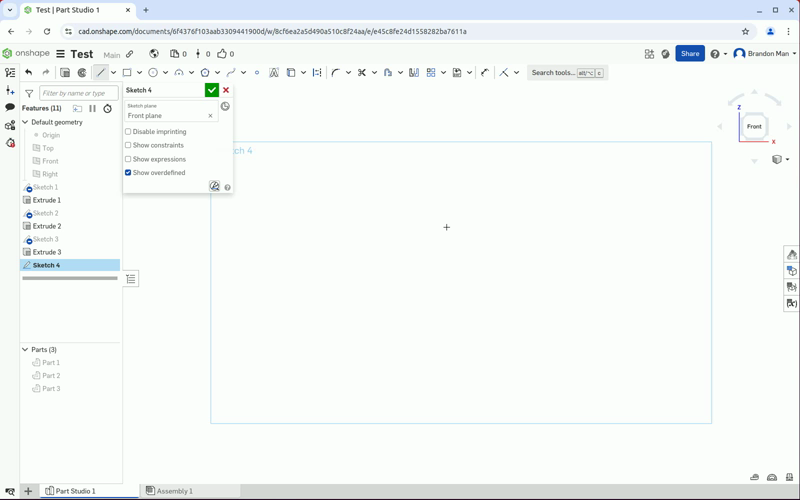
key_up(shift)
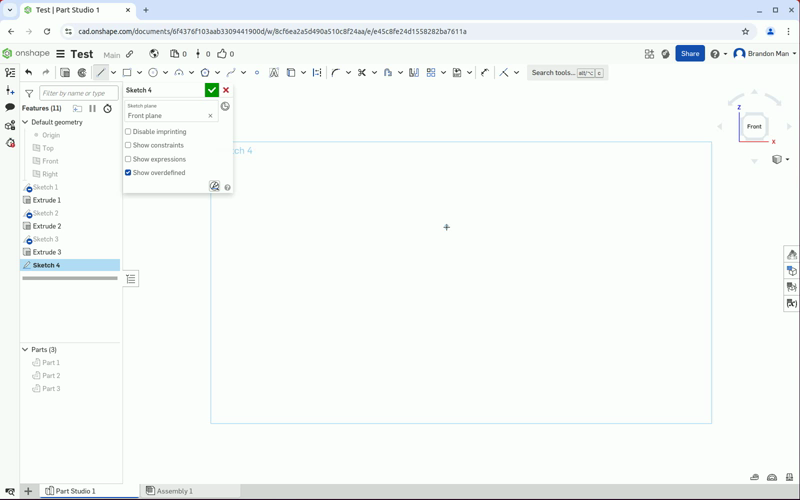
key_down(shift)
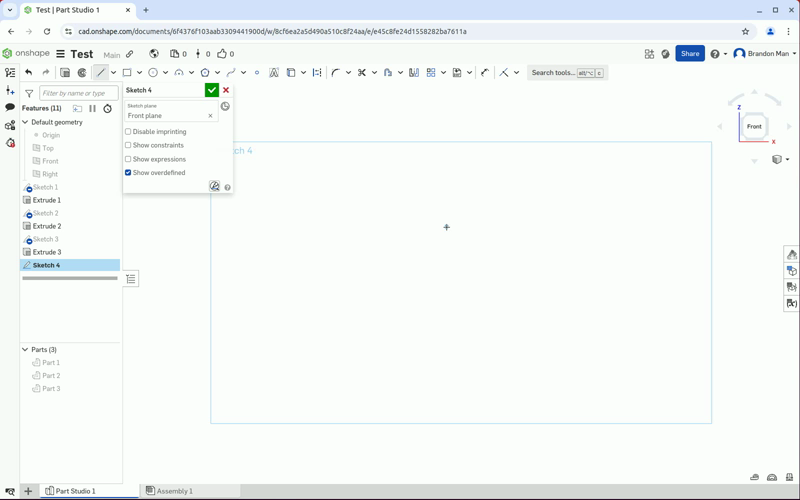
mouse_move(476, 226)
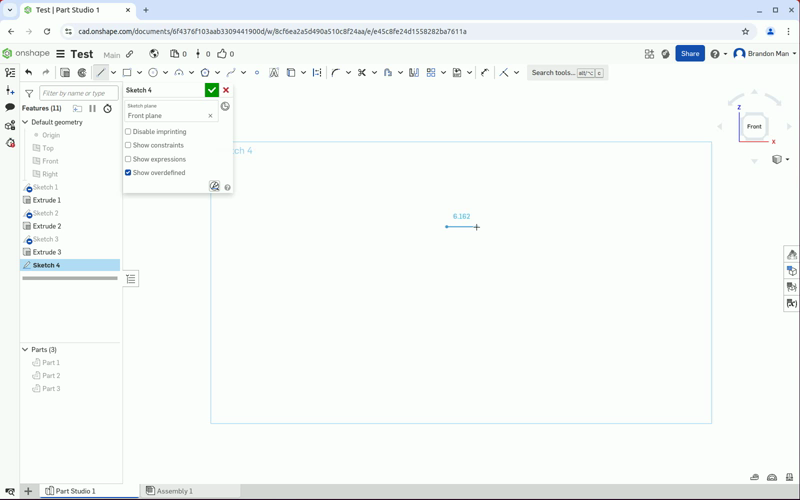
mouse_move(452, 284)
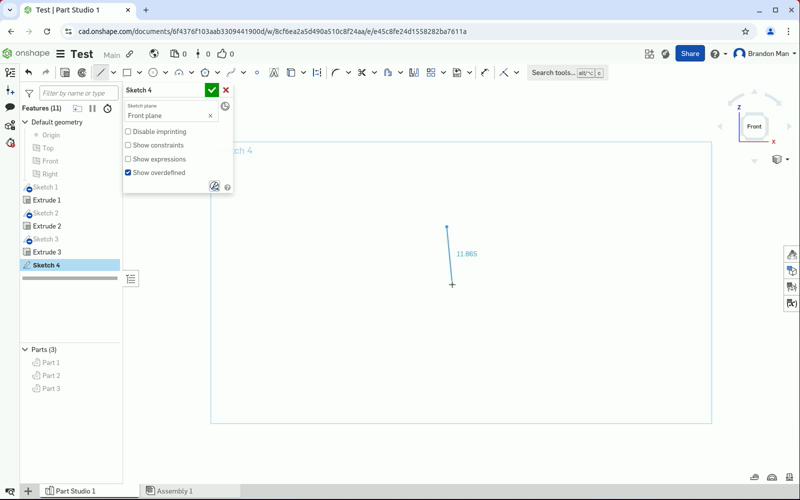
click(452, 284)
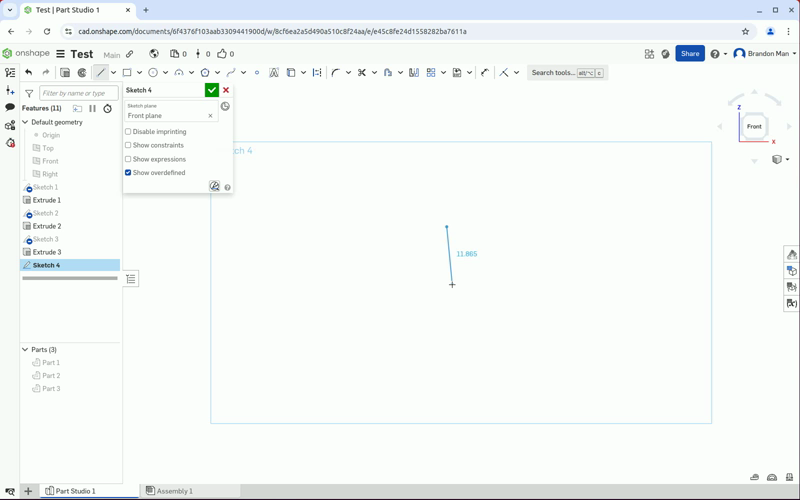
key_up(shift)
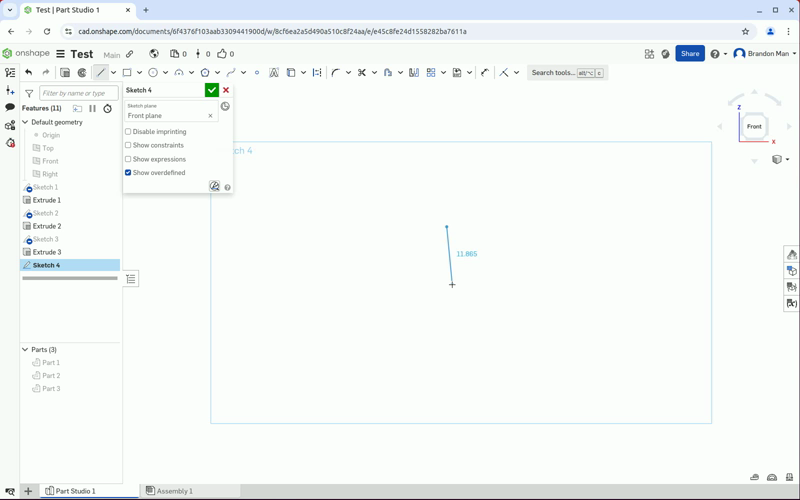
key(esc)
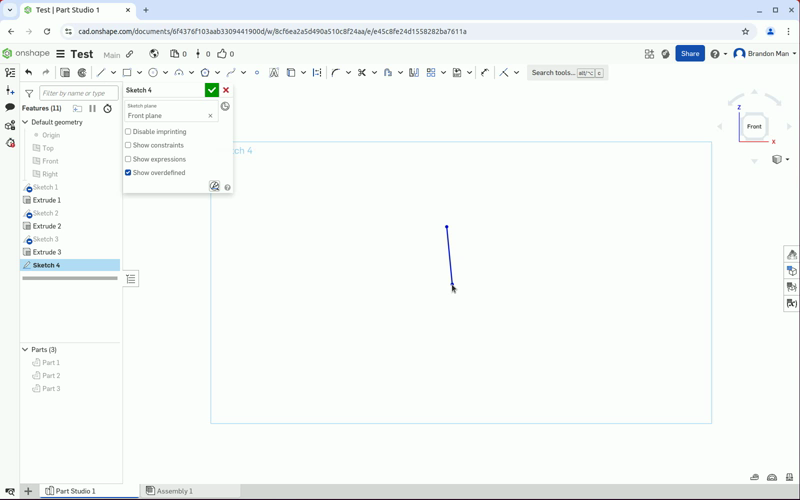
key(a)
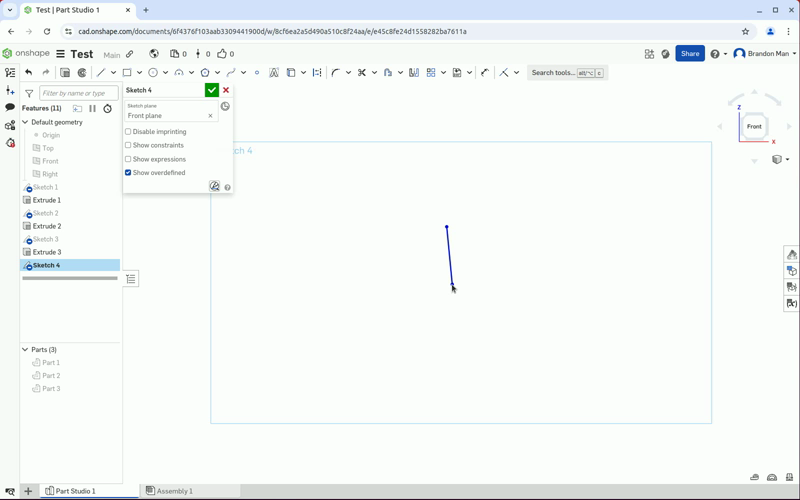
mouse_move(452, 284)
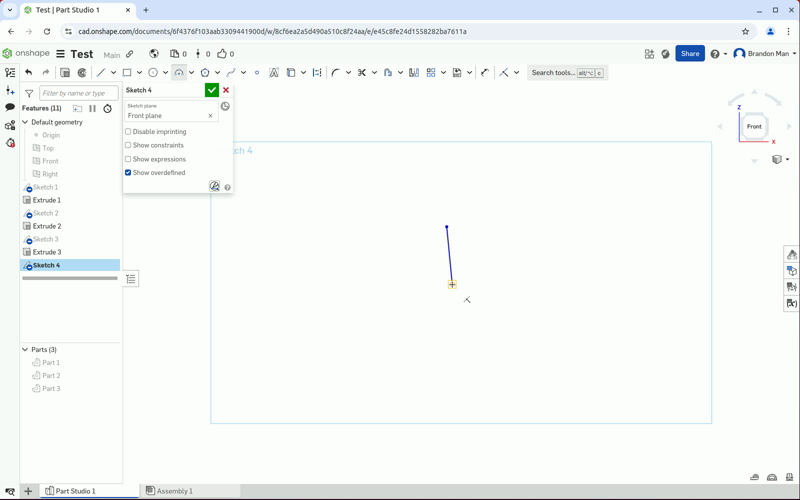
click(452, 284)
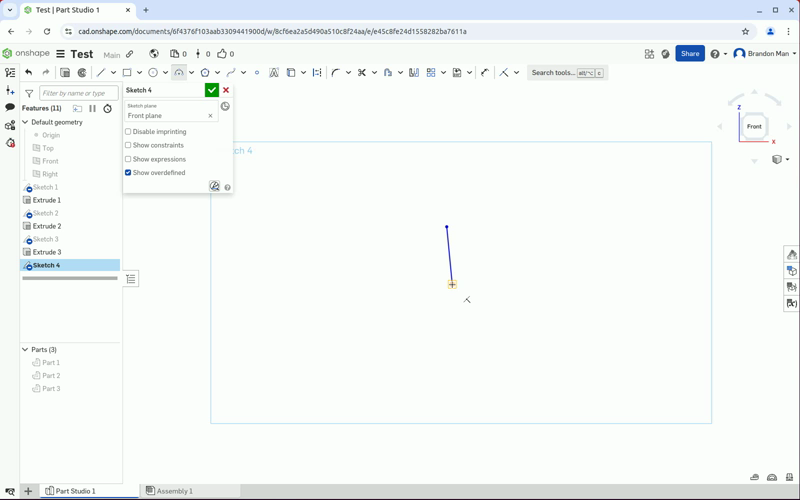
key_down(shift)
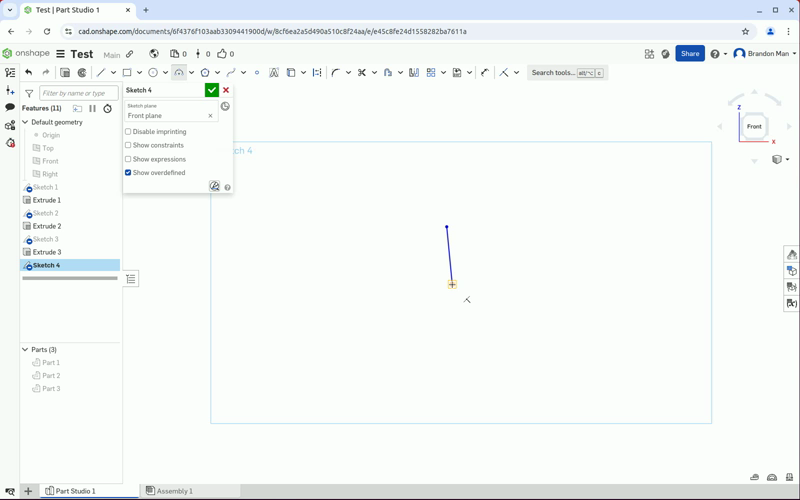
mouse_move(461, 291)
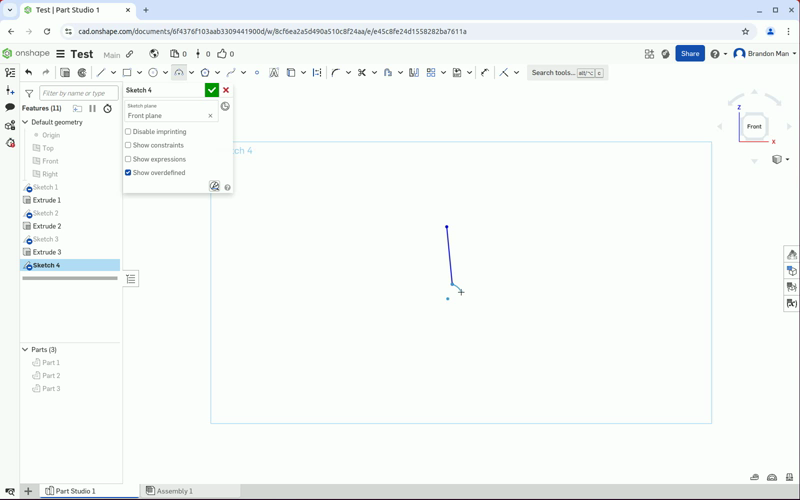
click(461, 291)
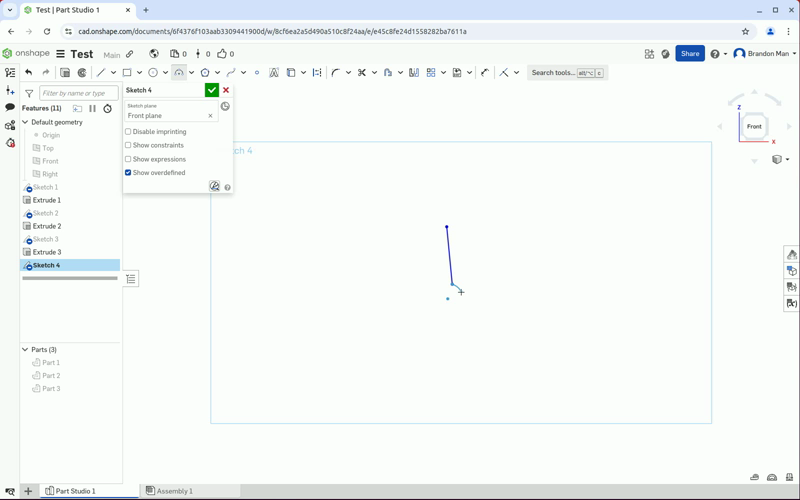
mouse_move(466, 276)
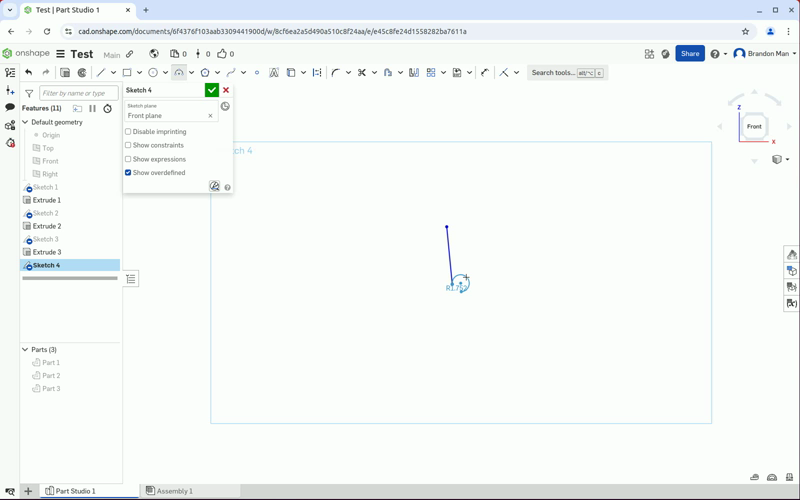
click(466, 276)
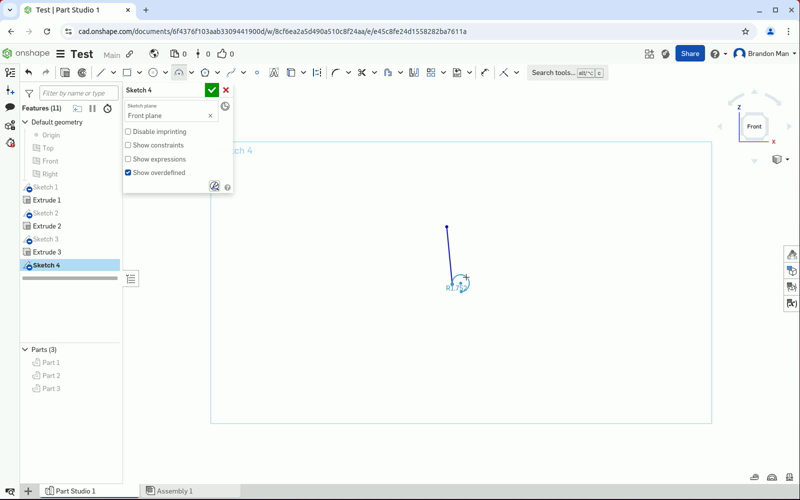
key_up(shift)
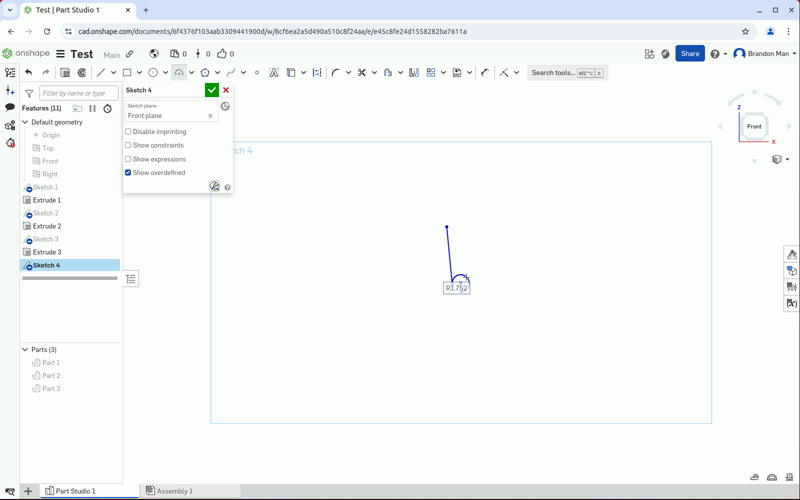
key(esc)
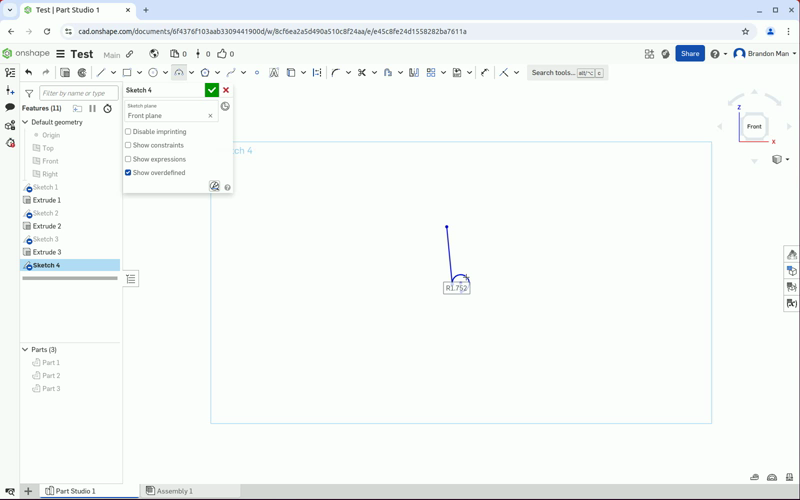
key(l)
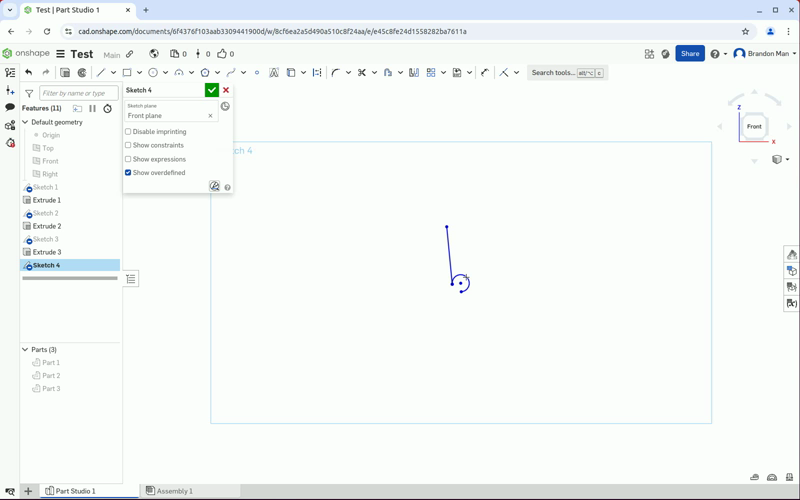
mouse_move(461, 291)
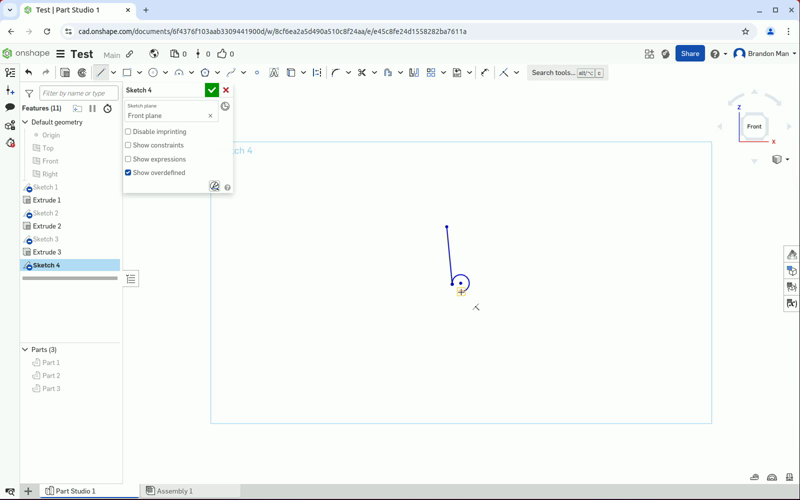
click(461, 291)
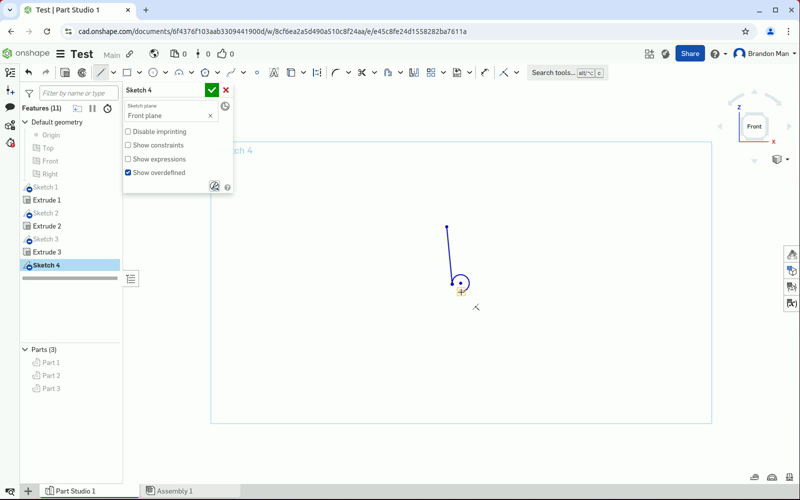
key_down(shift)
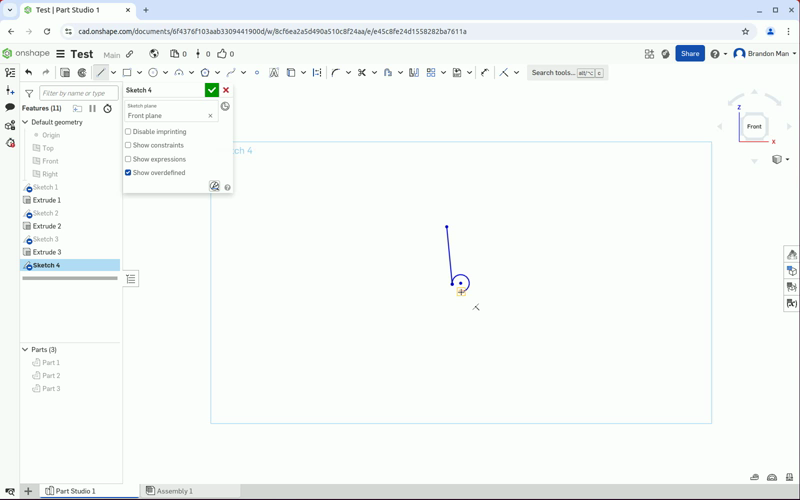
mouse_move(491, 291)
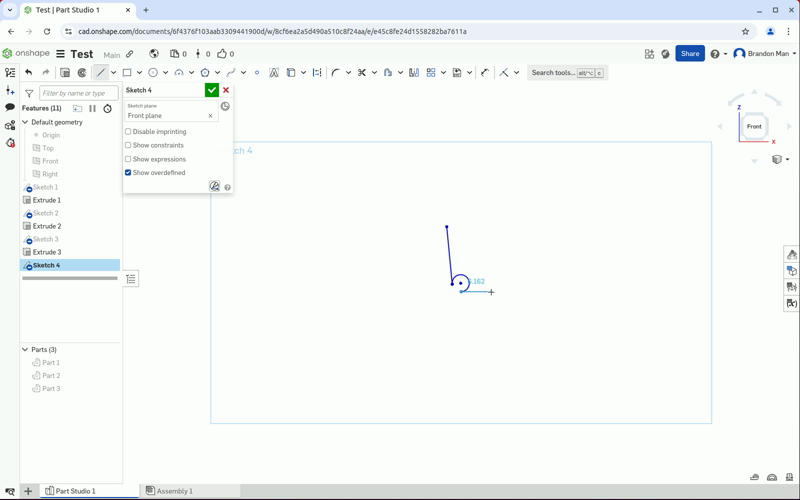
mouse_move(502, 290)
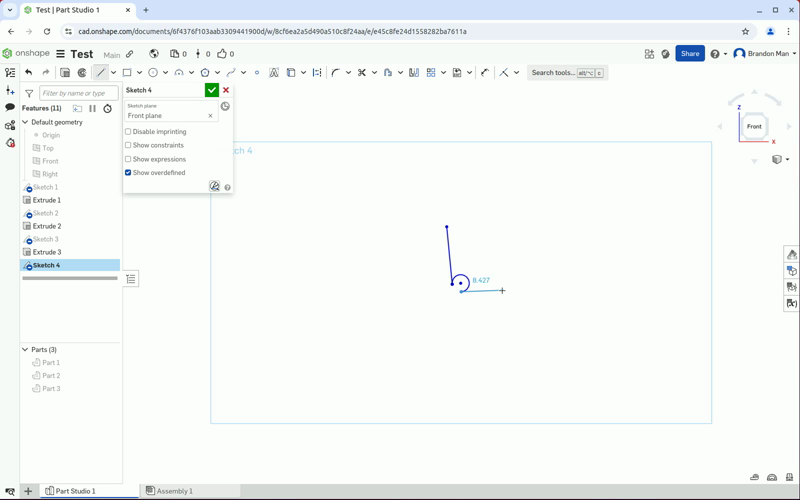
click(502, 290)
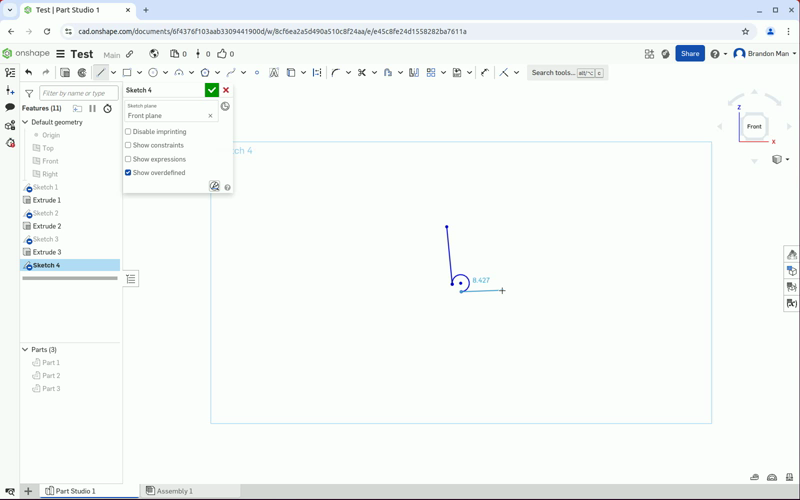
key_up(shift)
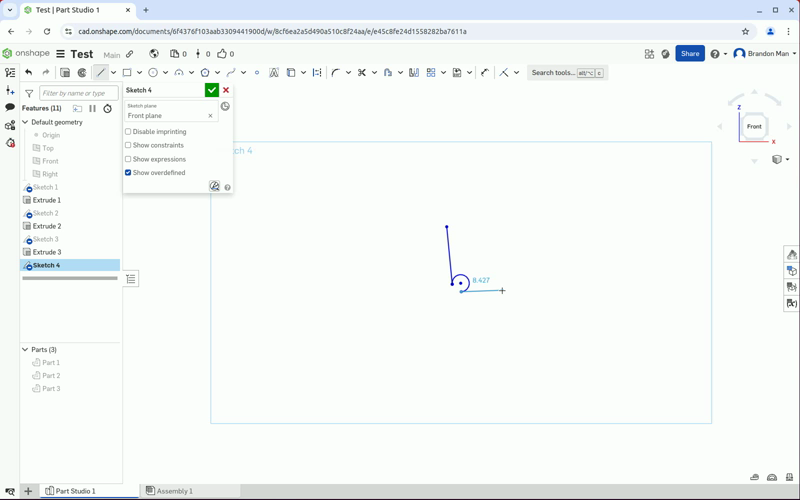
key(esc)
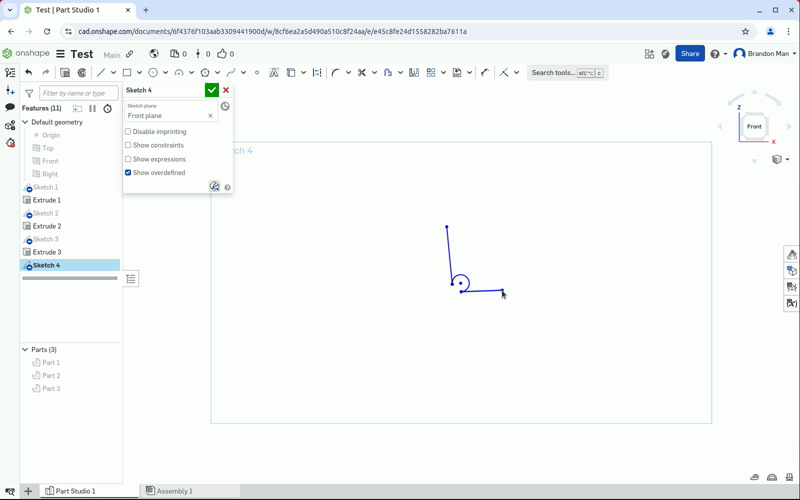
key(a)
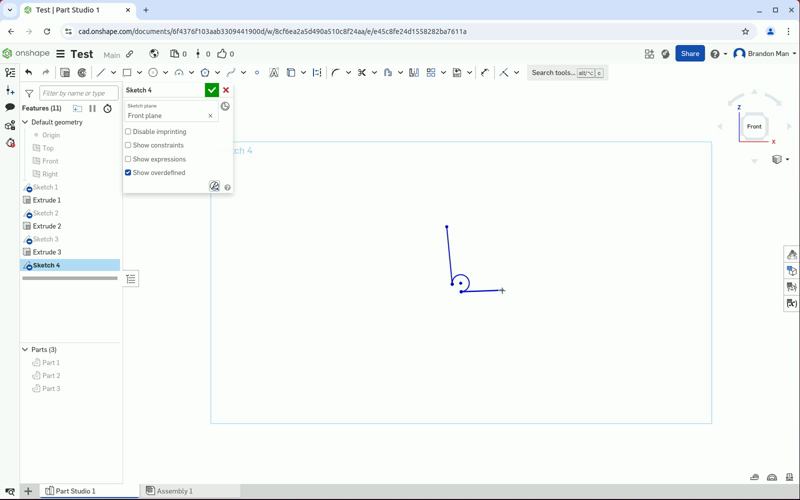
mouse_move(502, 290)
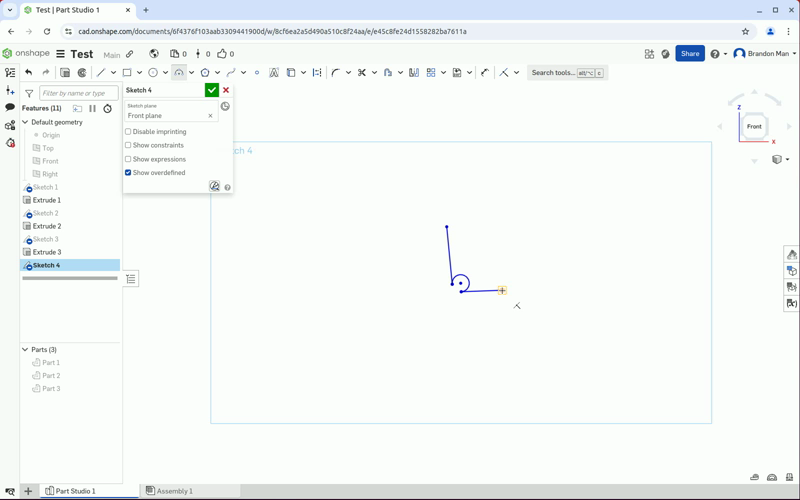
click(502, 290)
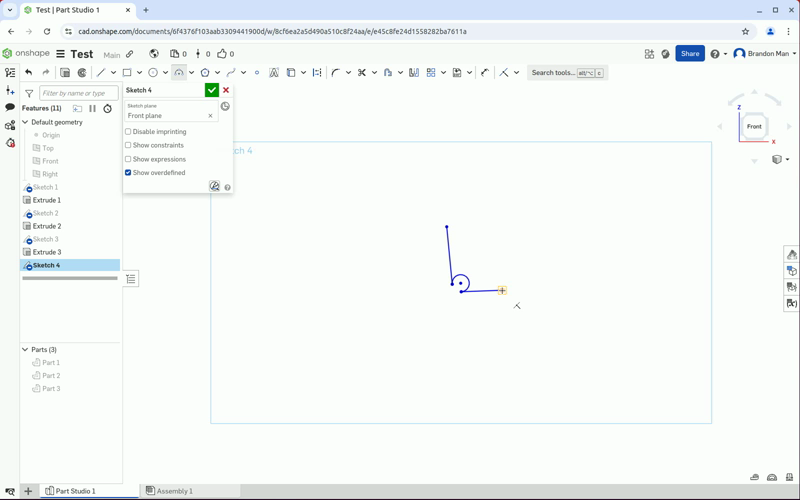
key_down(shift)
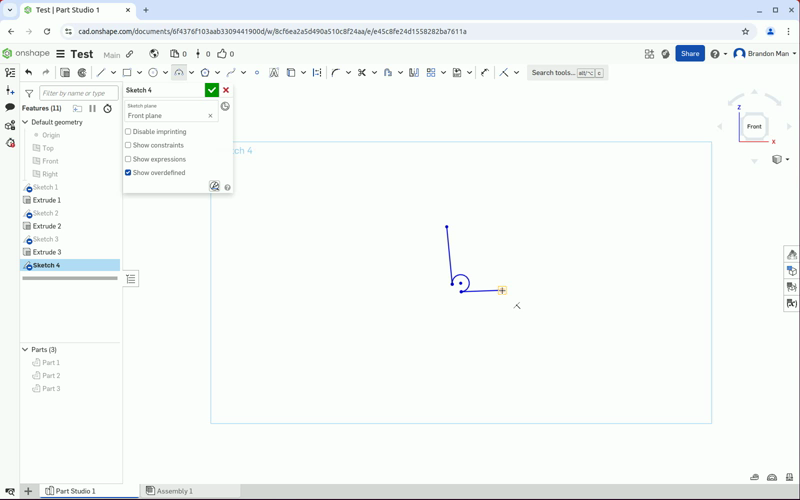
mouse_move(502, 276)
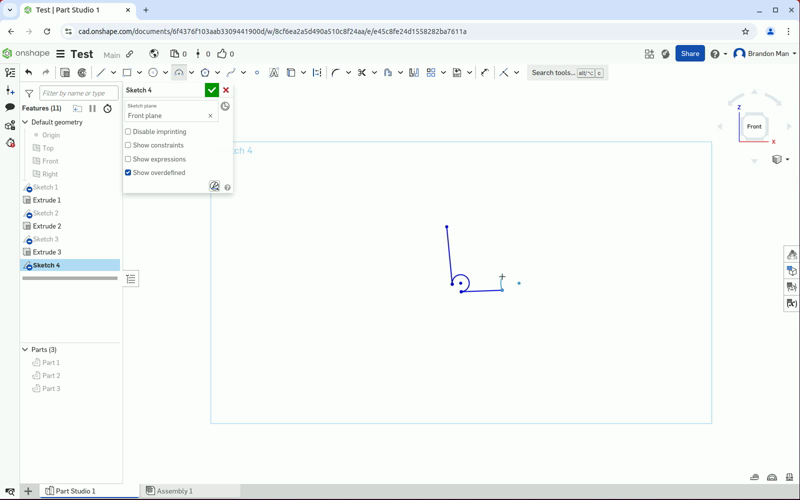
click(502, 276)
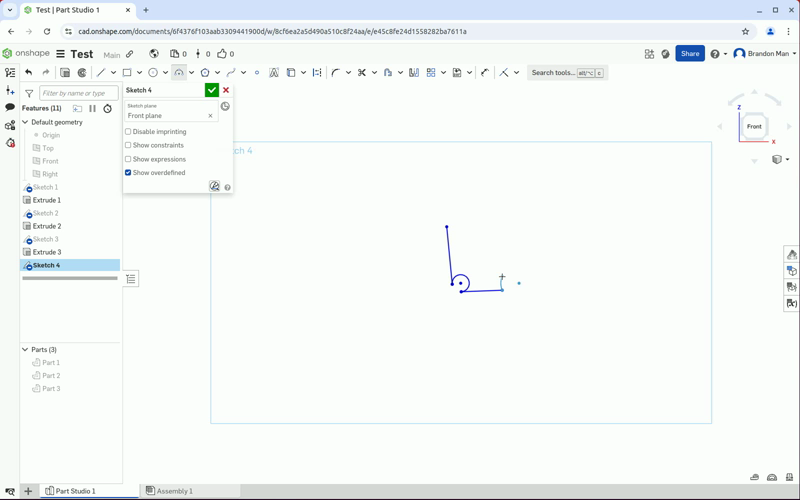
mouse_move(494, 282)
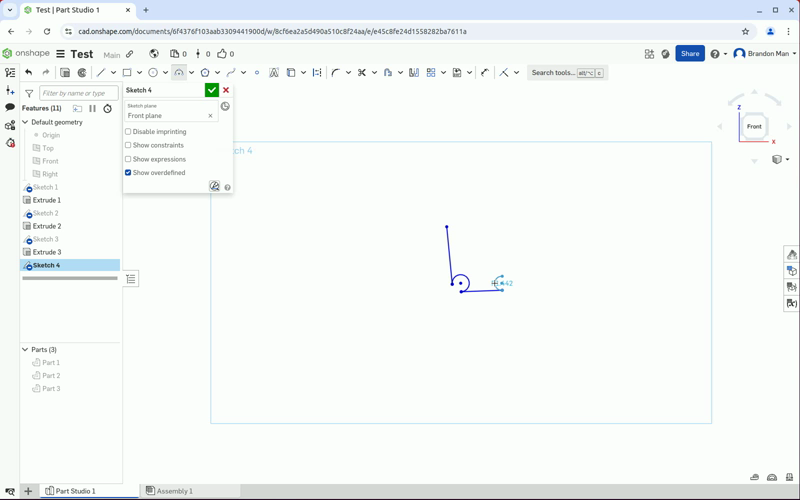
click(494, 282)
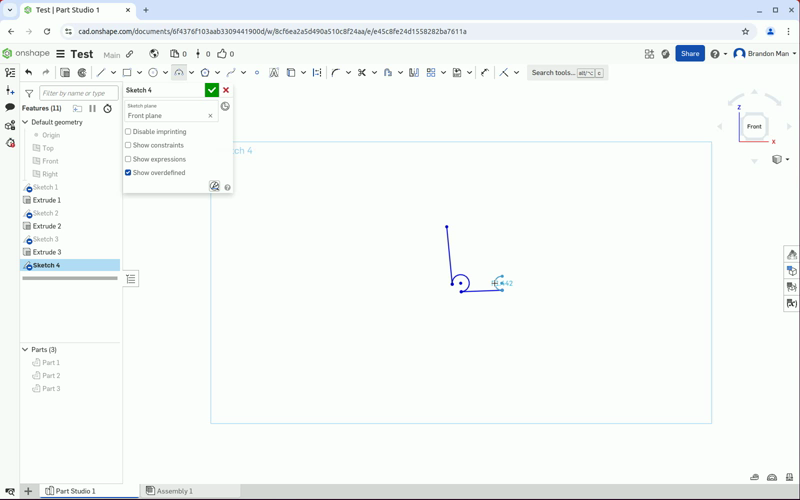
key_up(shift)
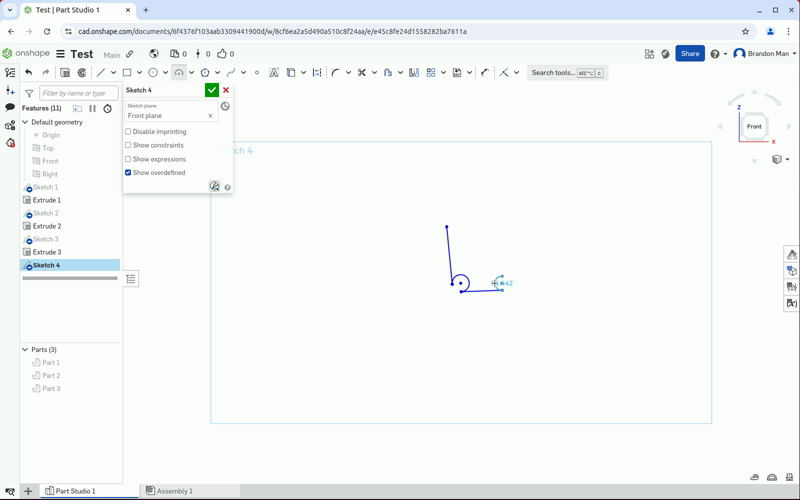
key(esc)
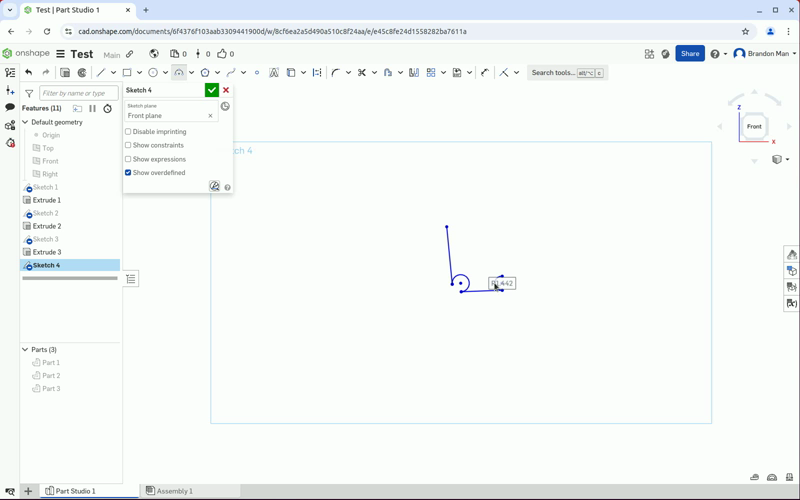
key(l)
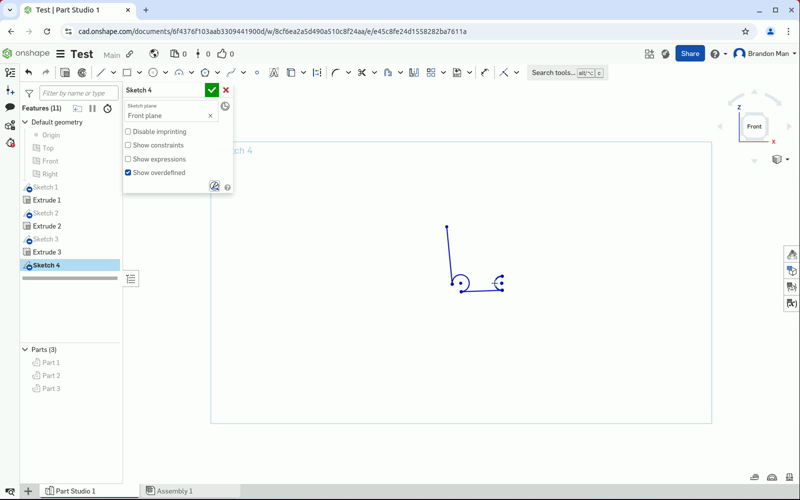
mouse_move(502, 276)
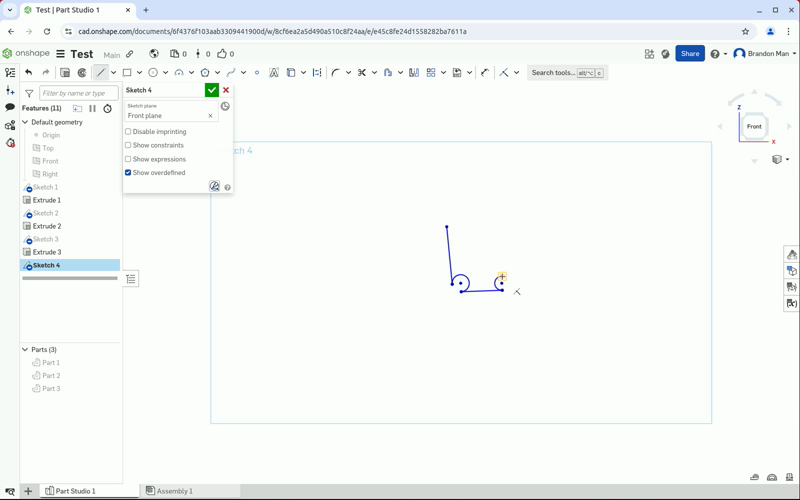
click(502, 276)
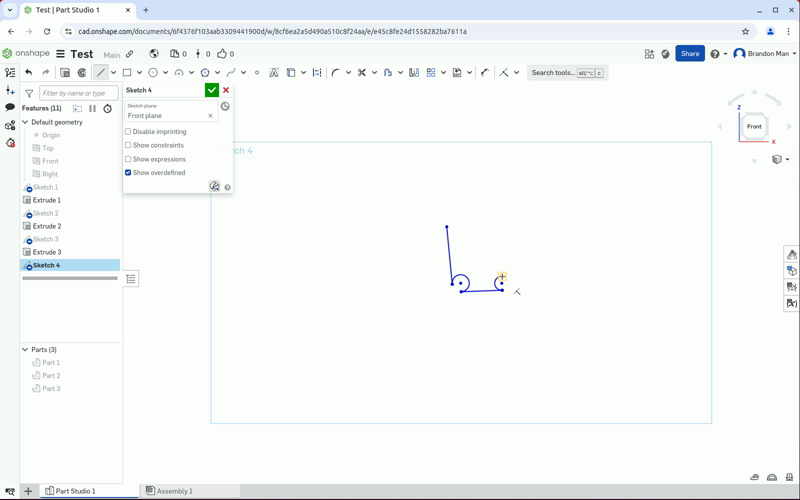
key_down(shift)
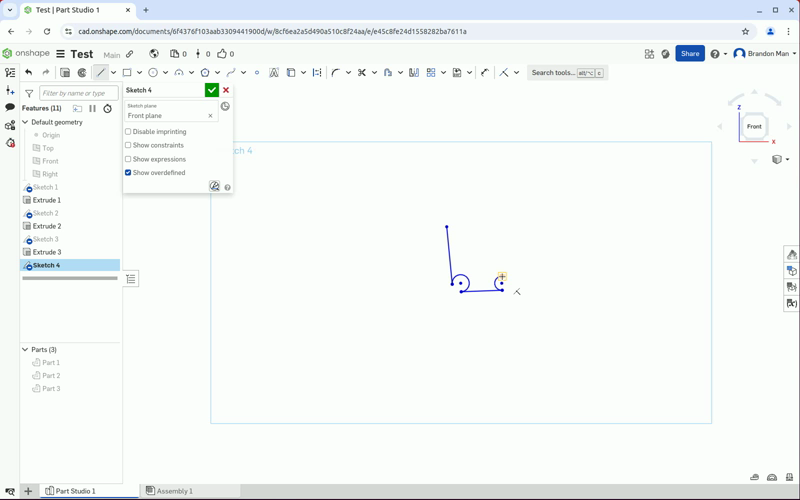
mouse_move(532, 276)
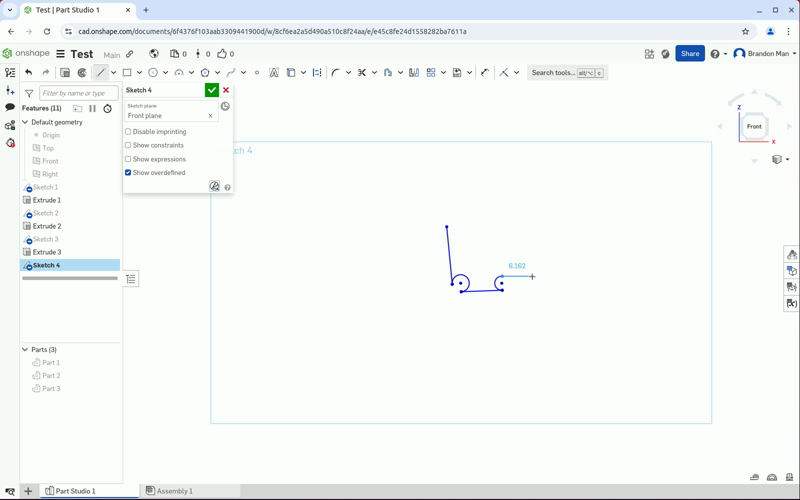
mouse_move(478, 275)
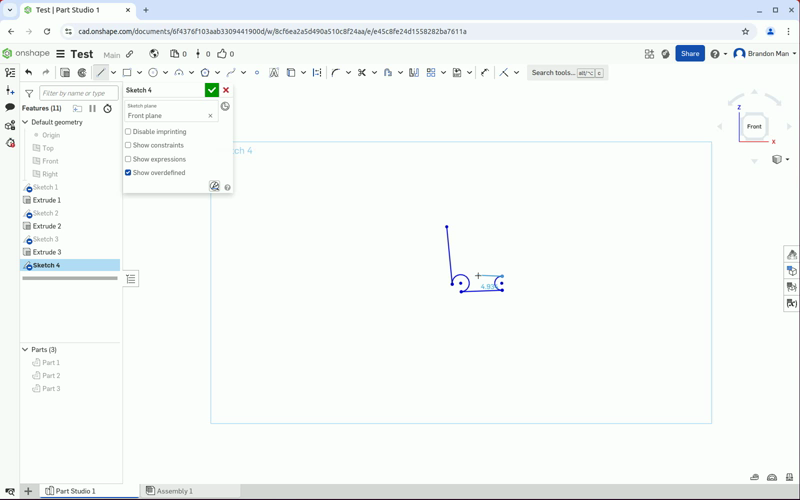
click(478, 275)
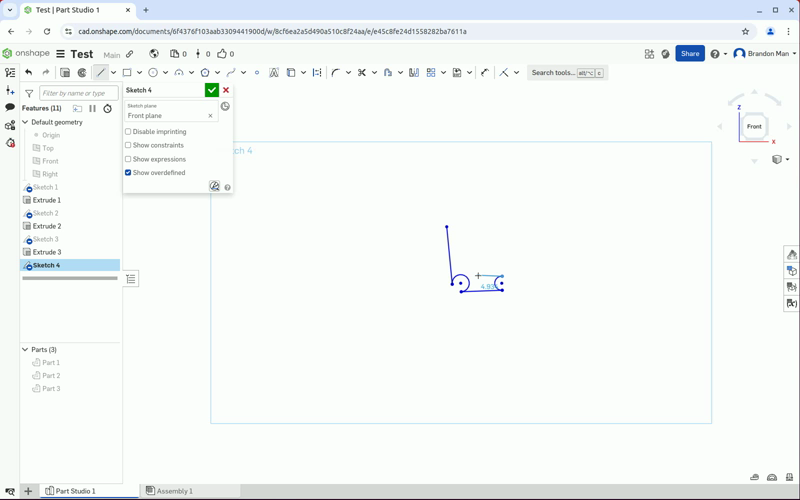
key_up(shift)
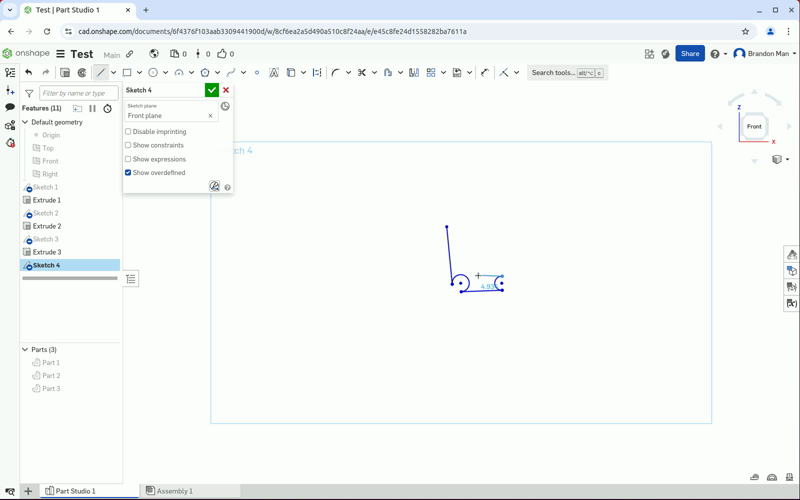
key(esc)
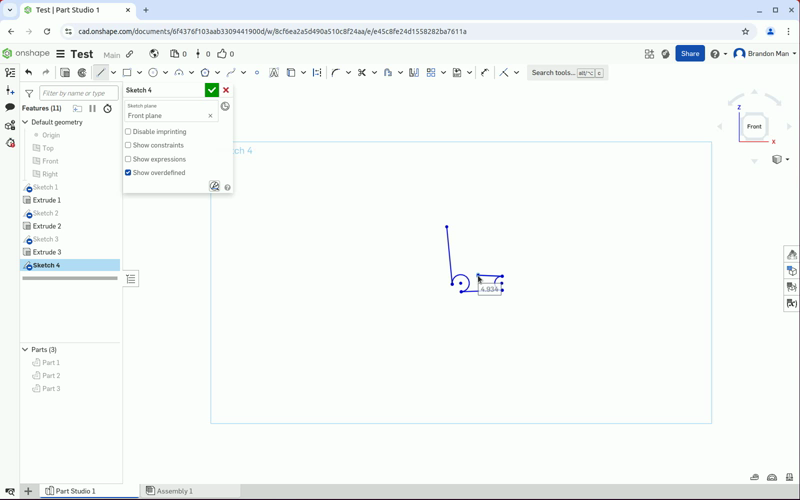
key(a)
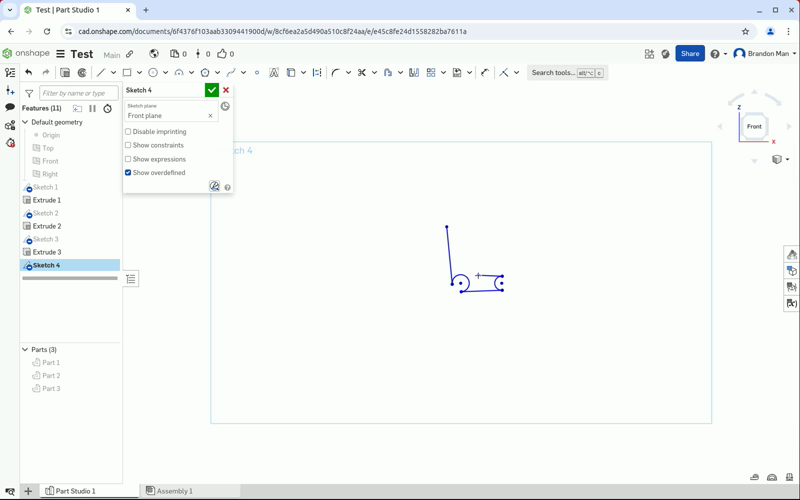
mouse_move(478, 275)
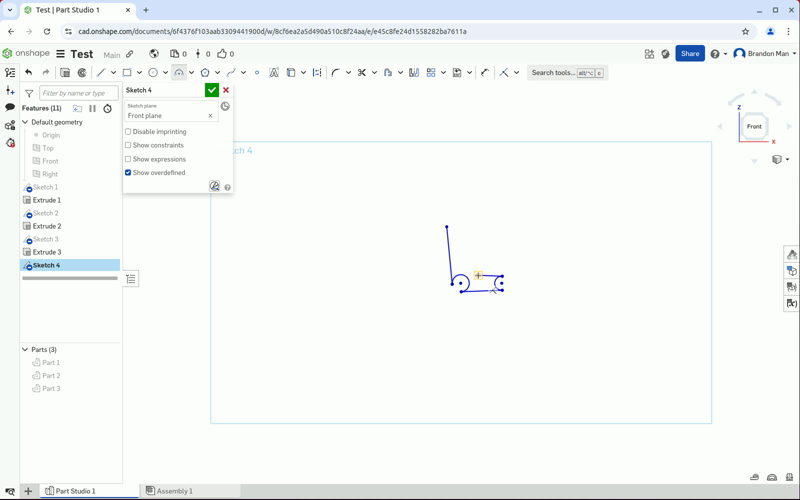
click(478, 275)
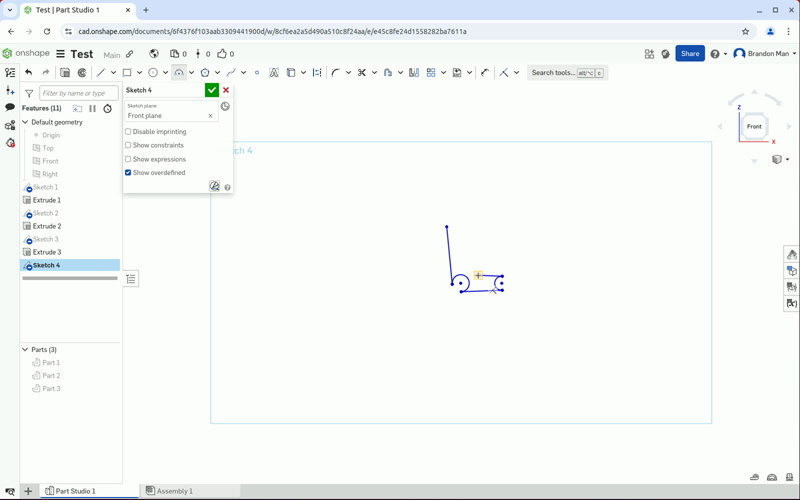
key_down(shift)
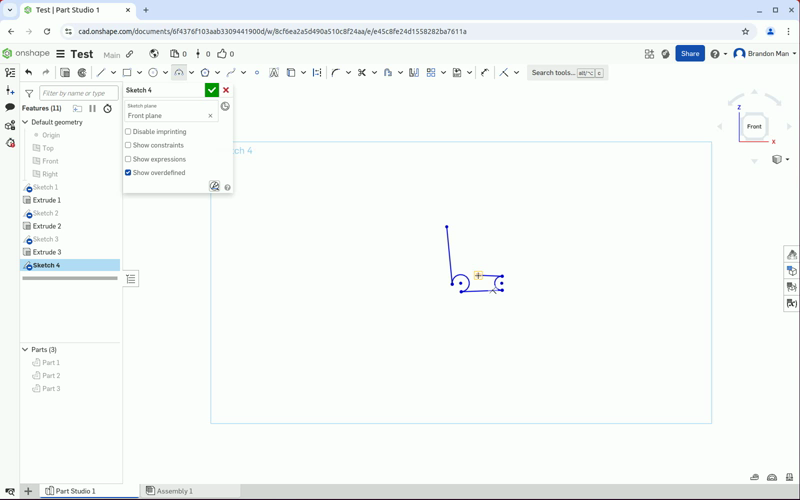
mouse_move(471, 267)
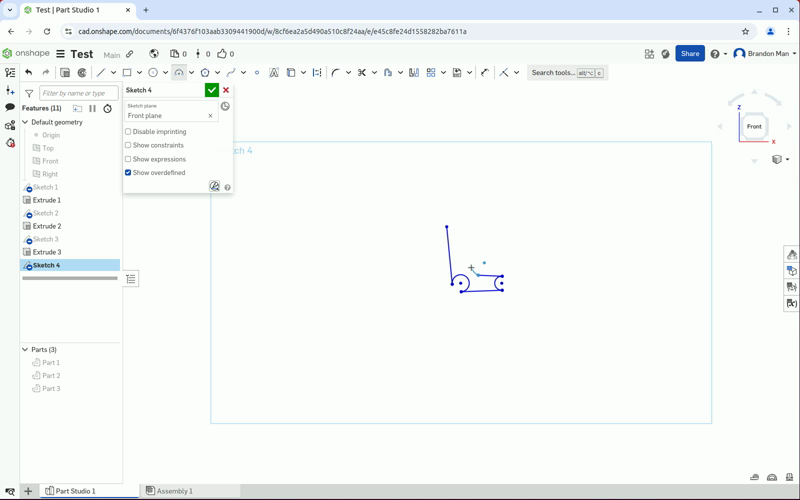
click(471, 267)
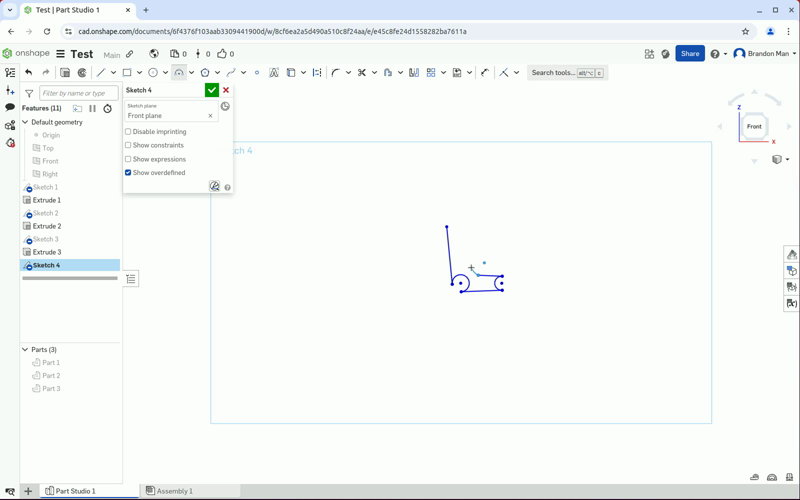
mouse_move(472, 272)
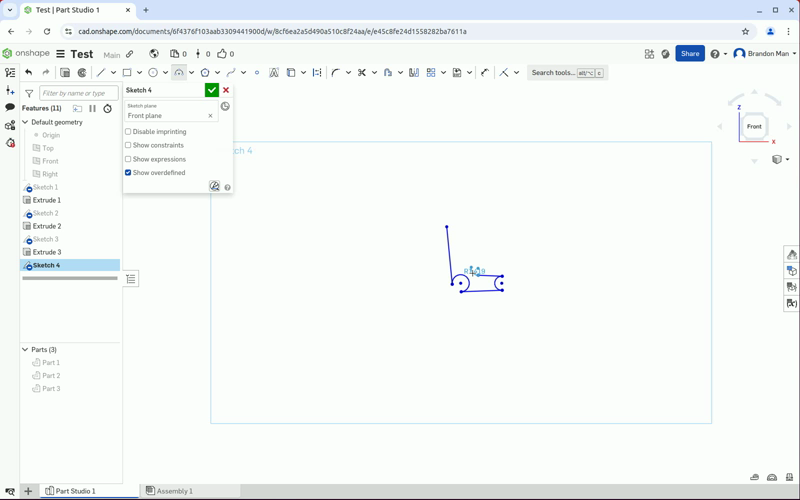
click(472, 272)
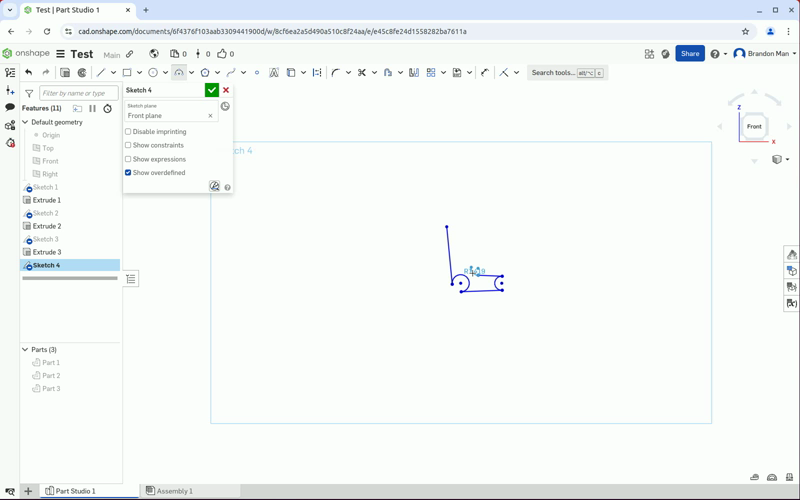
key_up(shift)
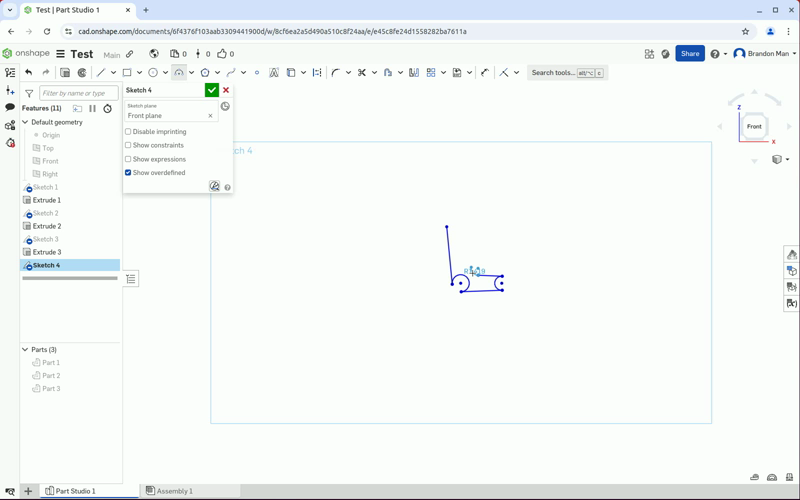
key(esc)
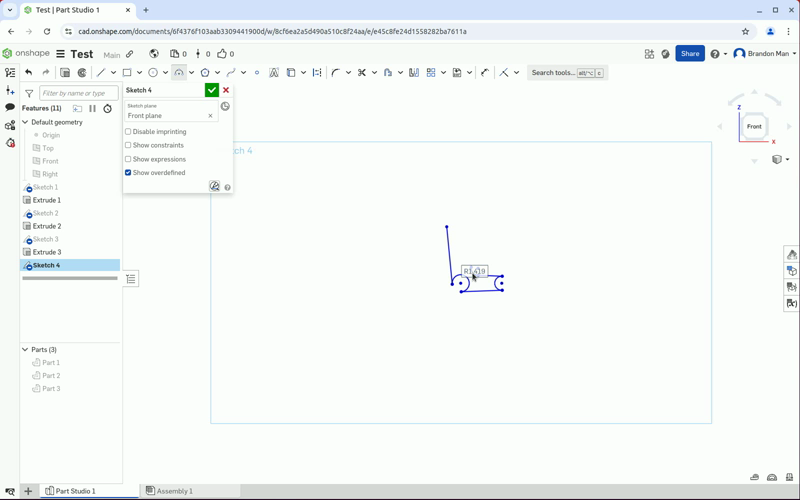
key(l)
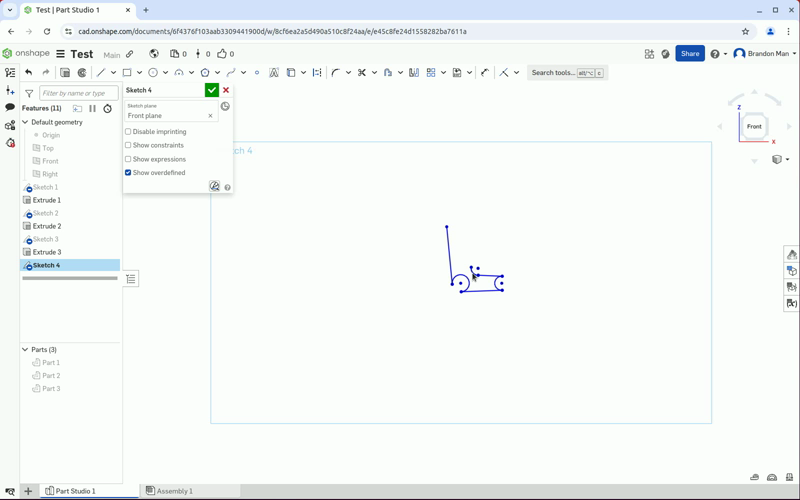
mouse_move(471, 267)
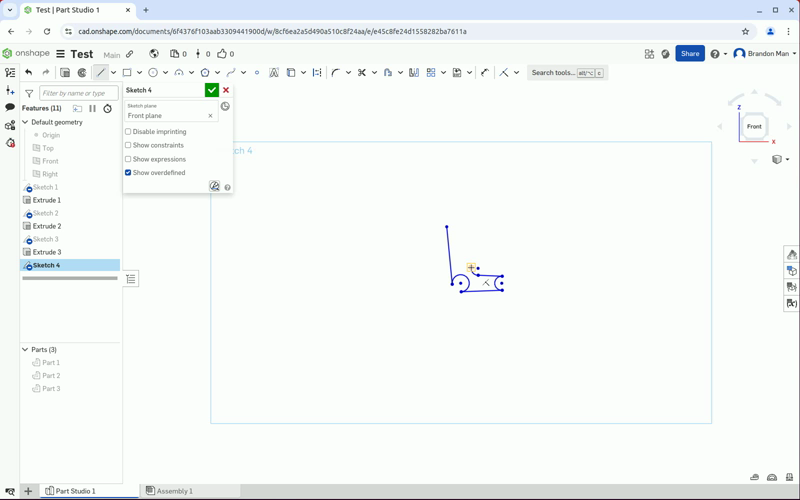
click(471, 267)
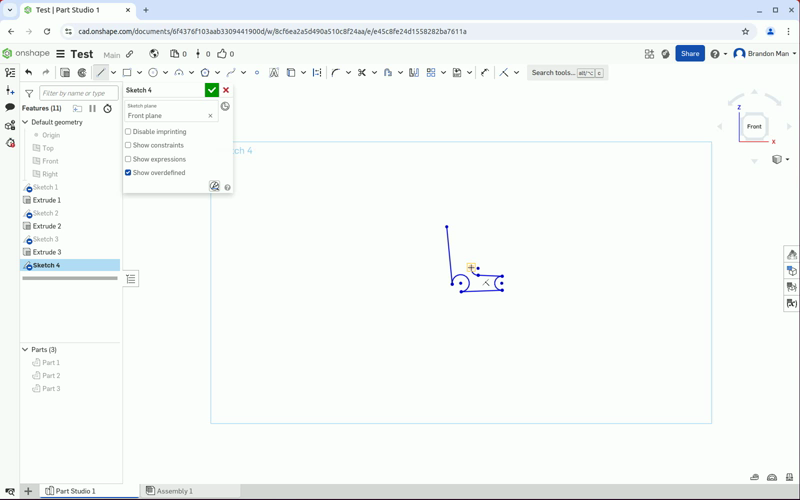
key_down(shift)
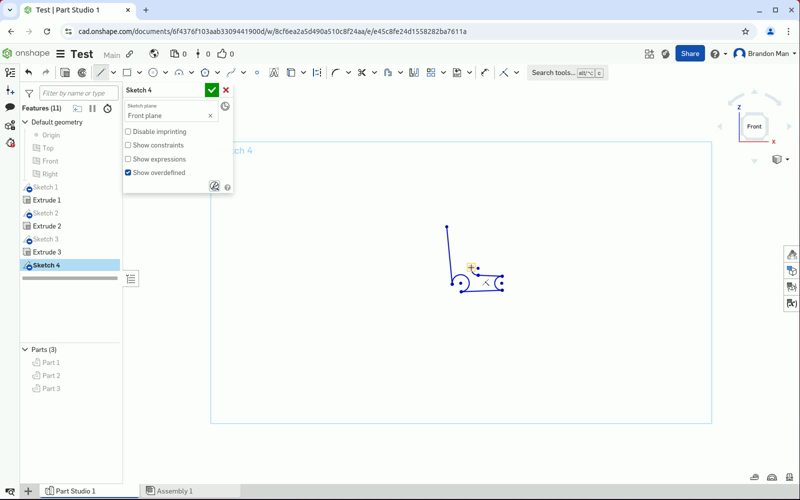
mouse_move(501, 267)
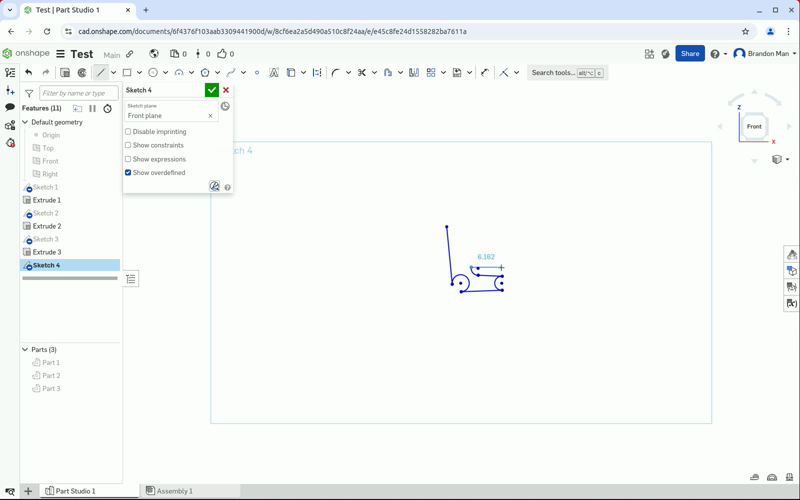
mouse_move(475, 226)
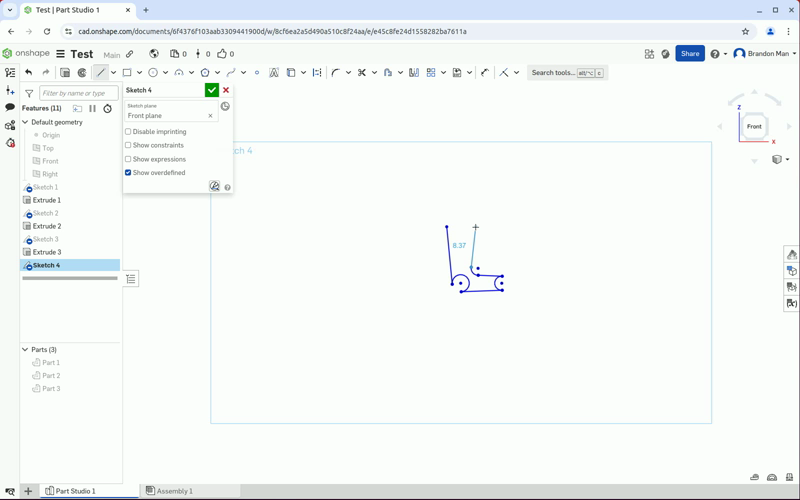
click(475, 226)
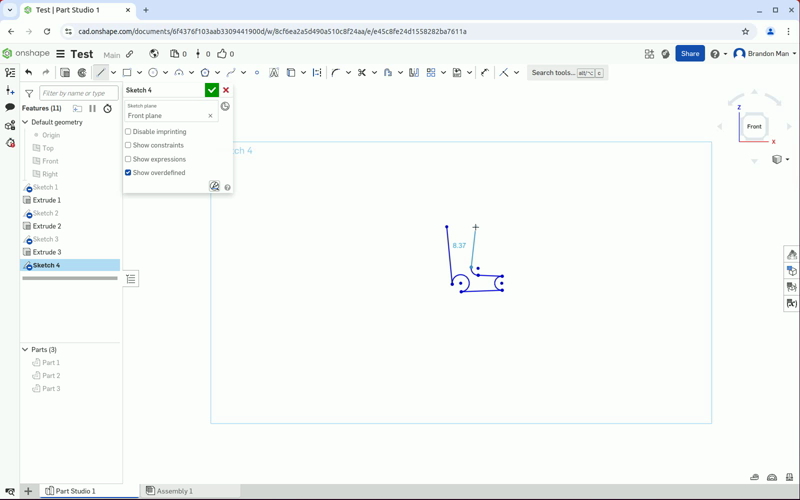
key_up(shift)
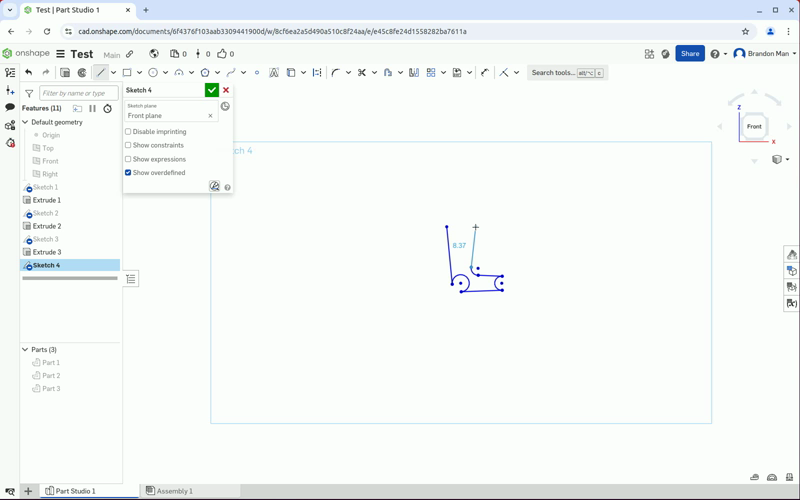
key(esc)
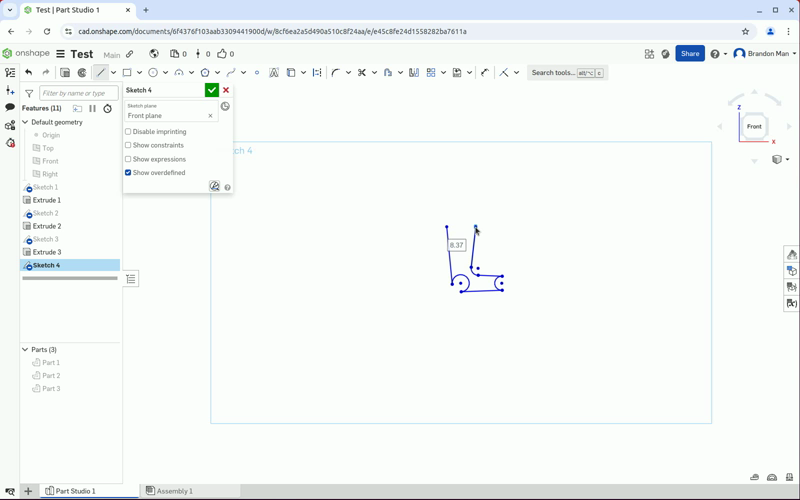
key(a)
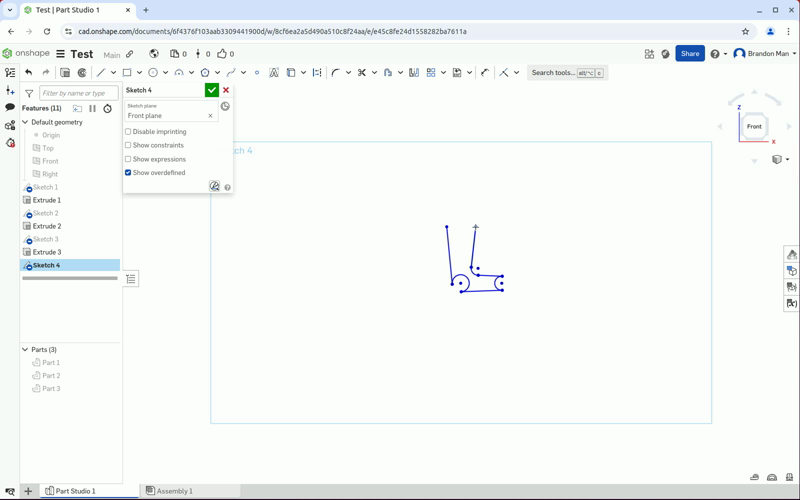
mouse_move(475, 226)
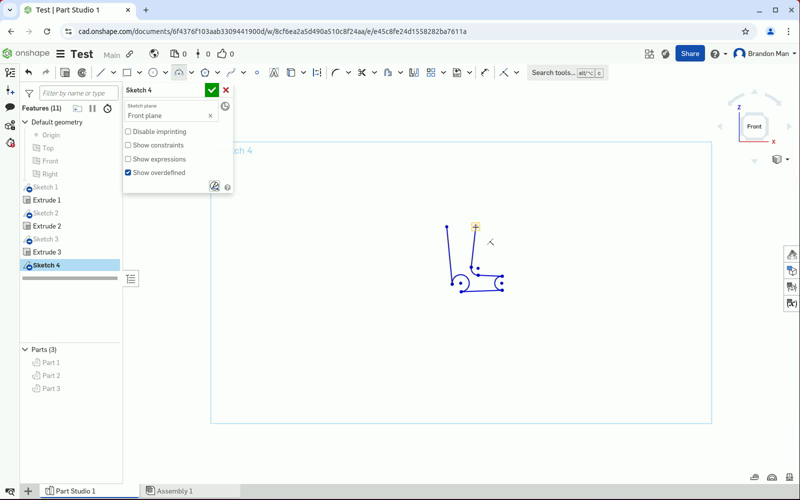
click(475, 226)
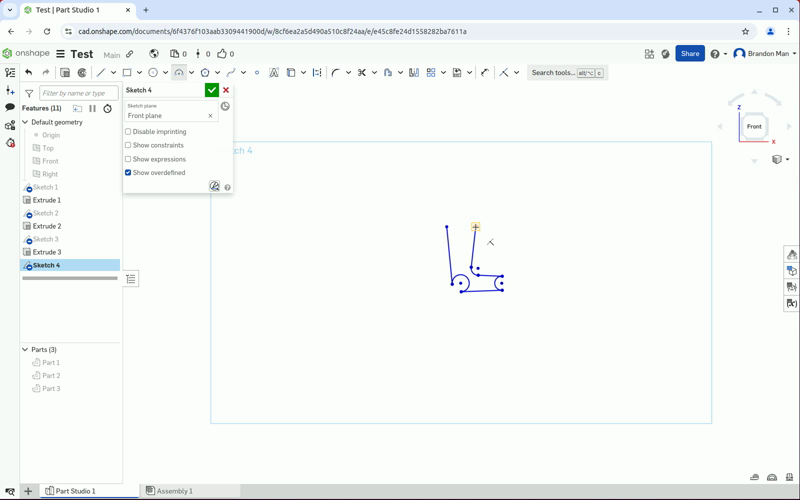
mouse_move(446, 226)
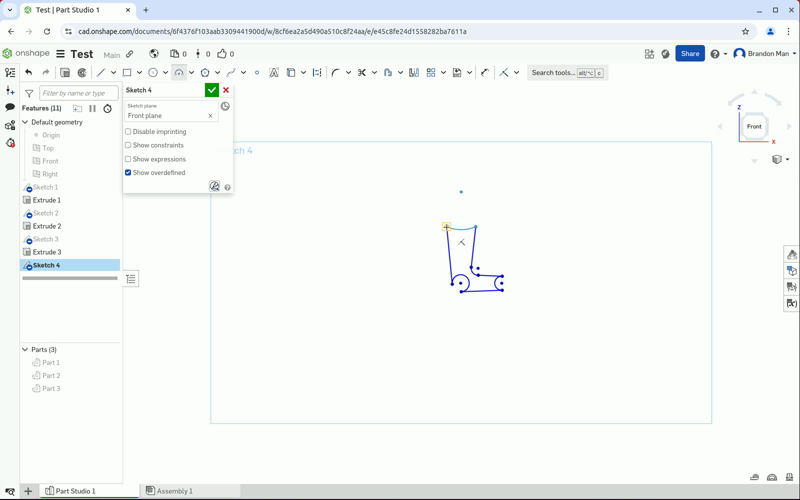
click(446, 226)
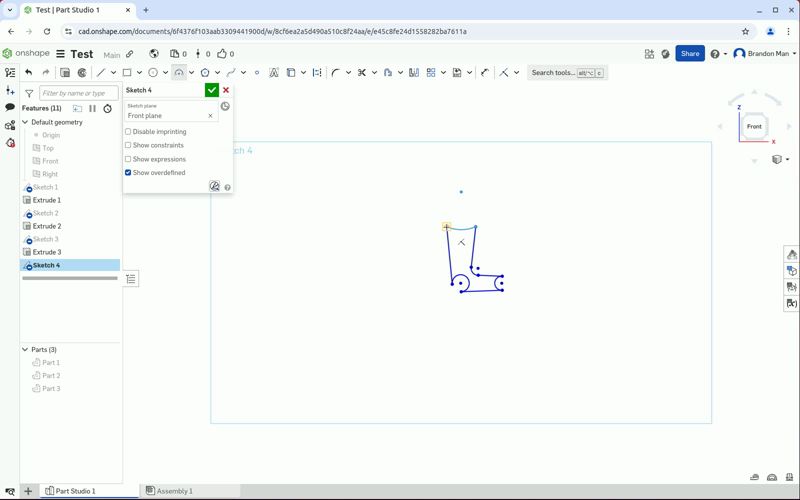
key_down(shift)
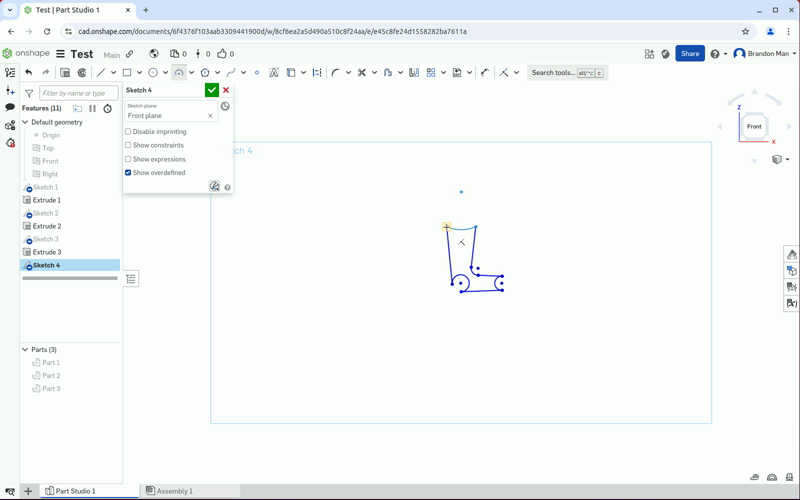
mouse_move(461, 239)
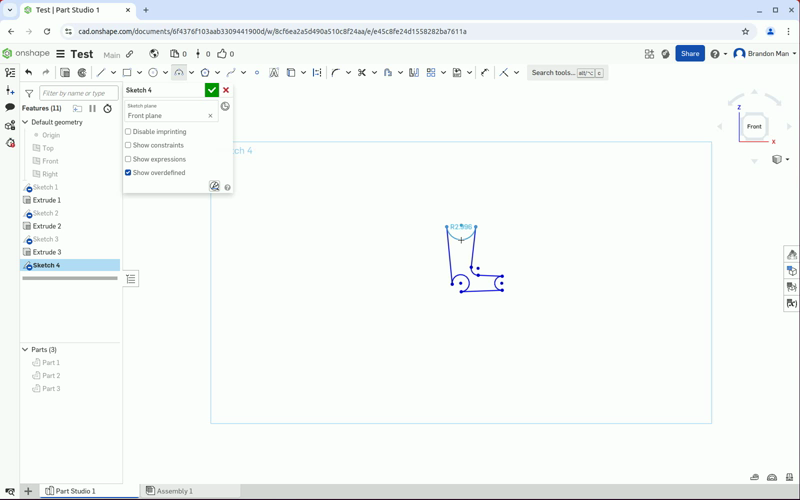
click(461, 239)
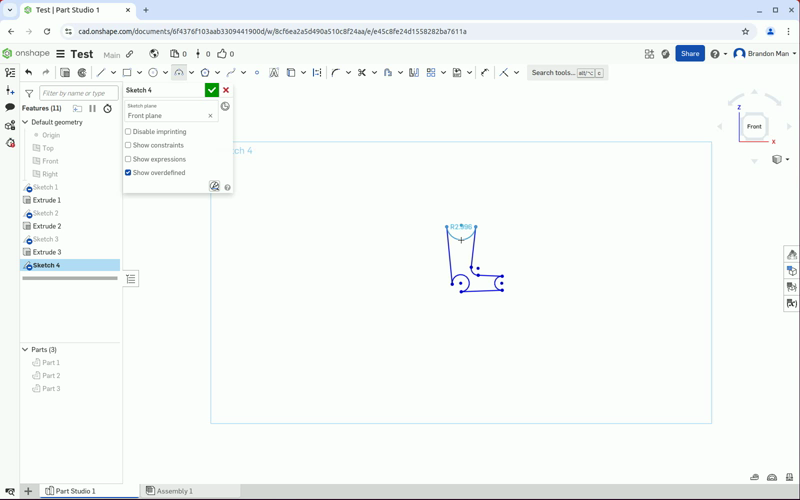
key_up(shift)
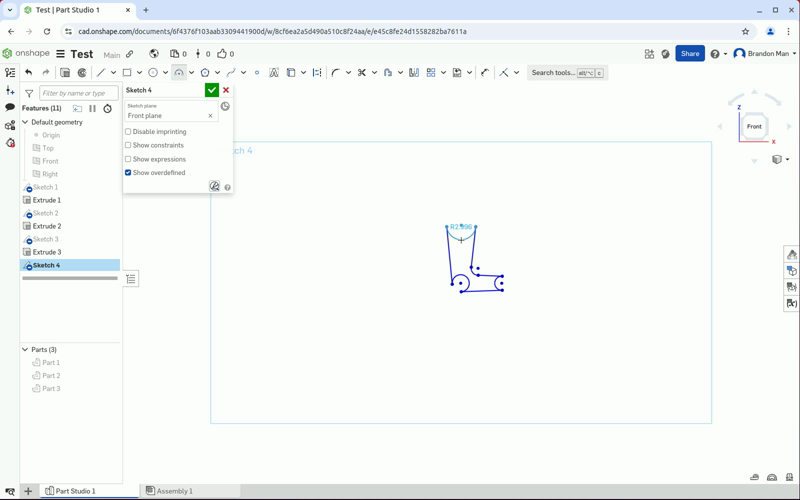
key(esc)
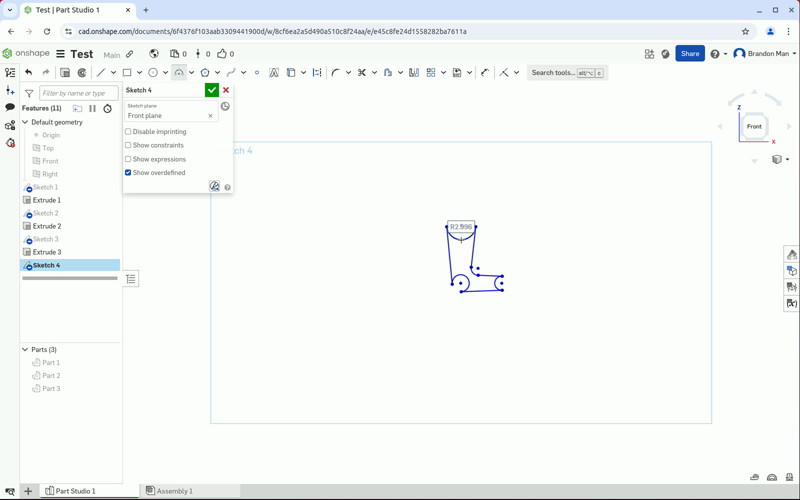
mouse_move(489, 279)
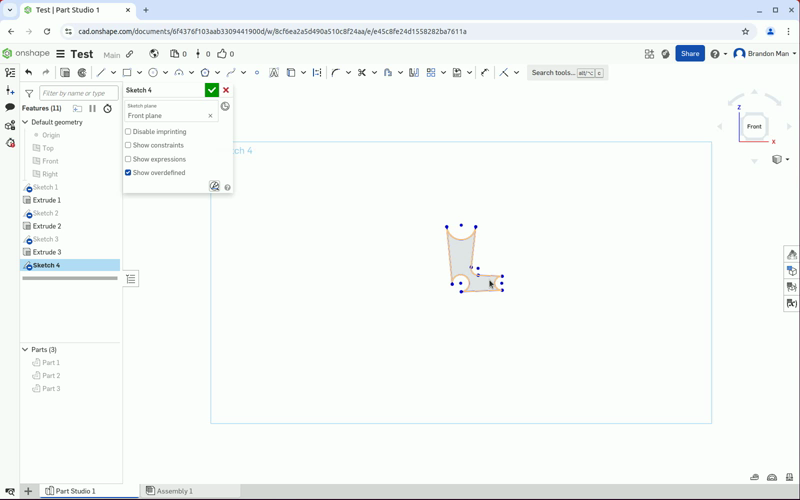
scroll(6)
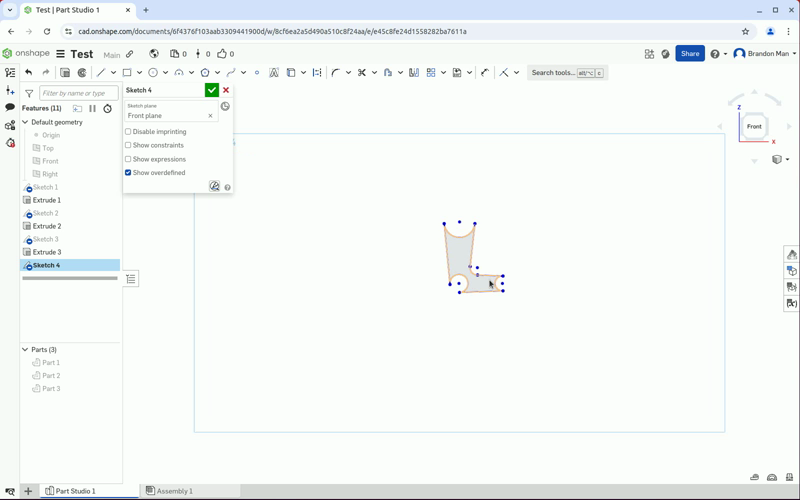
scroll(6)
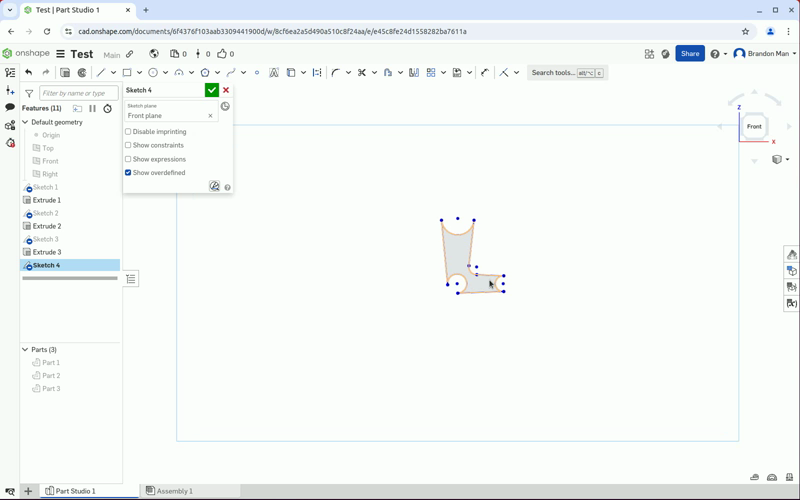
scroll(6)
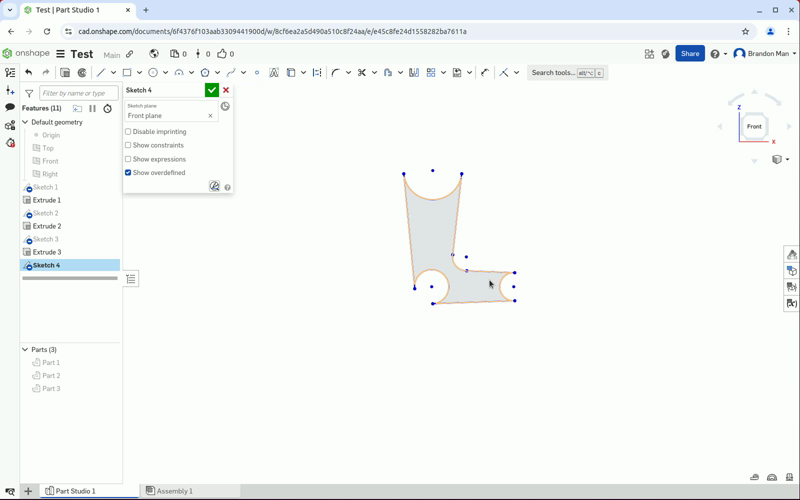
scroll(6)
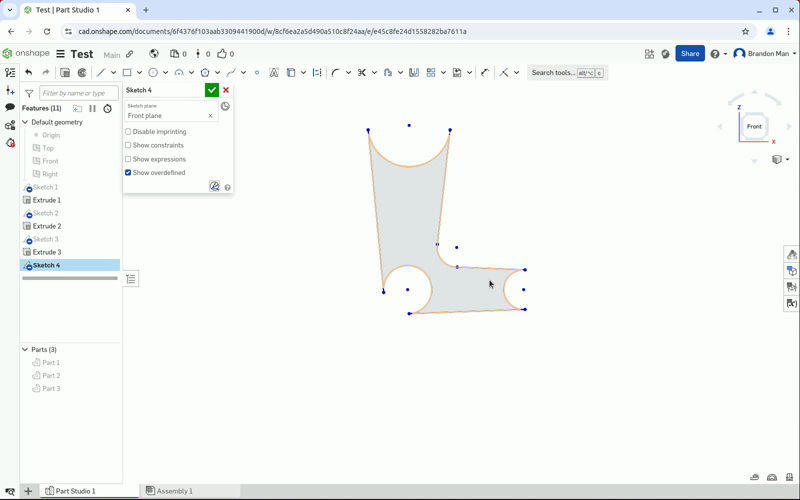
scroll(6)
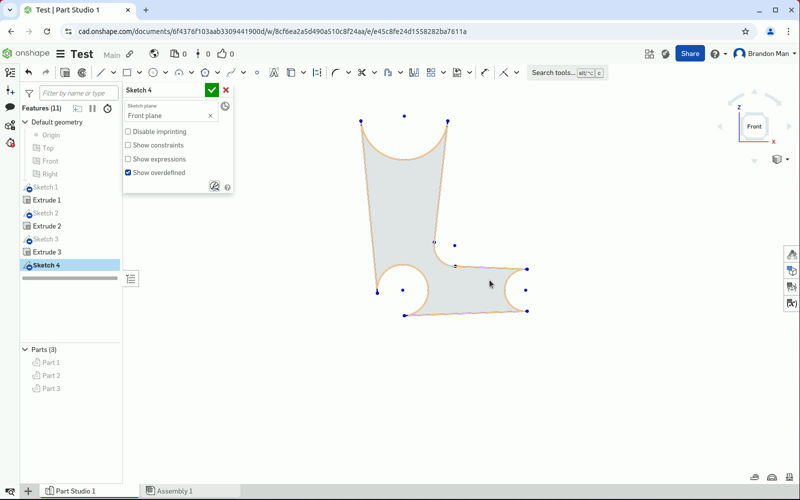
scroll(6)
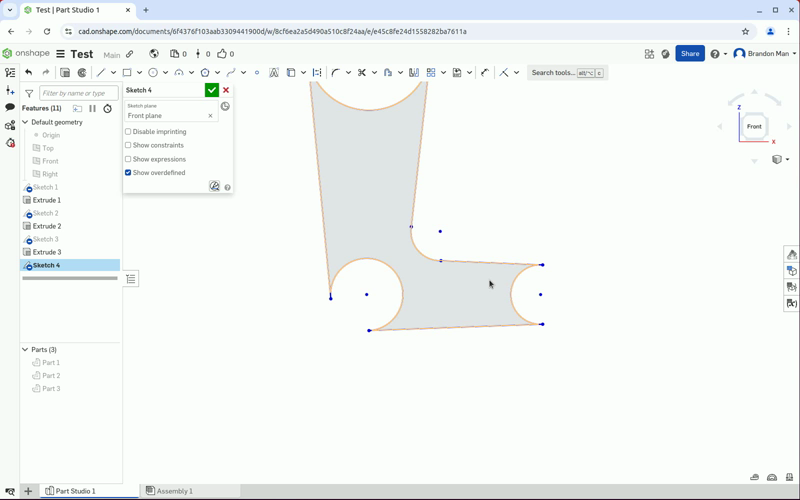
scroll(6)
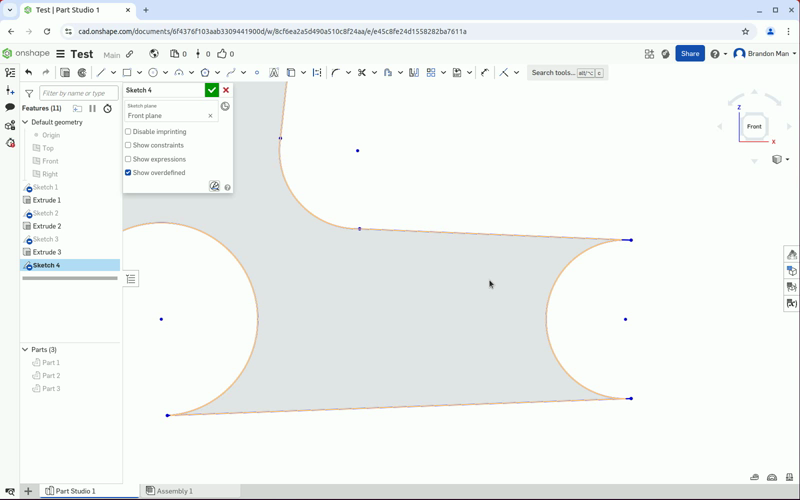
click(489, 279)
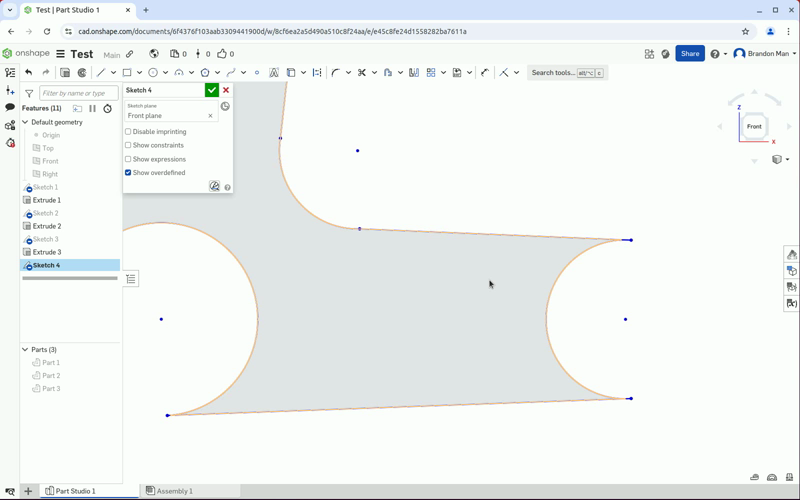
scroll(-6)
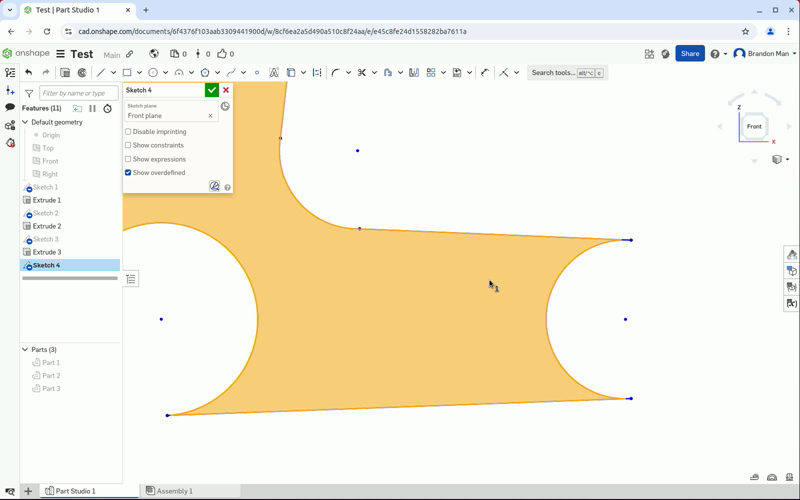
scroll(-6)
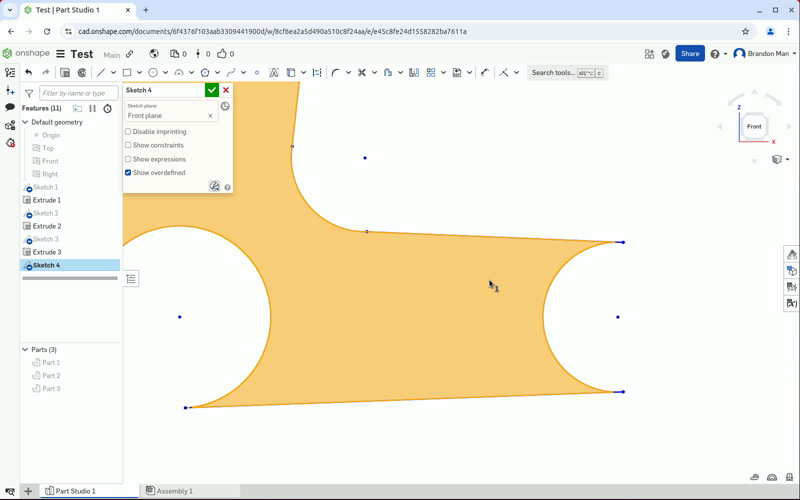
scroll(-6)
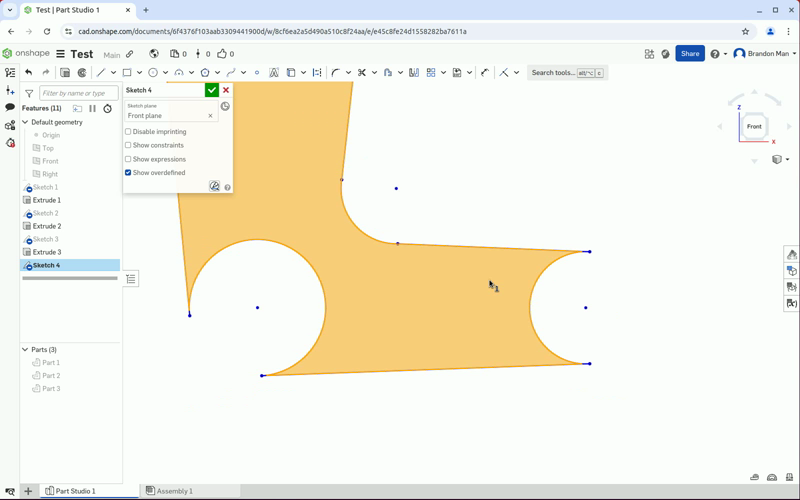
scroll(-6)
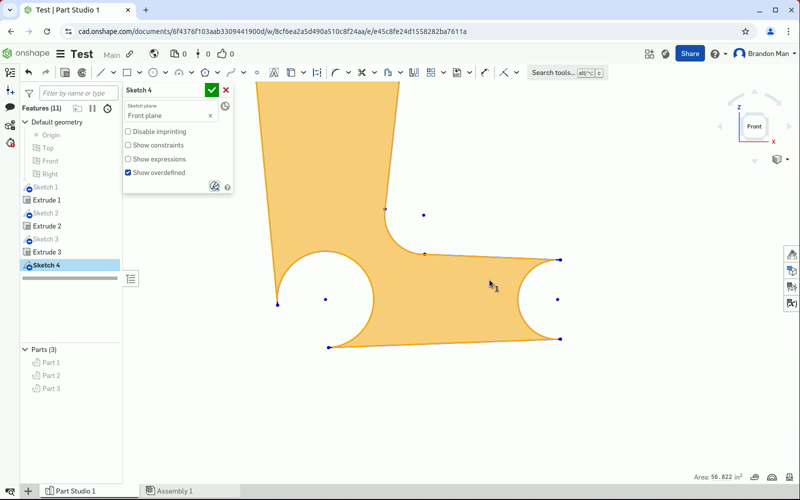
scroll(-6)
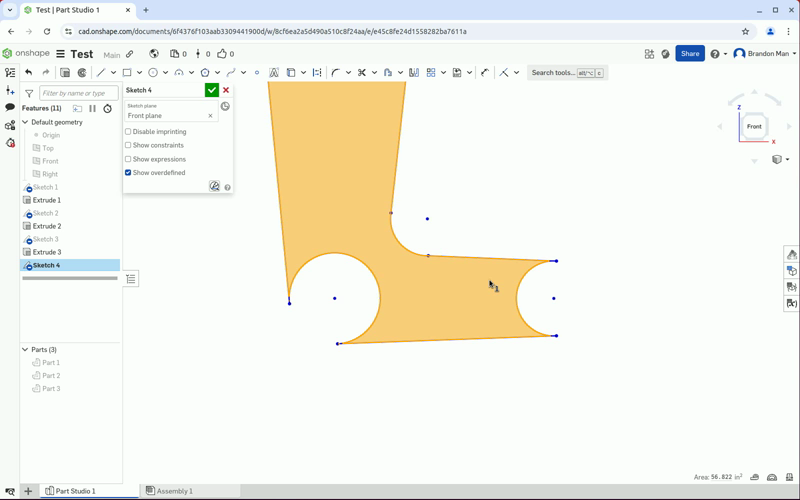
scroll(-6)
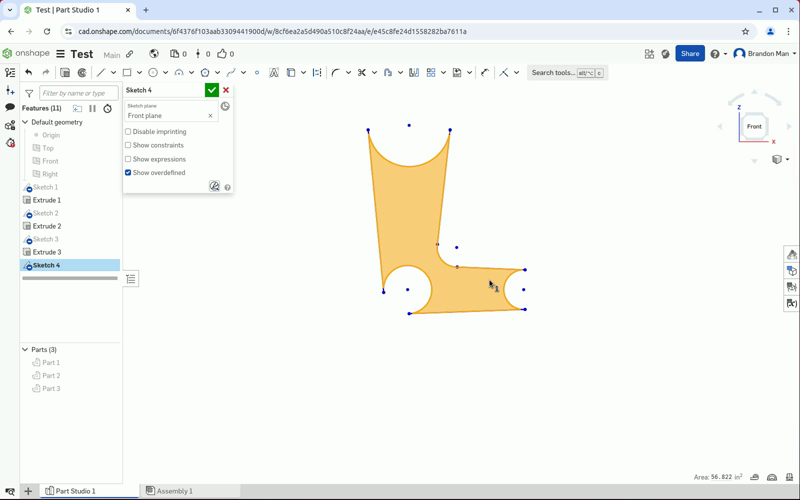
scroll(-6)
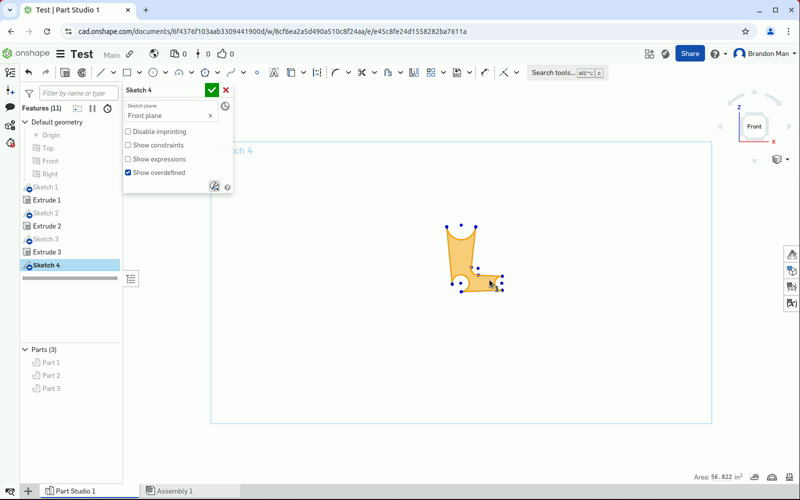
mouse_move(73, 352)
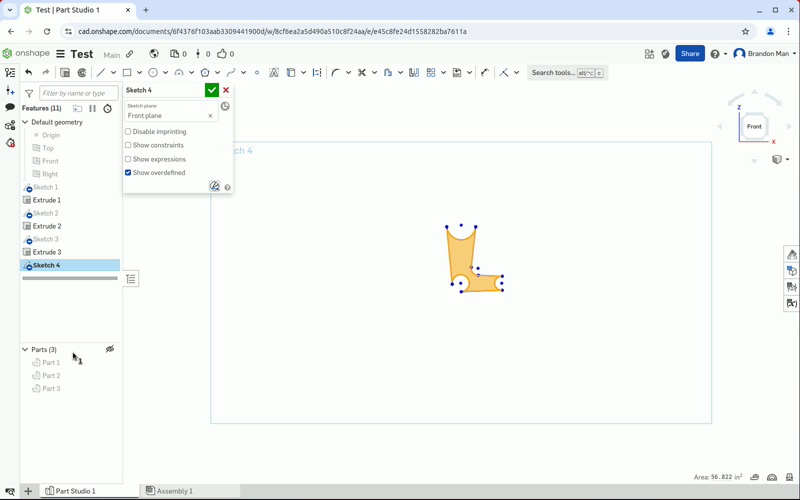
key(shift+y)
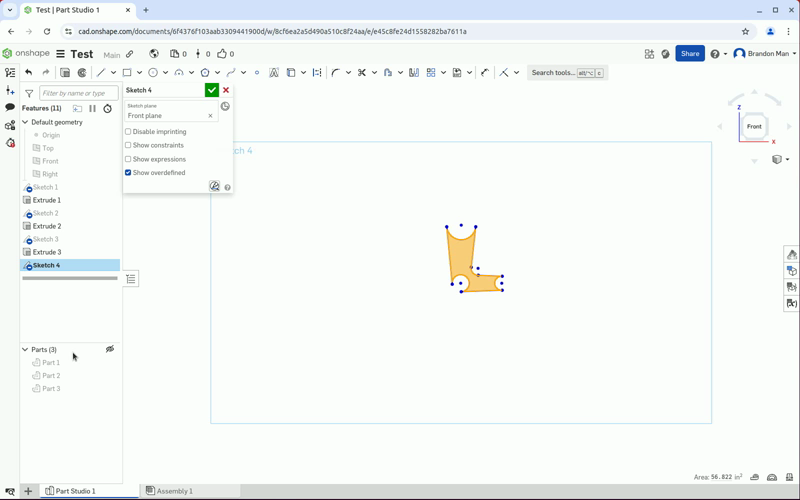
key(shift+e)
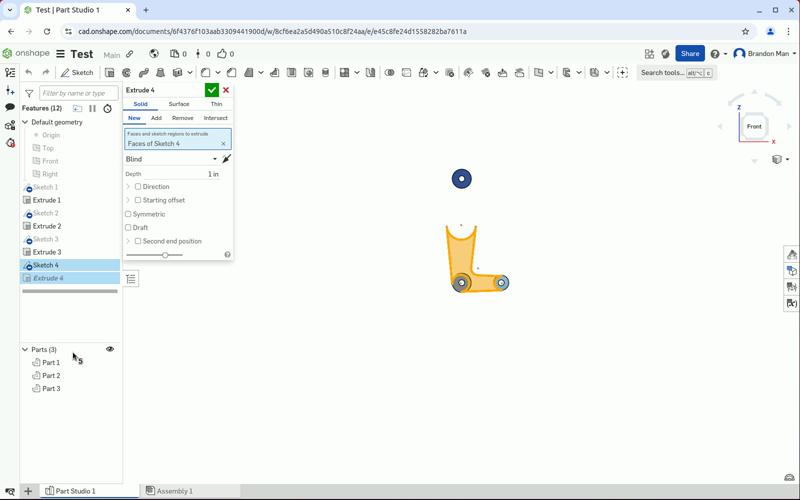
mouse_move(143, 106)
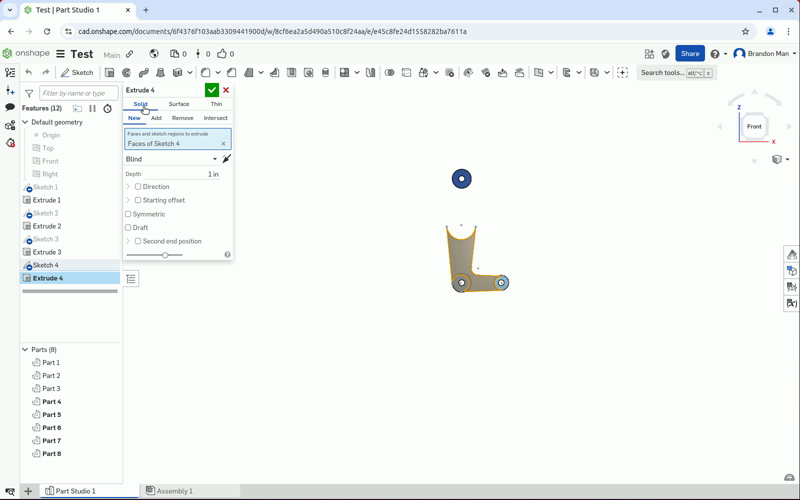
click(143, 106)
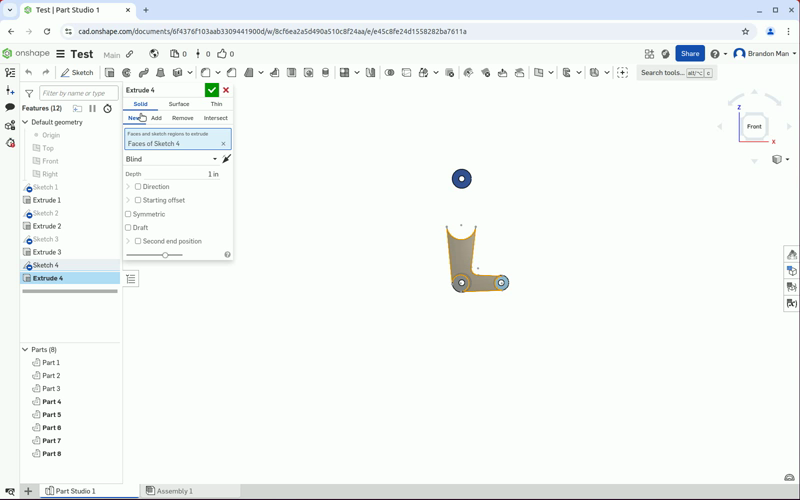
mouse_move(137, 120)
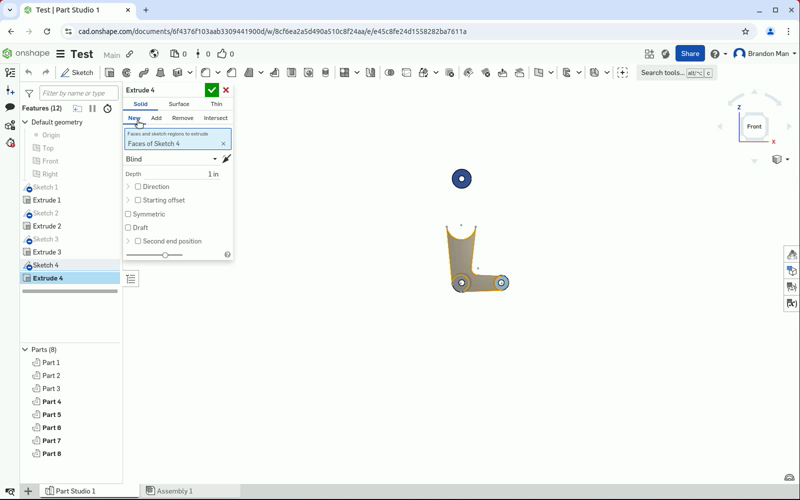
click(137, 120)
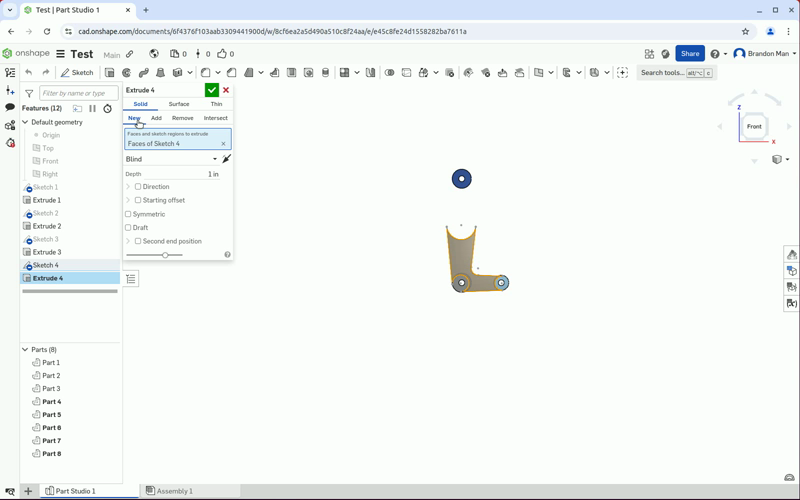
key(tab, 4)
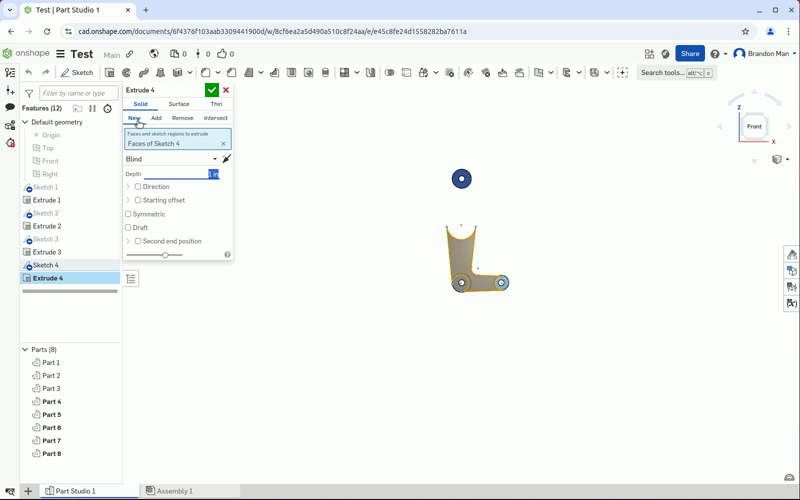
text(0.481)
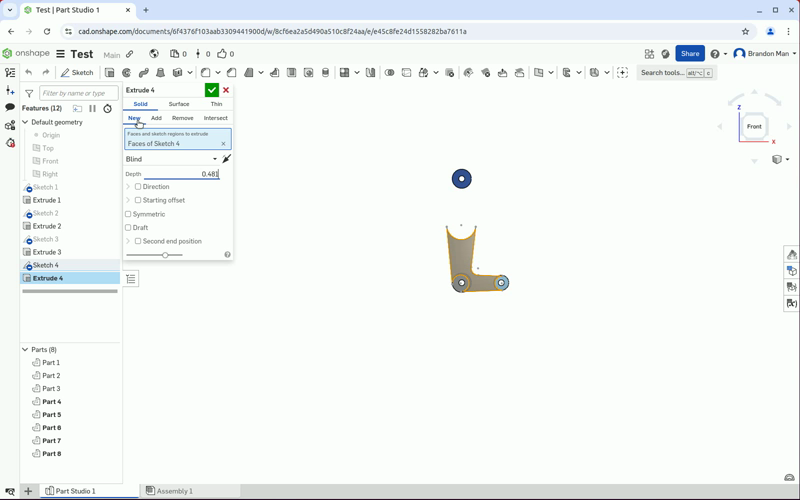
key(enter)
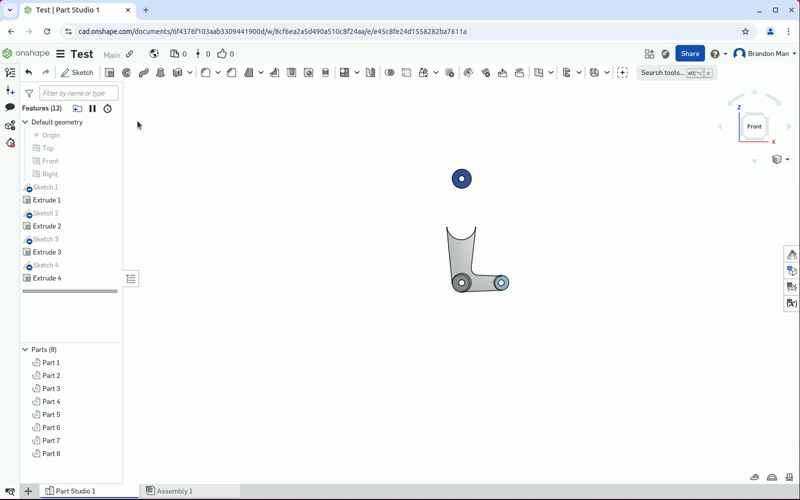
key(shift+h)
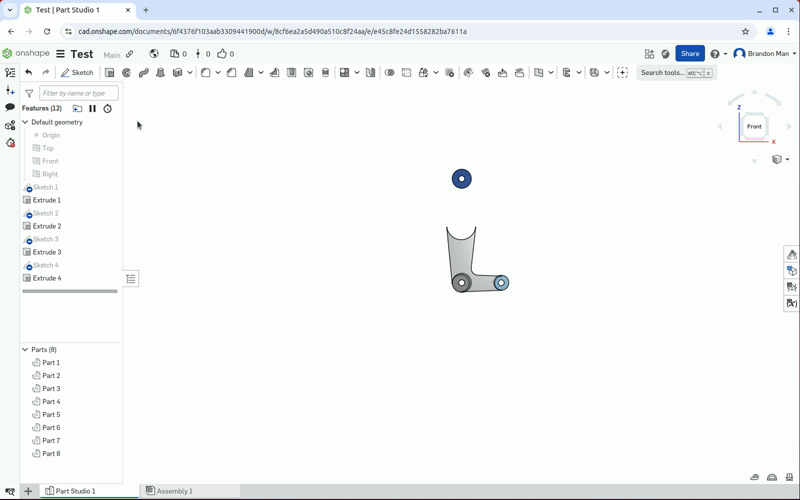
key(shift+h)
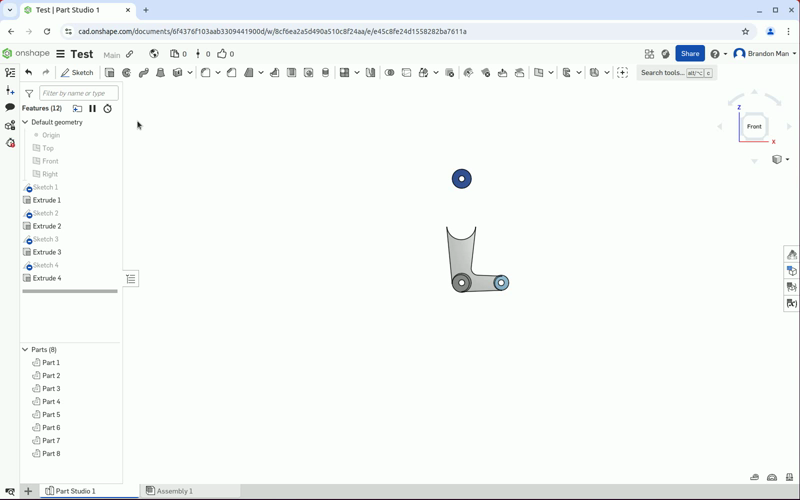
mouse_move(73, 189)
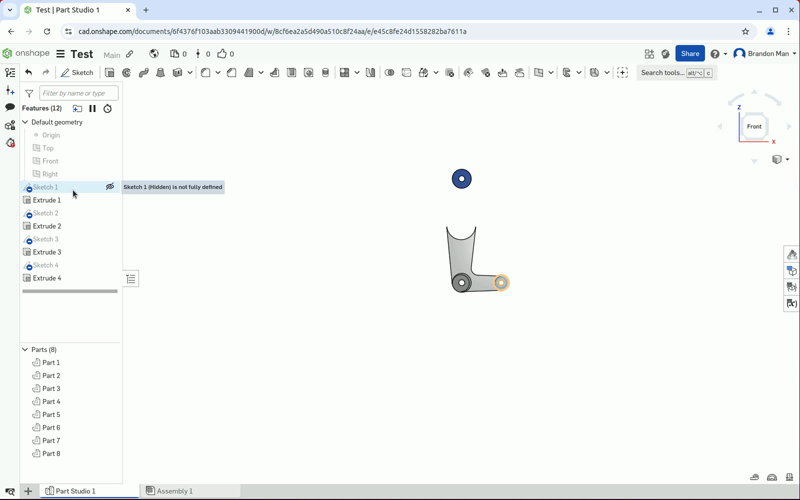
click(73, 189)
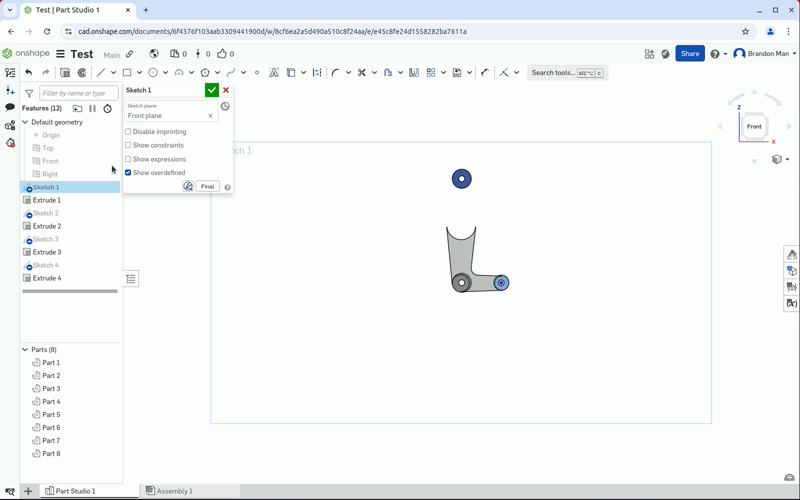
mouse_move(229, 92)
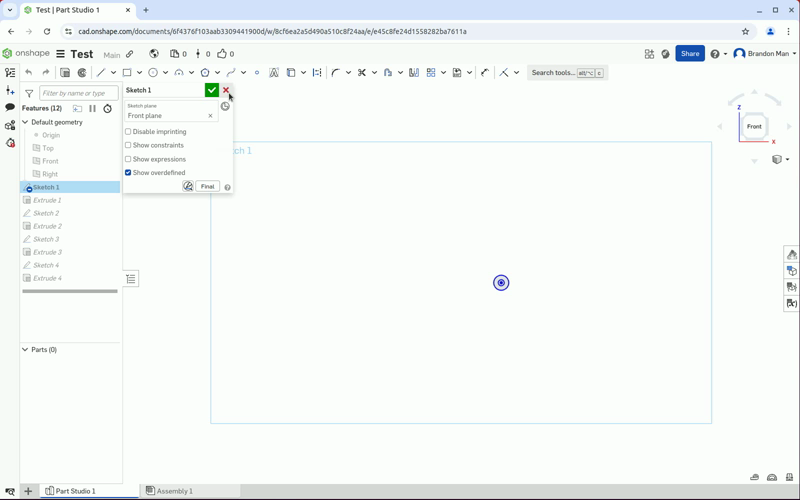
click(229, 92)
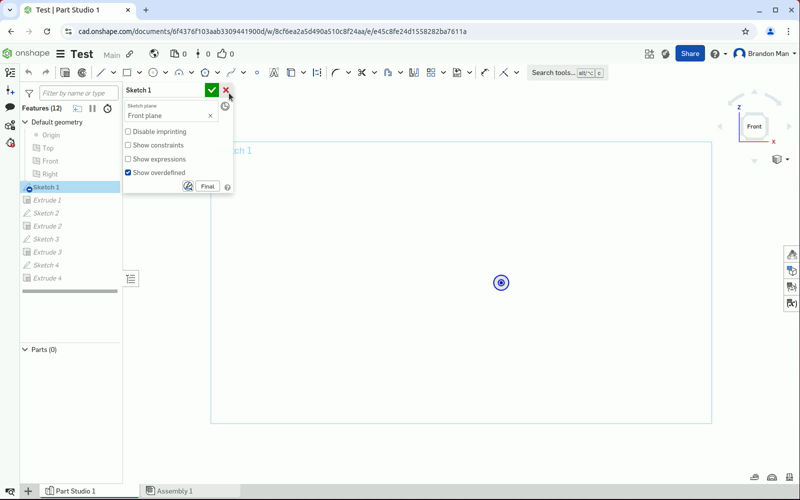
key(shift+s)
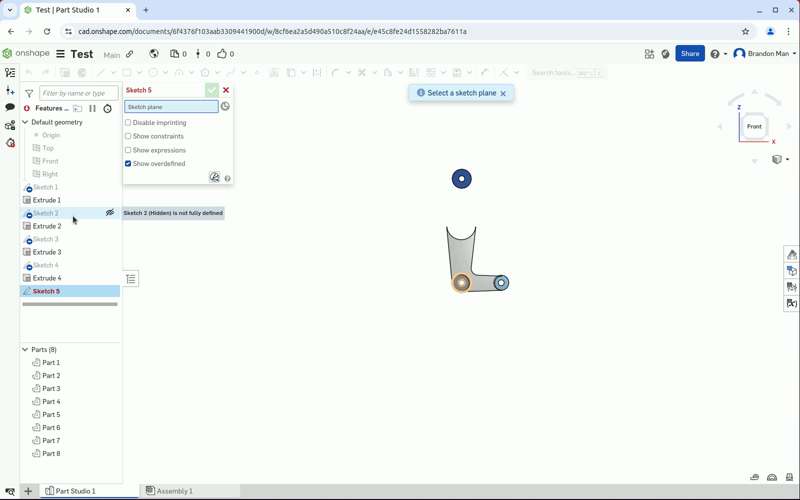
scroll(3)
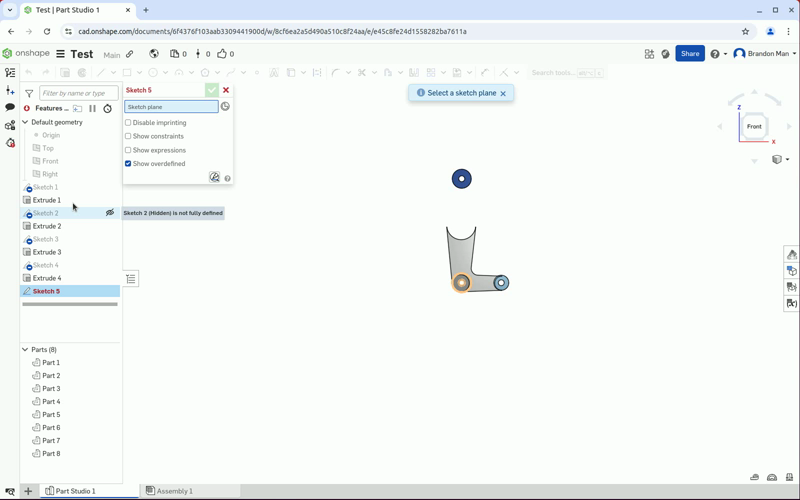
mouse_move(73, 163)
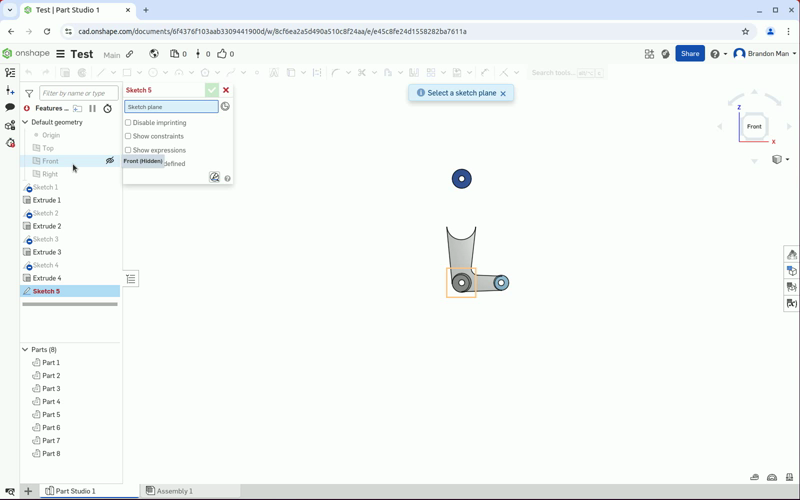
click(73, 163)
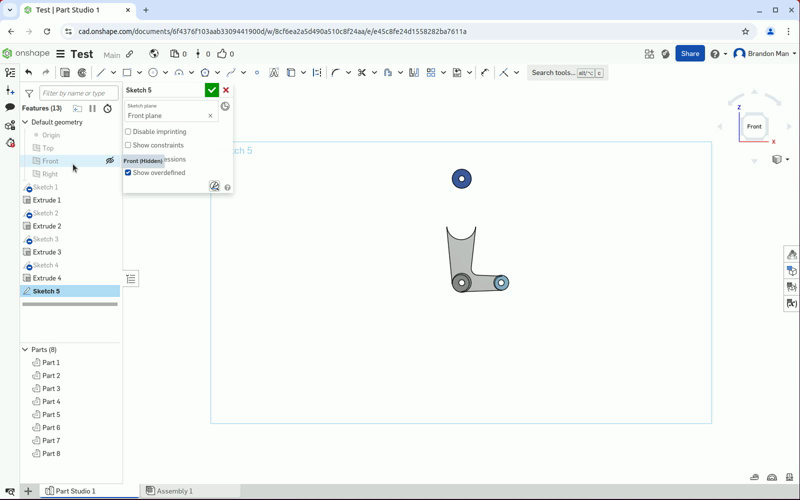
mouse_move(73, 352)
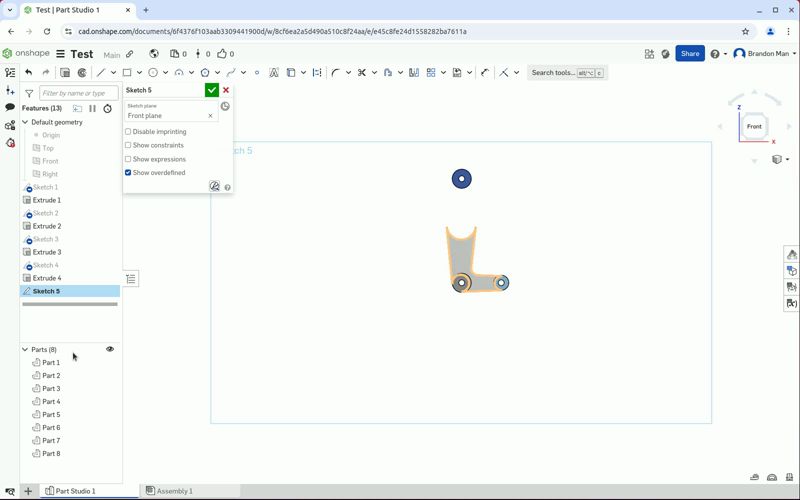
key(y)
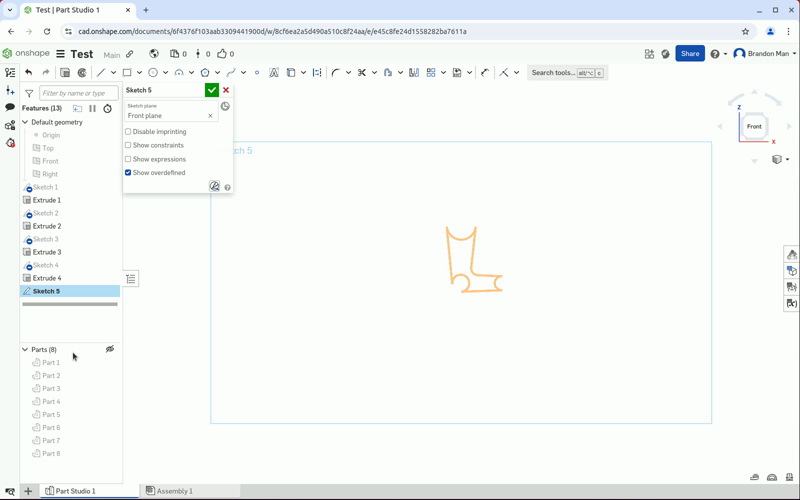
key(c)
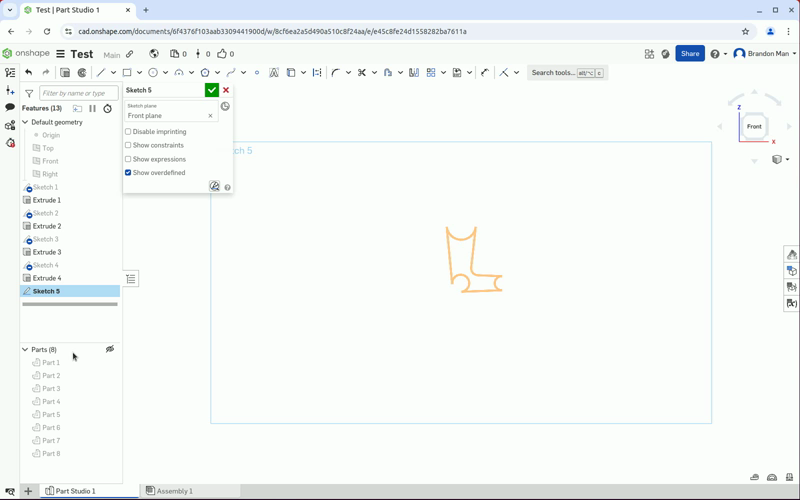
key_down(shift)
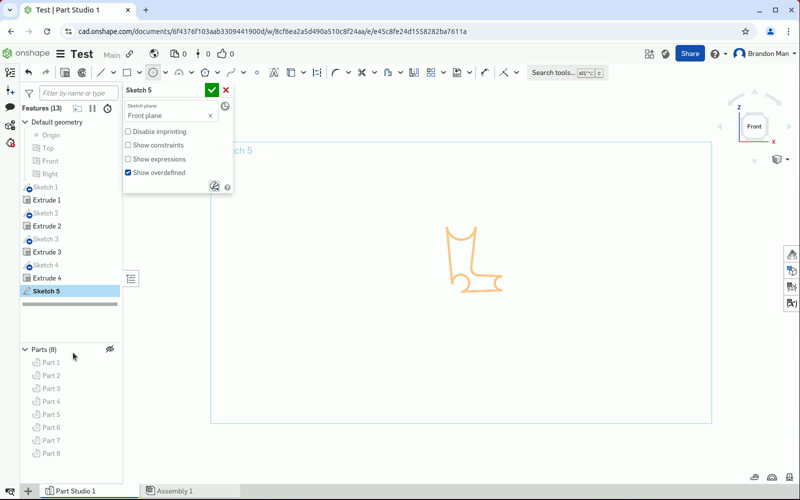
mouse_move(461, 225)
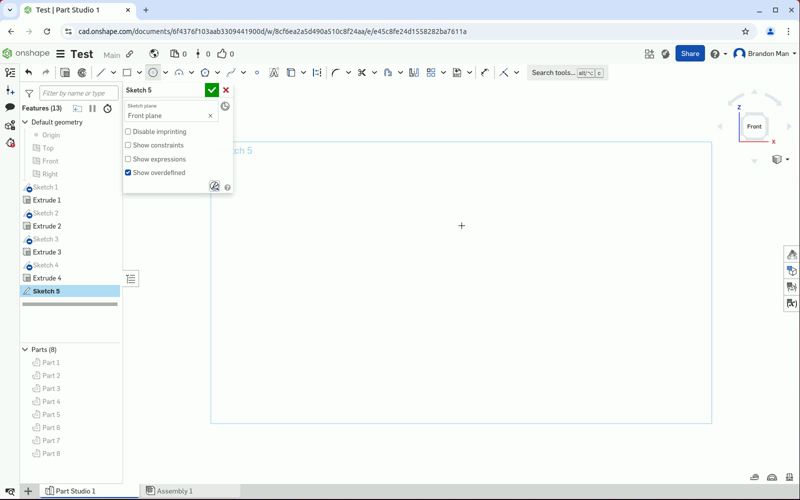
click(461, 225)
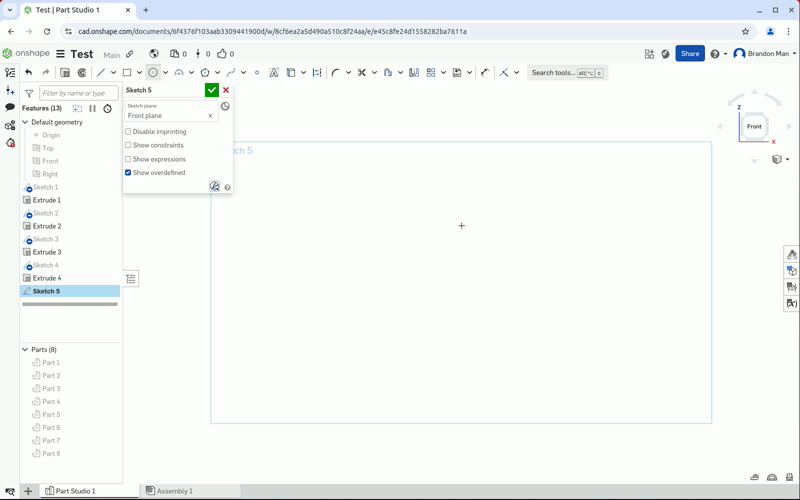
key_up(shift)
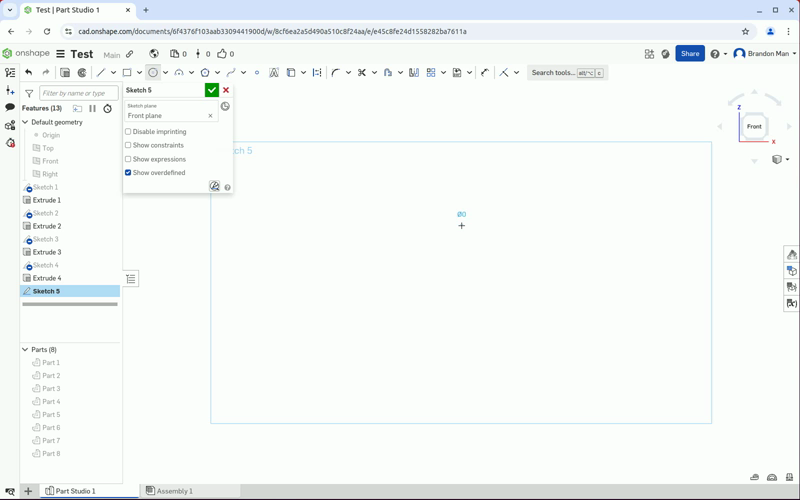
mouse_move(477, 225)
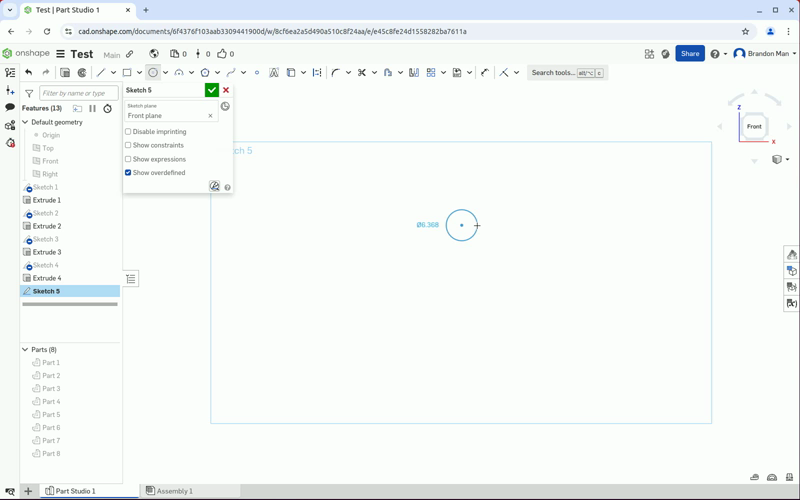
click(477, 225)
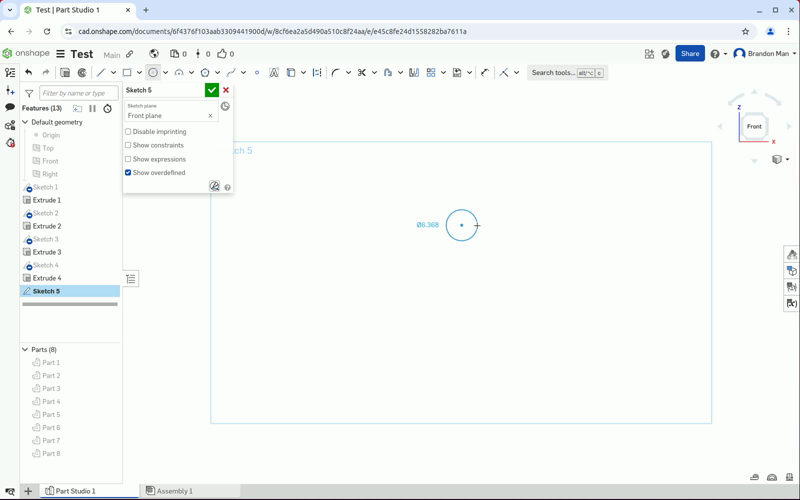
key(esc)
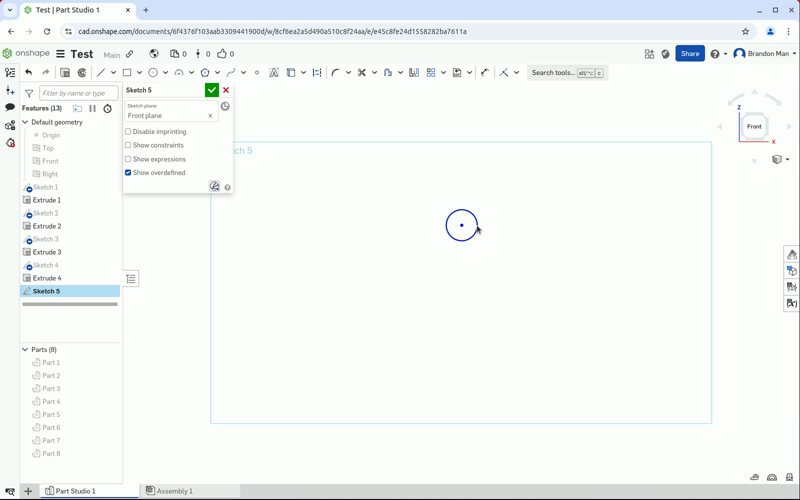
key(c)
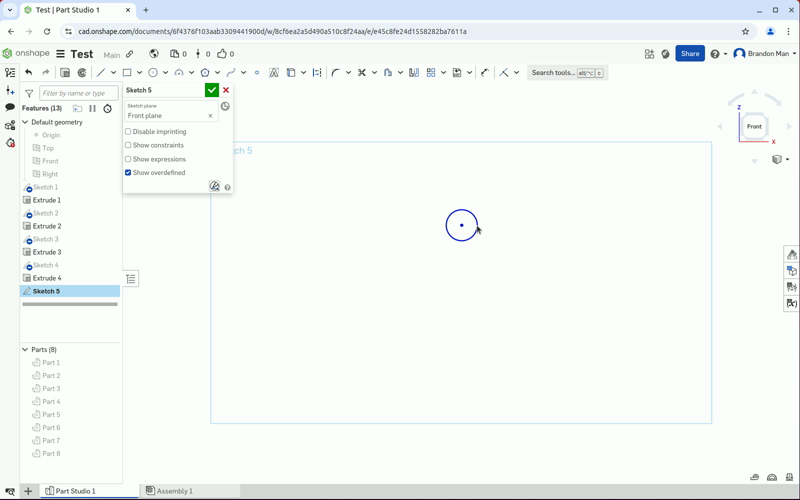
key_down(shift)
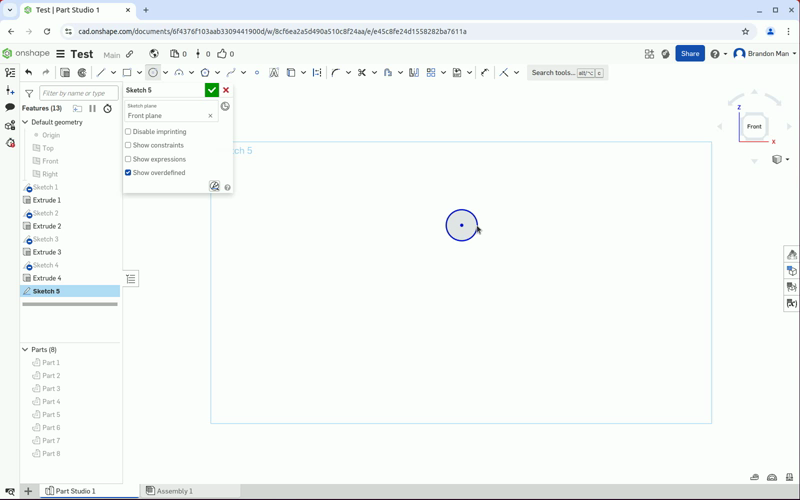
mouse_move(461, 225)
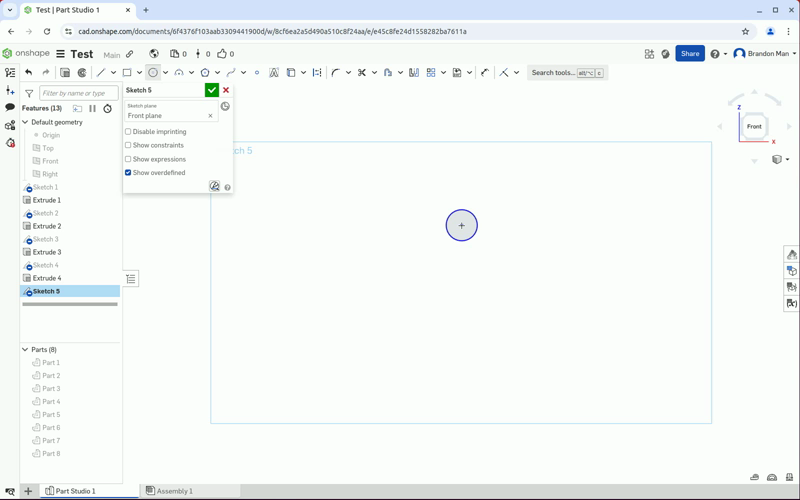
click(461, 225)
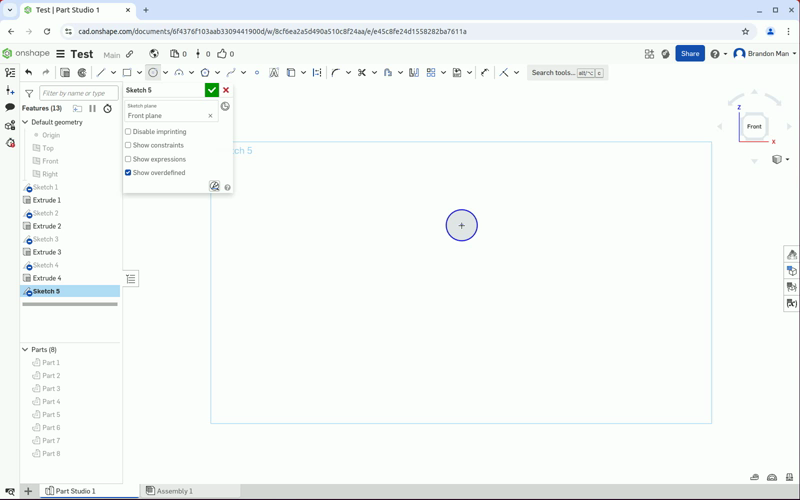
key_up(shift)
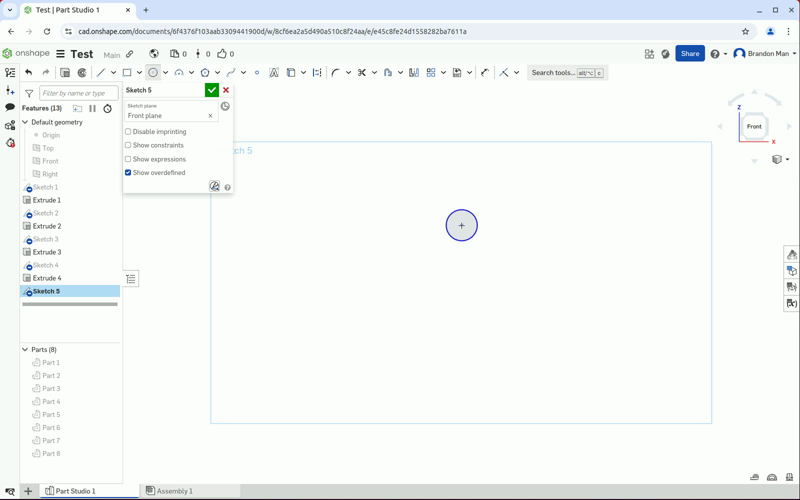
mouse_move(465, 225)
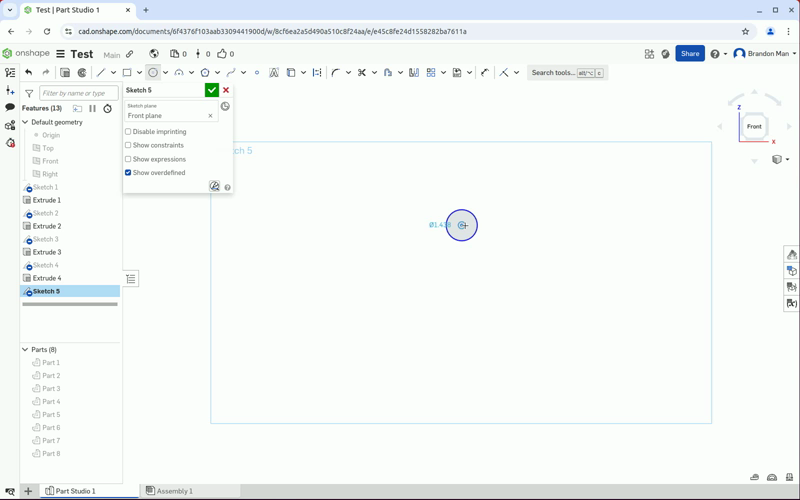
scroll(6)
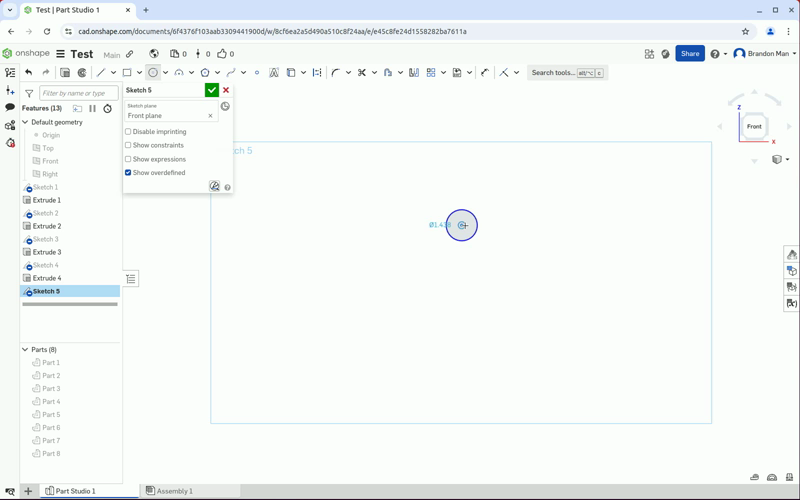
scroll(6)
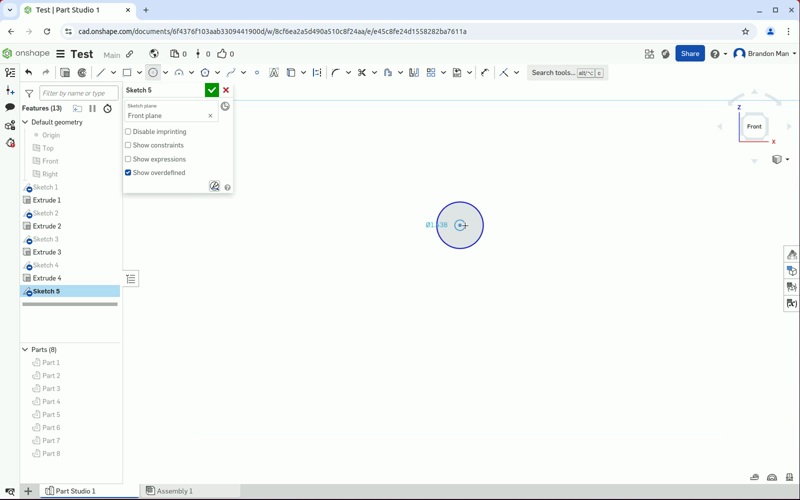
scroll(6)
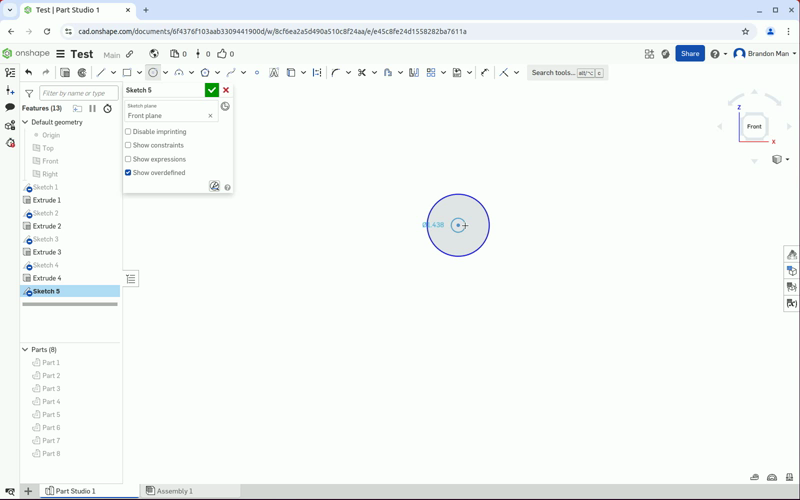
scroll(6)
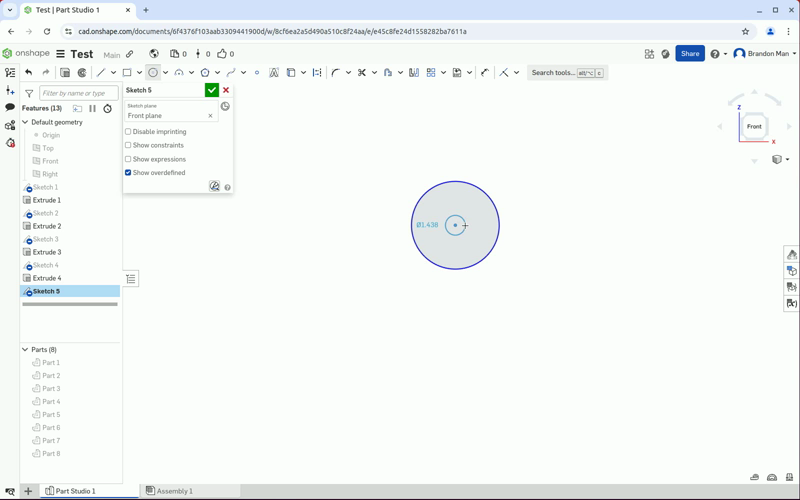
scroll(6)
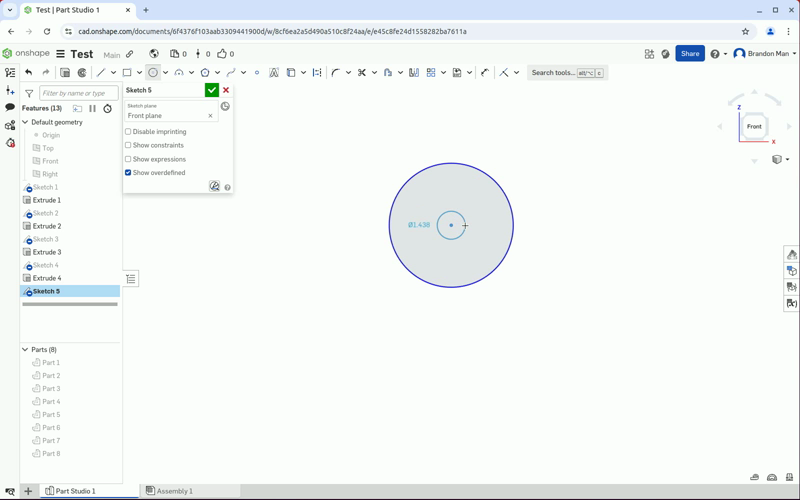
scroll(6)
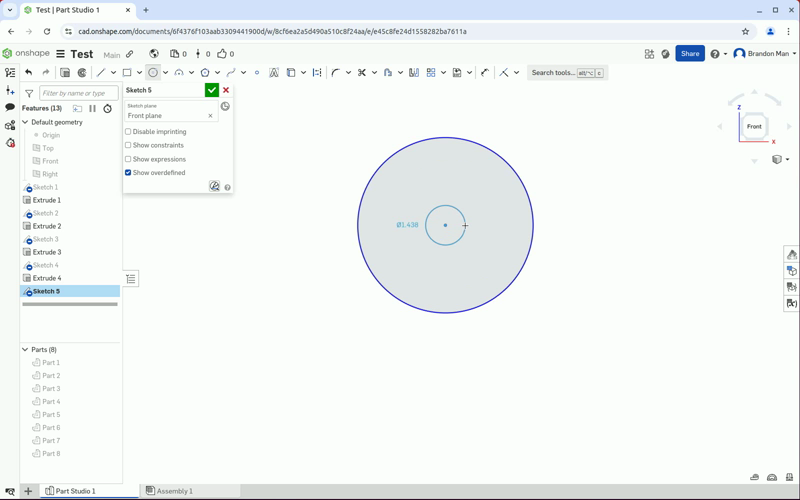
scroll(6)
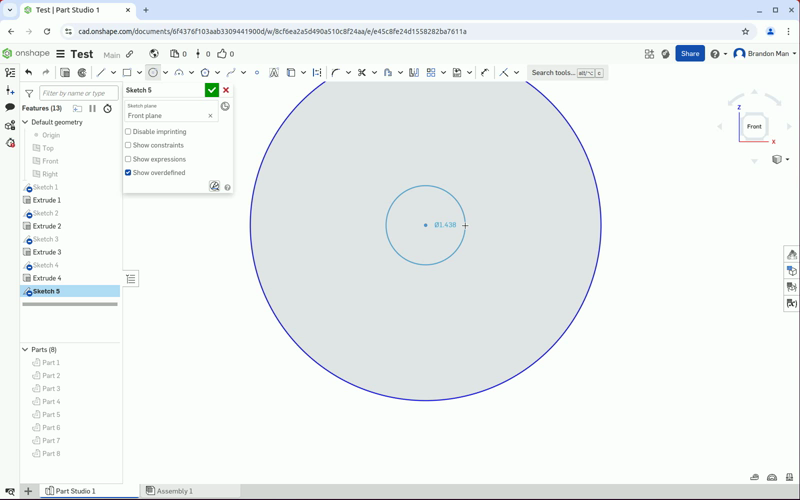
click(465, 225)
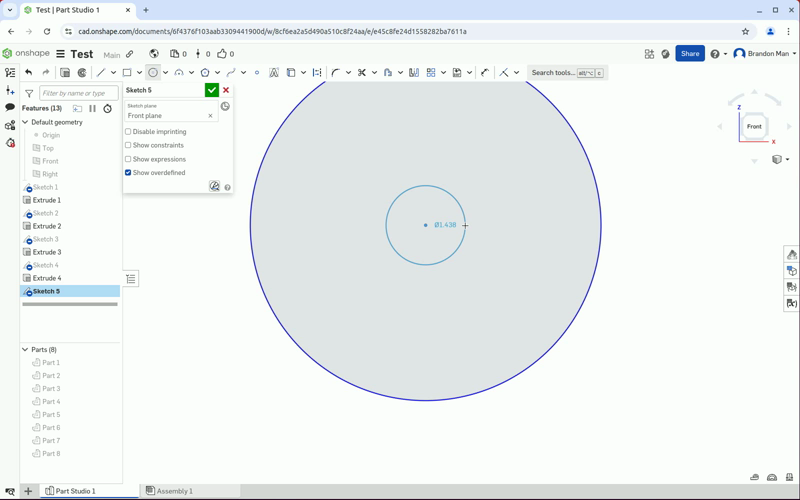
scroll(-6)
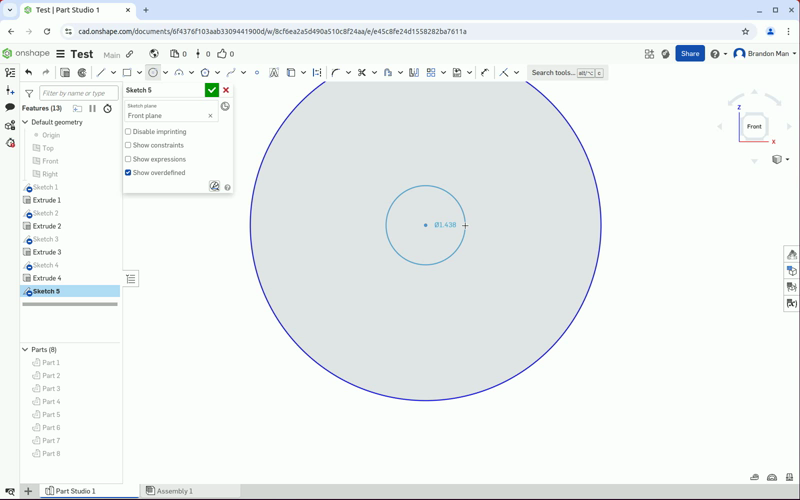
scroll(-6)
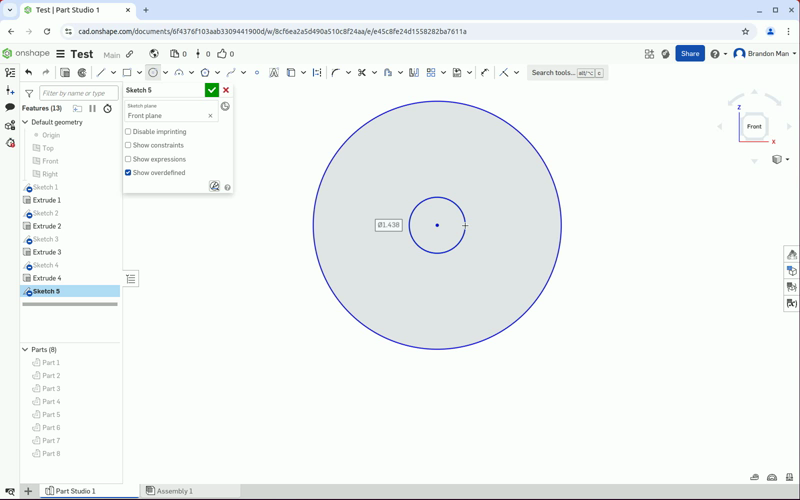
scroll(-6)
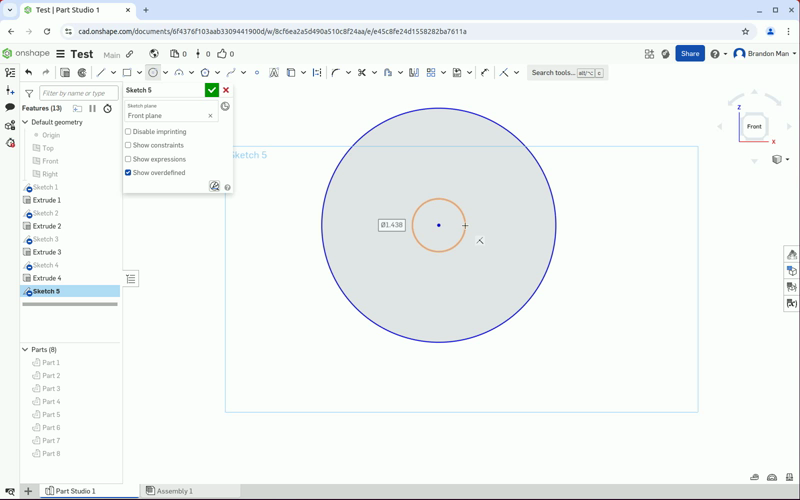
scroll(-6)
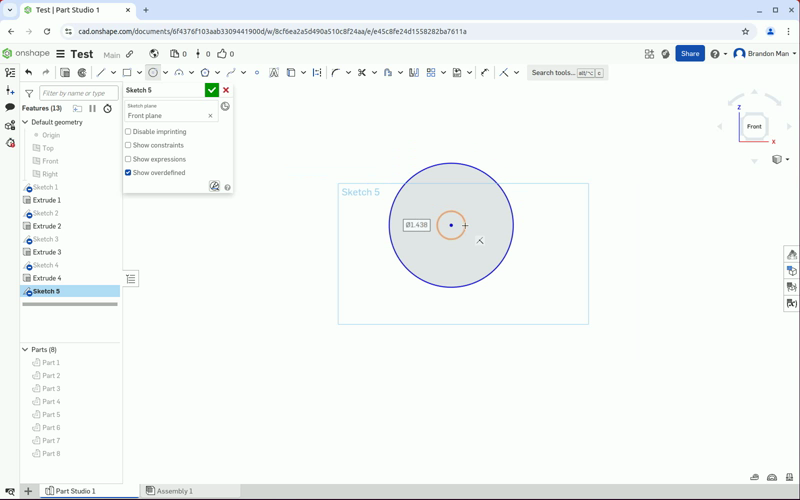
scroll(-6)
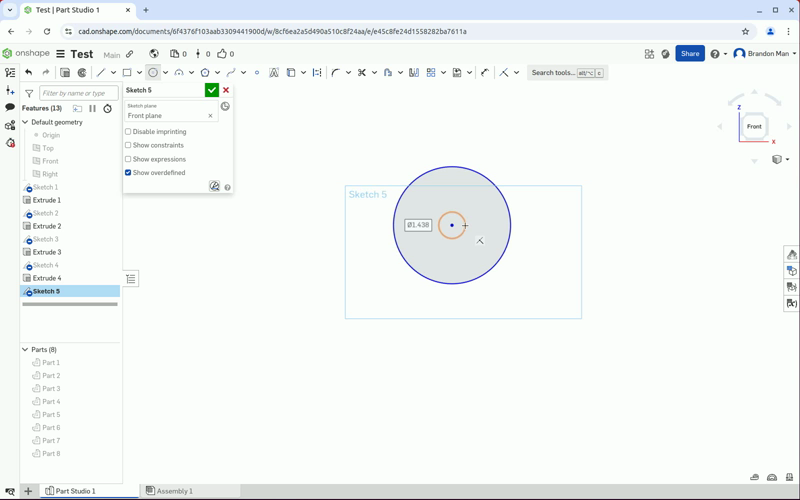
scroll(-6)
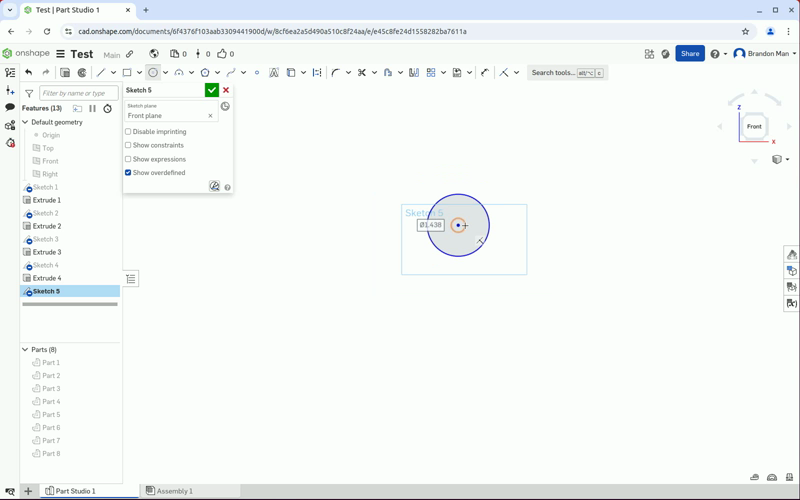
scroll(-6)
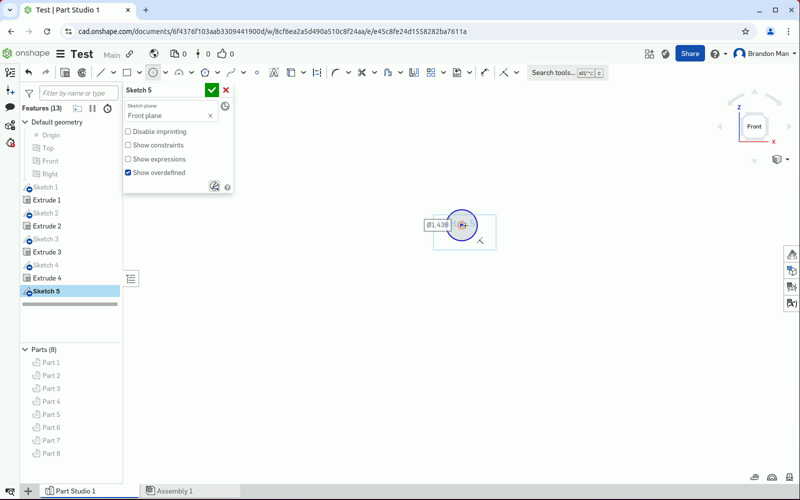
key(esc)
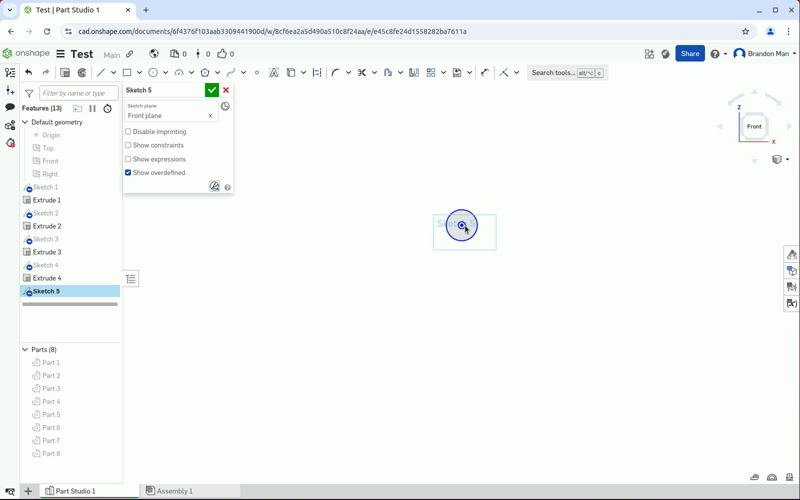
mouse_move(457, 232)
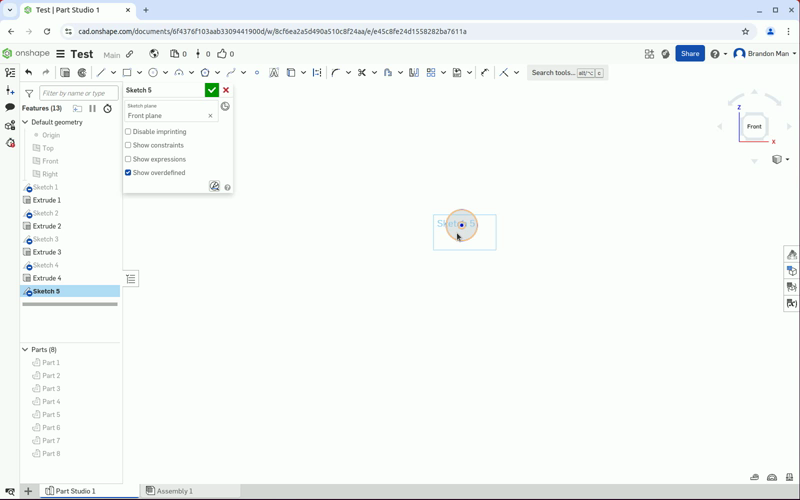
scroll(6)
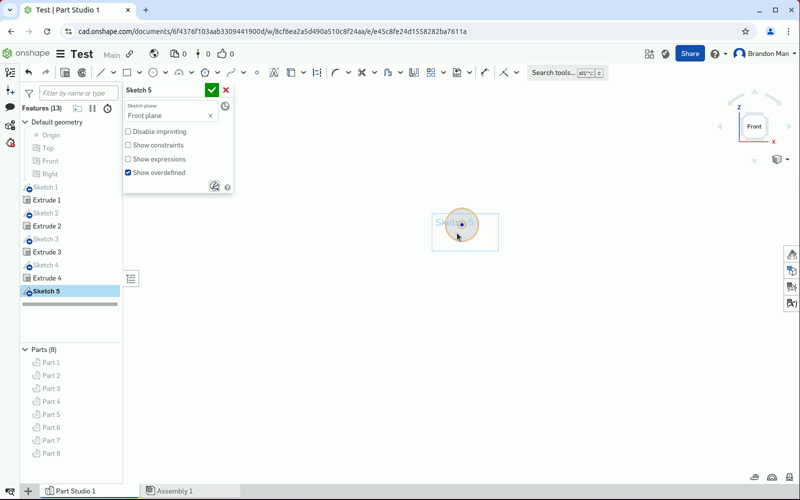
scroll(6)
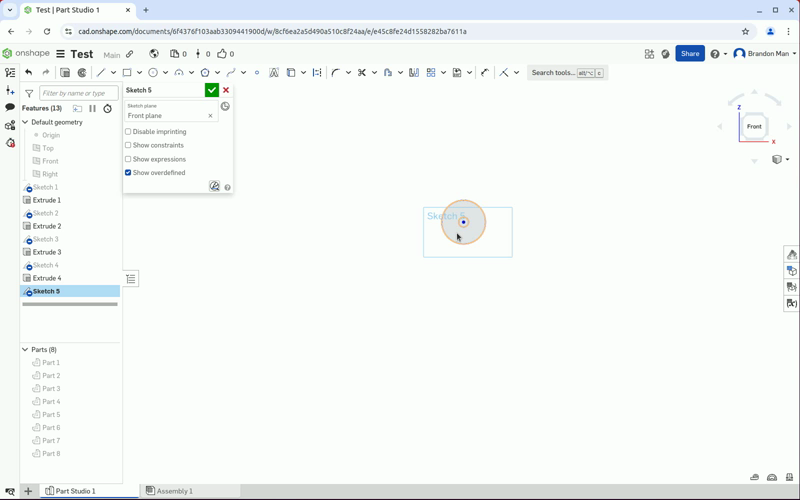
scroll(6)
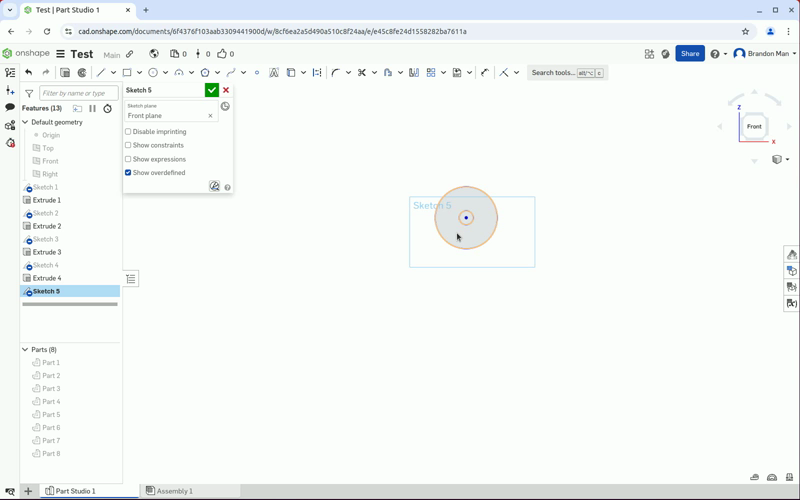
scroll(6)
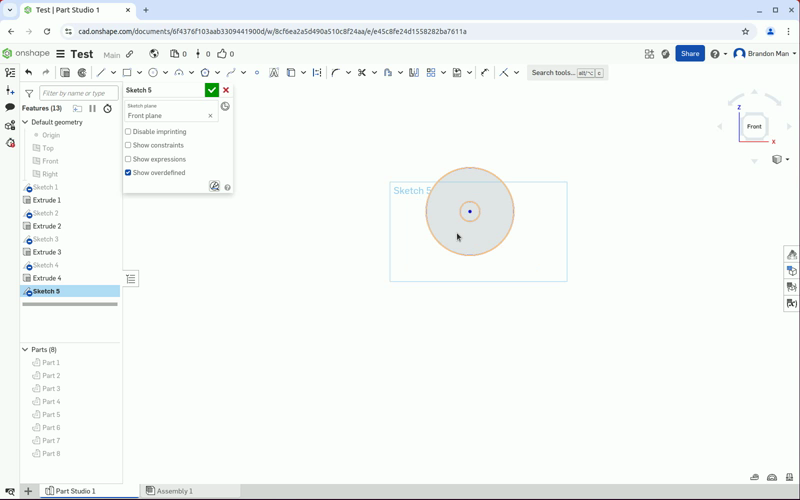
scroll(6)
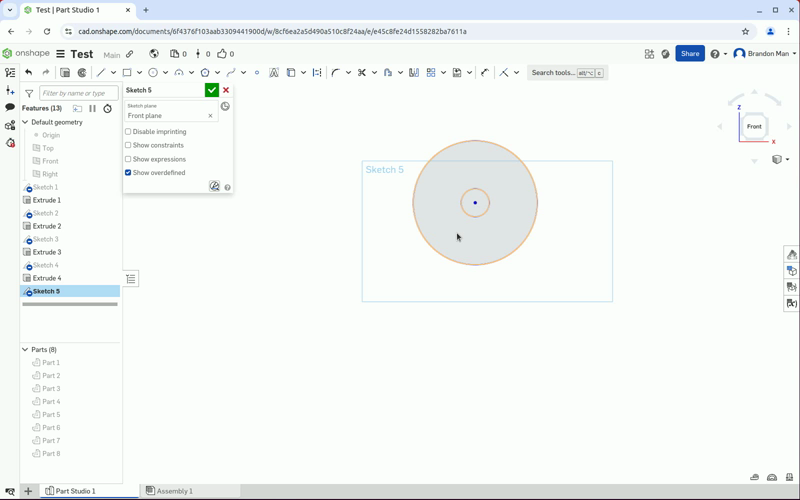
scroll(6)
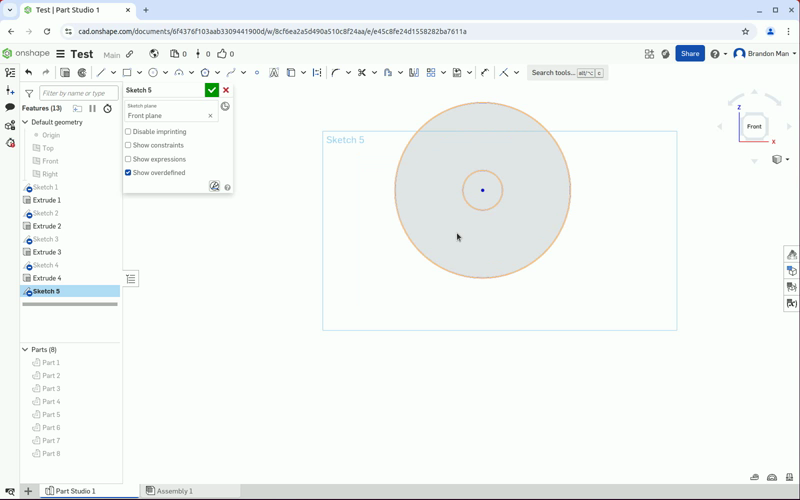
scroll(6)
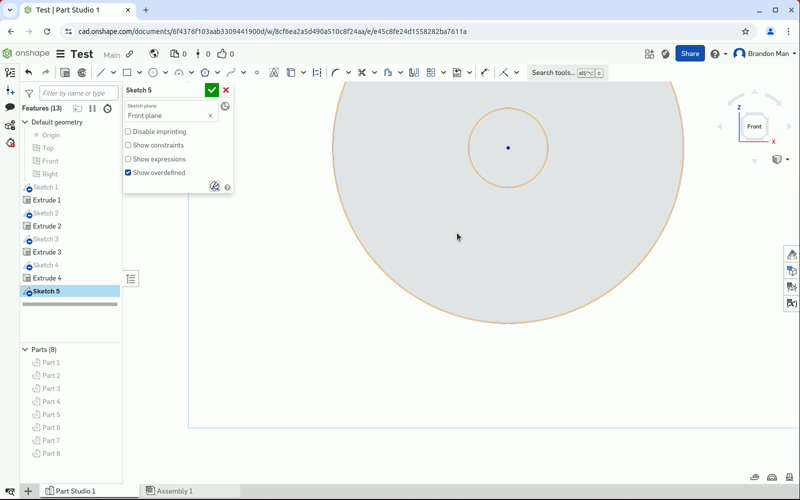
click(457, 232)
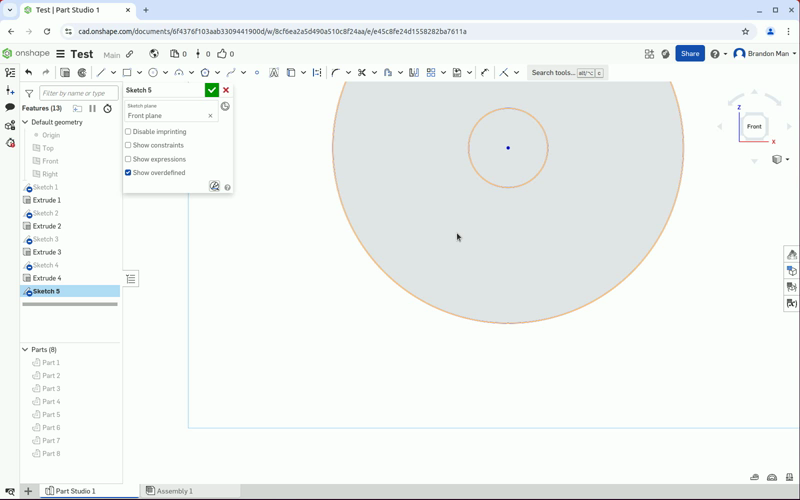
scroll(-6)
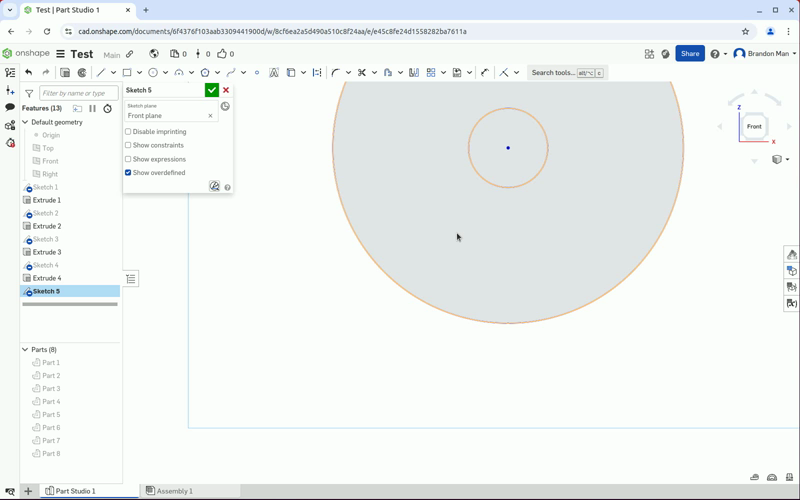
scroll(-6)
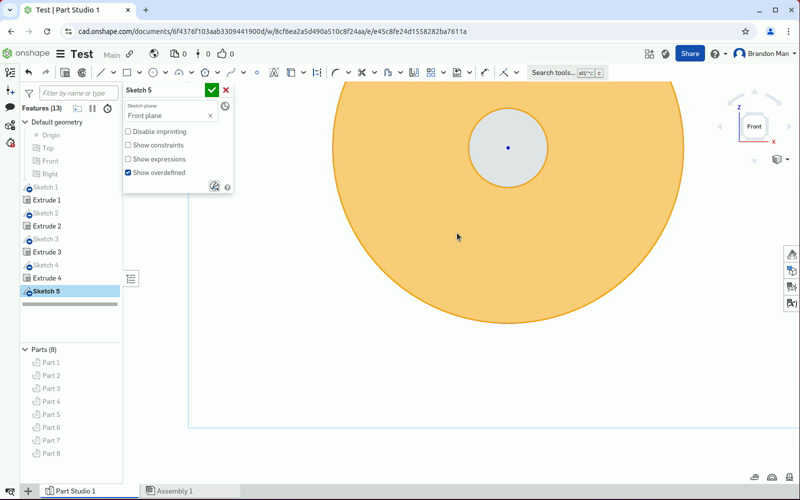
scroll(-6)
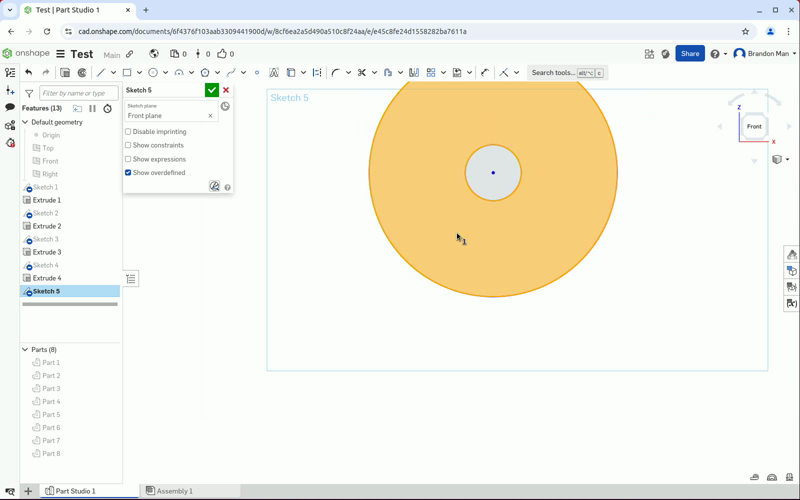
scroll(-6)
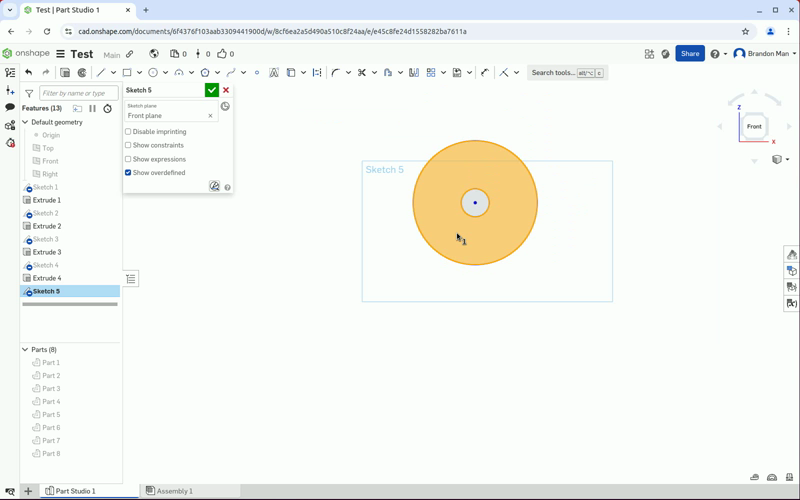
scroll(-6)
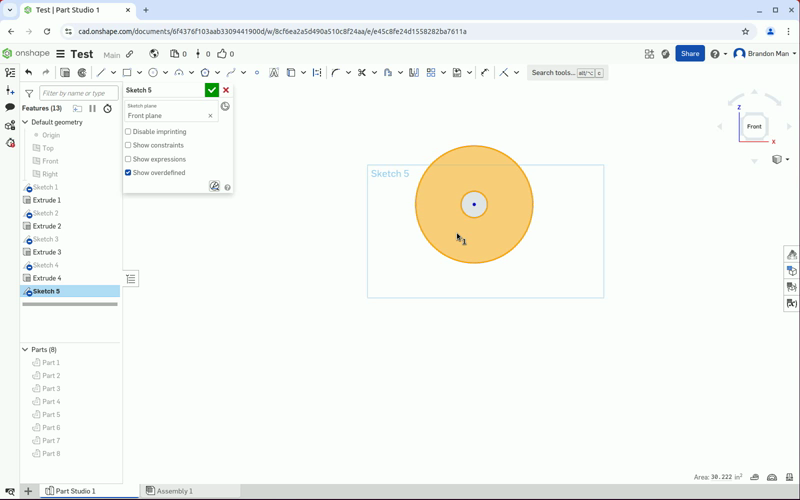
scroll(-6)
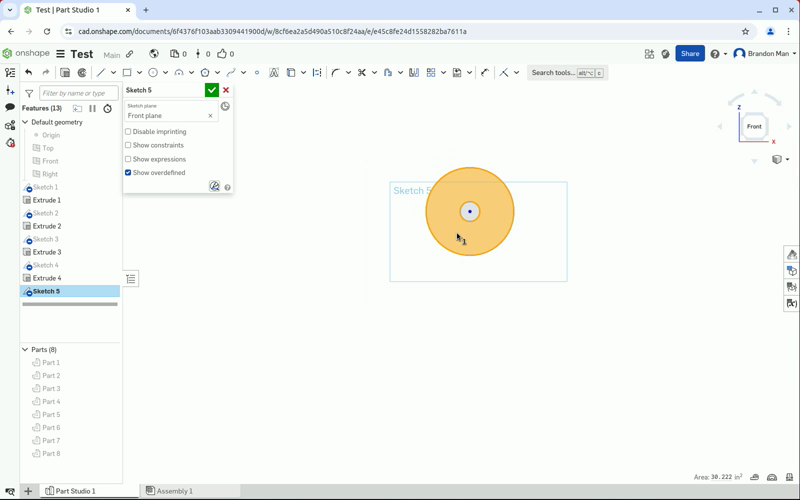
scroll(-6)
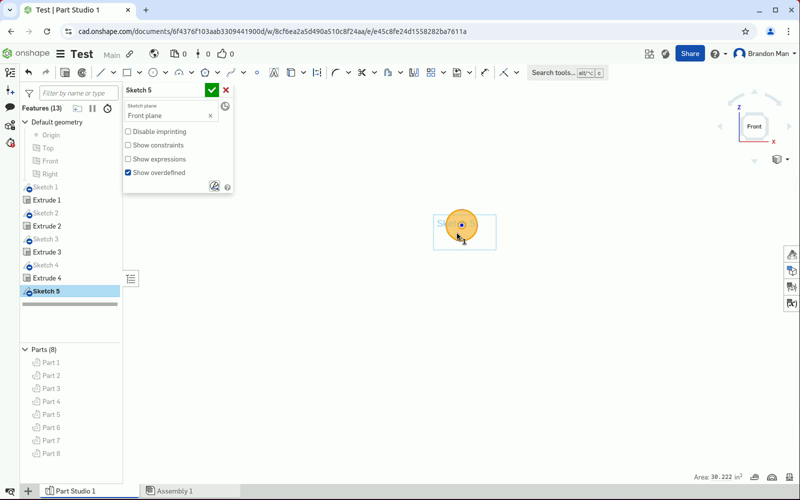
mouse_move(73, 352)
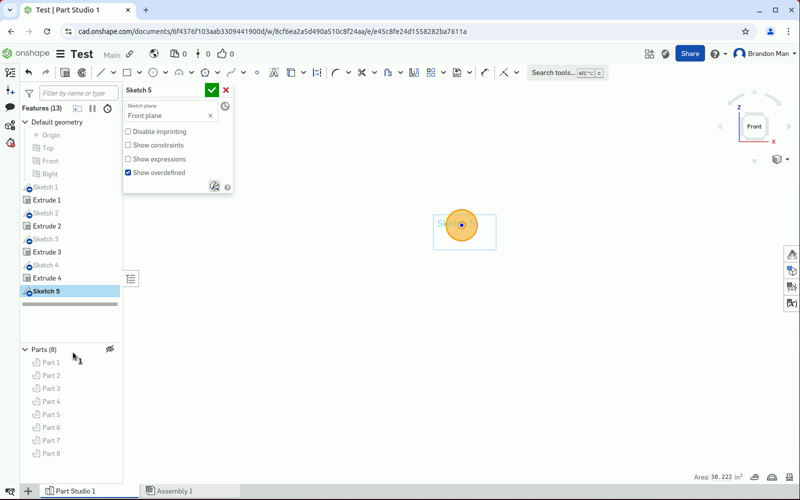
key(shift+y)
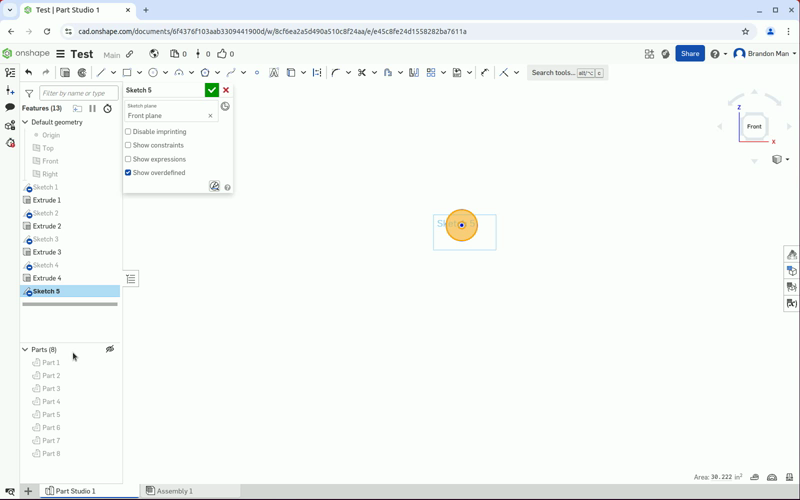
key(shift+e)
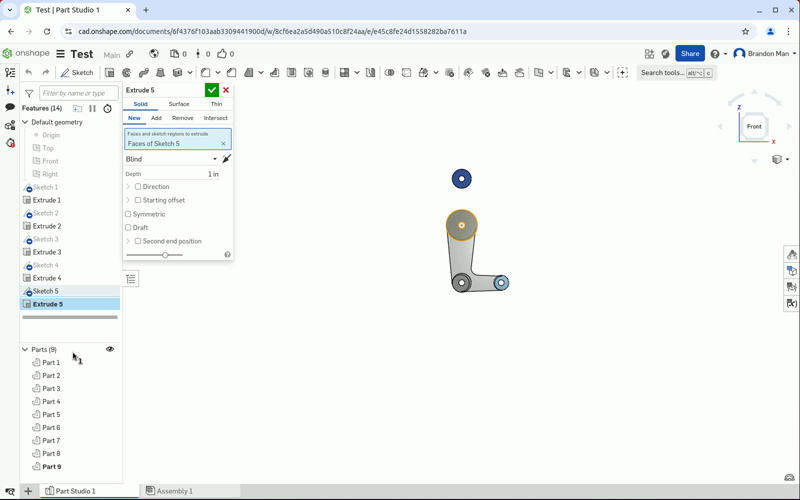
mouse_move(143, 106)
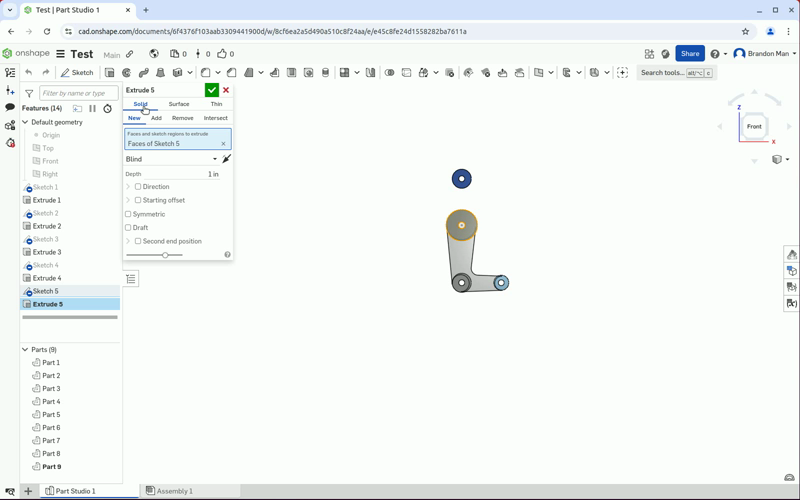
click(143, 106)
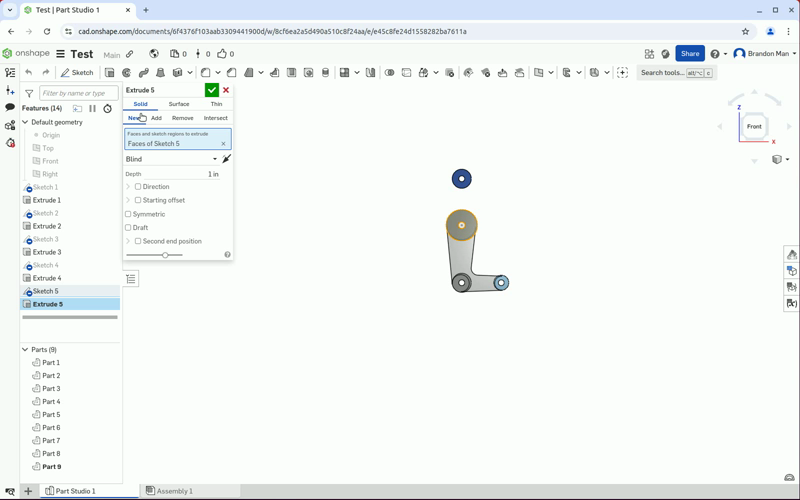
mouse_move(137, 120)
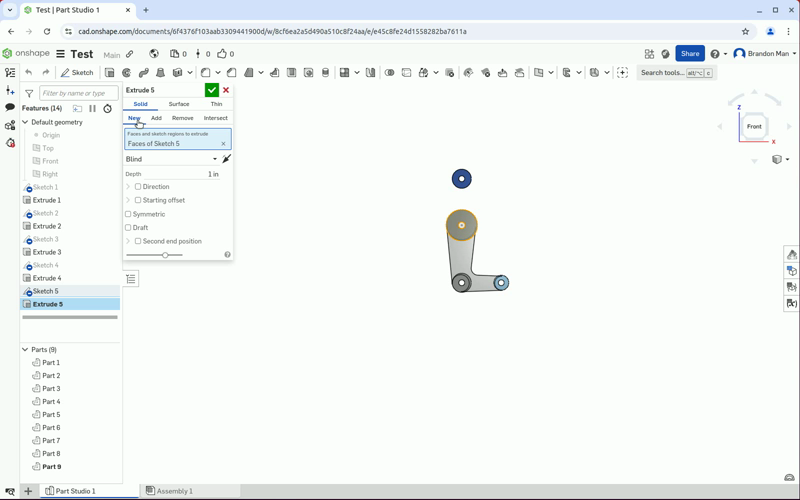
click(137, 120)
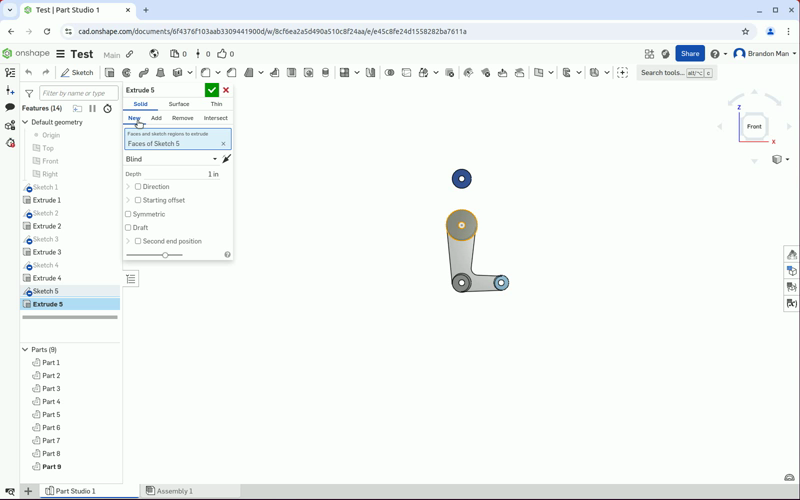
key(tab, 4)
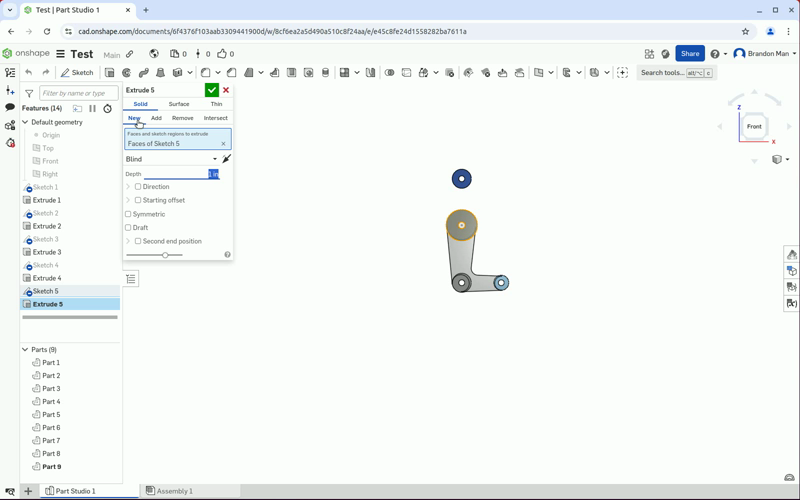
text(0.481)
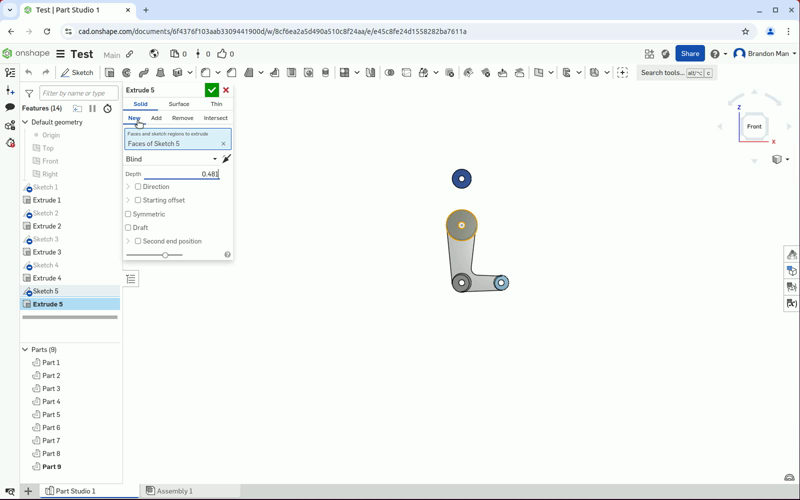
key(enter)
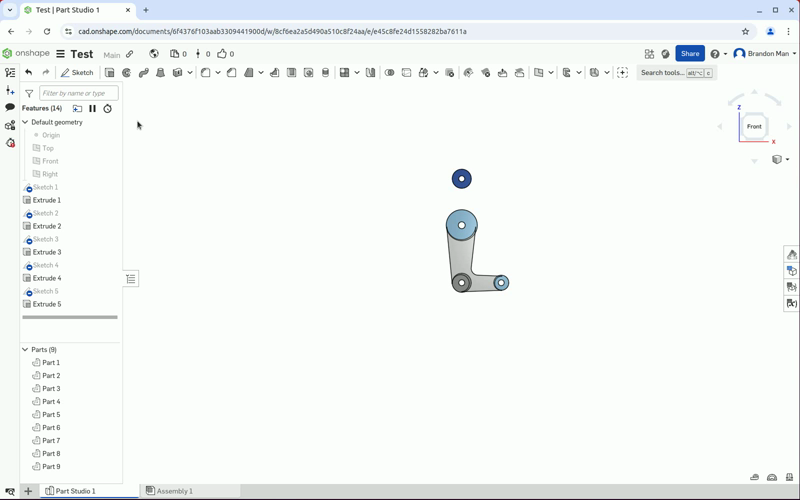
key(shift+h)
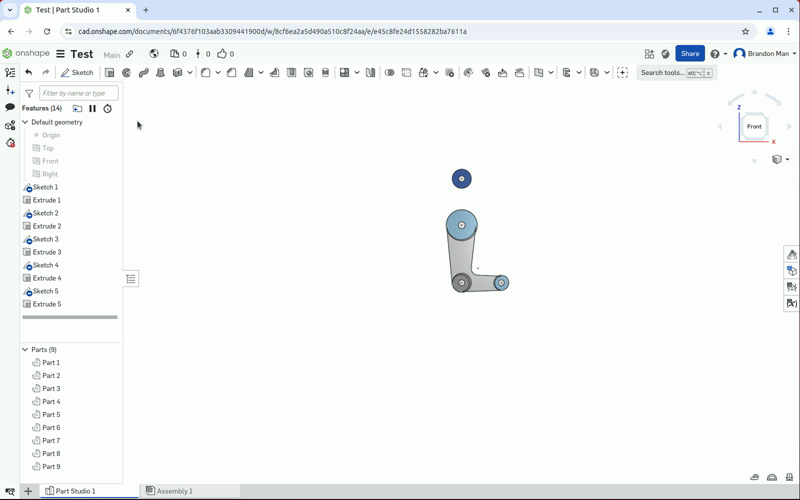
key(shift+h)
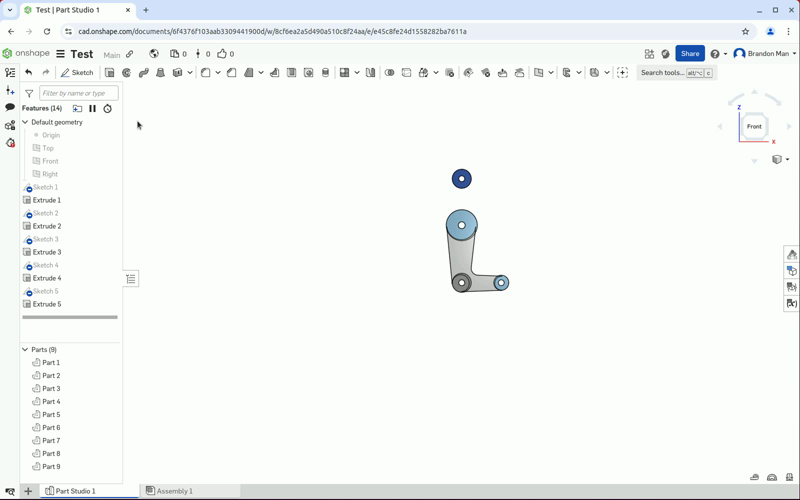
mouse_move(73, 189)
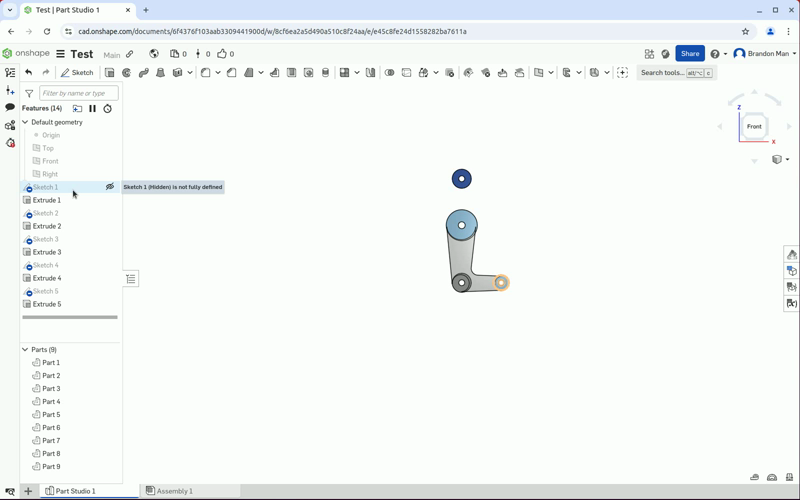
click(73, 189)
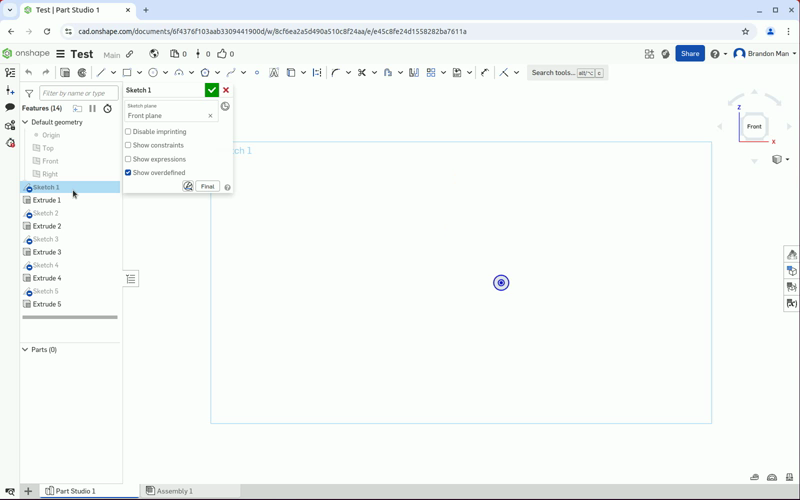
mouse_move(229, 92)
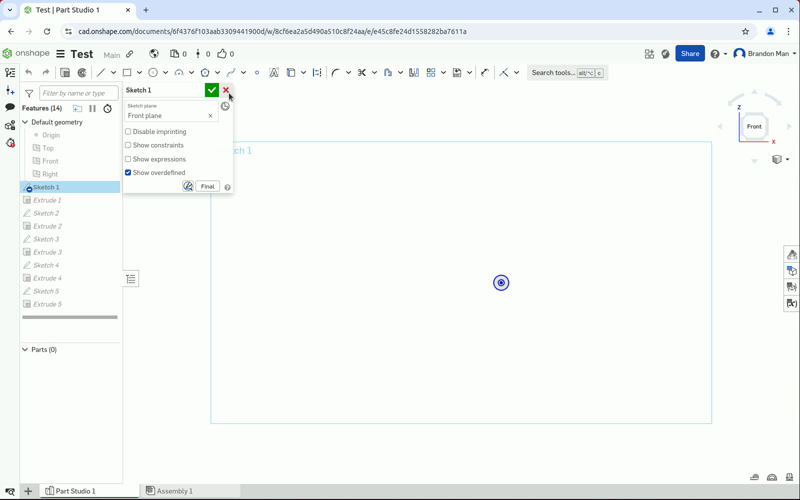
click(229, 92)
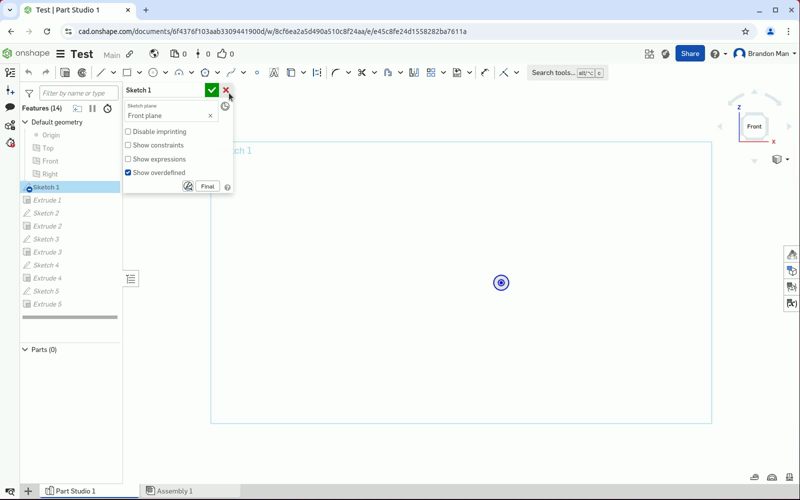
key(shift+s)
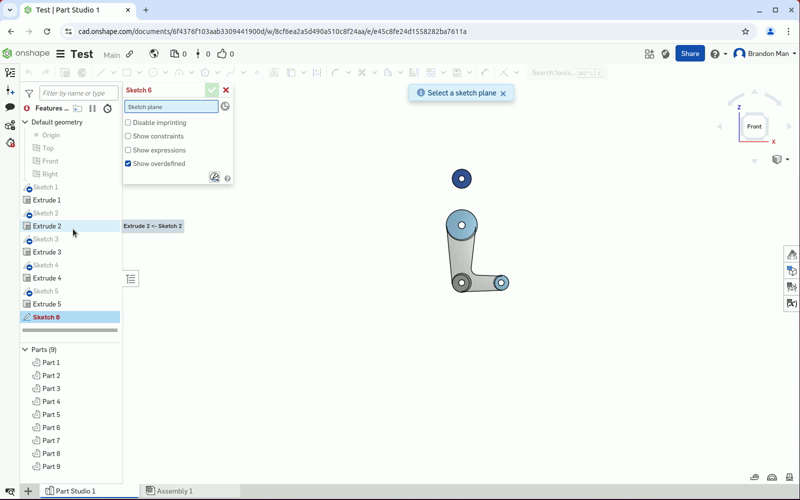
scroll(3)
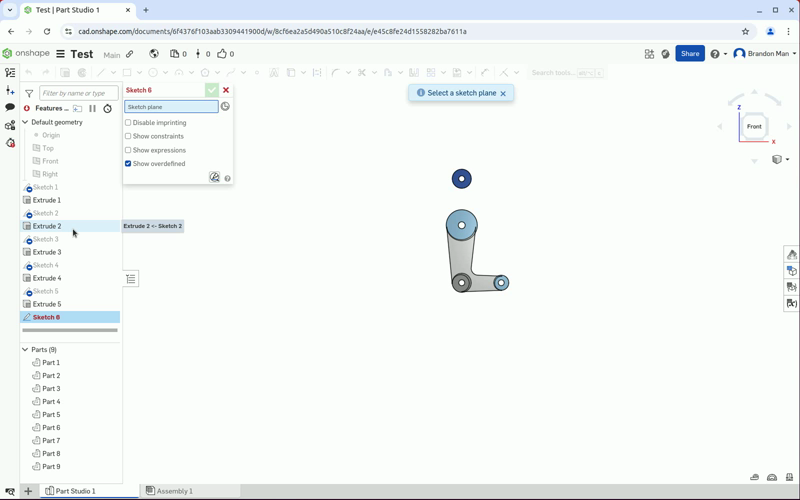
mouse_move(73, 163)
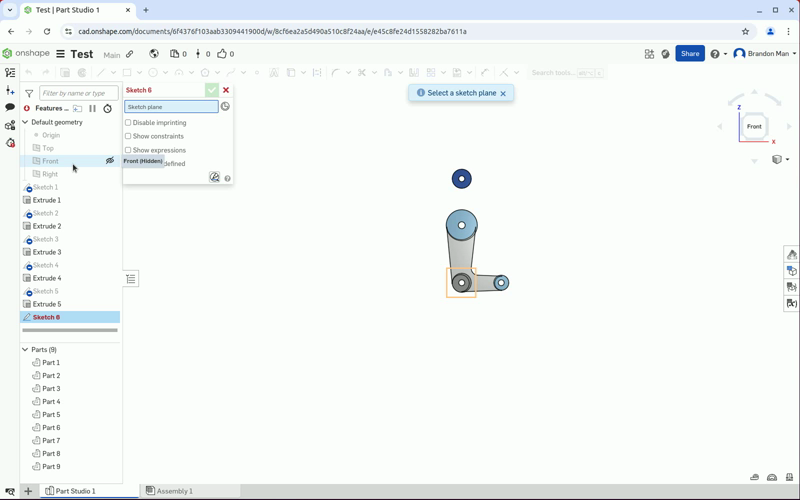
click(73, 163)
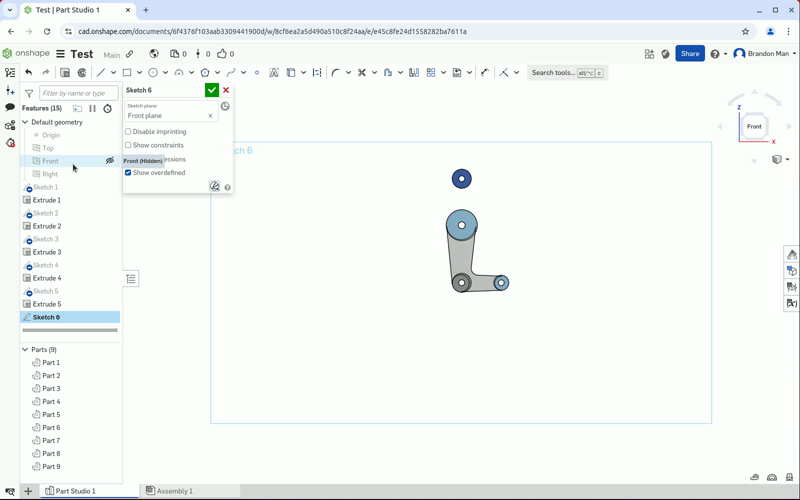
mouse_move(73, 352)
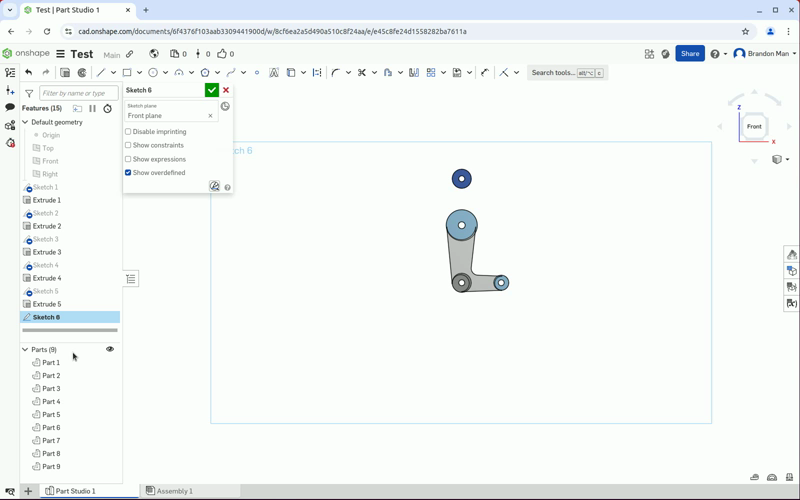
key(y)
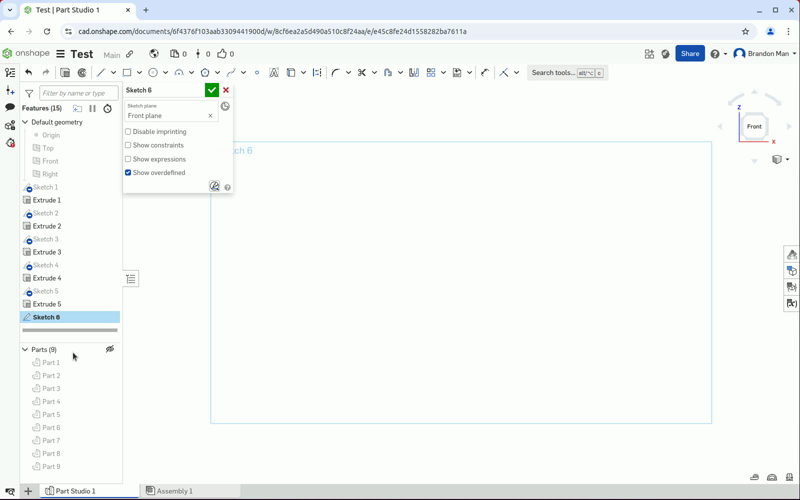
key(a)
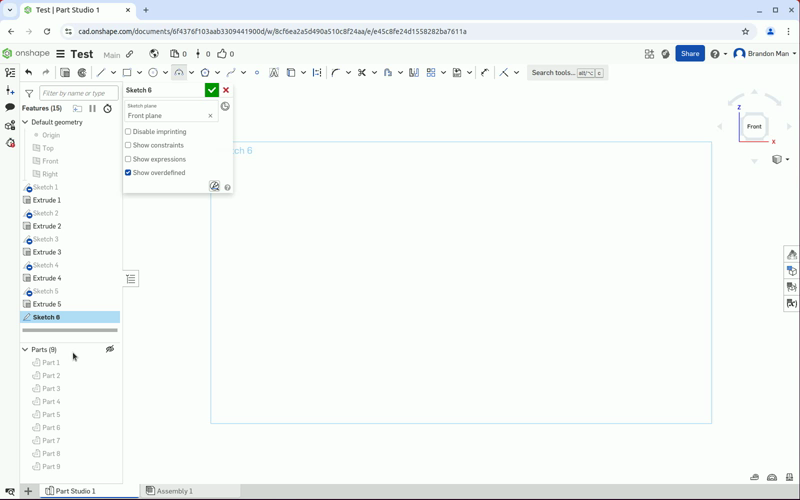
key_down(shift)
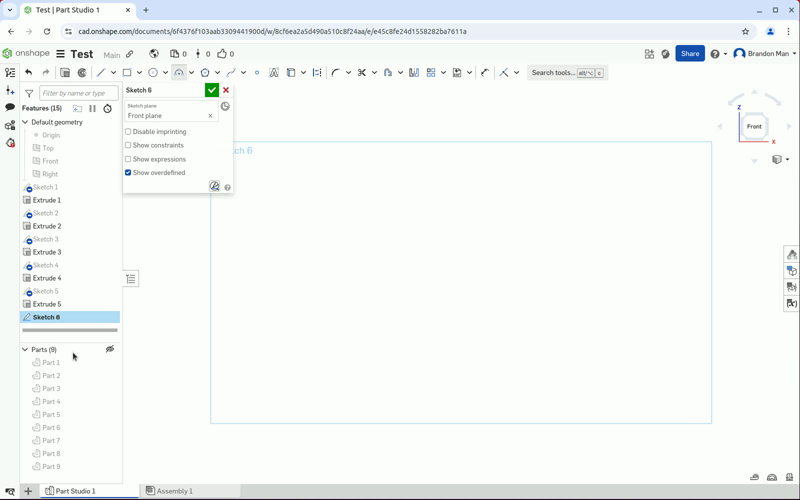
mouse_move(446, 223)
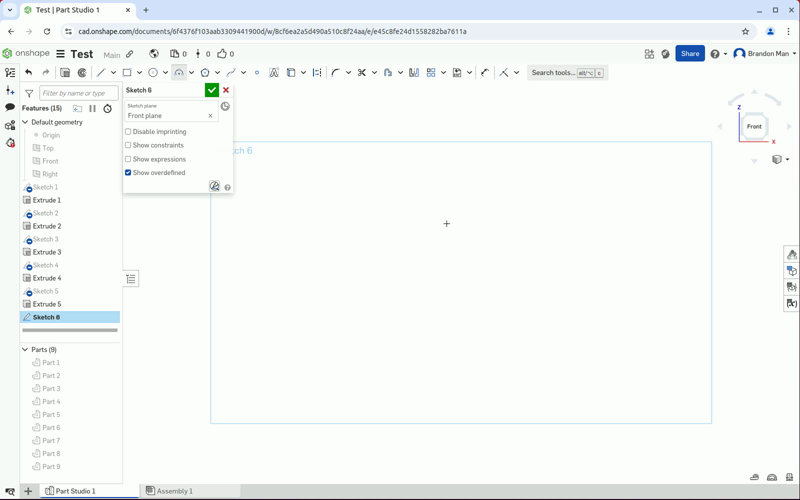
click(446, 223)
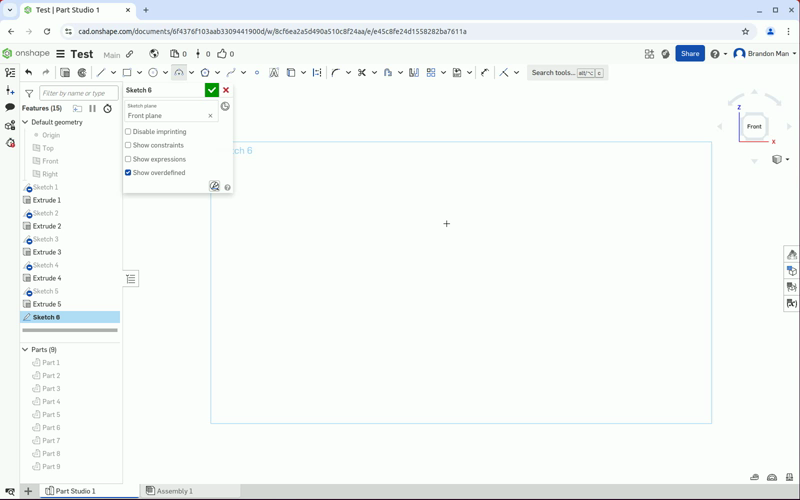
key_up(shift)
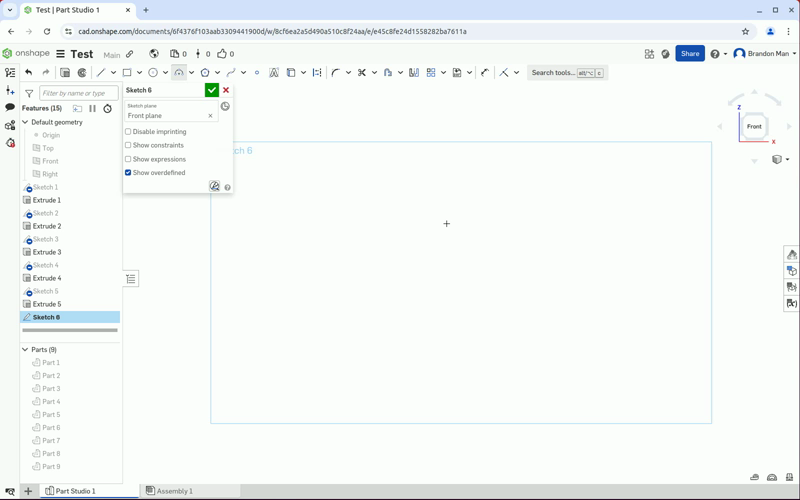
key_down(shift)
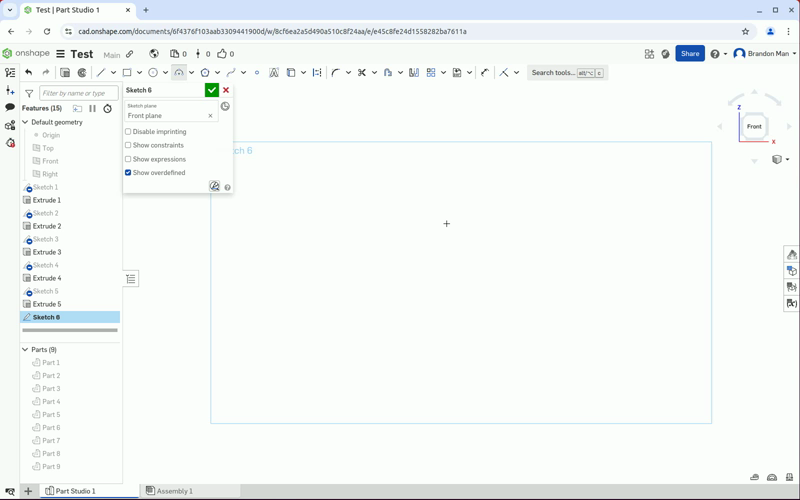
mouse_move(476, 223)
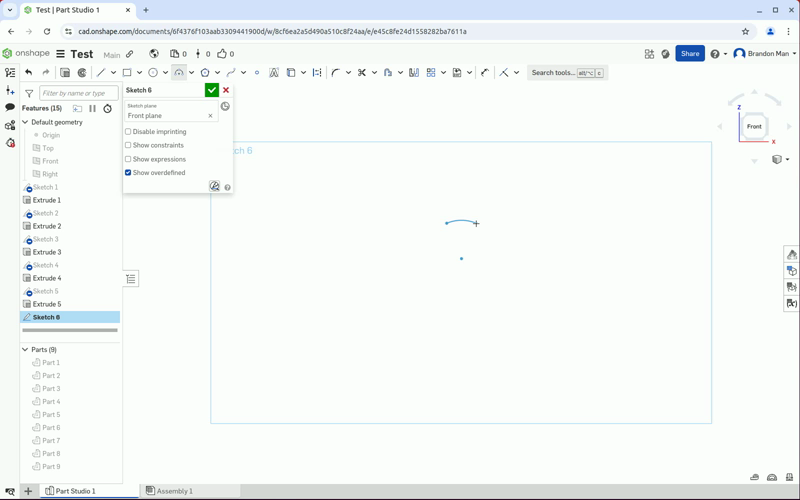
click(476, 223)
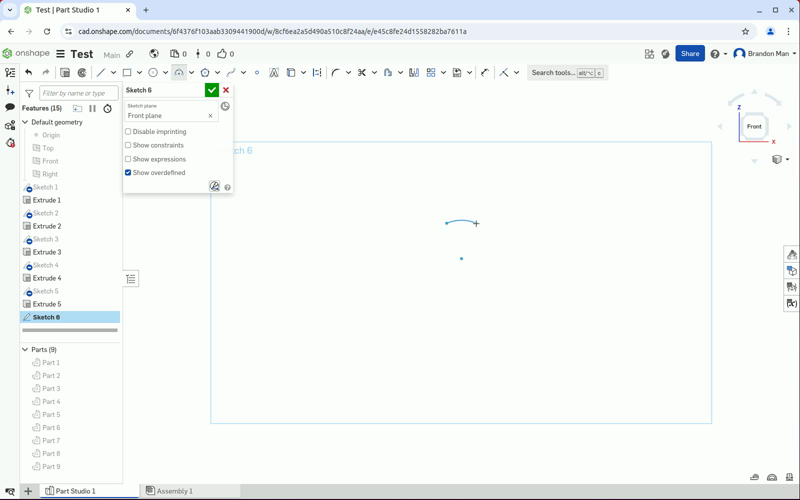
mouse_move(461, 210)
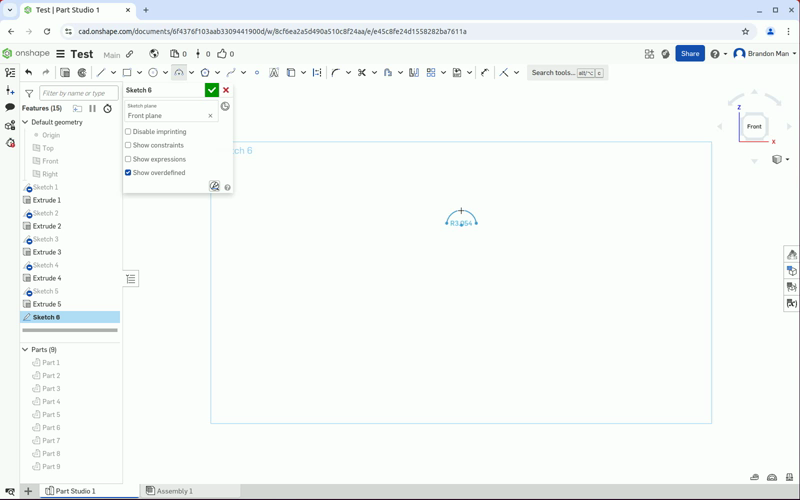
click(461, 210)
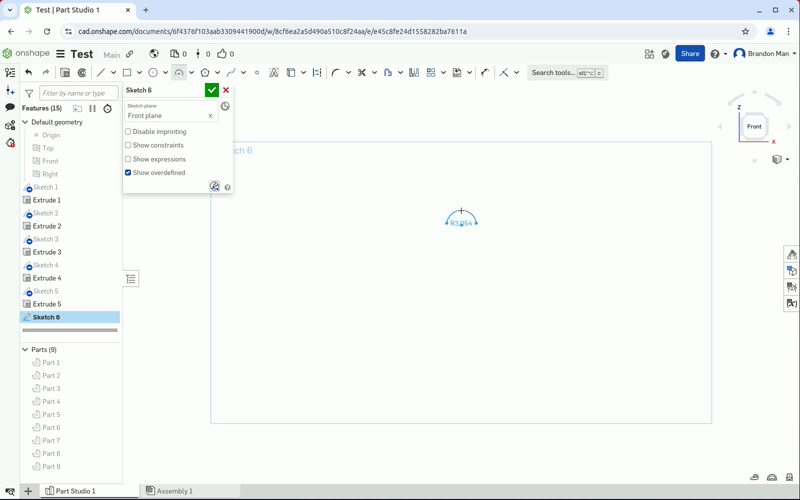
key_up(shift)
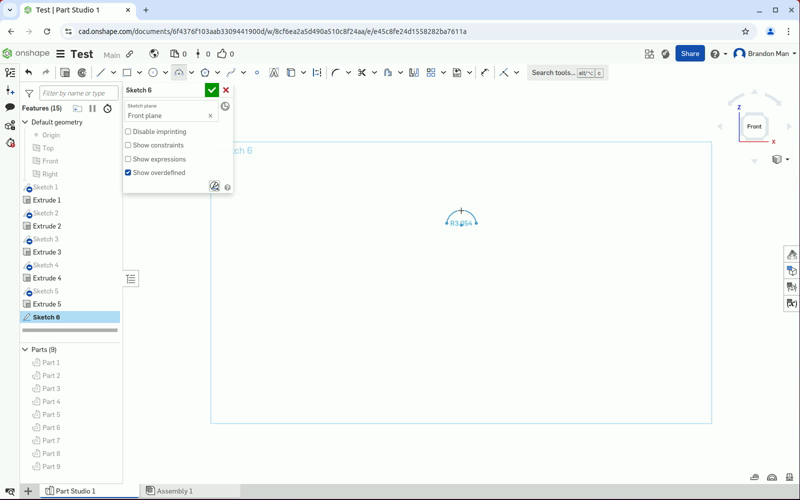
key(esc)
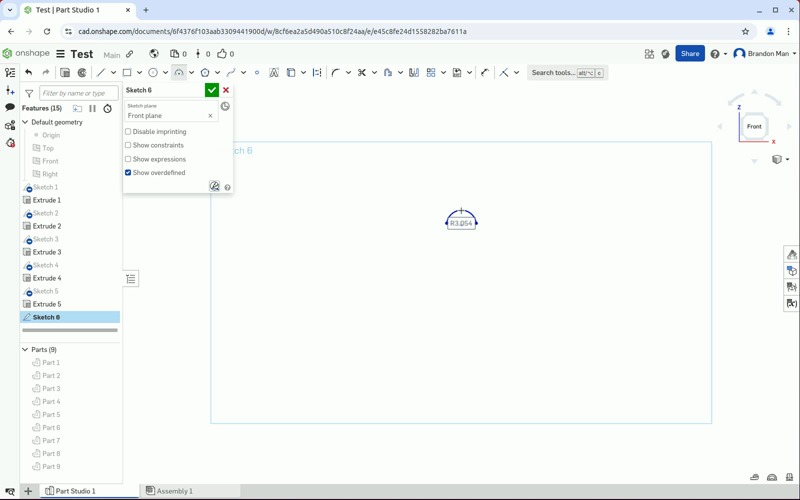
key(l)
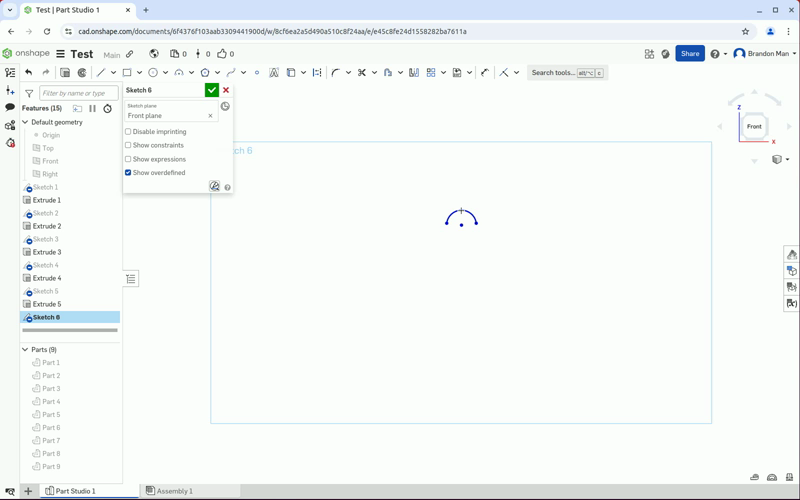
mouse_move(476, 223)
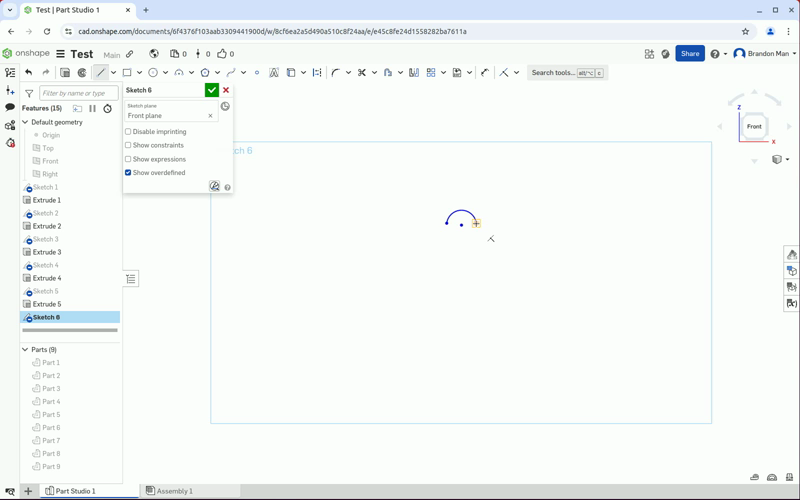
click(476, 223)
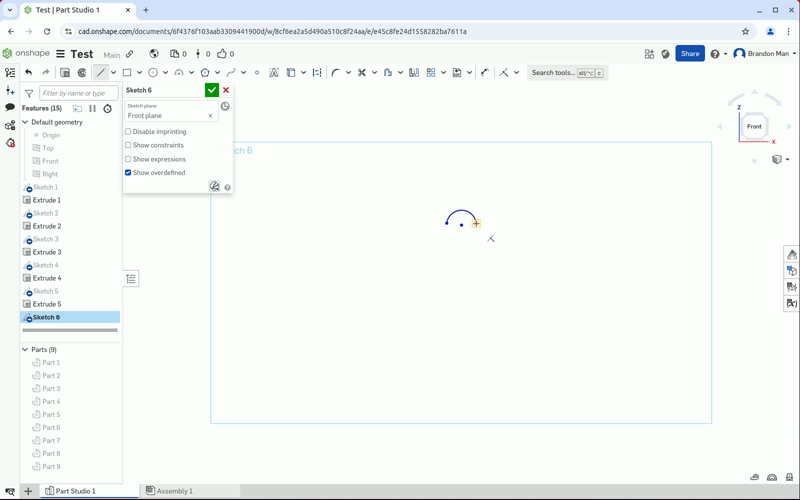
key_down(shift)
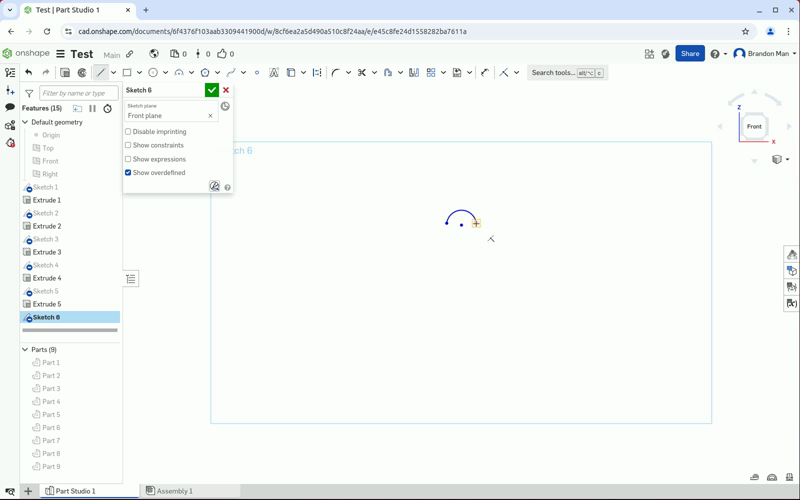
mouse_move(506, 223)
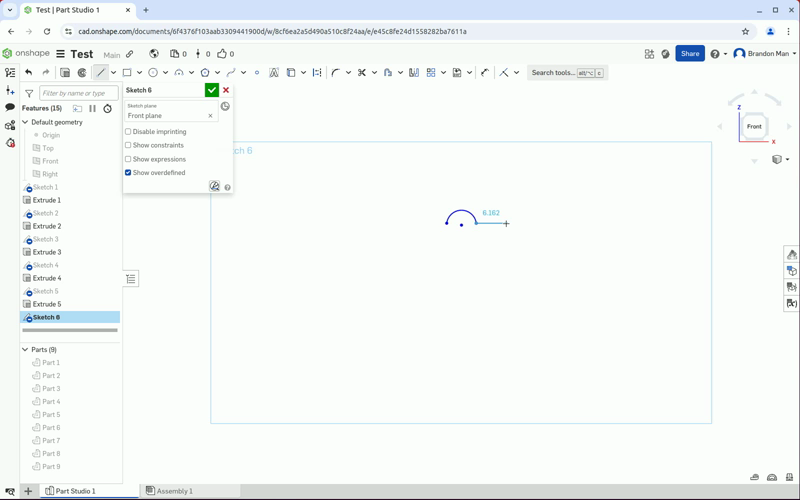
mouse_move(470, 176)
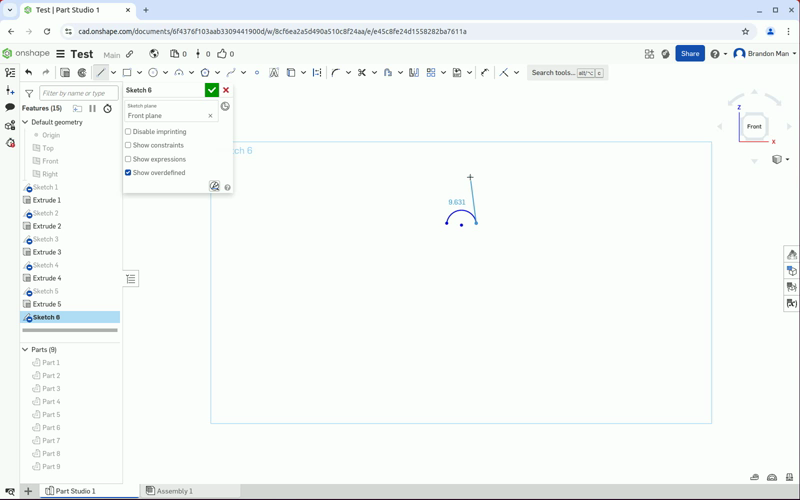
click(470, 176)
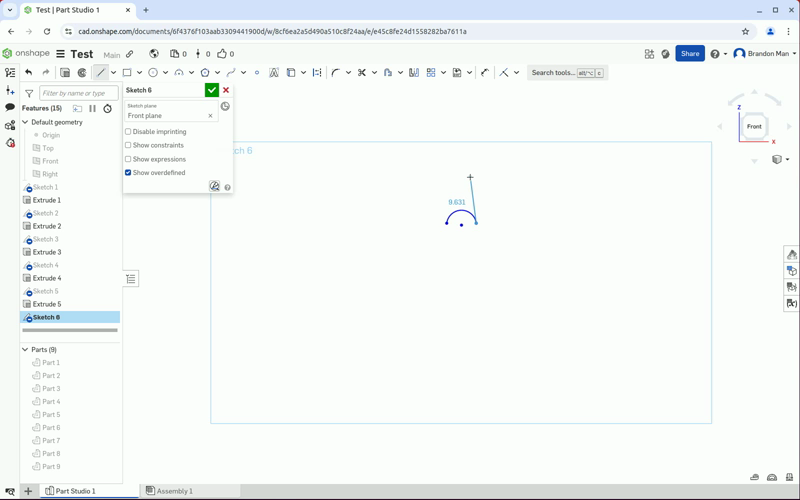
key_up(shift)
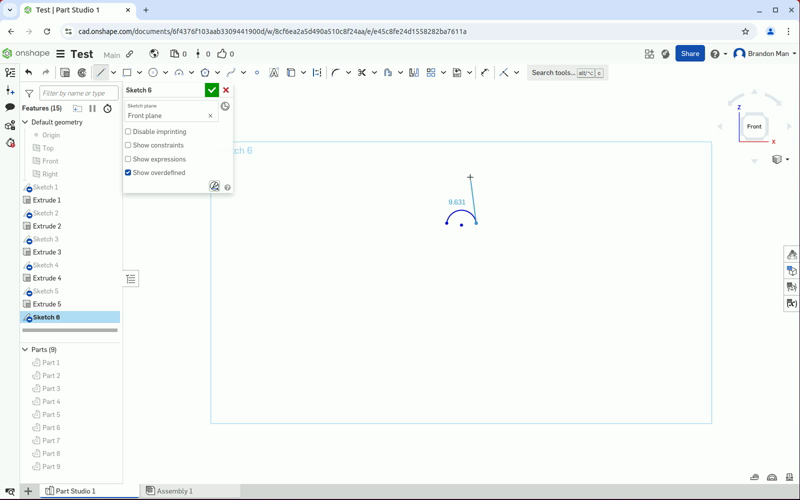
key(esc)
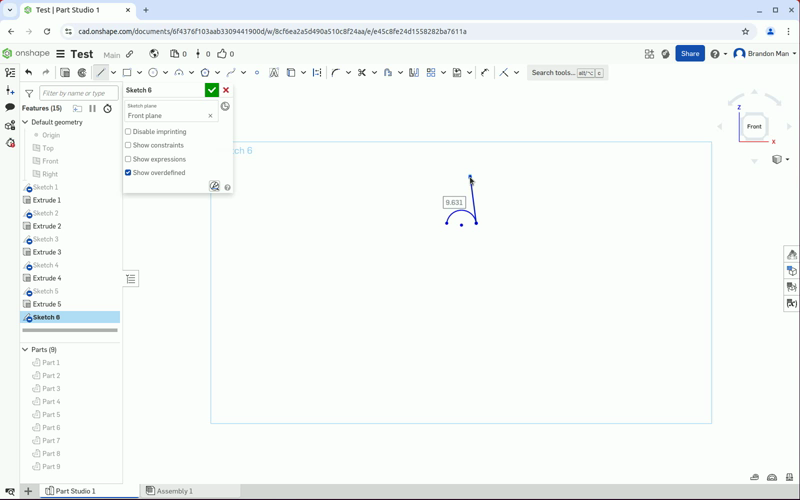
key(a)
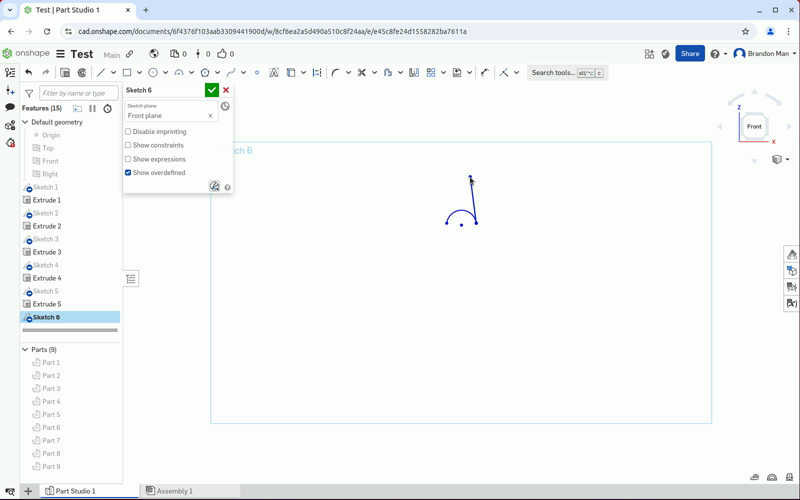
mouse_move(470, 176)
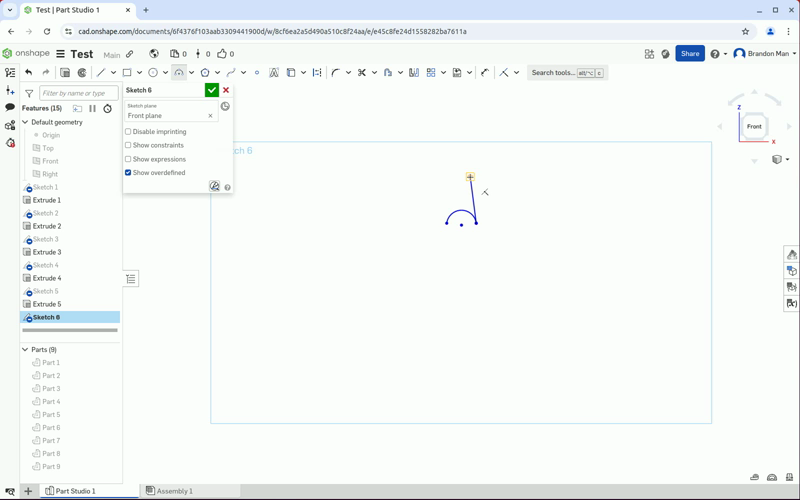
click(470, 176)
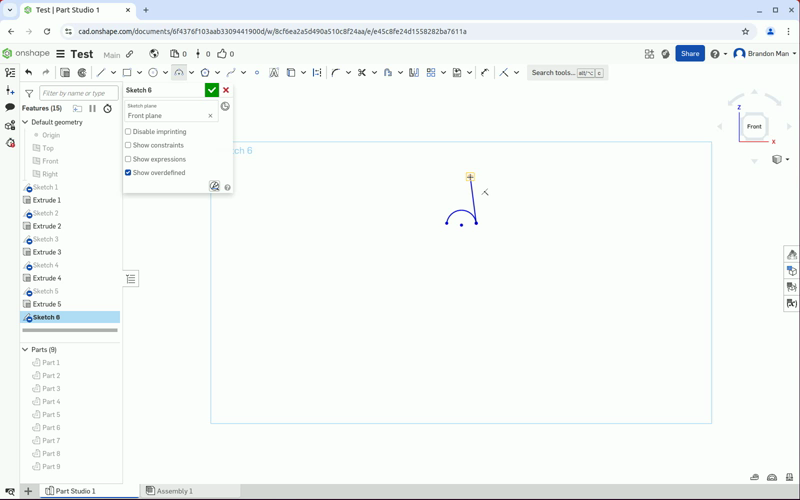
key_down(shift)
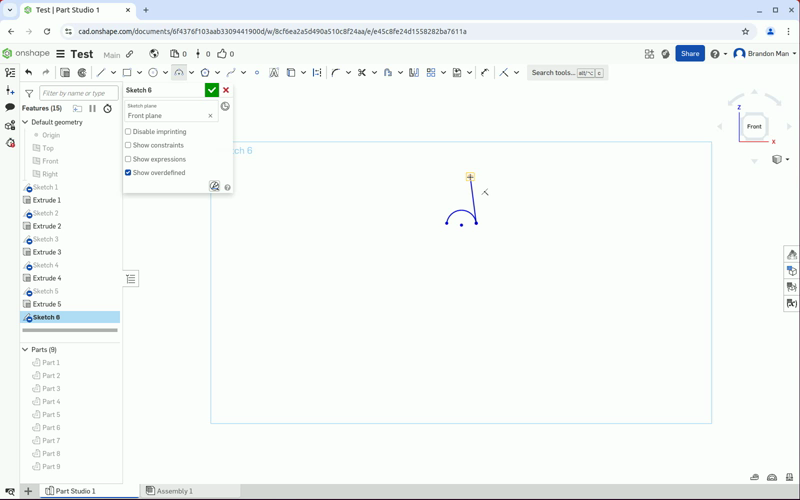
mouse_move(452, 176)
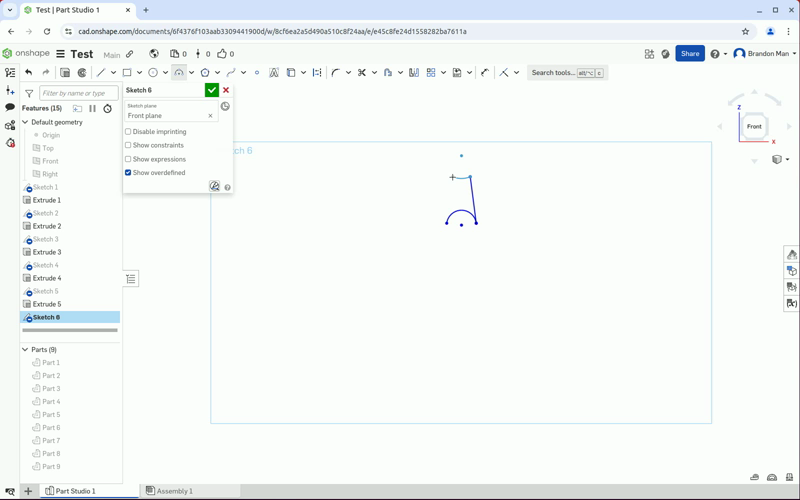
click(452, 176)
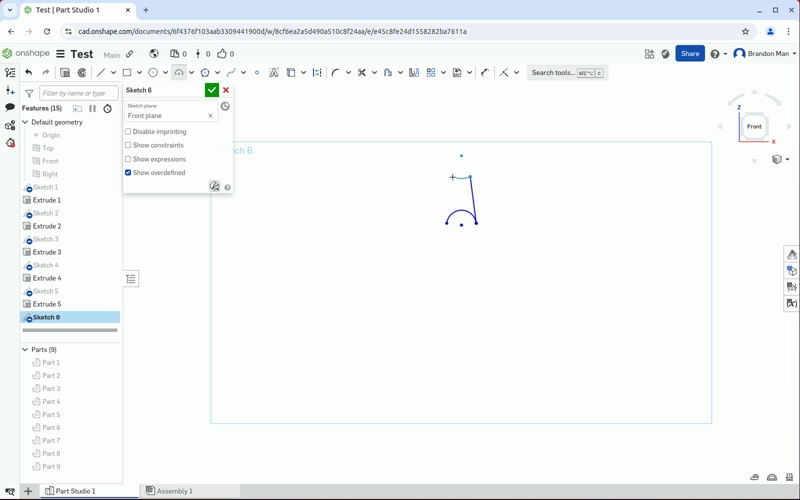
mouse_move(461, 186)
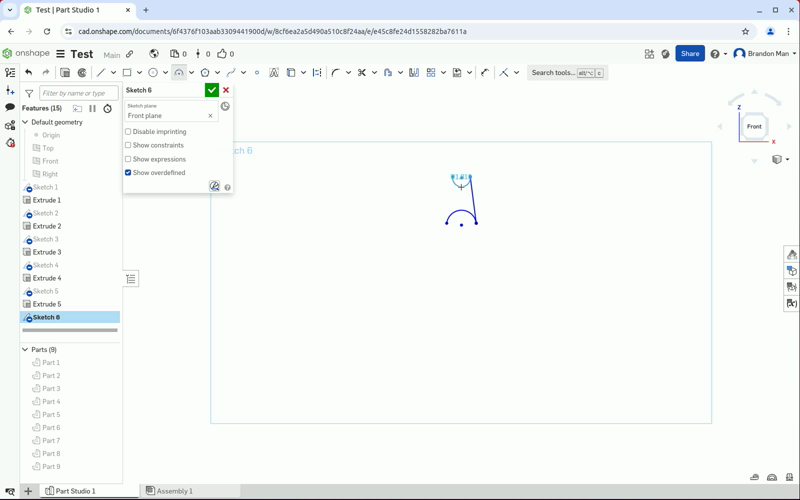
click(461, 186)
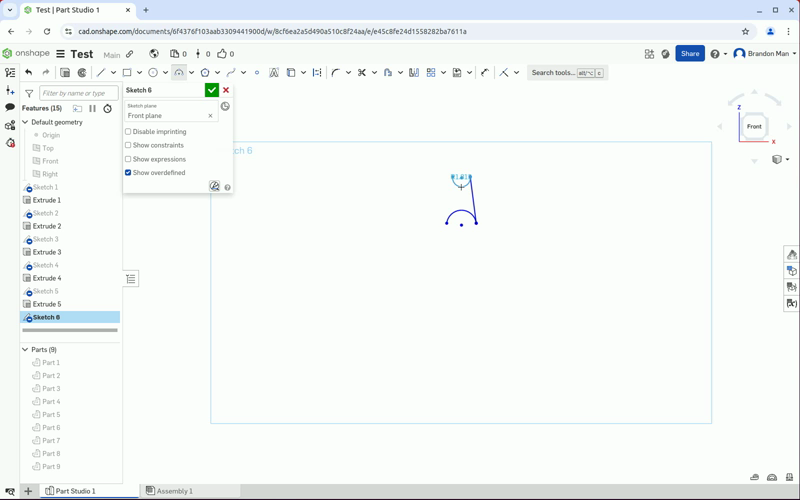
key_up(shift)
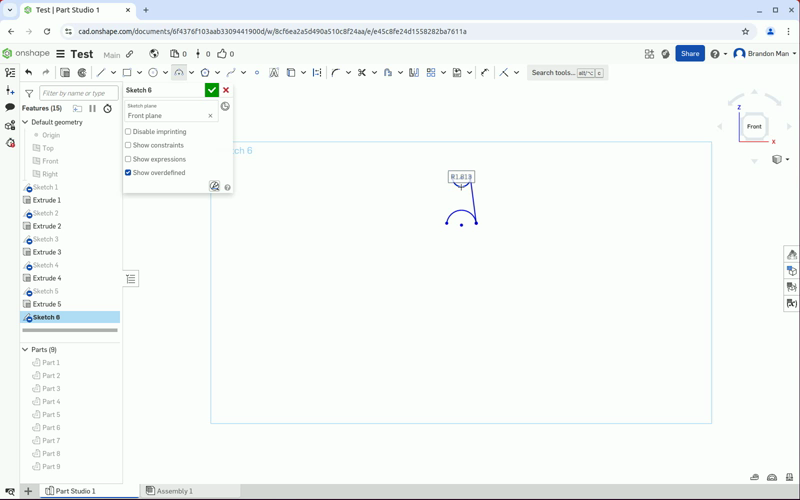
key(esc)
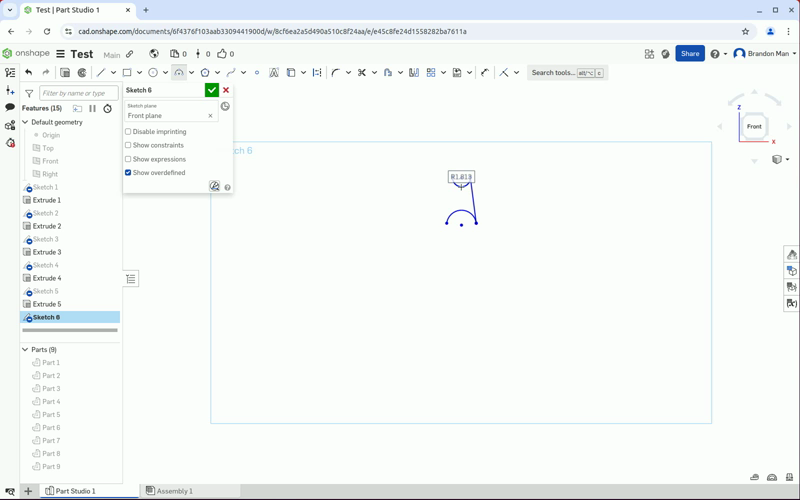
key(l)
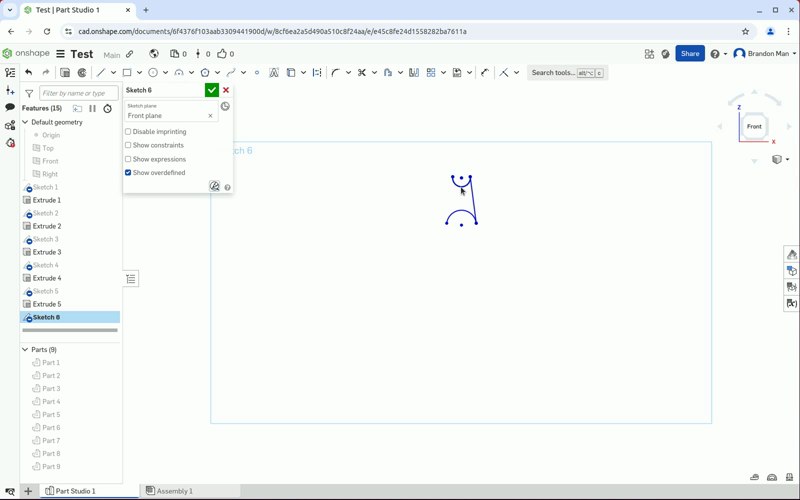
mouse_move(452, 176)
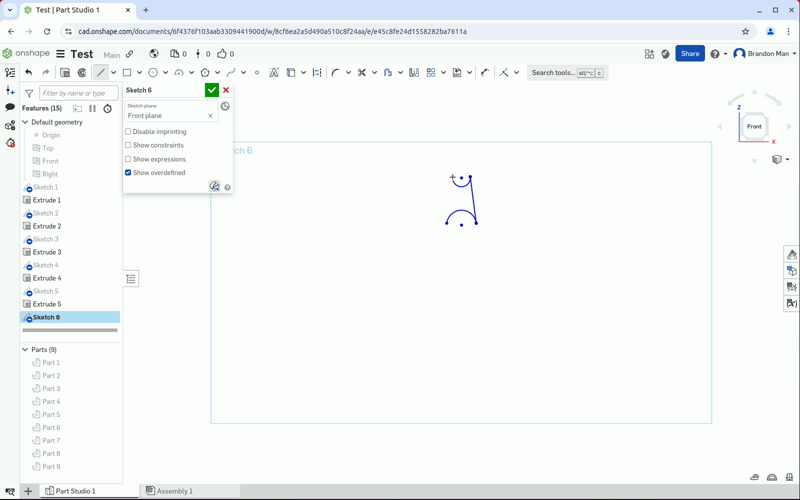
click(452, 176)
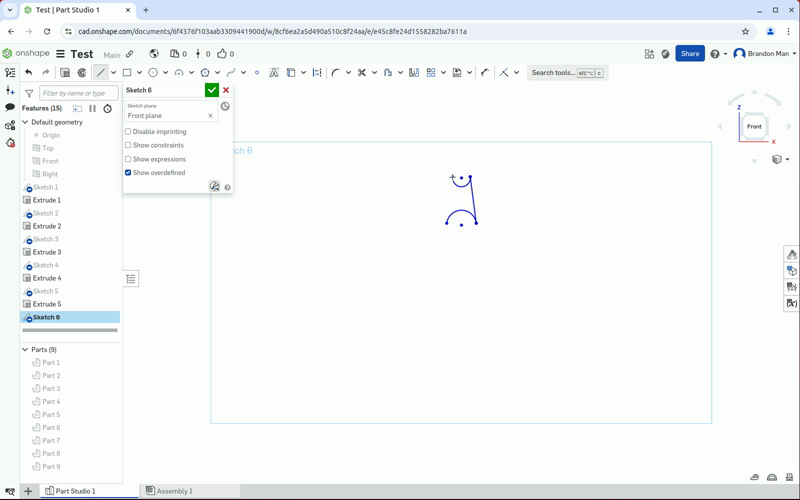
mouse_move(482, 176)
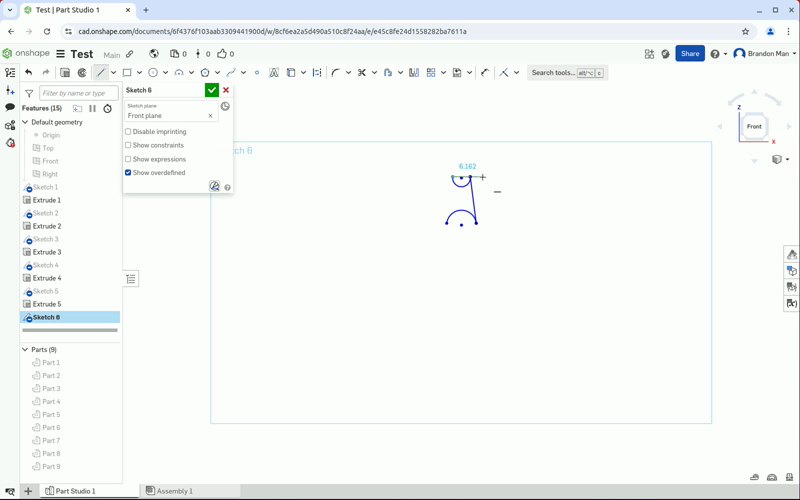
key_down(shift)
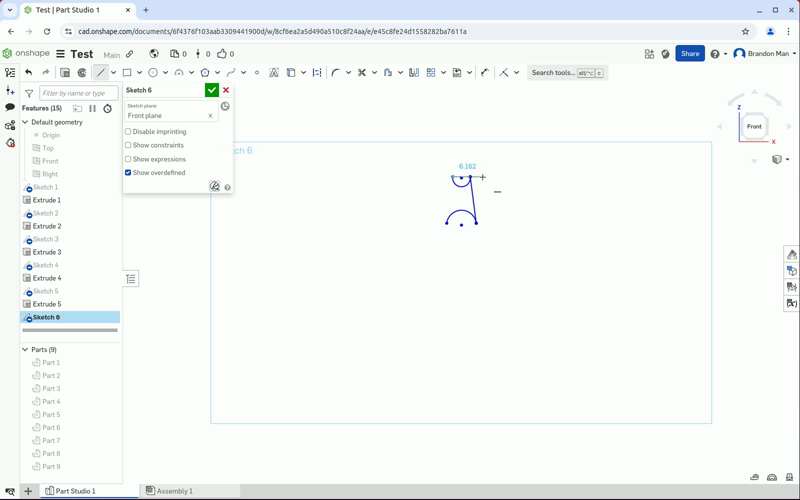
mouse_move(446, 223)
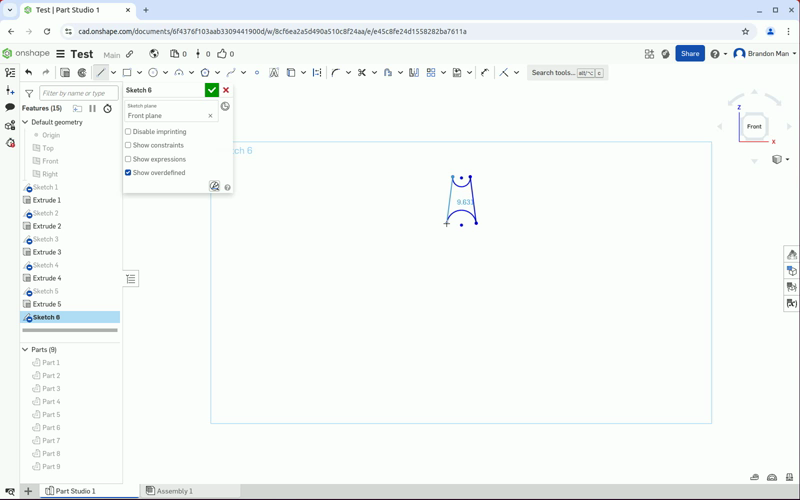
key_up(shift)
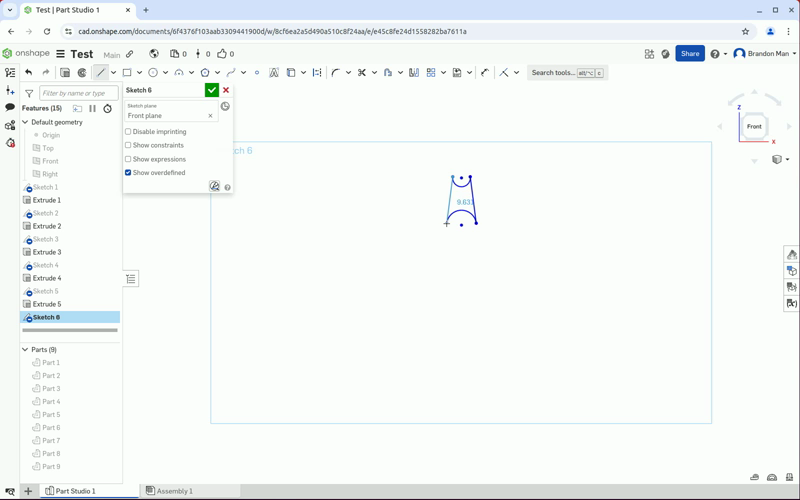
click(446, 223)
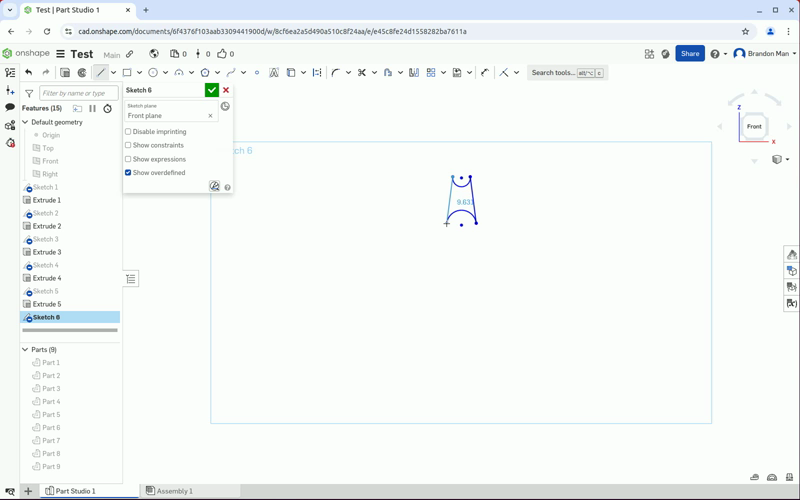
key(esc)
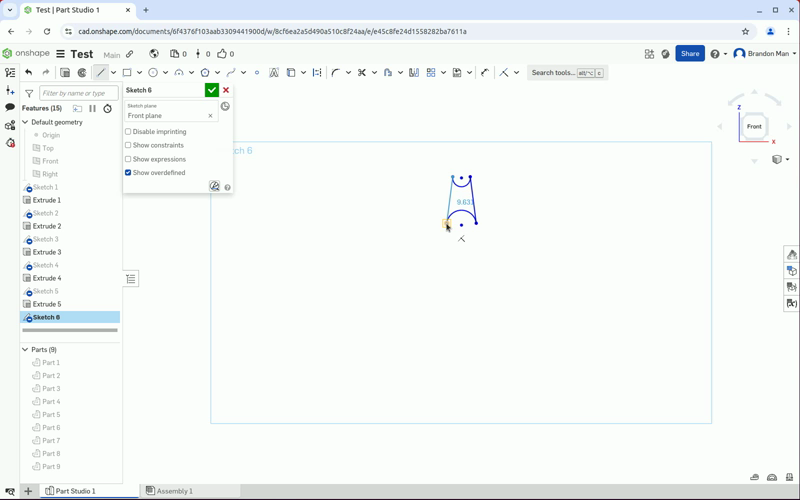
key(c)
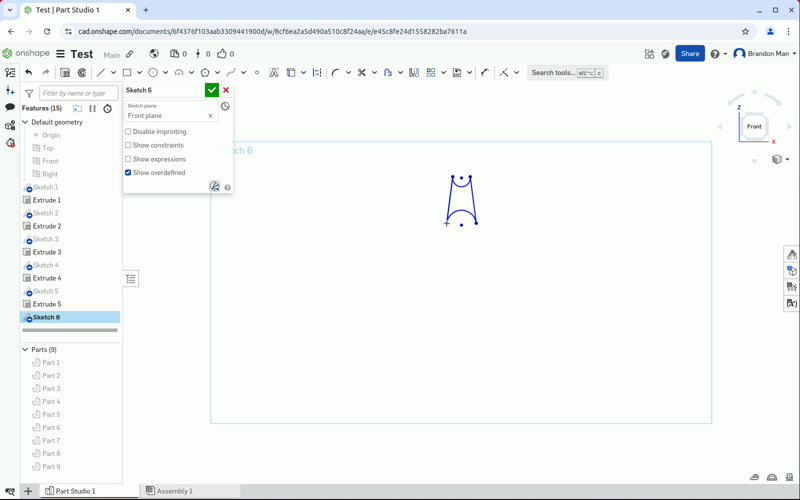
key_down(shift)
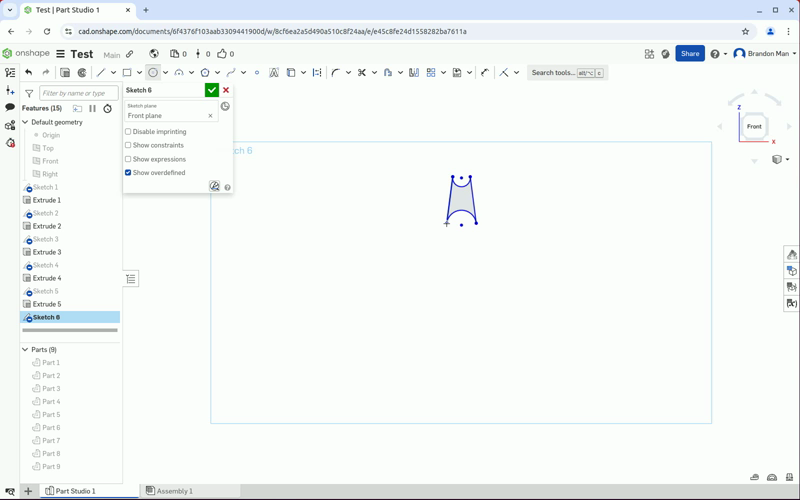
mouse_move(458, 191)
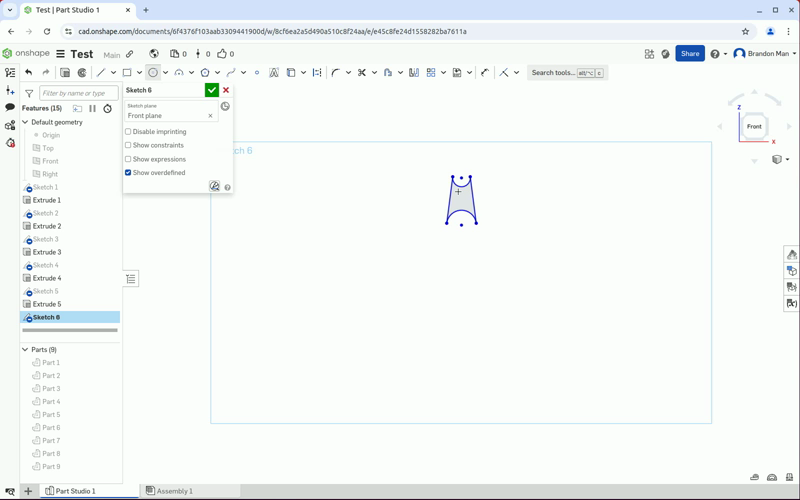
click(458, 191)
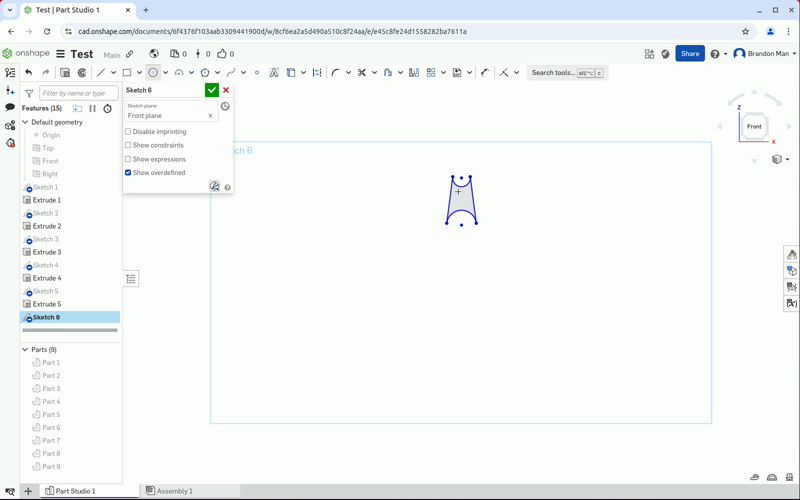
key_up(shift)
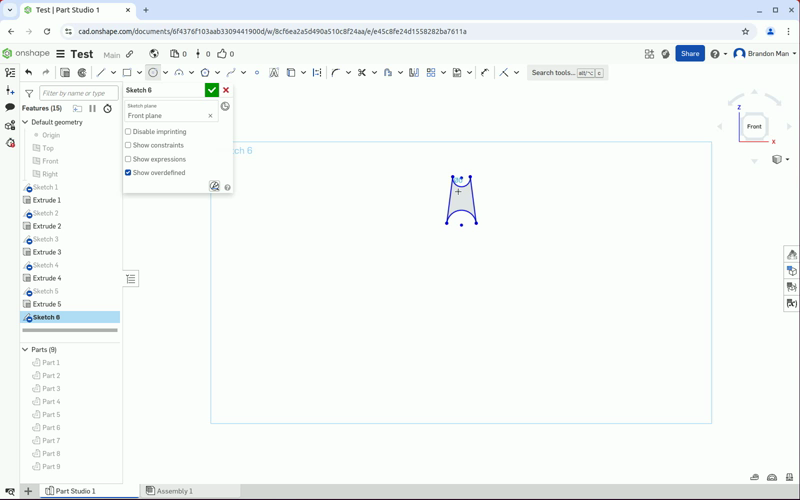
mouse_move(461, 191)
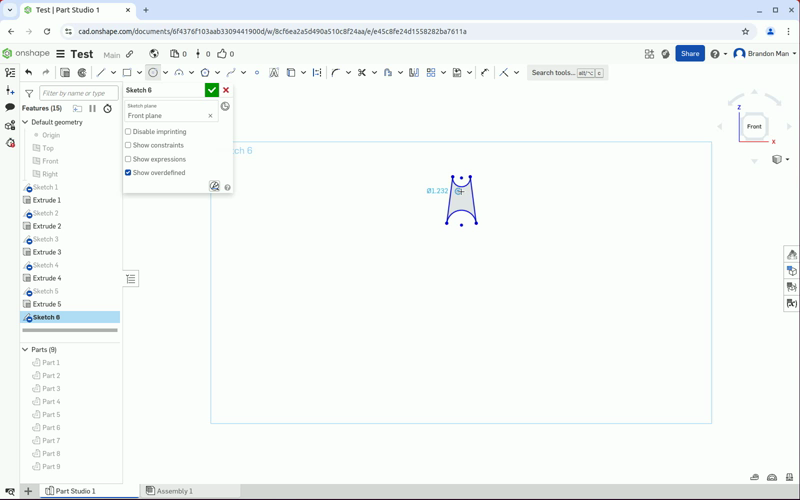
scroll(6)
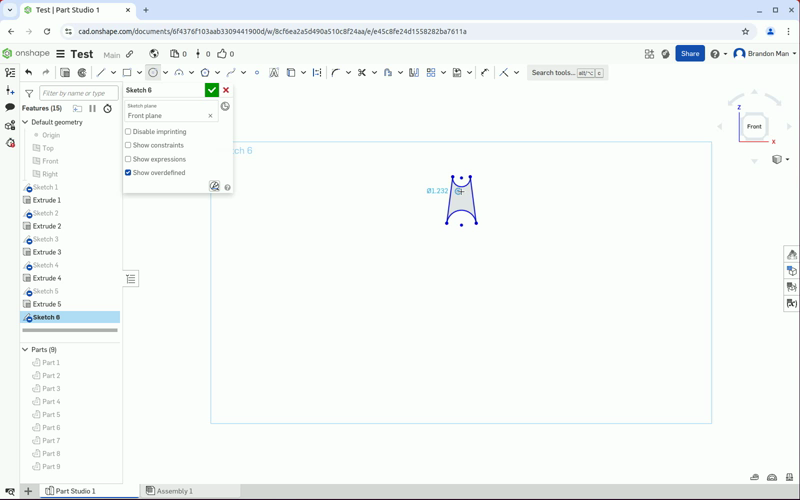
scroll(6)
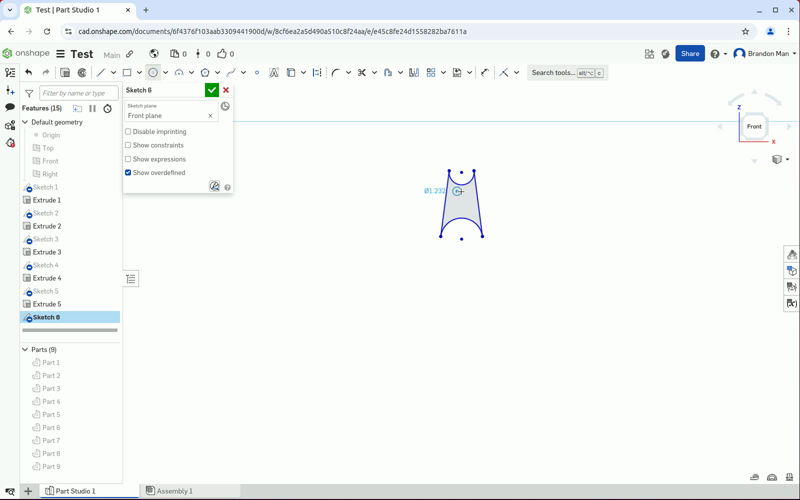
scroll(6)
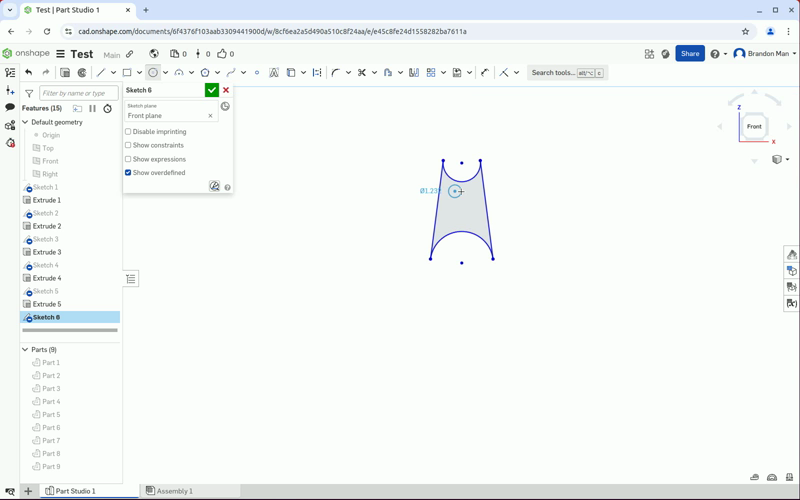
scroll(6)
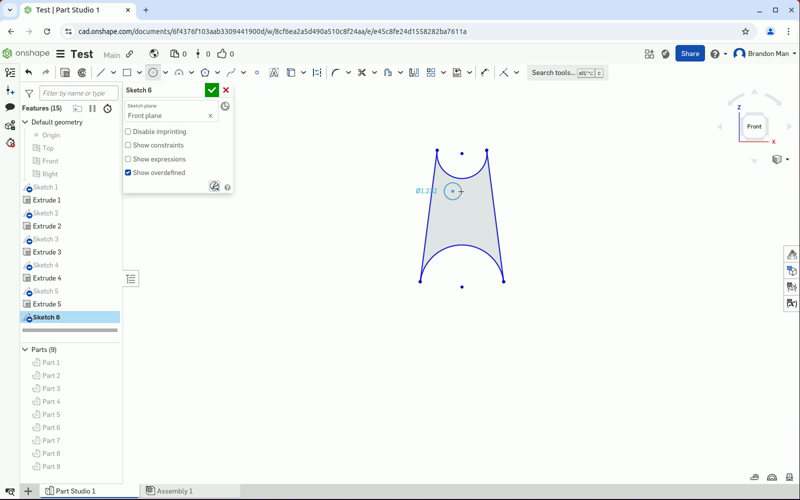
scroll(6)
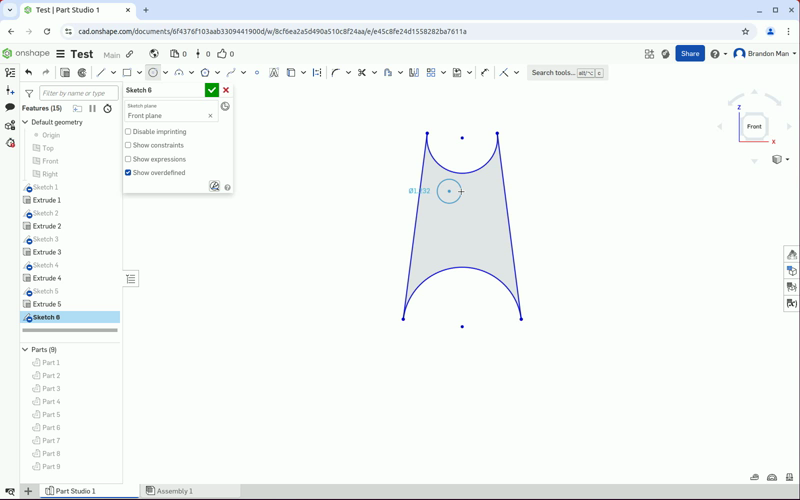
scroll(6)
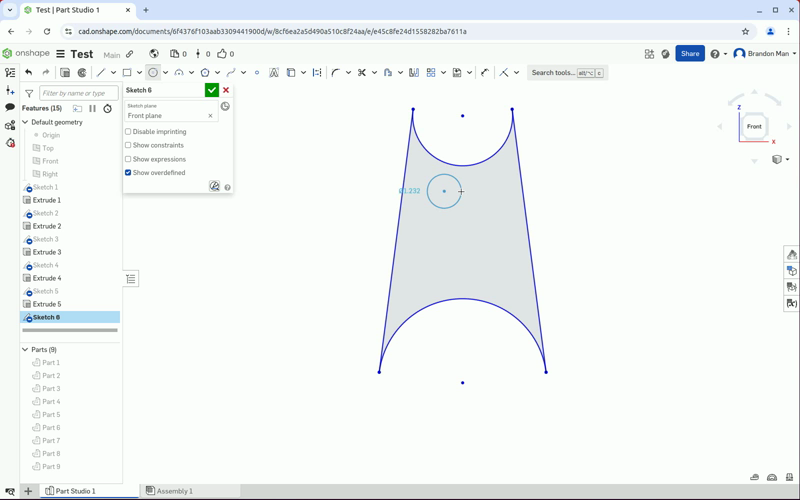
scroll(6)
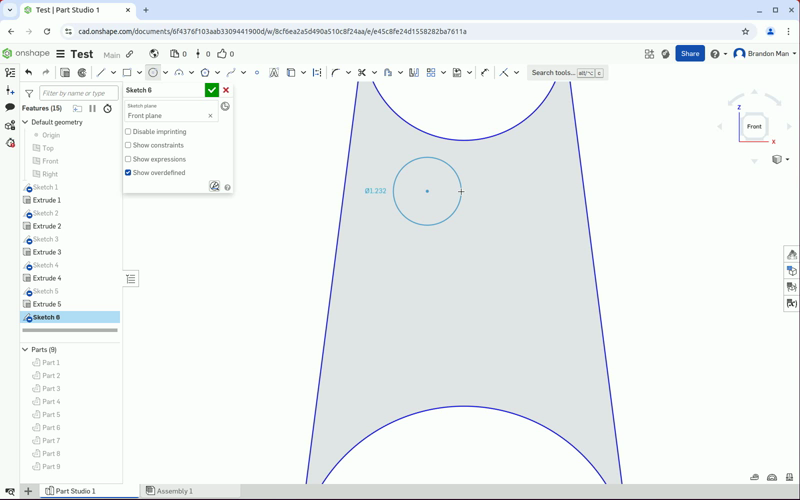
click(461, 191)
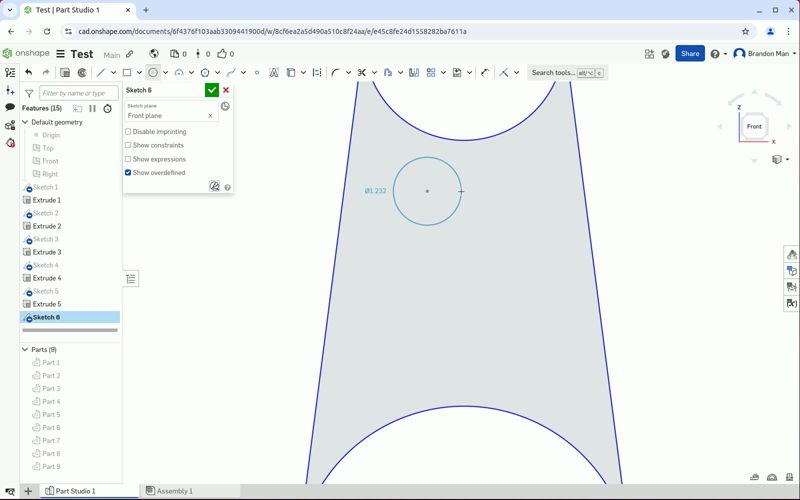
scroll(-6)
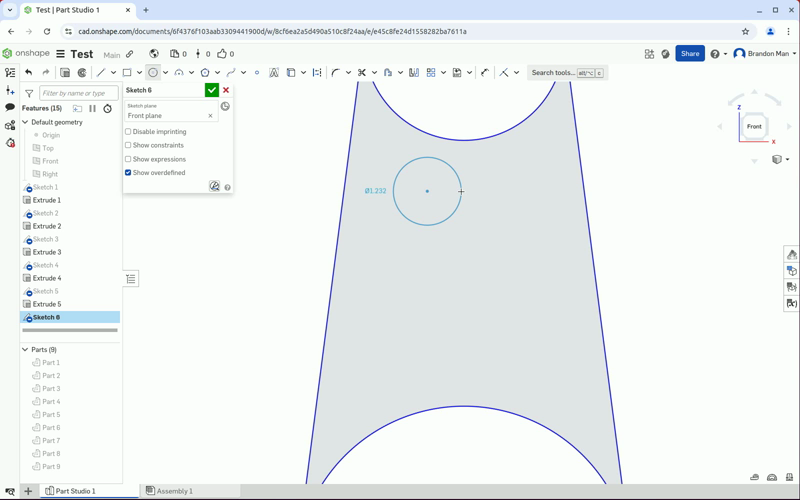
scroll(-6)
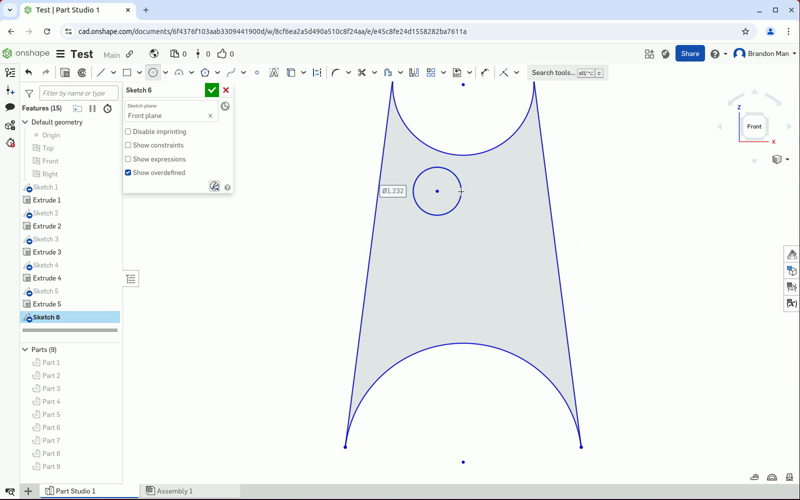
scroll(-6)
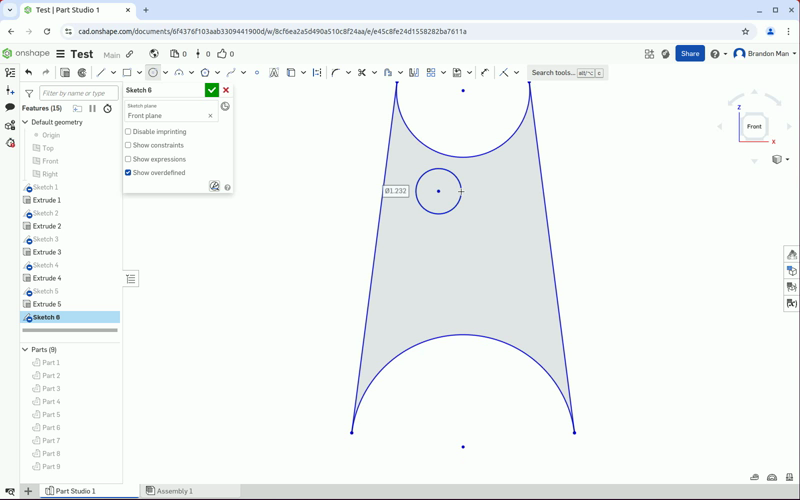
scroll(-6)
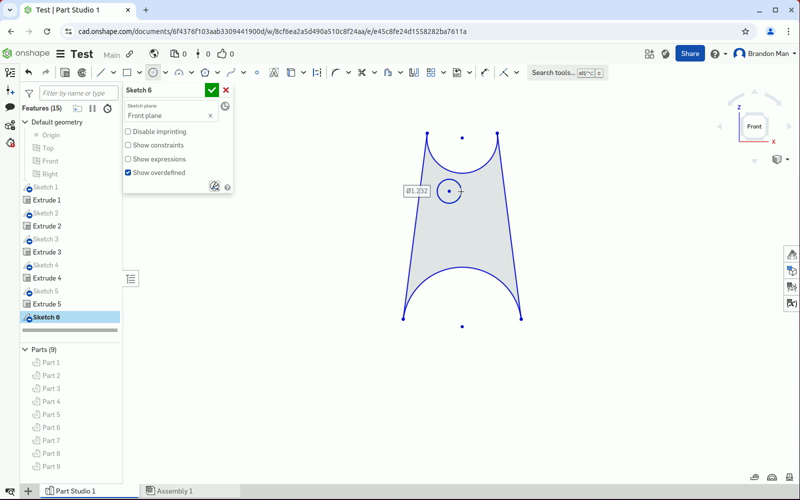
scroll(-6)
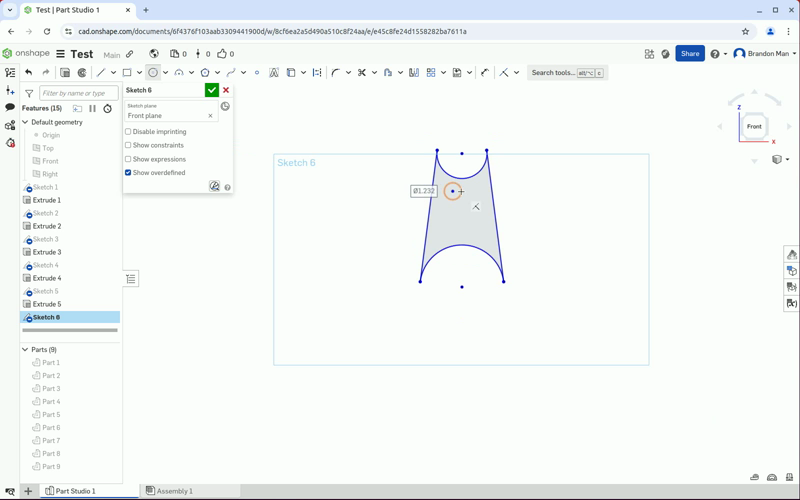
scroll(-6)
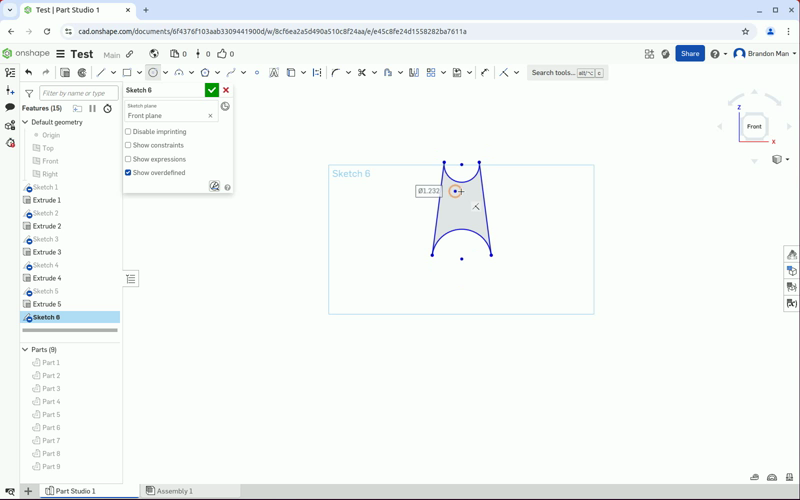
scroll(-6)
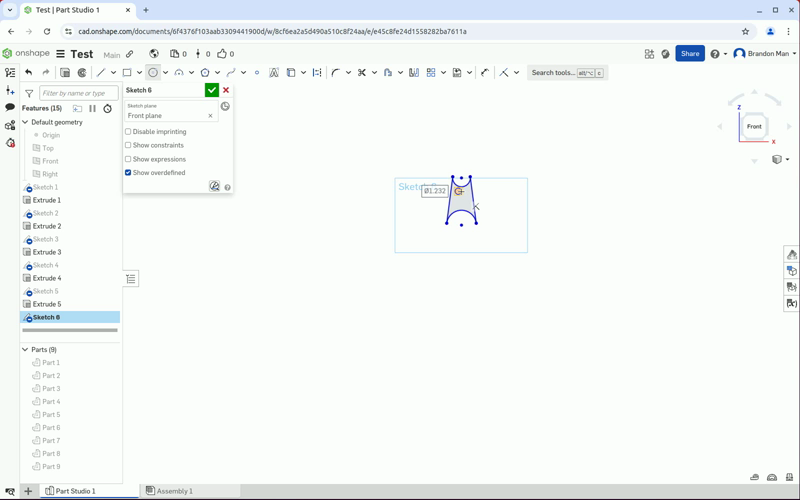
key(esc)
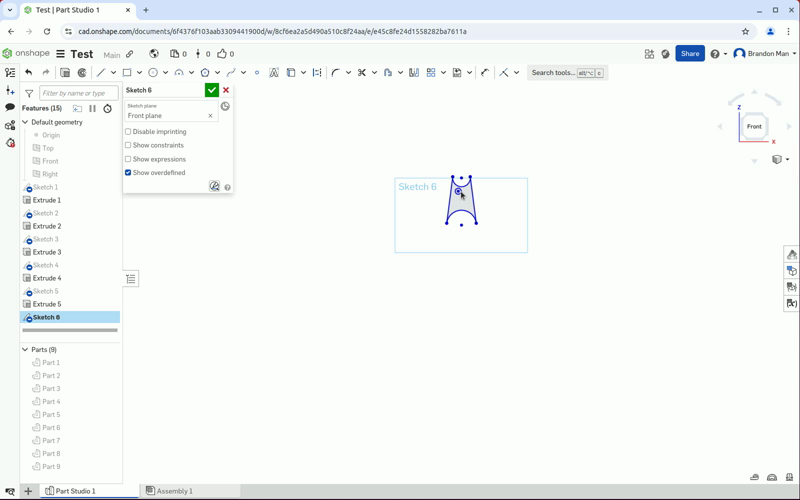
mouse_move(453, 198)
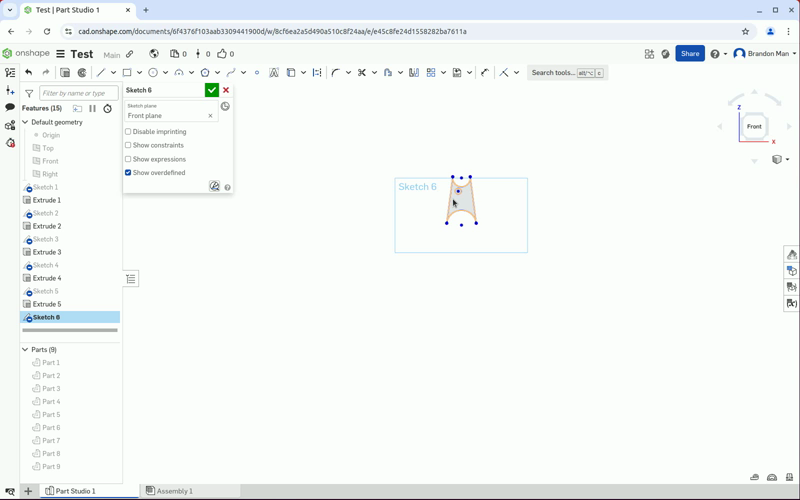
scroll(6)
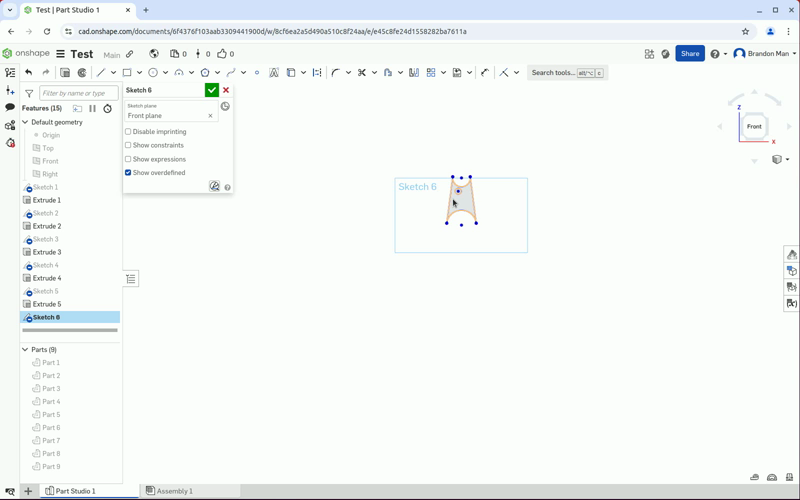
scroll(6)
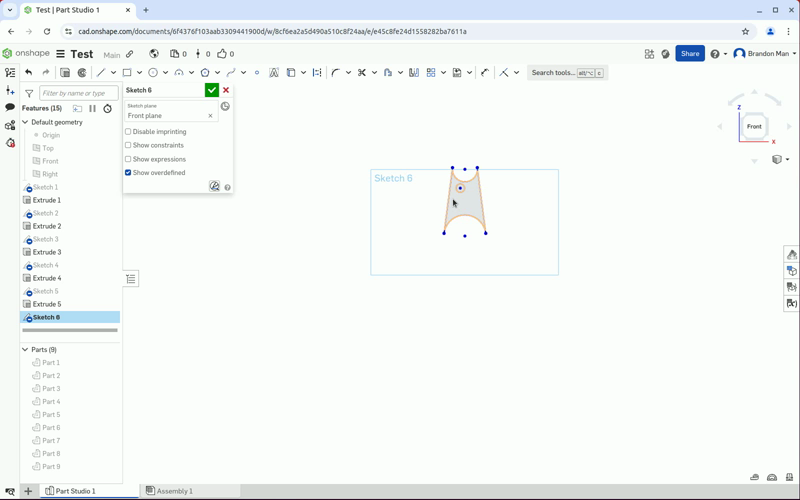
scroll(6)
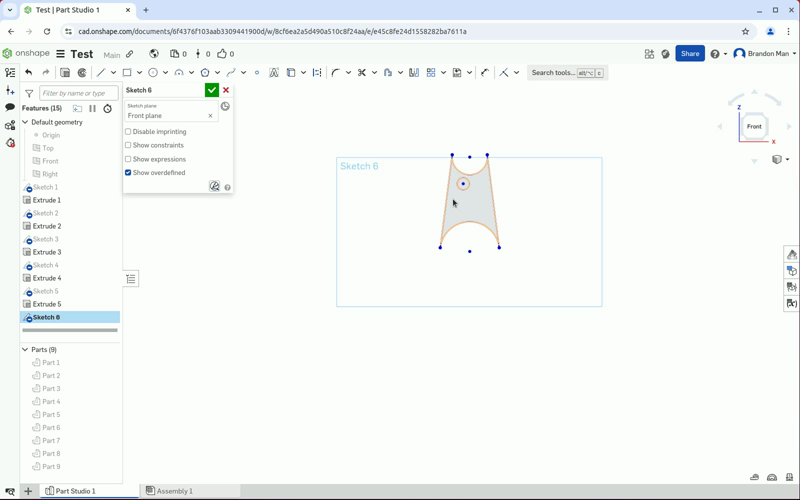
scroll(6)
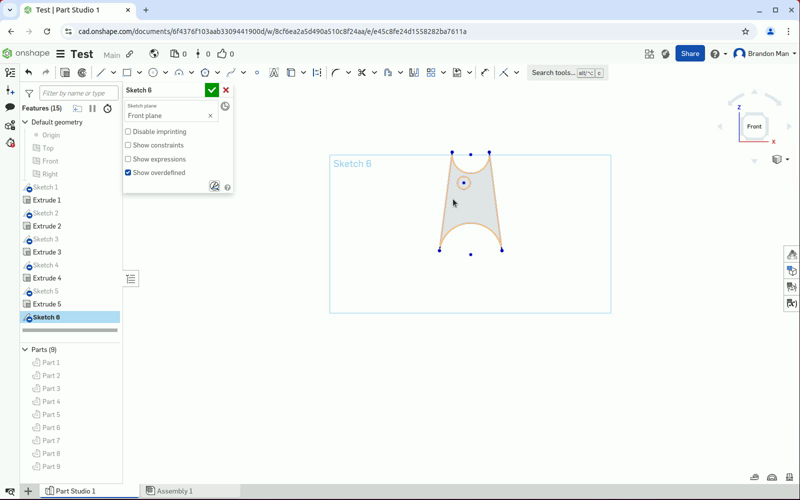
scroll(6)
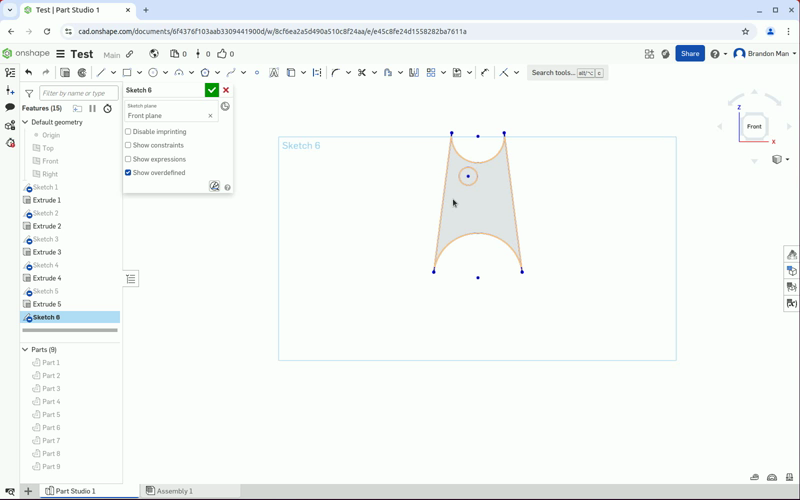
scroll(6)
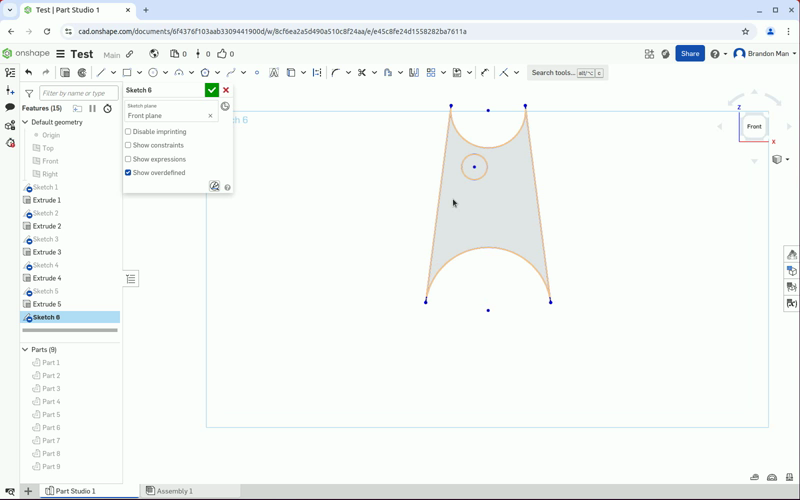
scroll(6)
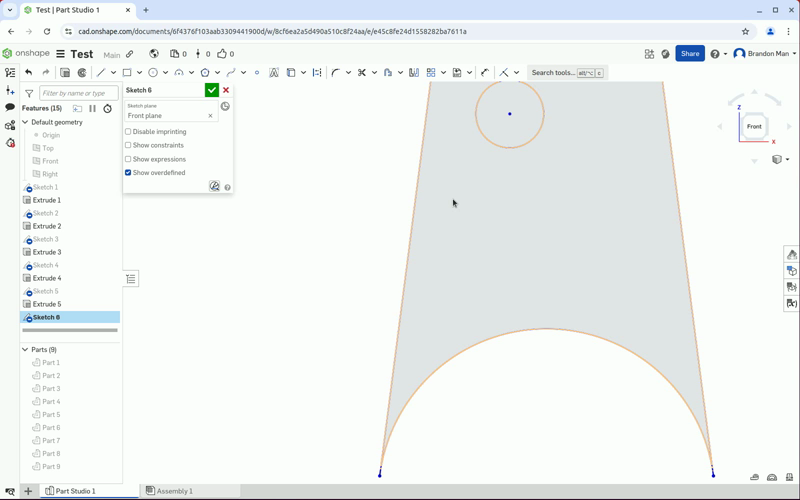
click(453, 198)
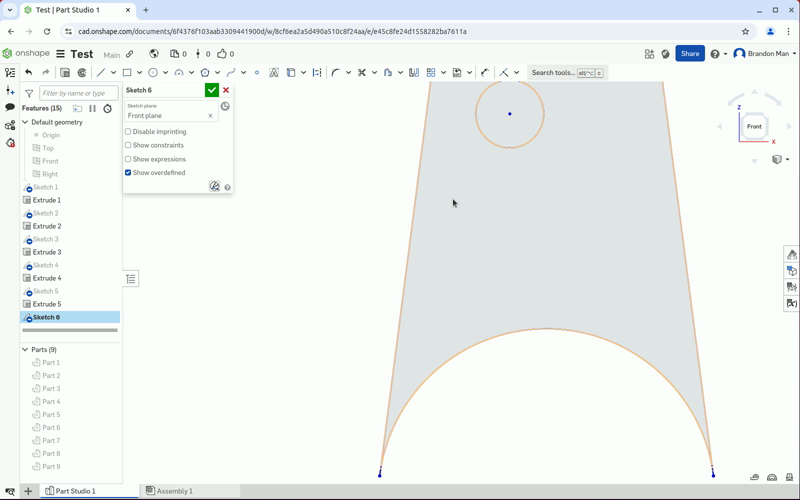
scroll(-6)
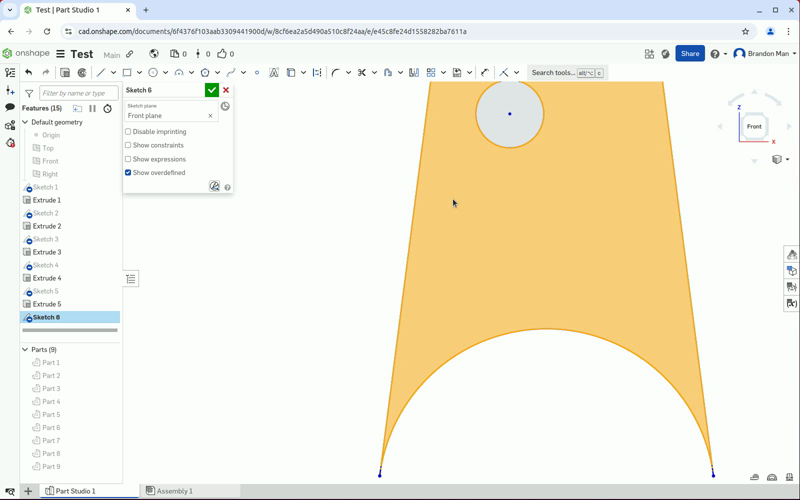
scroll(-6)
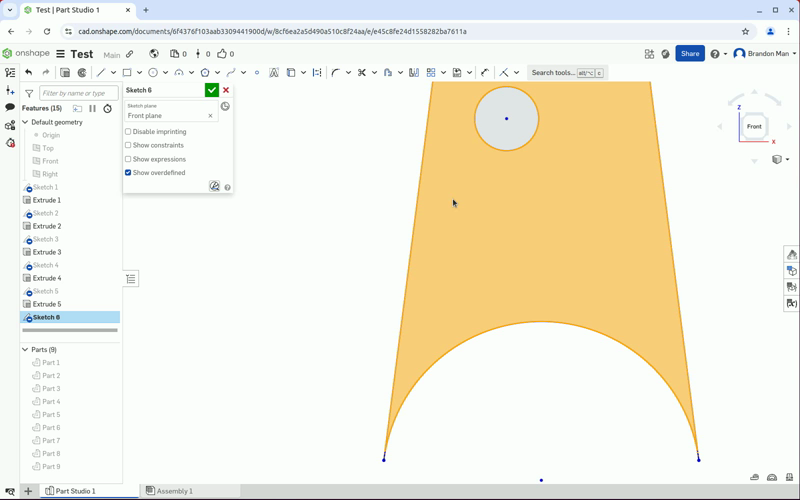
scroll(-6)
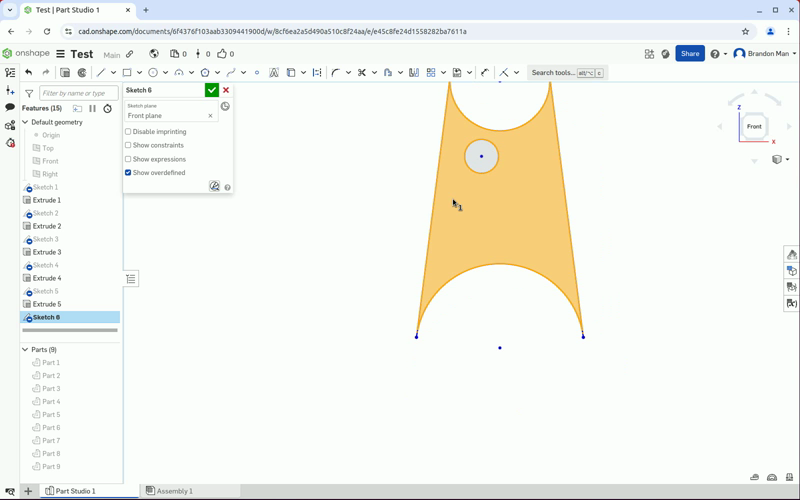
scroll(-6)
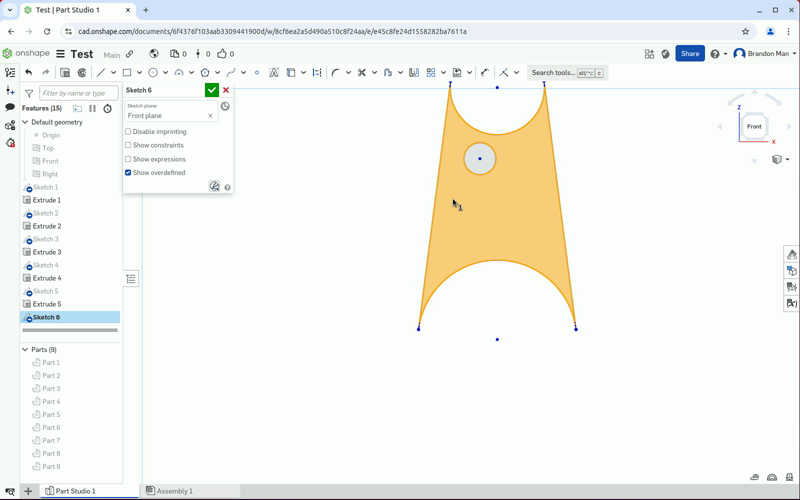
scroll(-6)
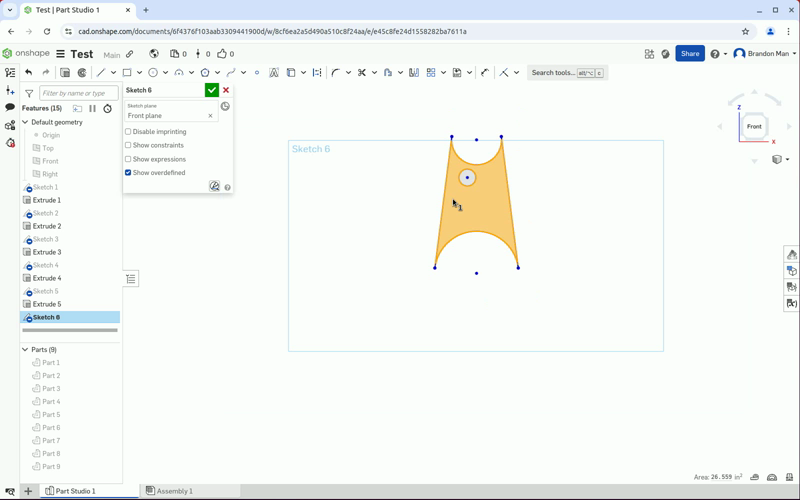
scroll(-6)
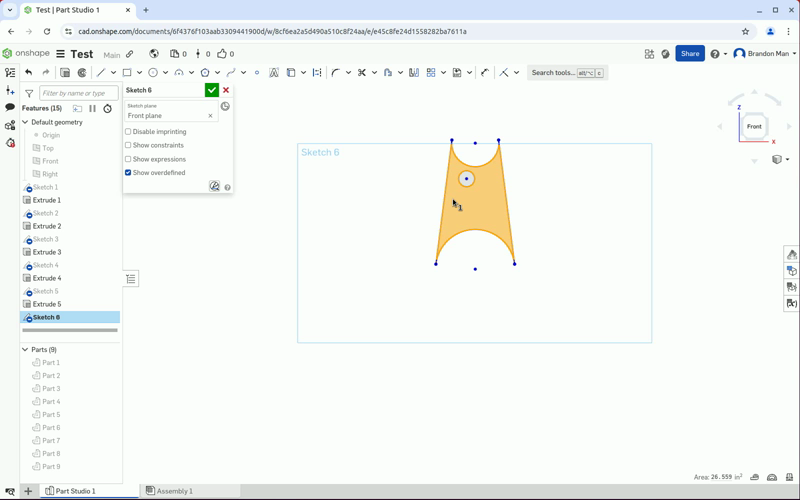
scroll(-6)
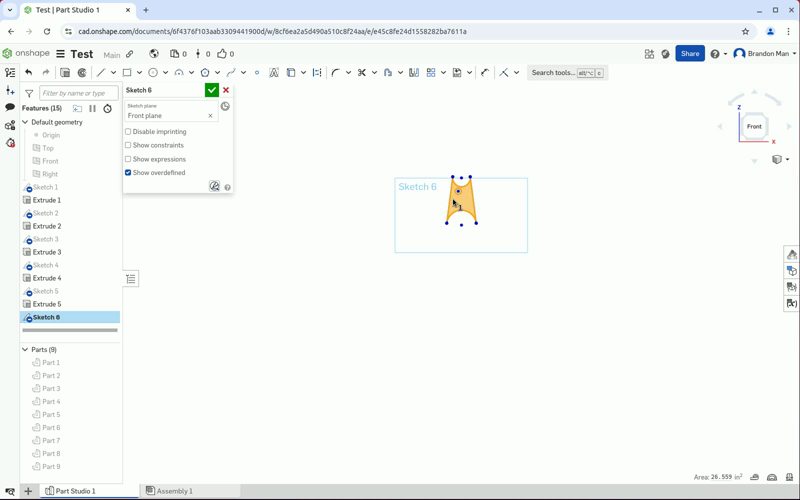
mouse_move(73, 352)
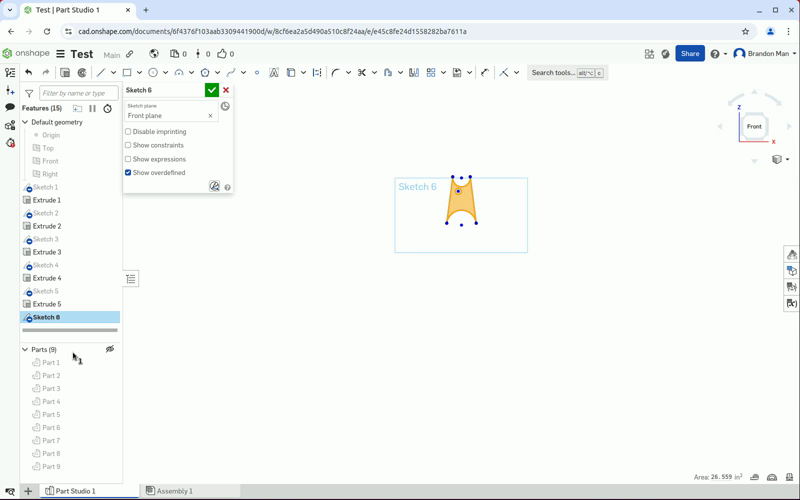
key(shift+y)
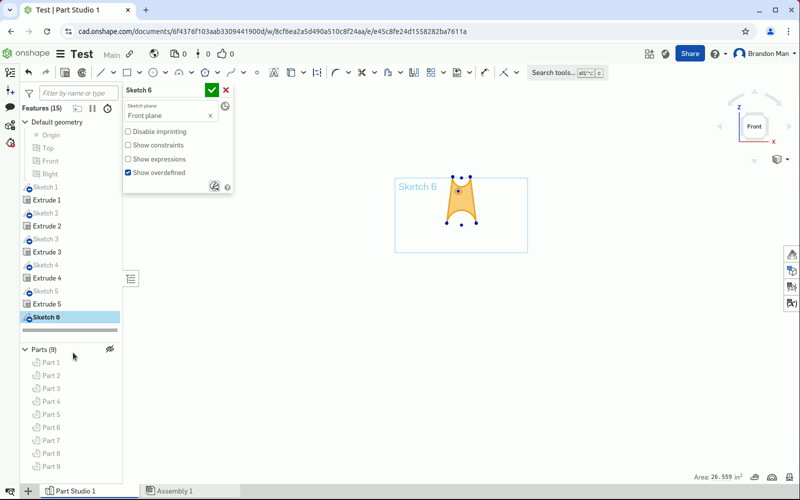
key(shift+e)
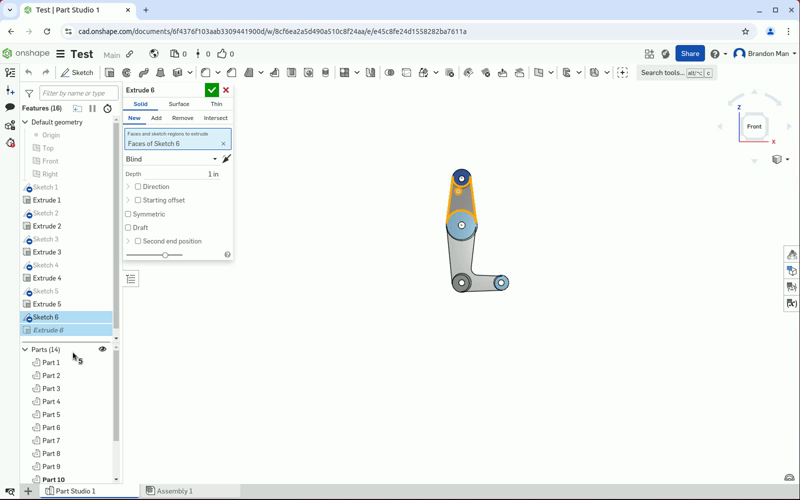
mouse_move(143, 106)
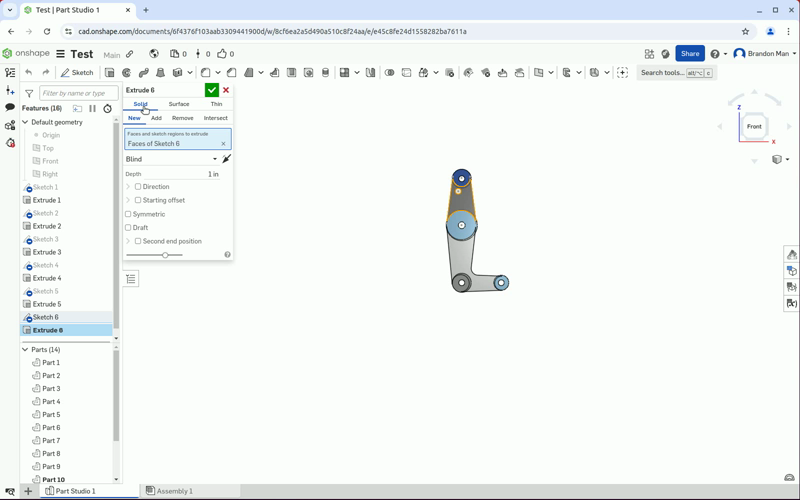
click(143, 106)
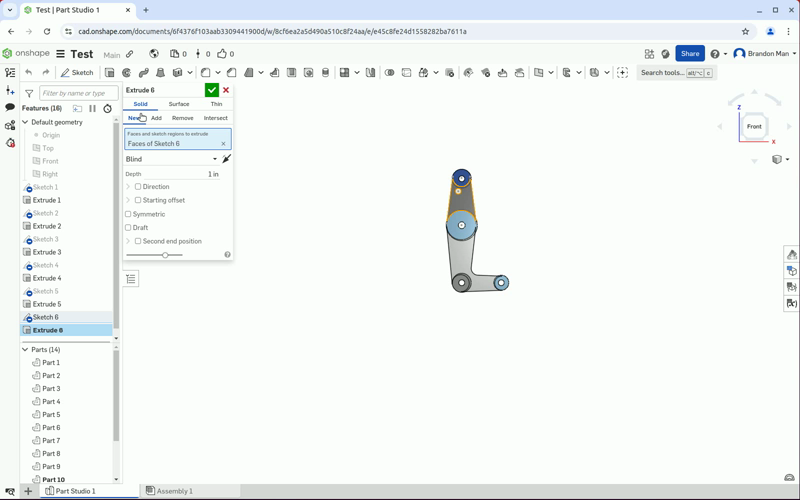
mouse_move(137, 120)
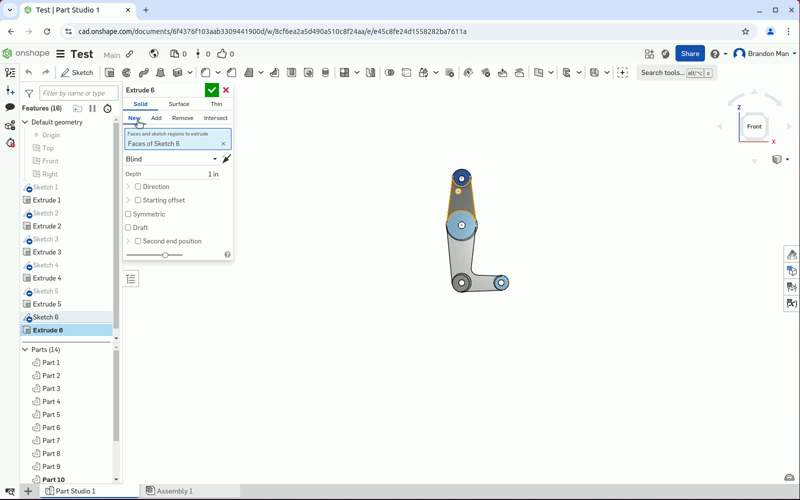
click(137, 120)
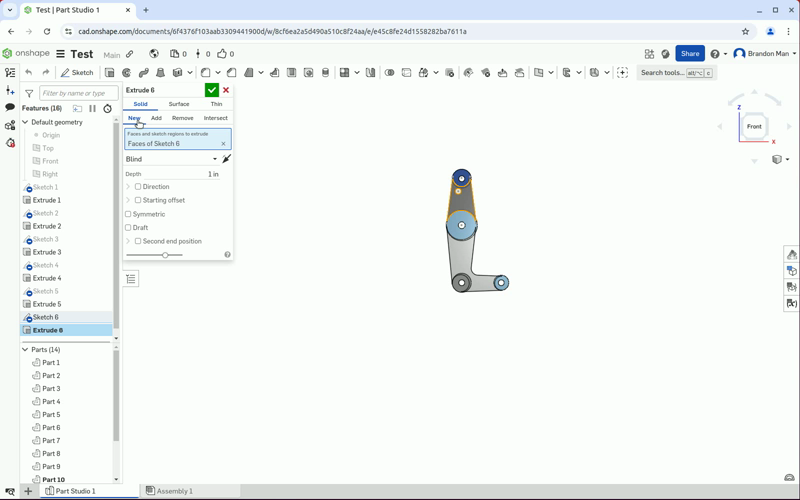
key(tab, 4)
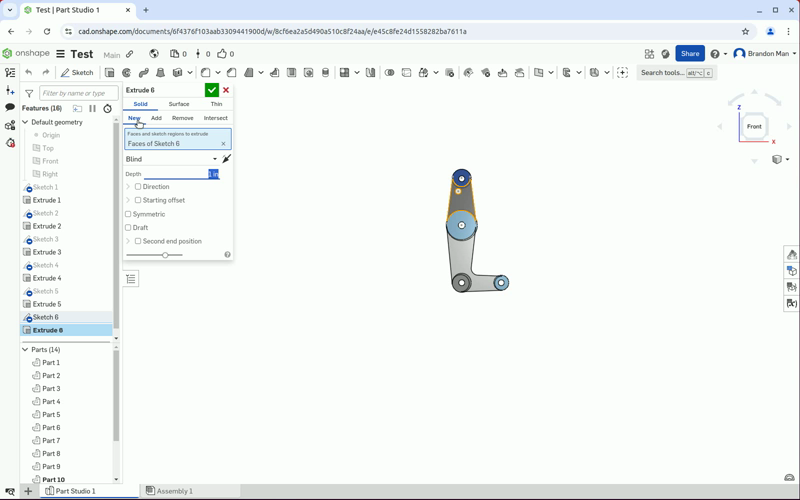
text(0.481)
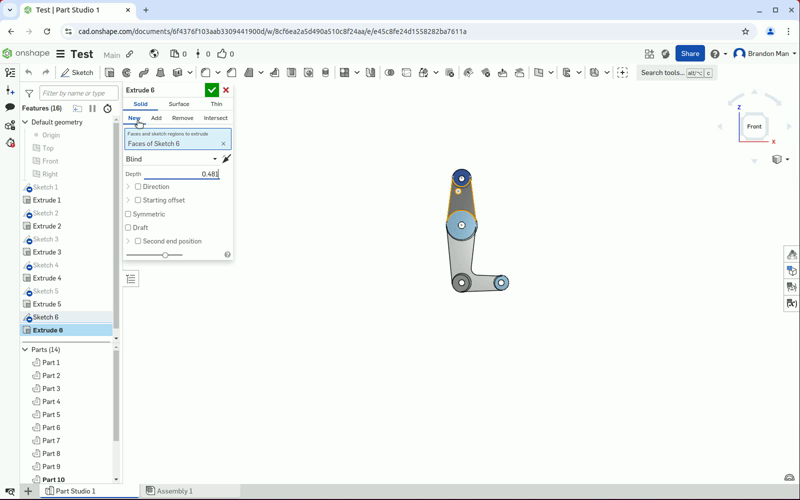
key(enter)
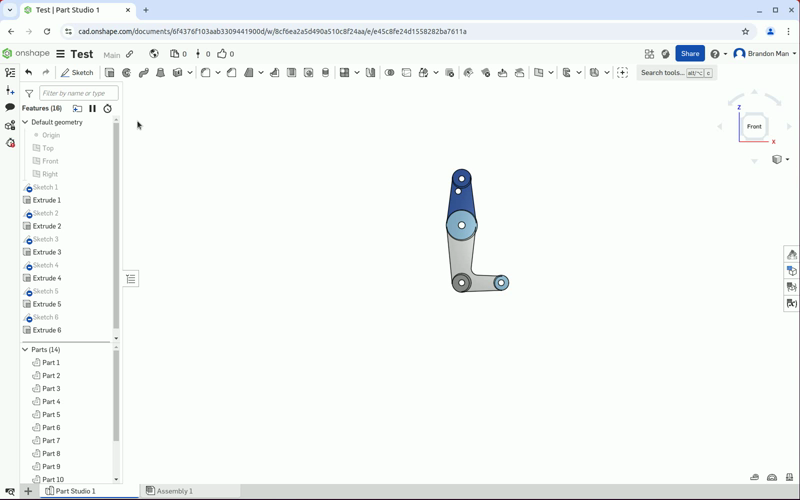
key(shift+h)
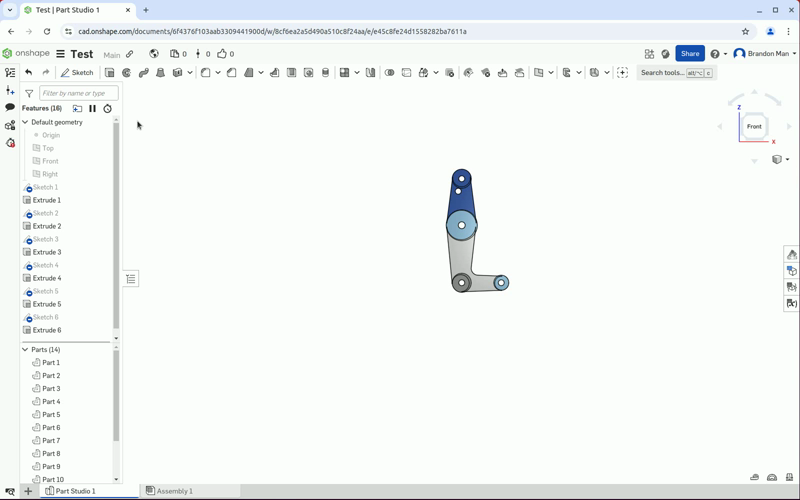
key(shift+h)
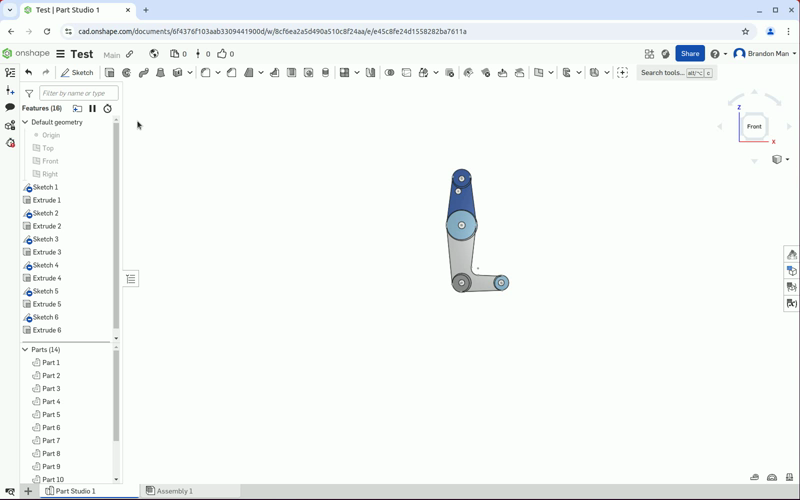
key(shift+7)
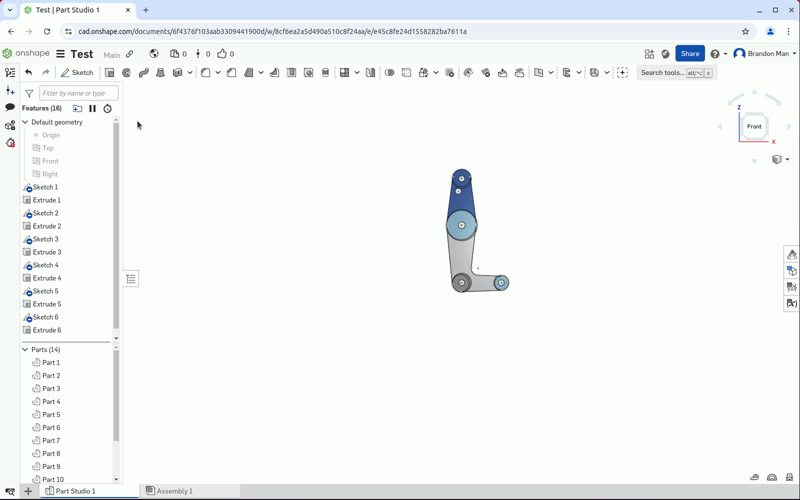
key(left, 2)
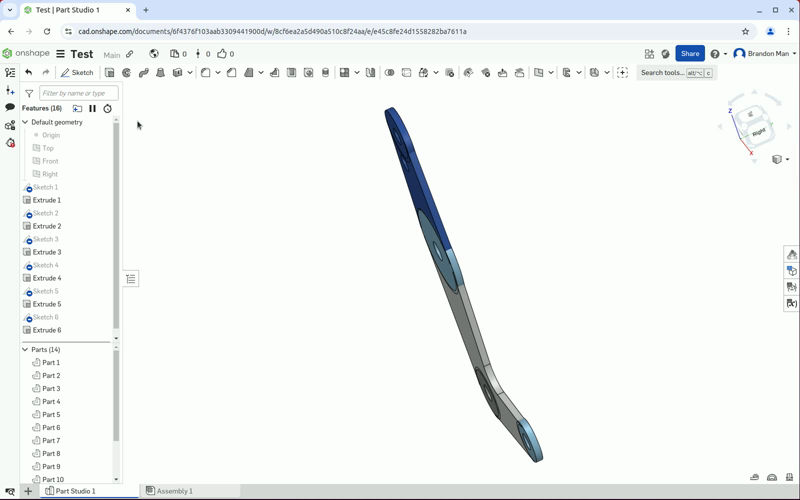
key(down, 2)
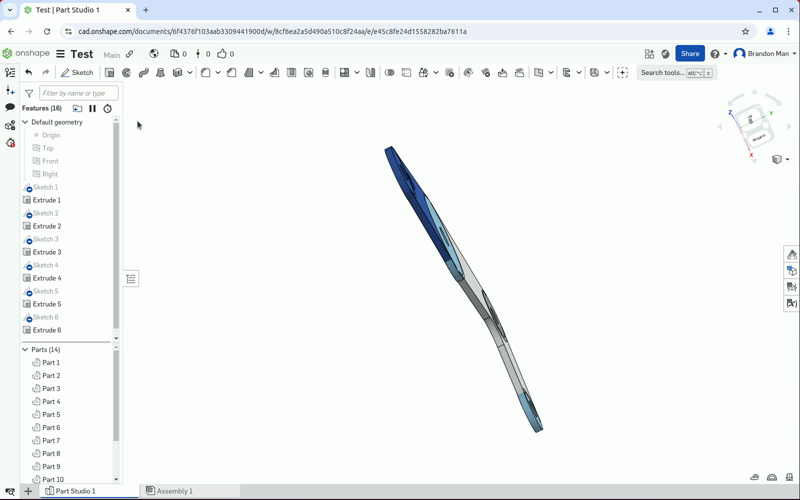
key(up, 2)
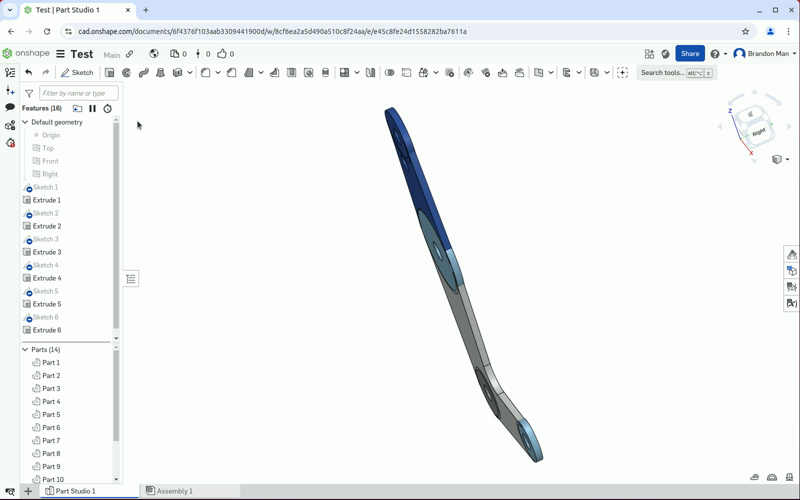
key(right, 2)
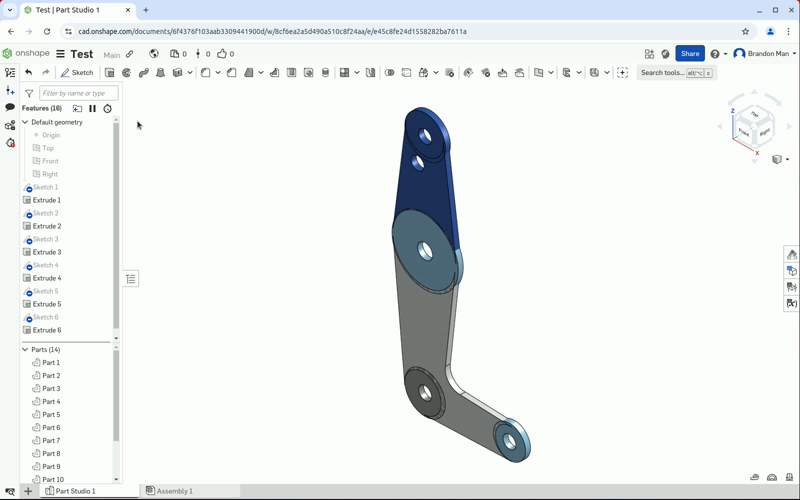
mouse_move(69, 189)
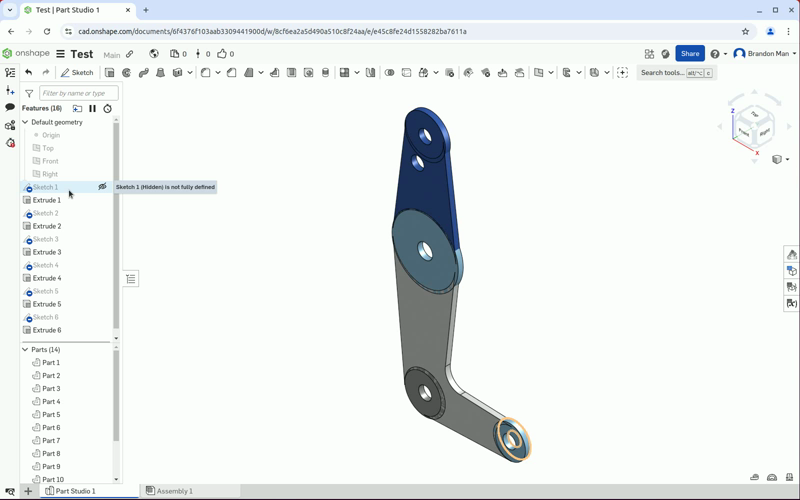
click(69, 189)